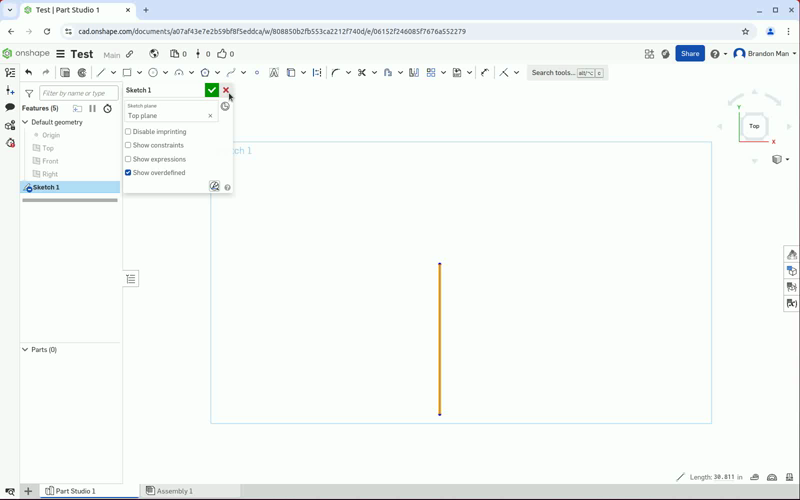
key(shift+h)
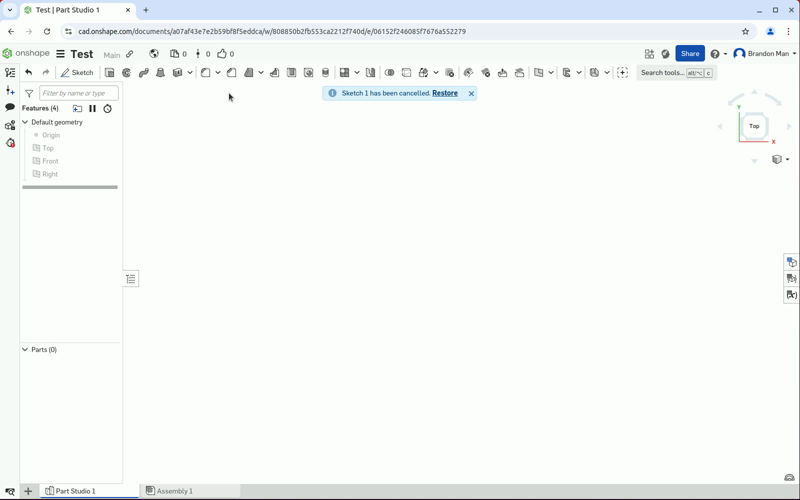
mouse_move(73, 352)
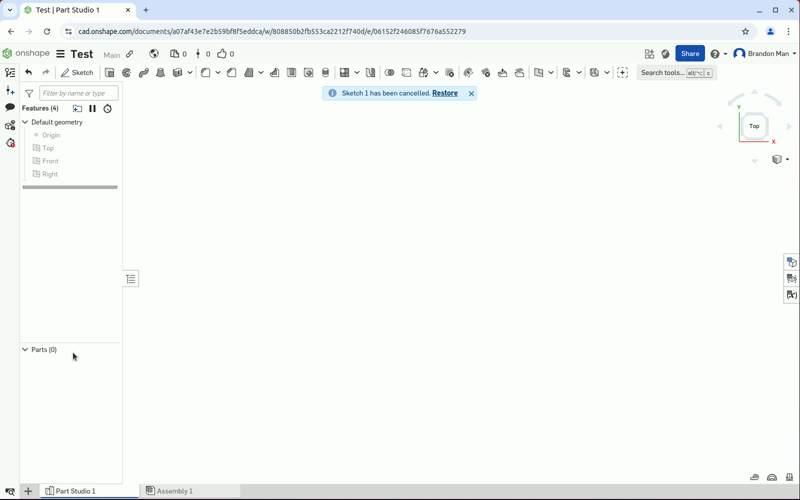
key(y)
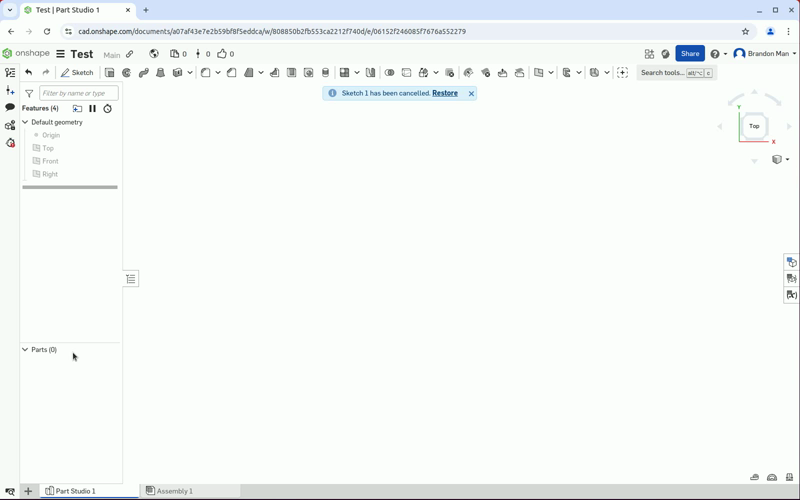
key(shift+p)
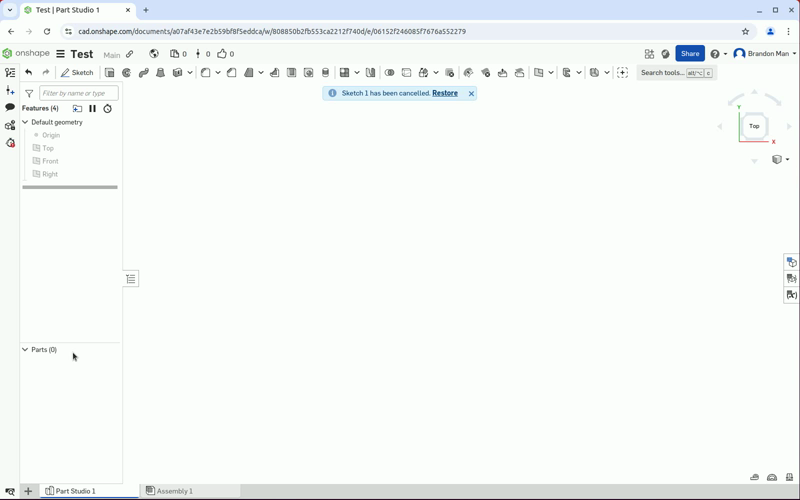
key(space)
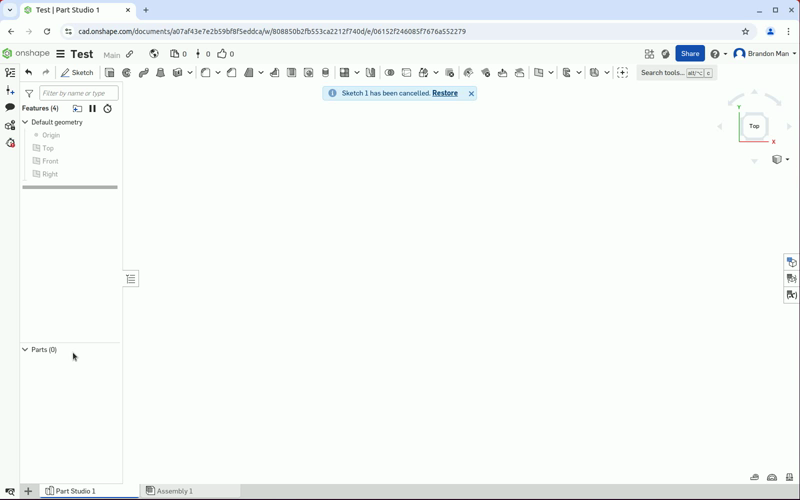
key_down(shift)
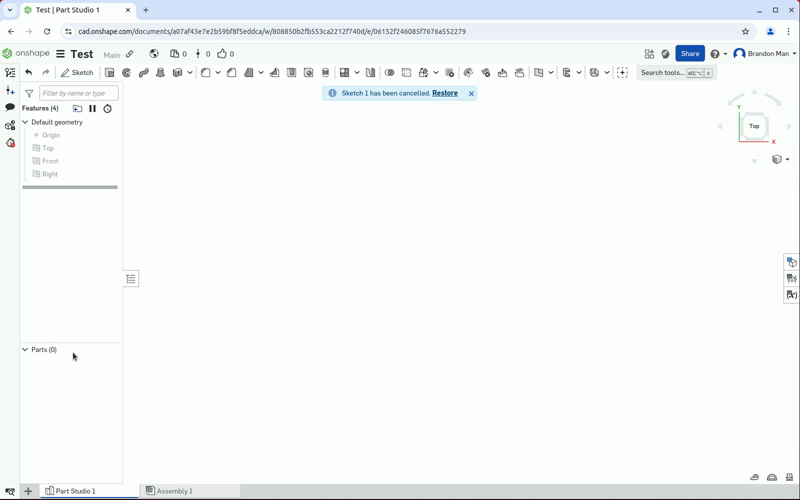
key(up)
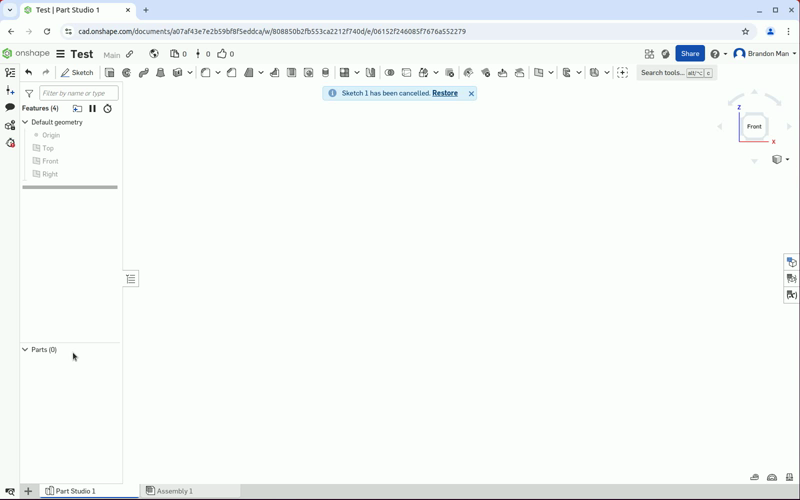
key_up(shift)
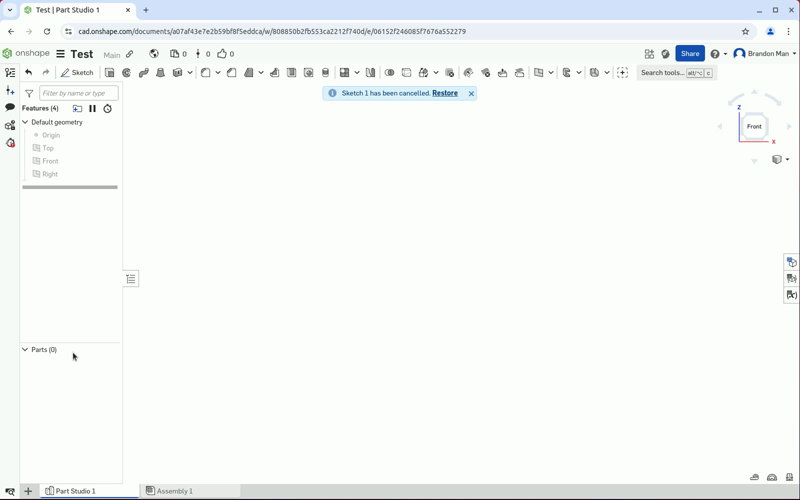
mouse_move(73, 352)
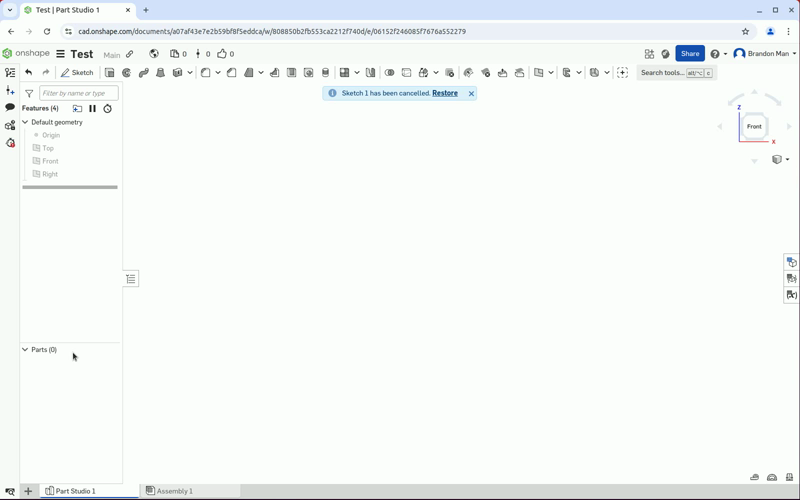
key(shift+y)
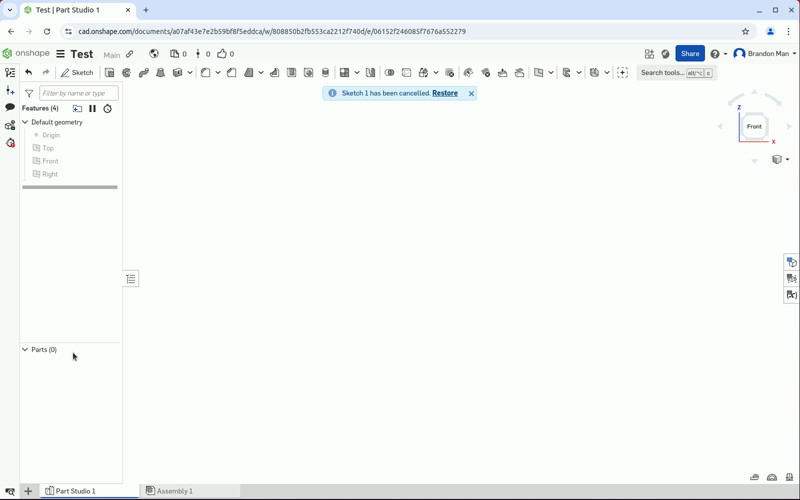
key(shift+s)
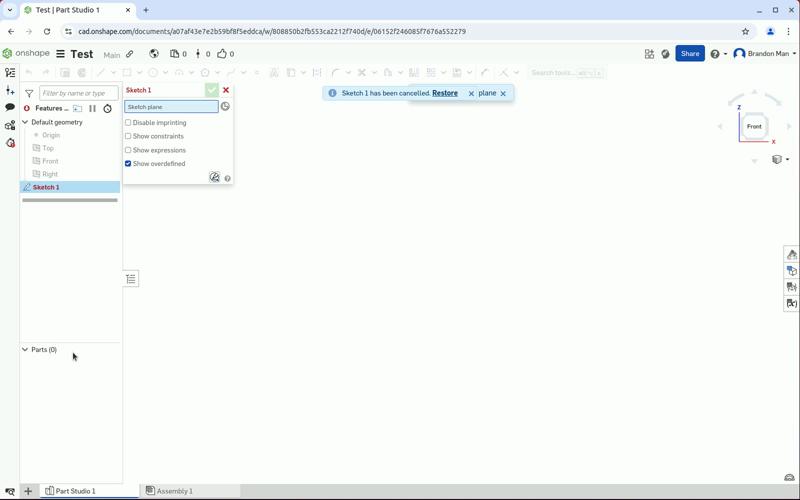
mouse_move(73, 163)
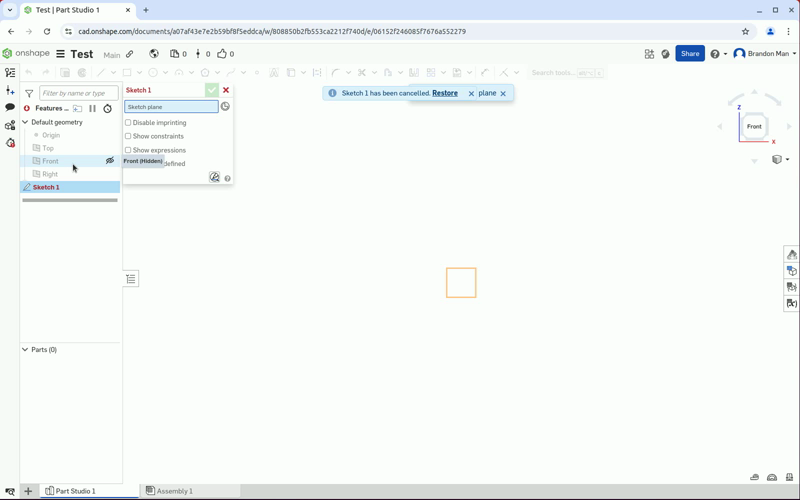
click(73, 163)
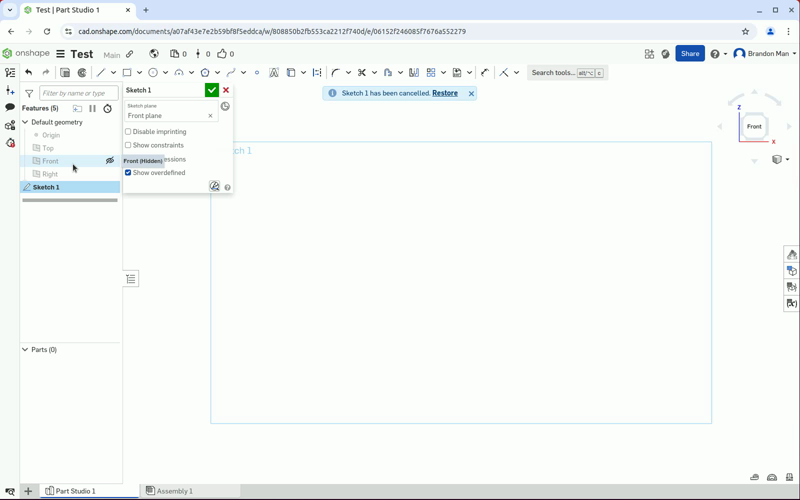
mouse_move(73, 352)
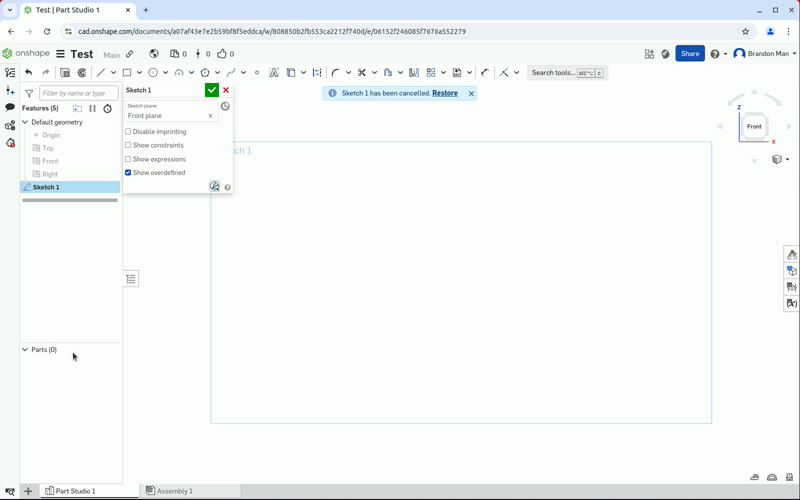
key(y)
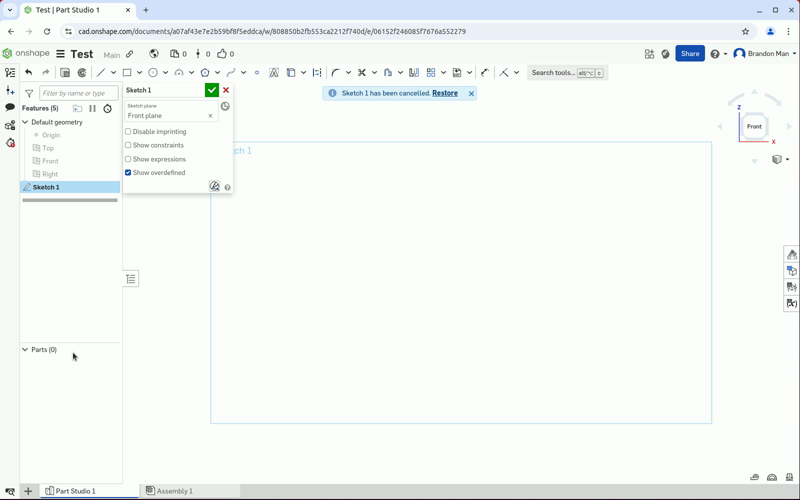
key(l)
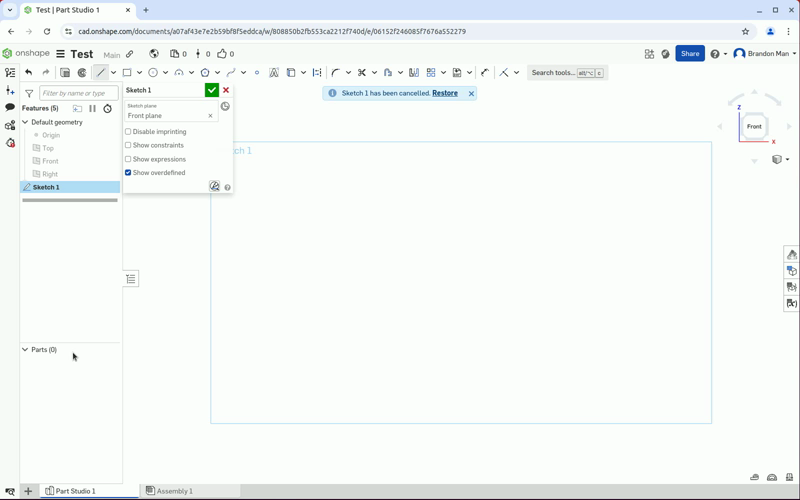
key_down(shift)
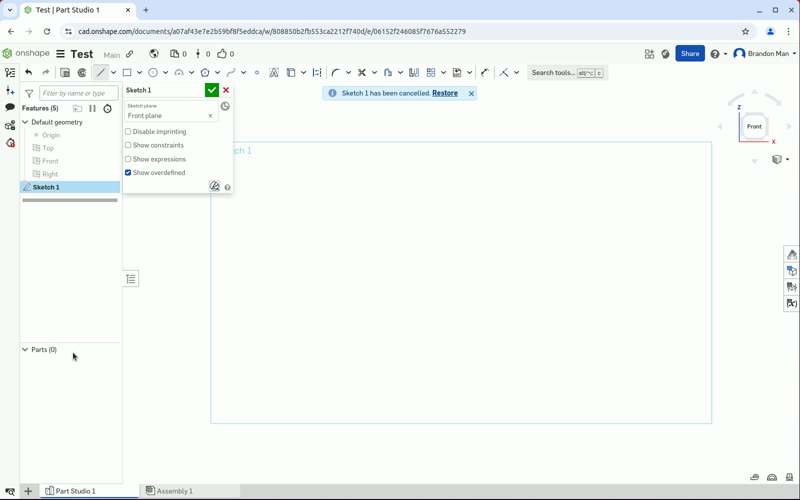
mouse_move(349, 171)
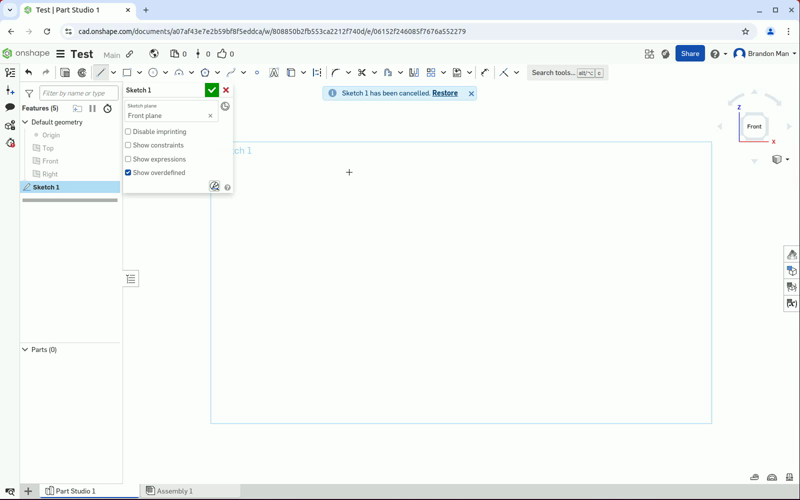
click(349, 171)
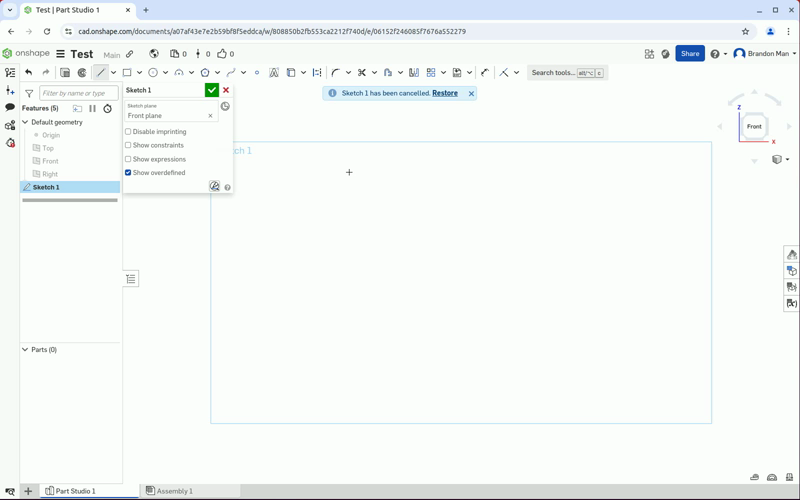
key_up(shift)
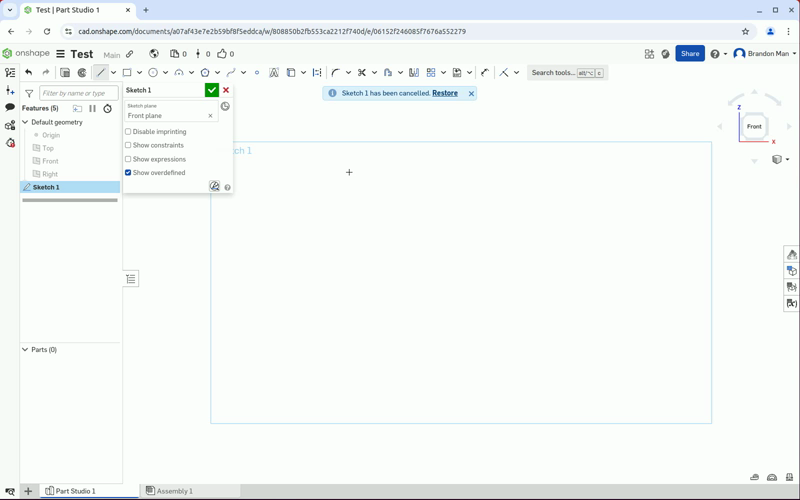
key_down(shift)
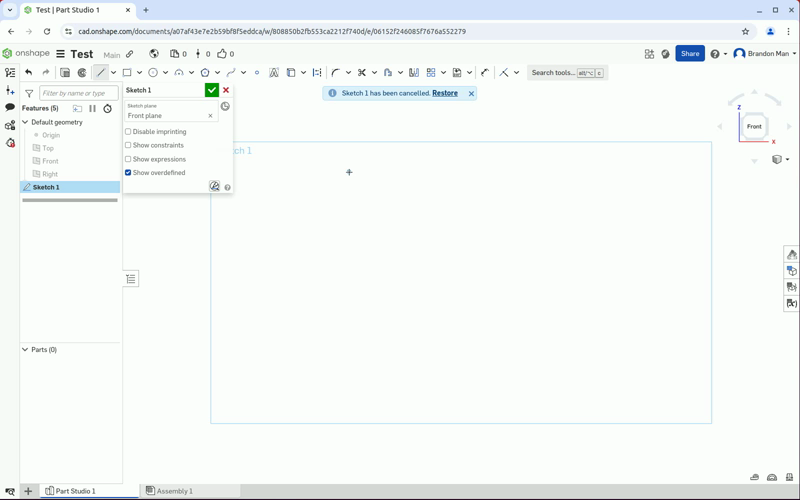
mouse_move(379, 171)
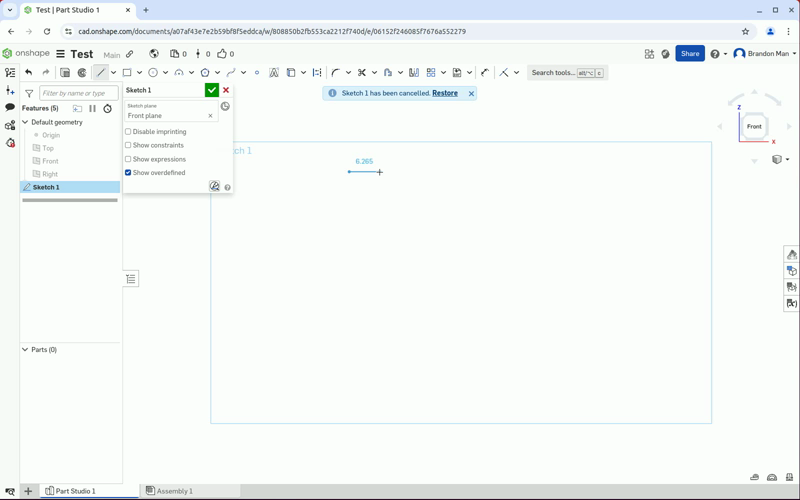
mouse_move(351, 171)
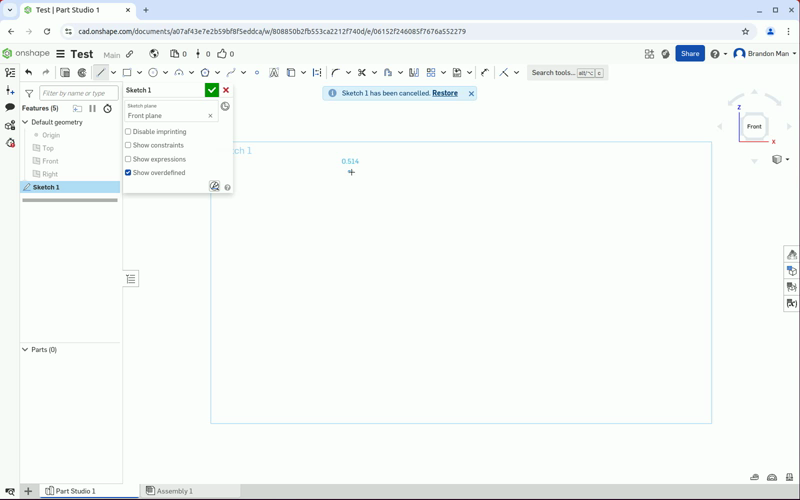
scroll(6)
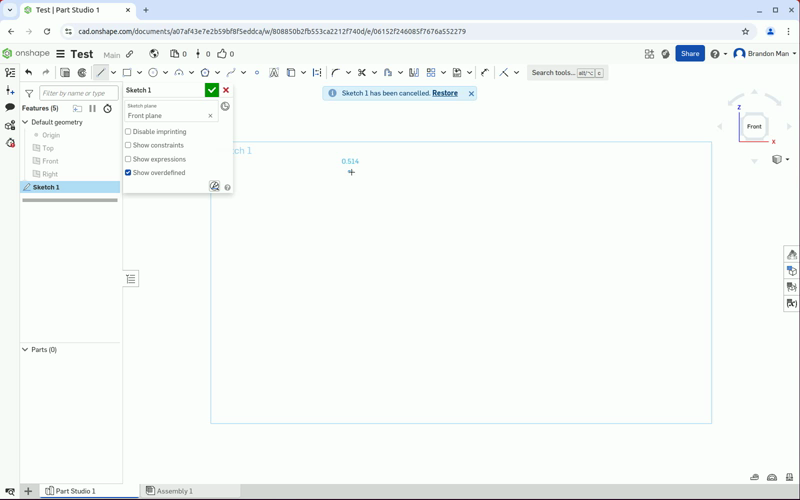
scroll(6)
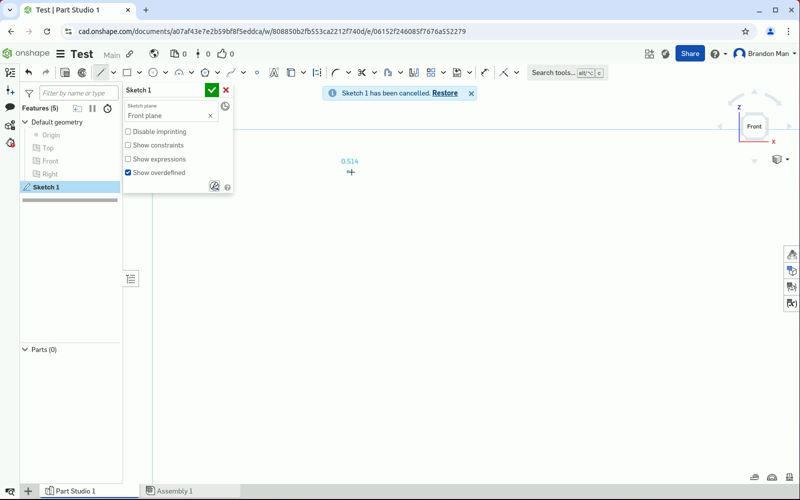
scroll(6)
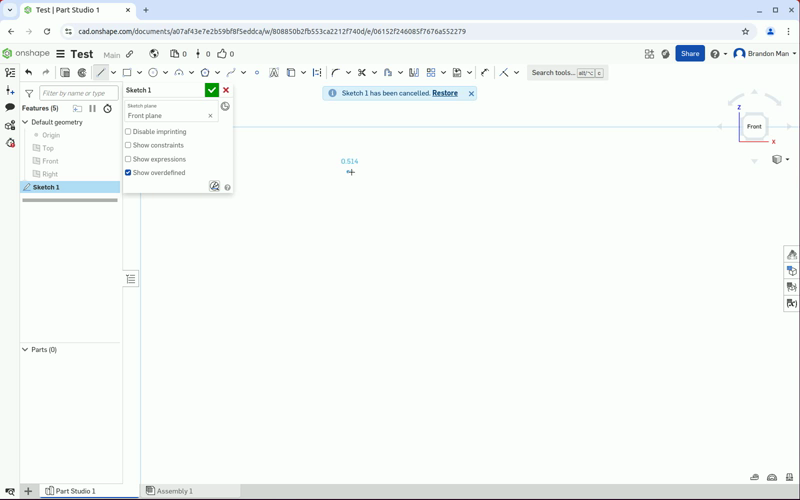
scroll(6)
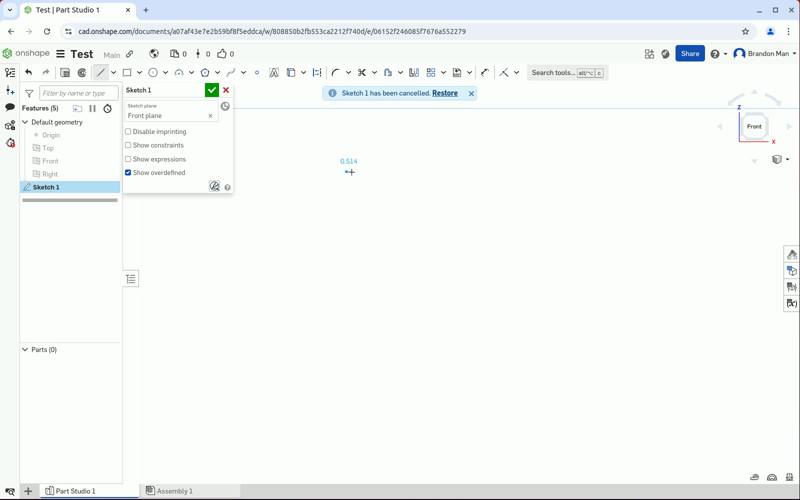
scroll(6)
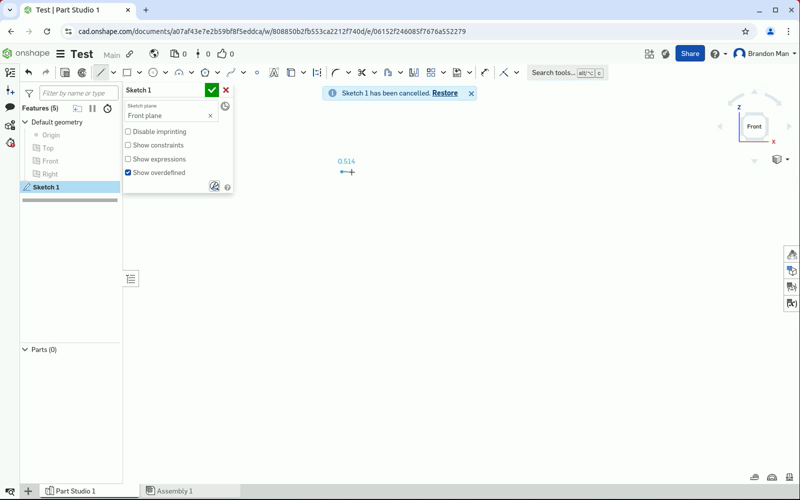
scroll(6)
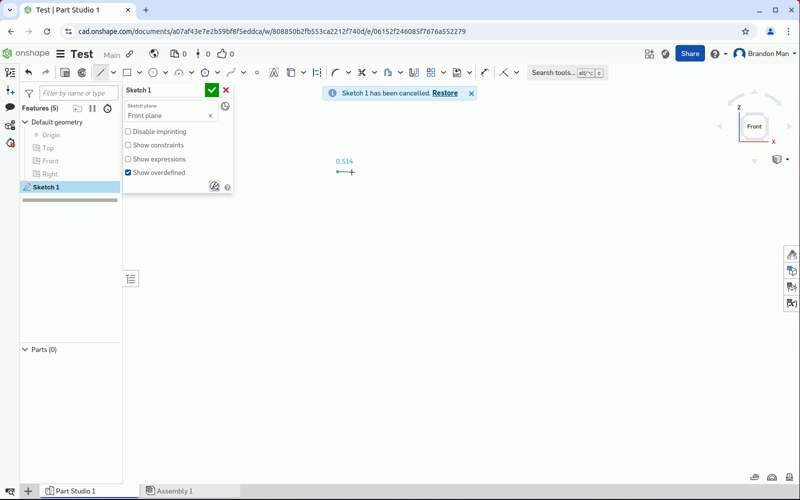
scroll(6)
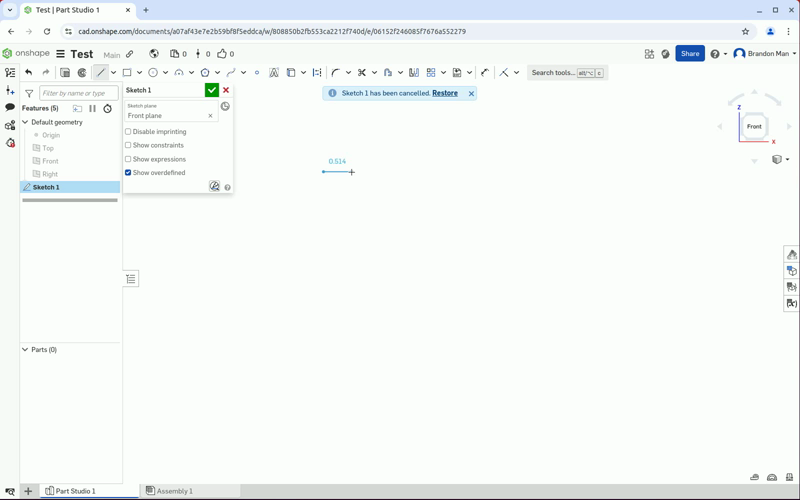
click(351, 171)
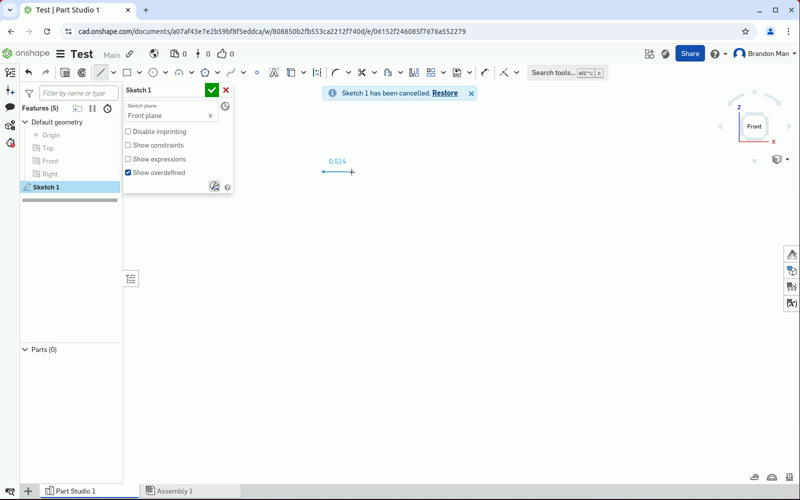
scroll(-6)
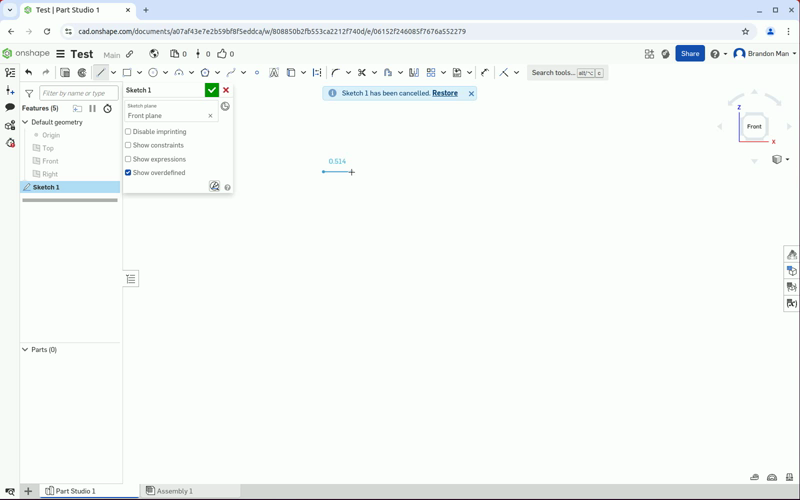
scroll(-6)
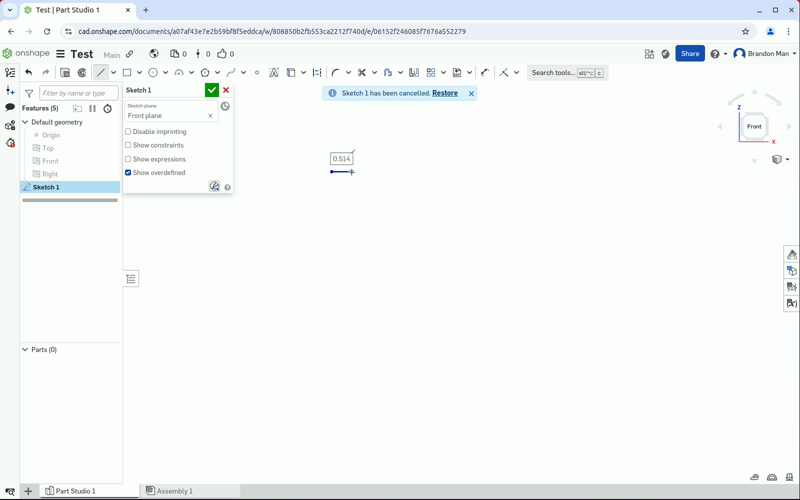
scroll(-6)
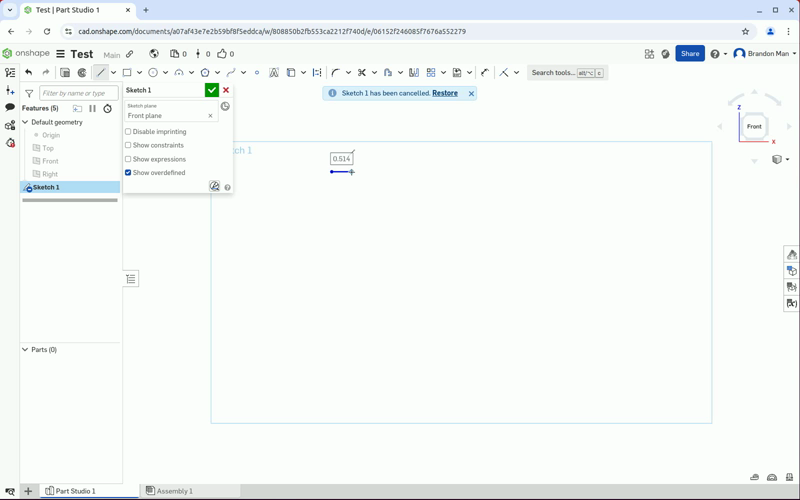
scroll(-6)
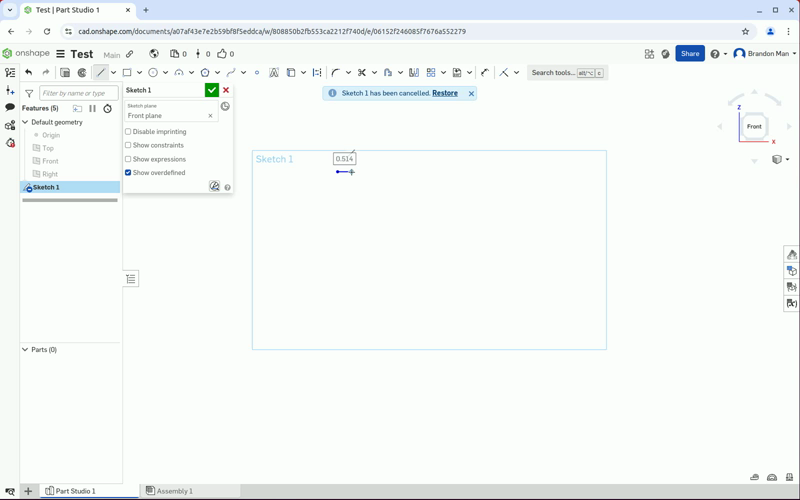
scroll(-6)
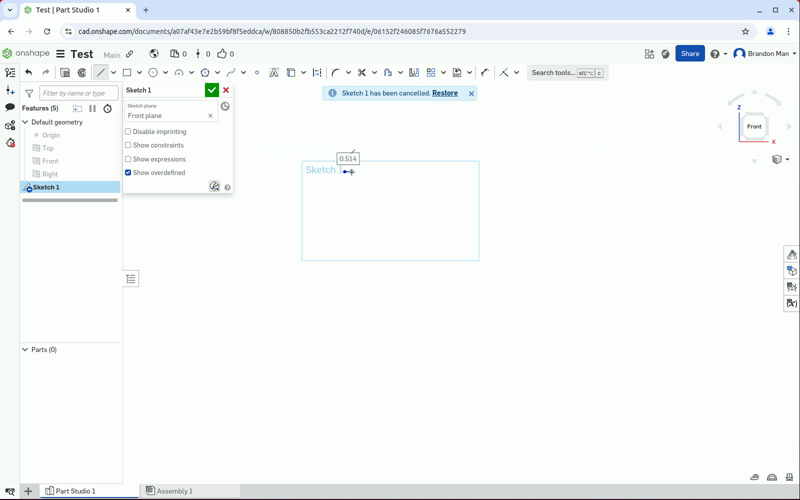
scroll(-6)
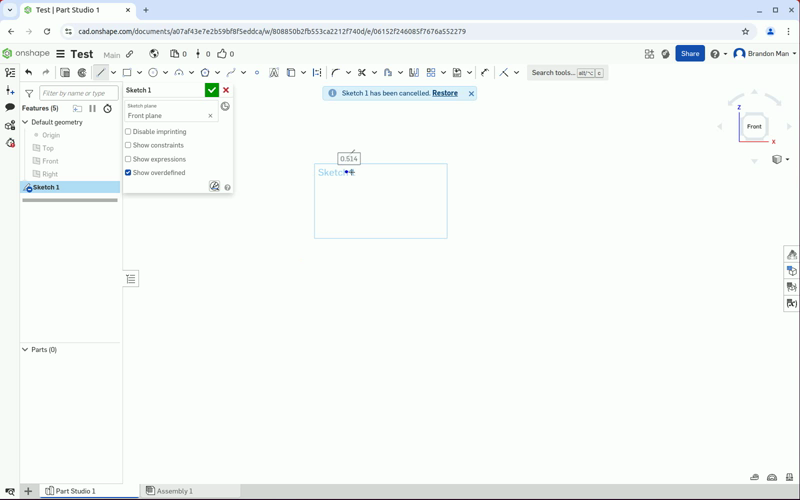
scroll(-6)
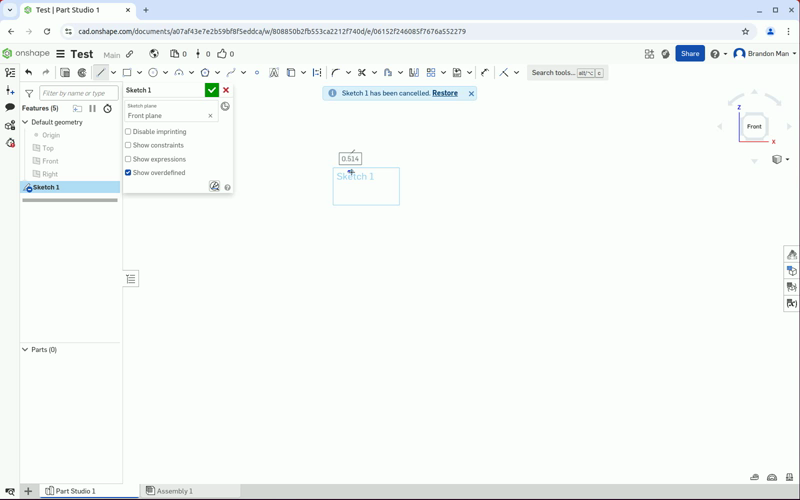
key_up(shift)
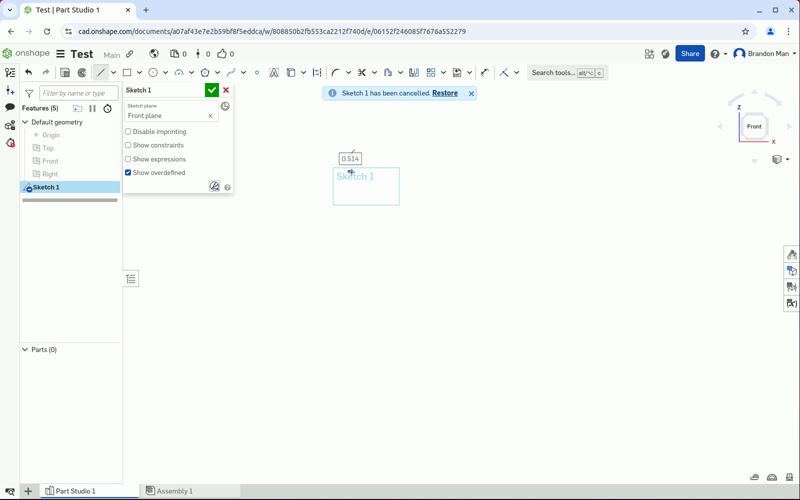
key_down(shift)
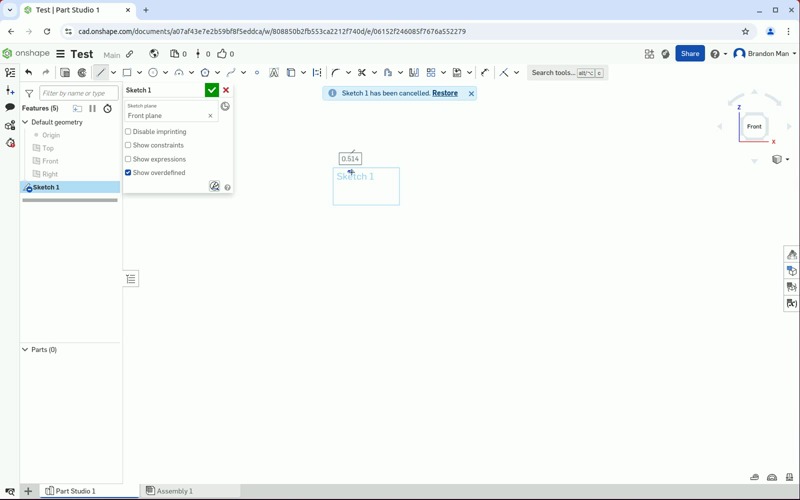
mouse_move(455, 171)
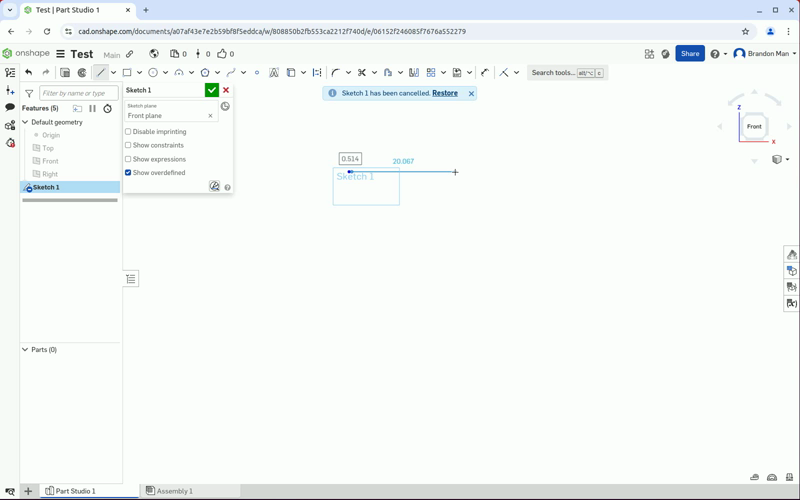
click(455, 171)
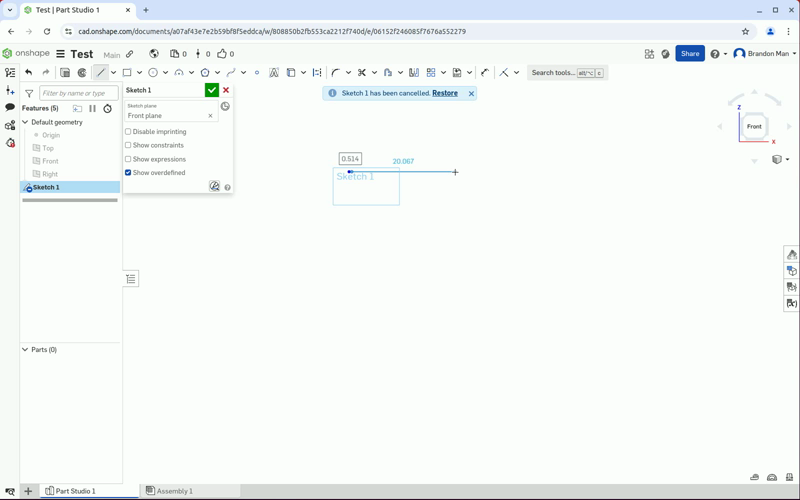
key_up(shift)
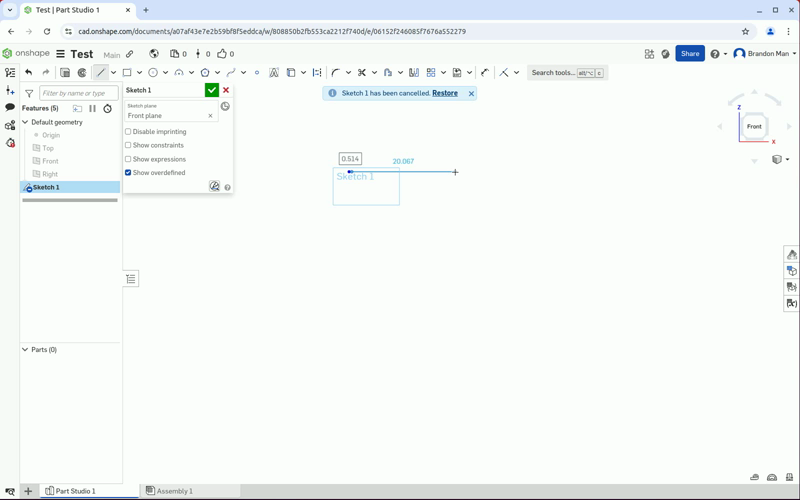
key_down(shift)
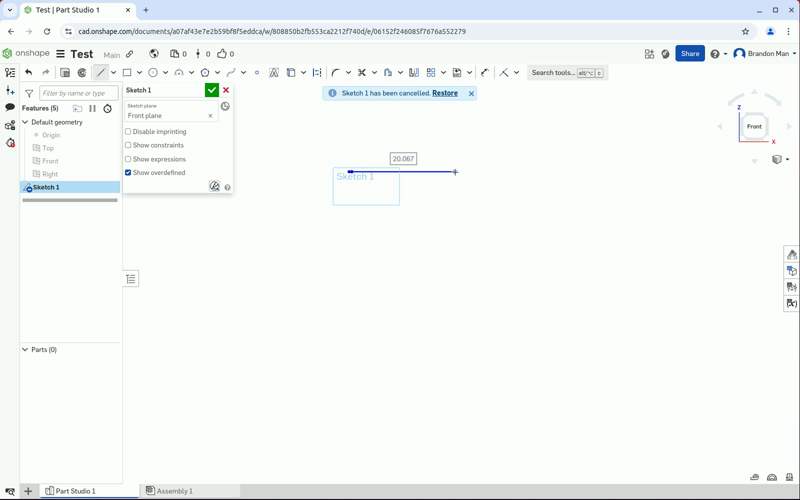
mouse_move(485, 171)
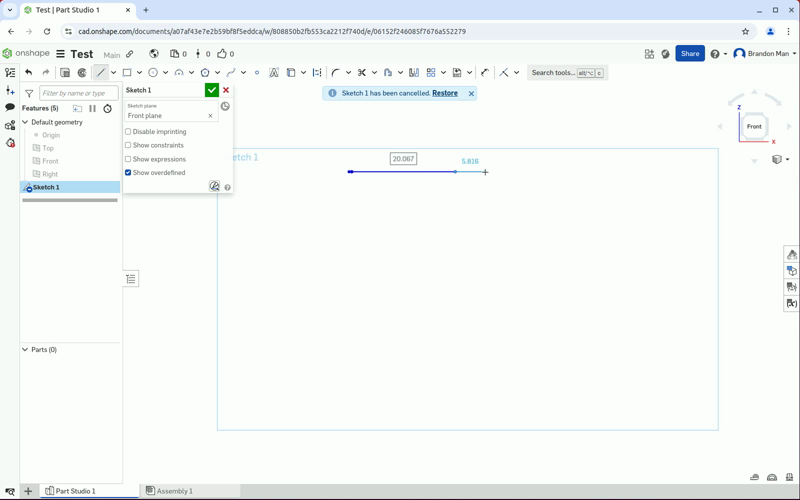
mouse_move(466, 171)
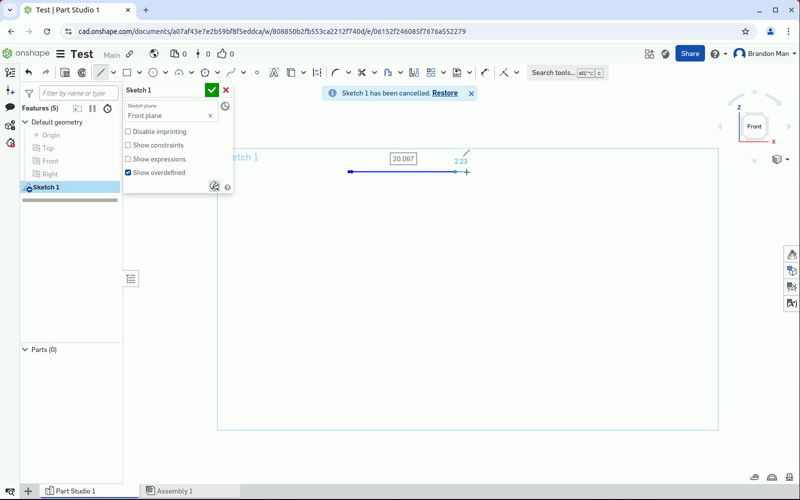
click(466, 171)
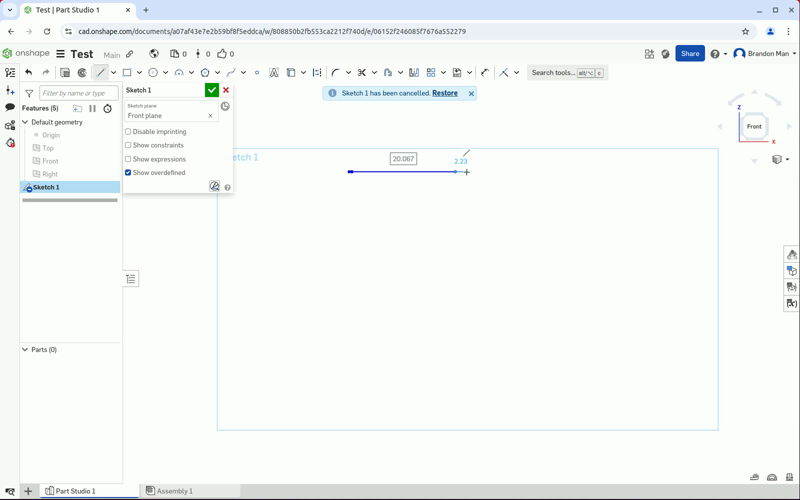
key_up(shift)
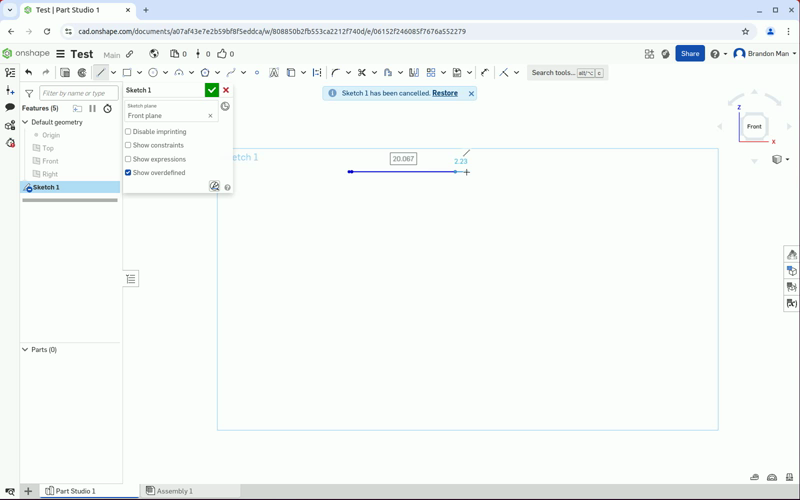
key_down(shift)
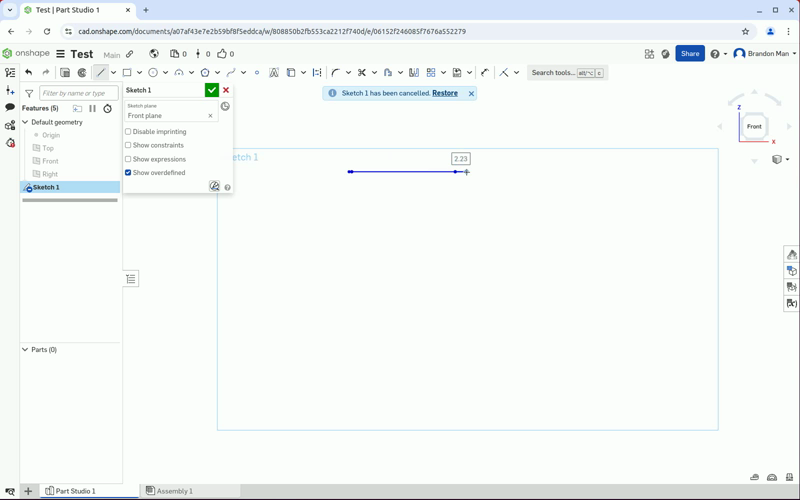
mouse_move(569, 171)
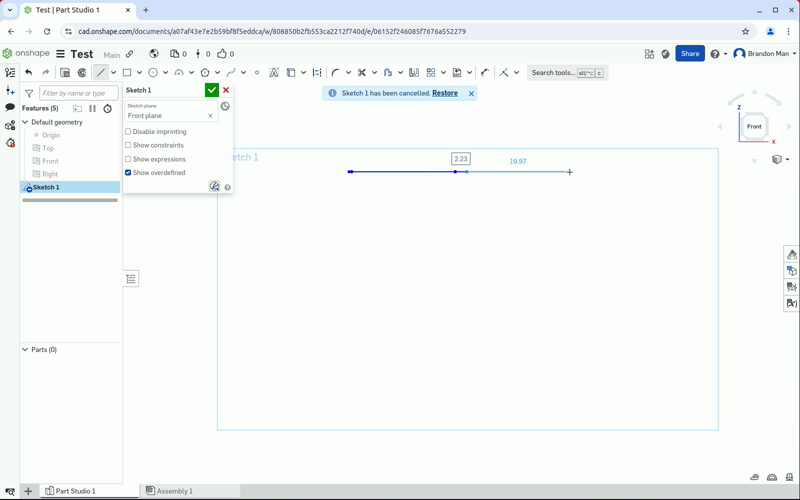
click(569, 171)
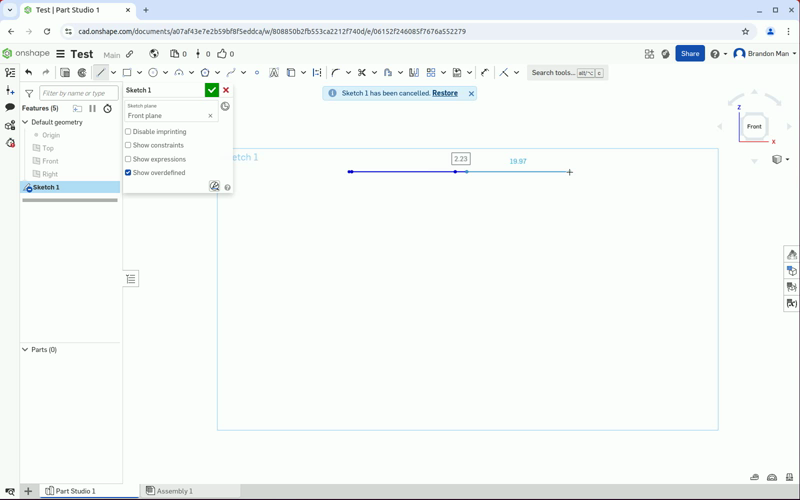
key_up(shift)
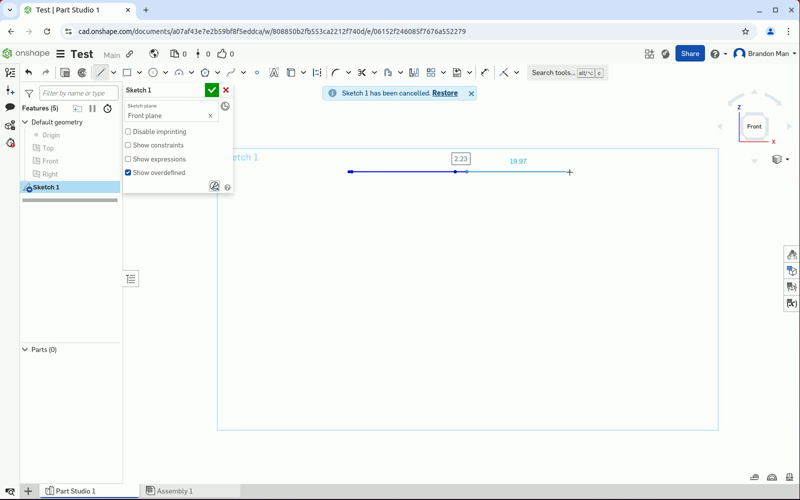
key_down(shift)
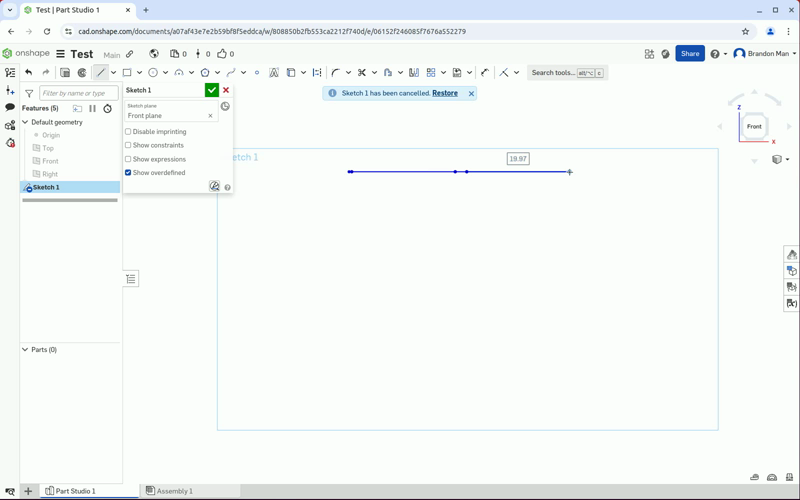
mouse_move(589, 171)
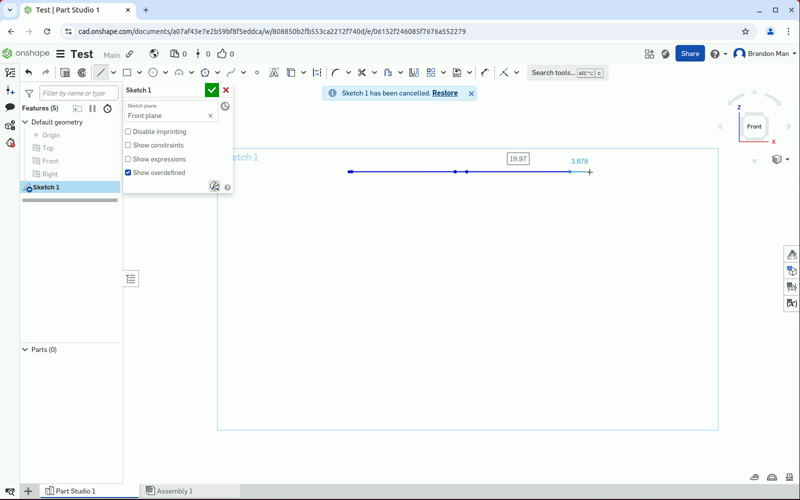
mouse_move(572, 171)
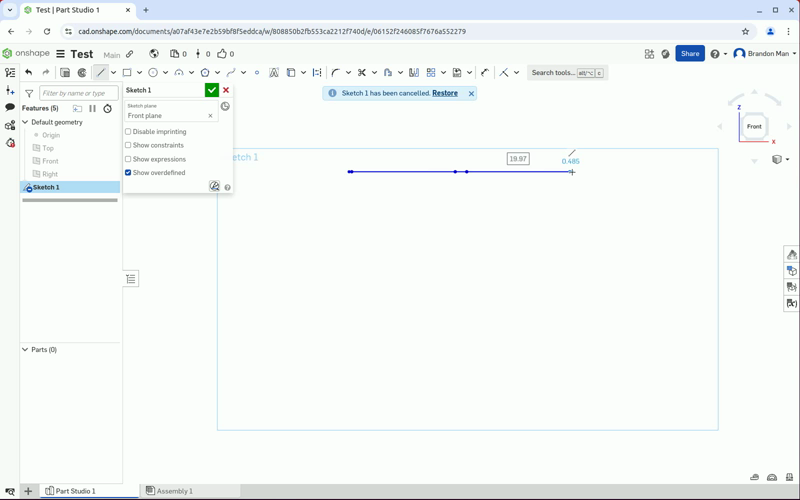
scroll(6)
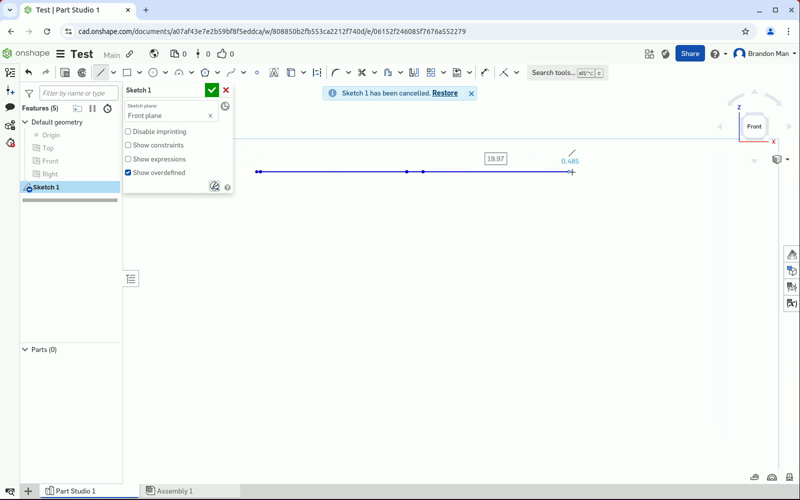
scroll(6)
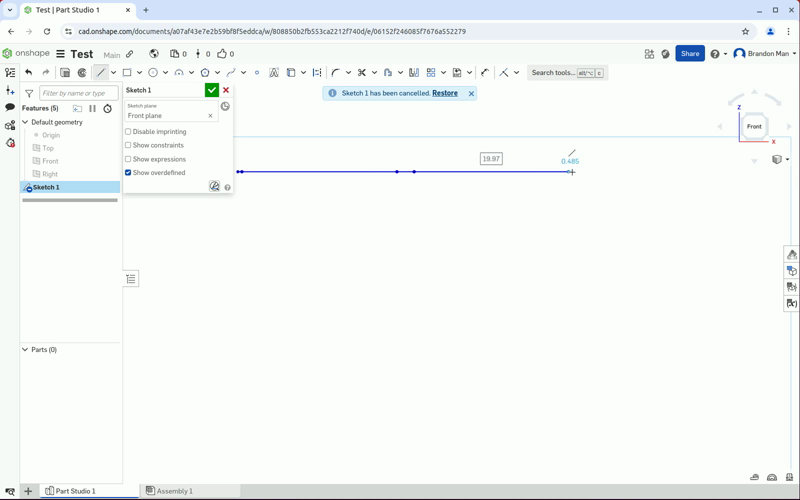
scroll(6)
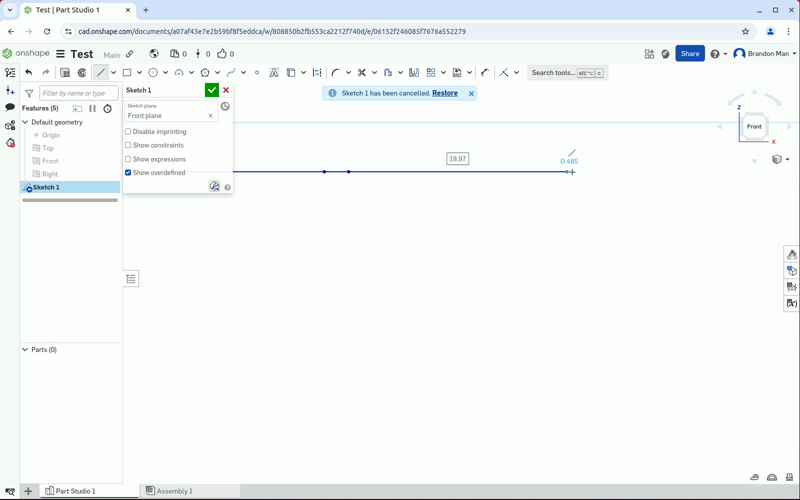
scroll(6)
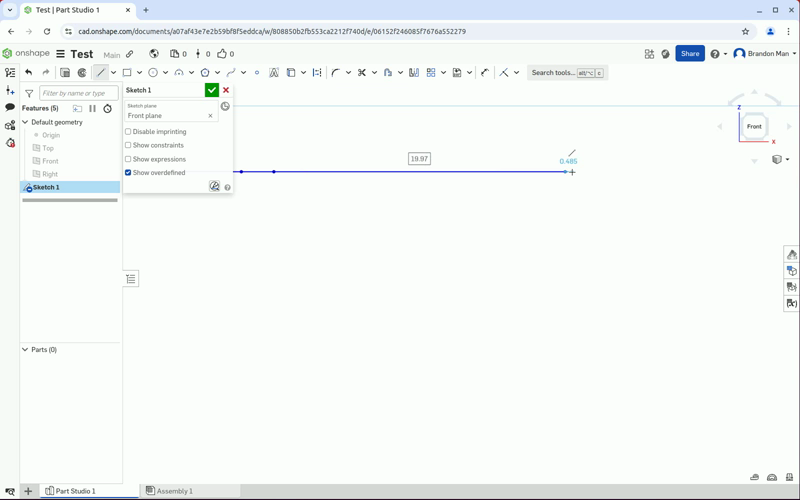
scroll(6)
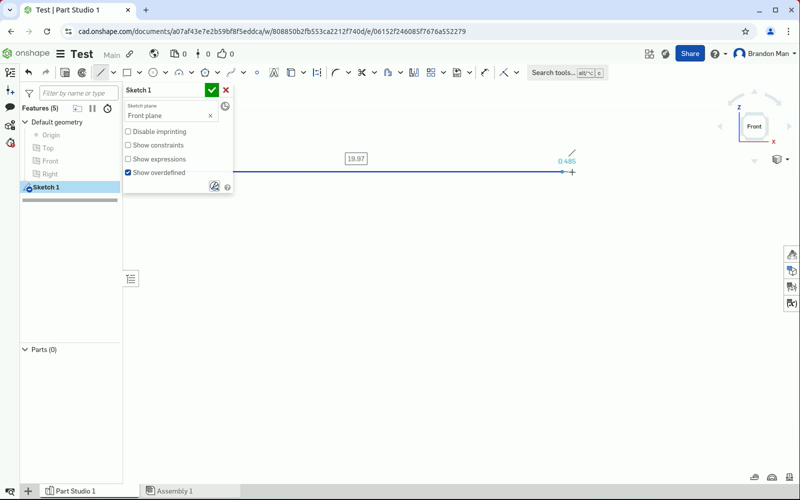
scroll(6)
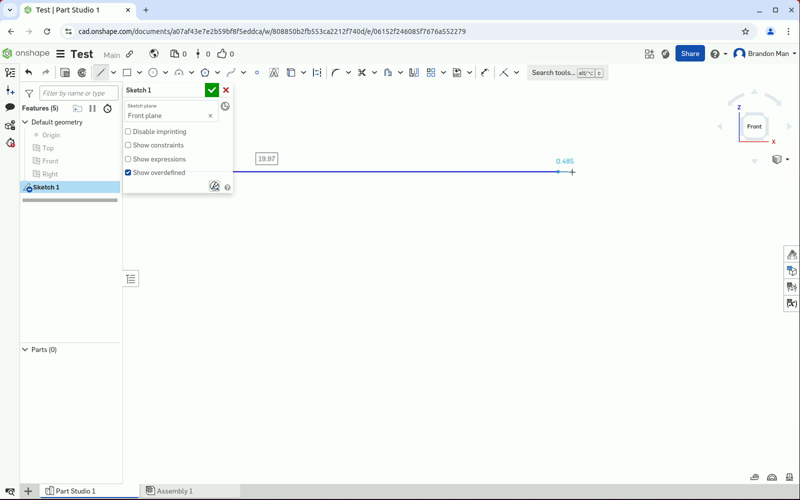
scroll(6)
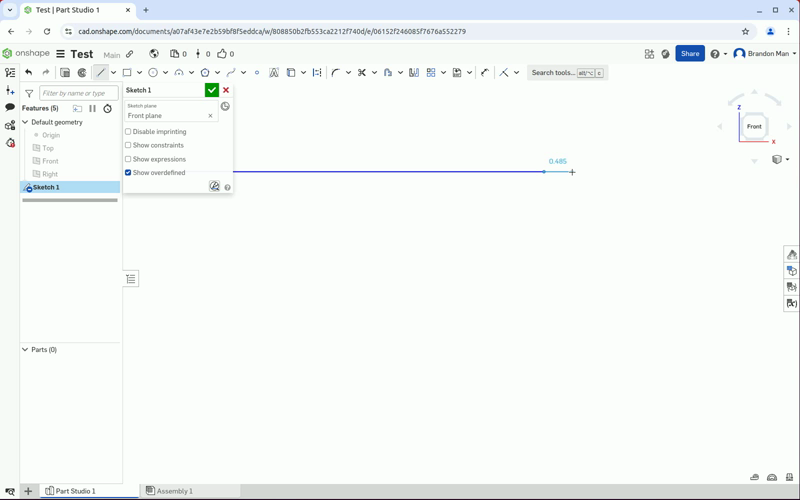
click(572, 171)
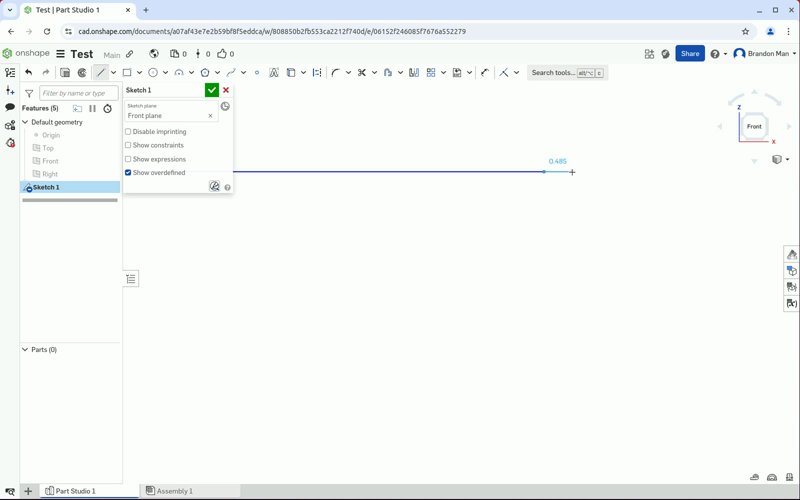
scroll(-6)
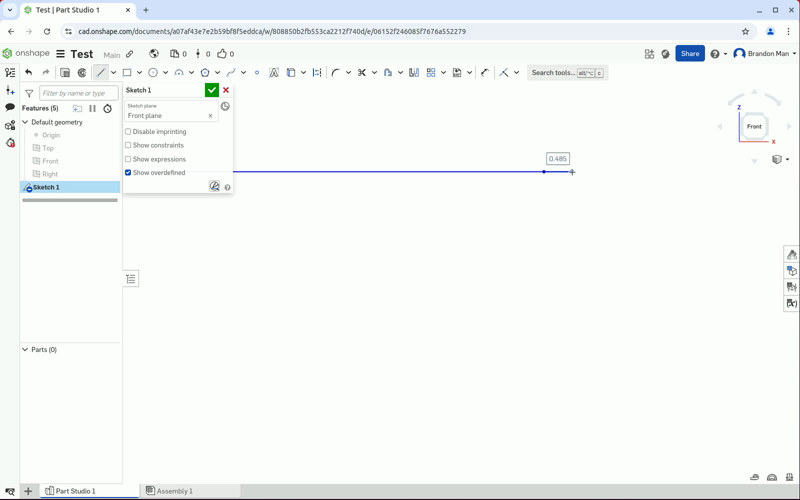
scroll(-6)
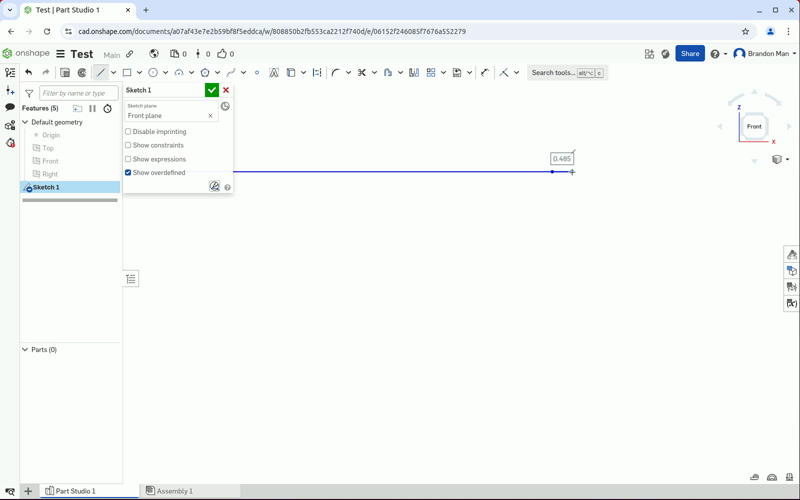
scroll(-6)
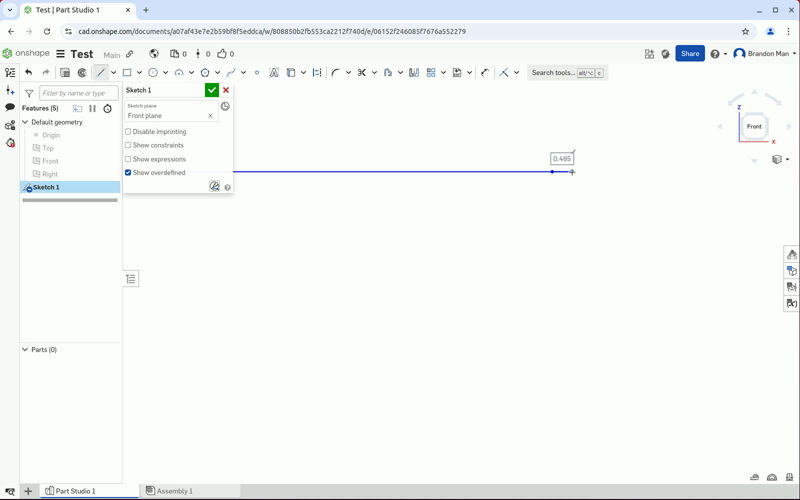
scroll(-6)
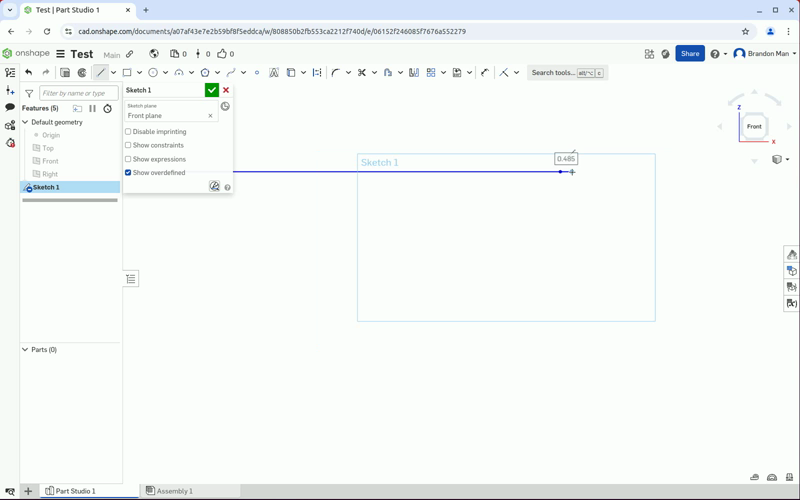
scroll(-6)
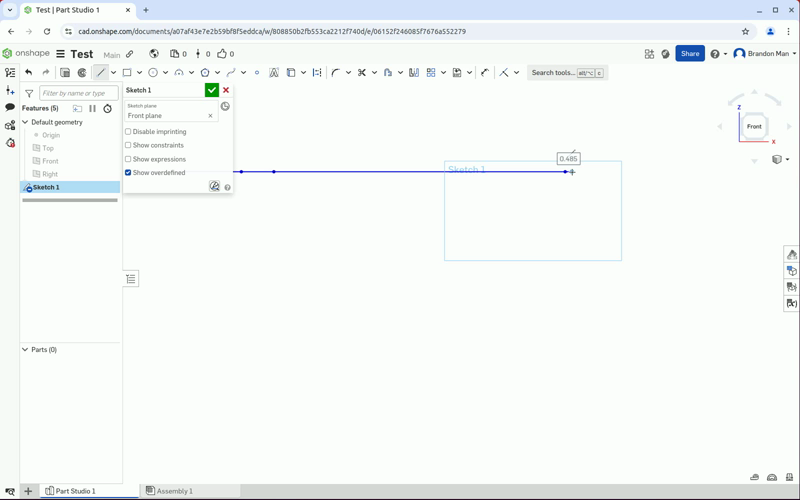
scroll(-6)
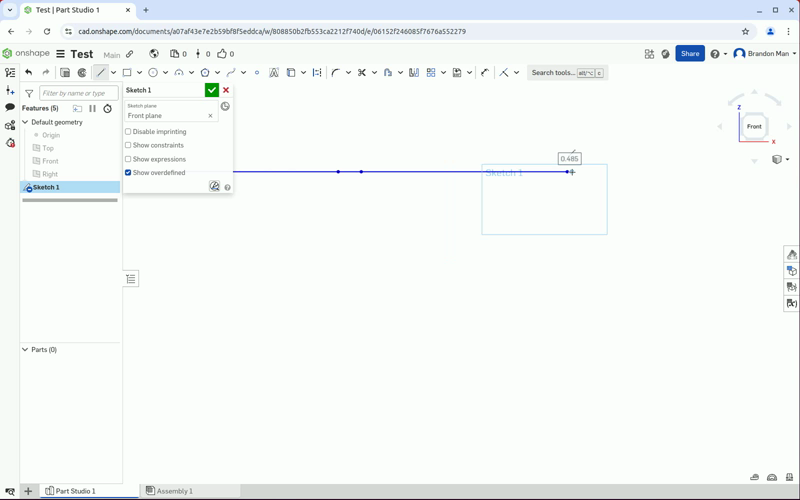
scroll(-6)
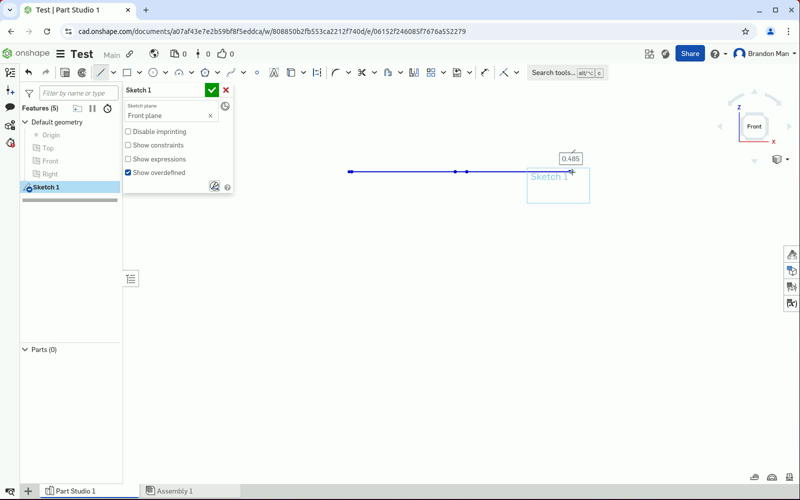
key_up(shift)
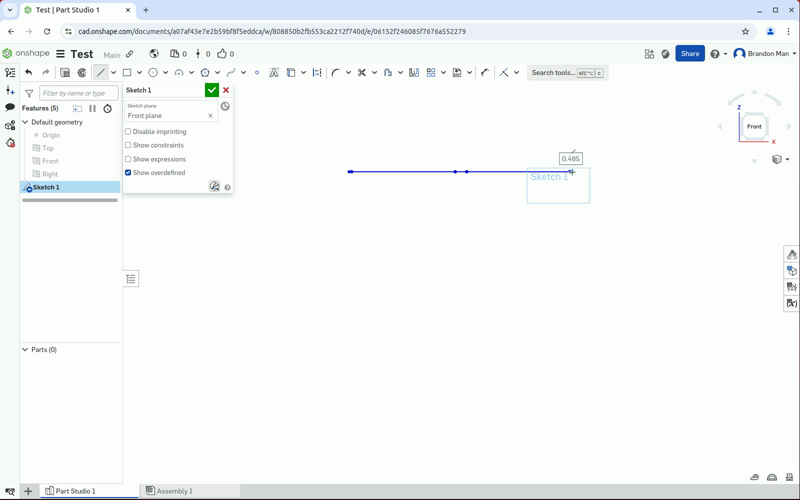
key_down(shift)
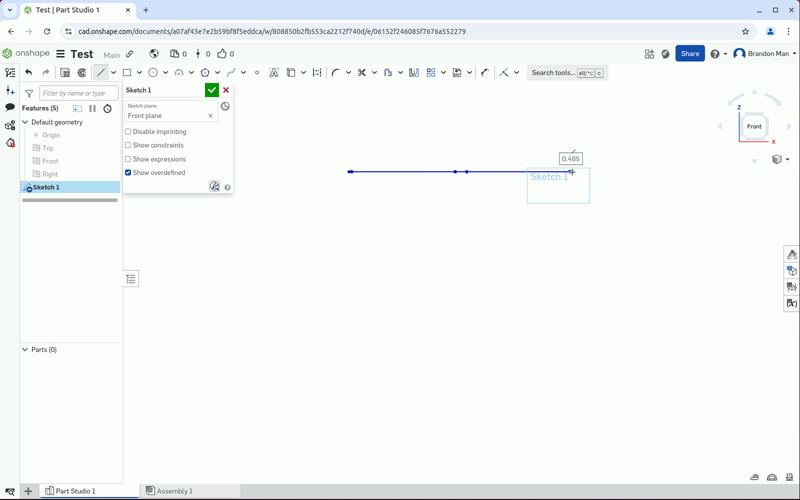
mouse_move(589, 171)
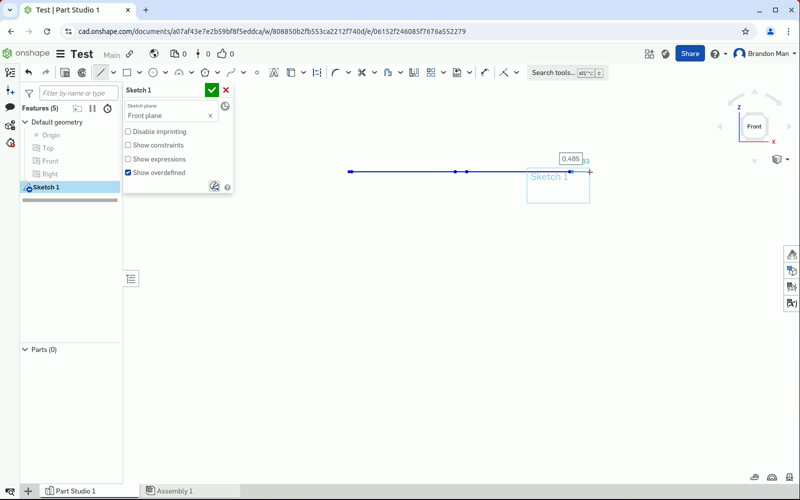
mouse_move(572, 169)
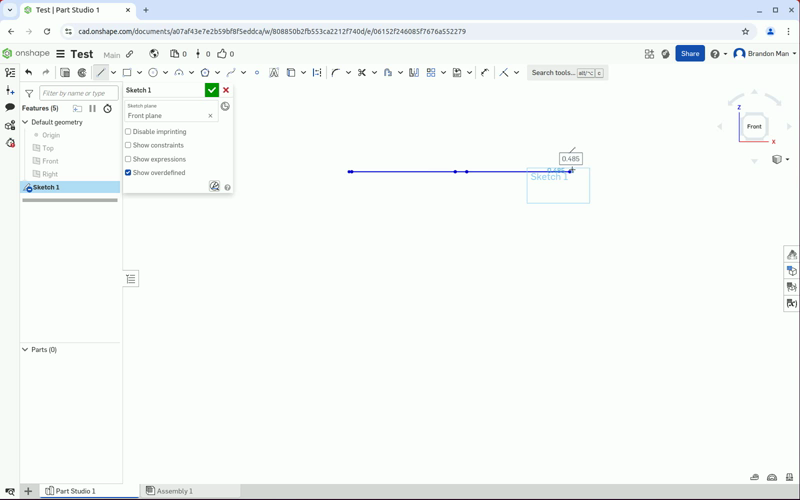
scroll(6)
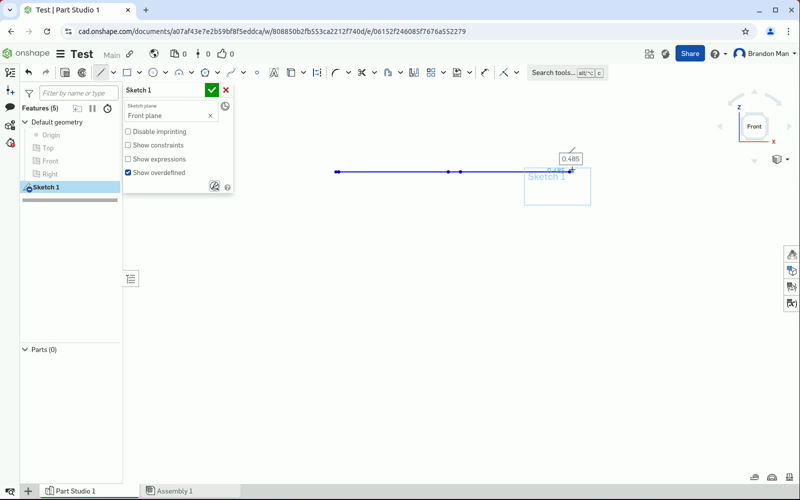
scroll(6)
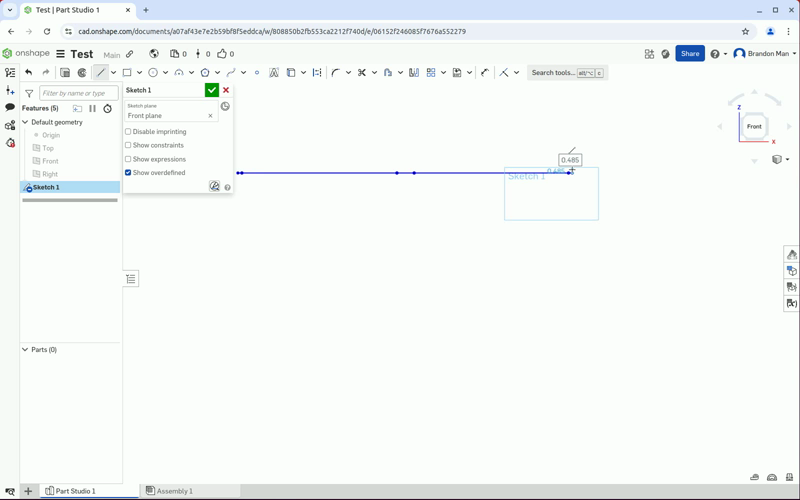
scroll(6)
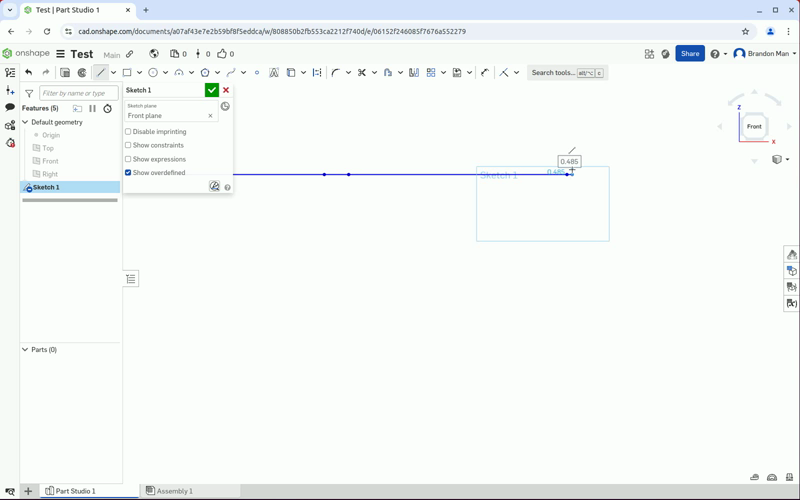
scroll(6)
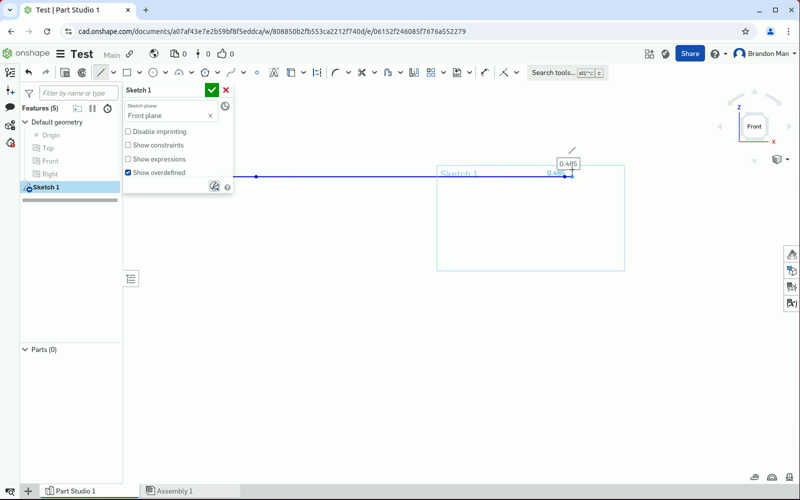
scroll(6)
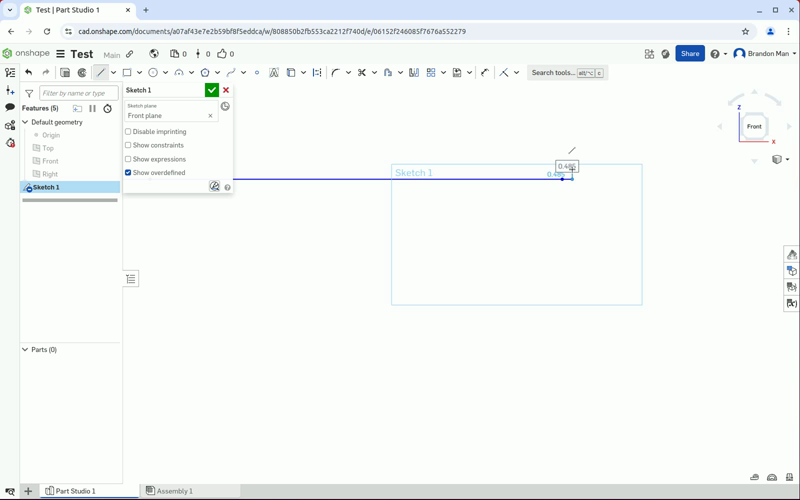
scroll(6)
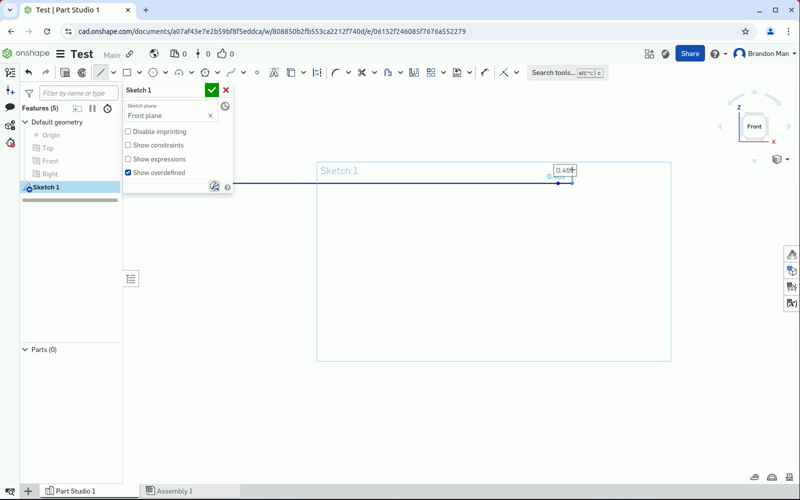
scroll(6)
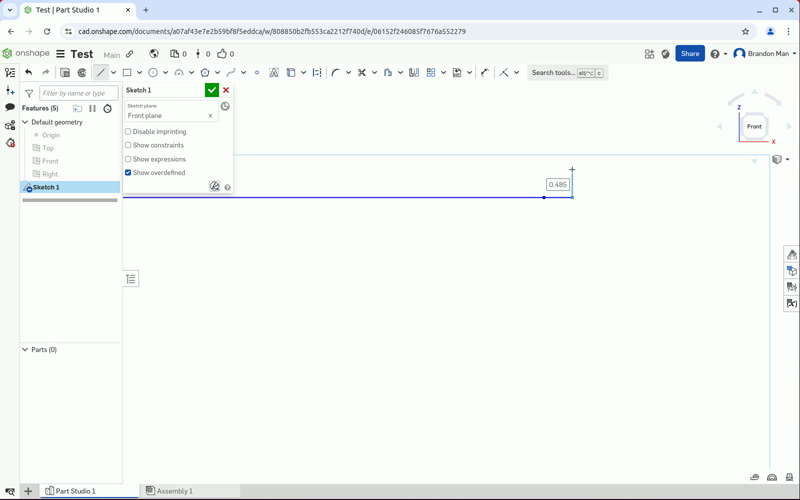
click(572, 169)
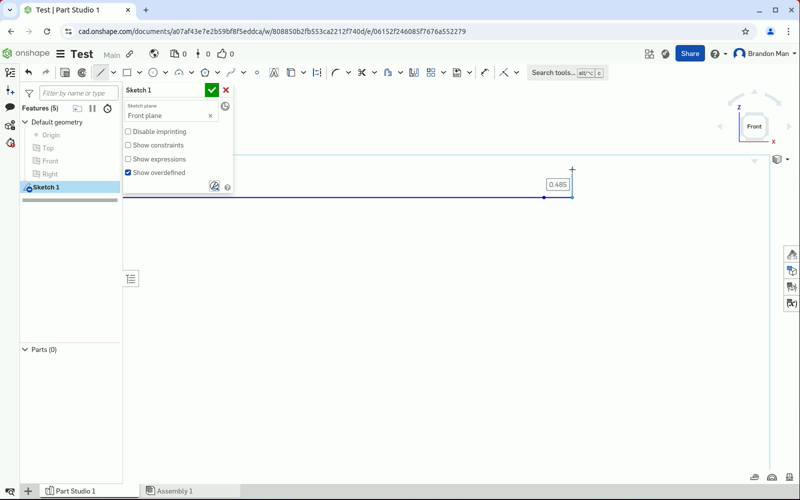
scroll(-6)
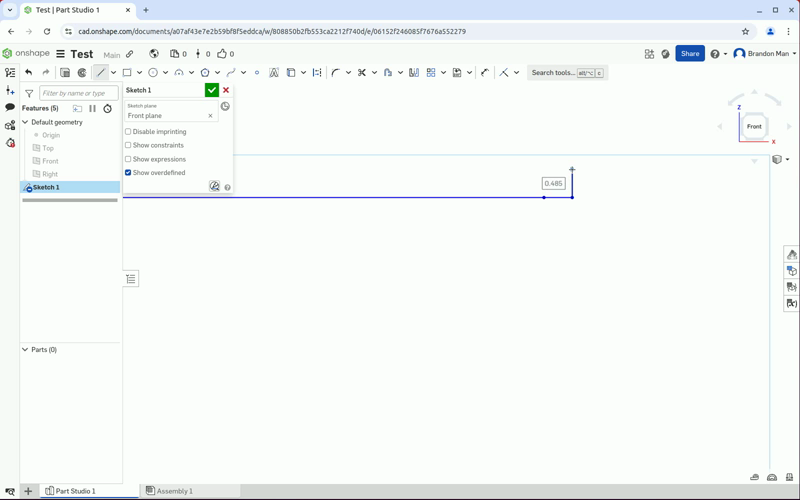
scroll(-6)
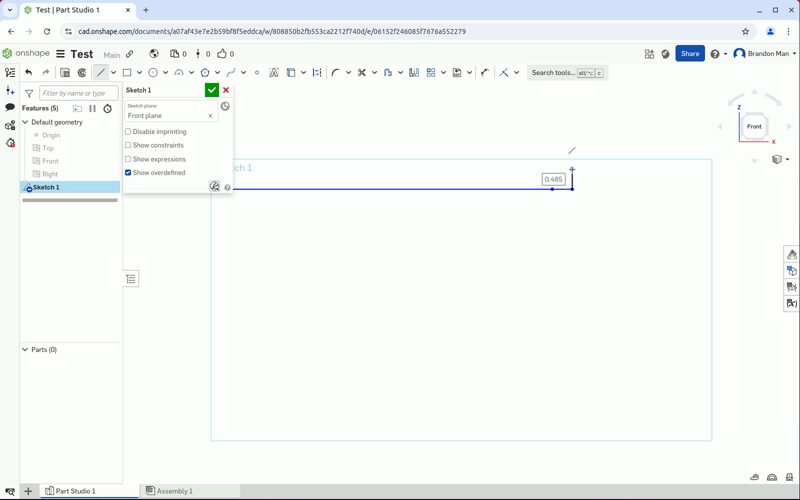
scroll(-6)
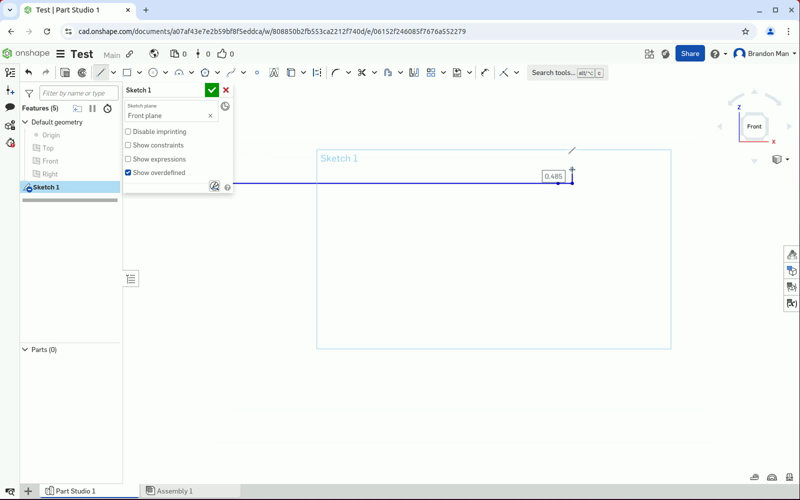
scroll(-6)
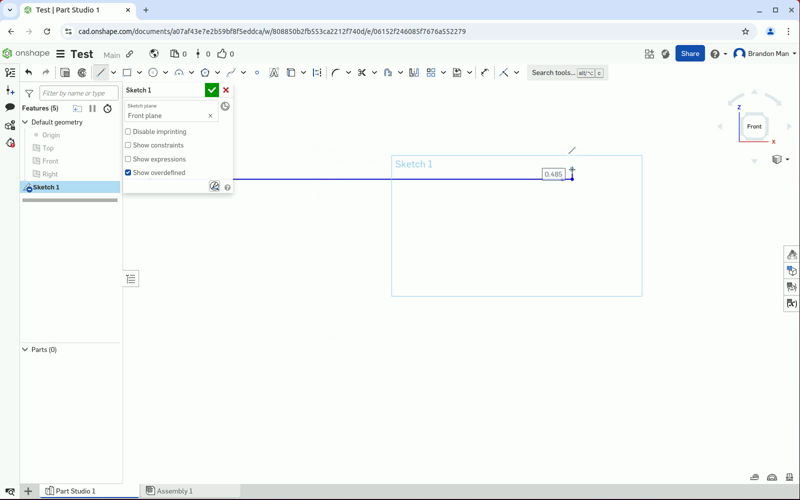
scroll(-6)
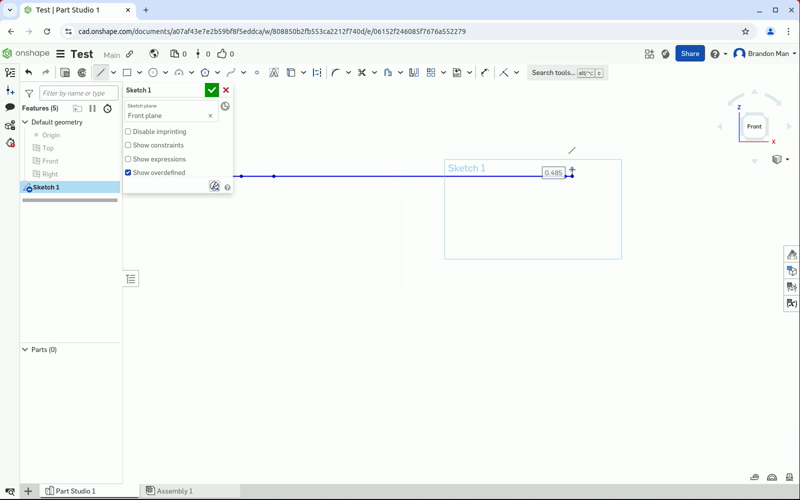
scroll(-6)
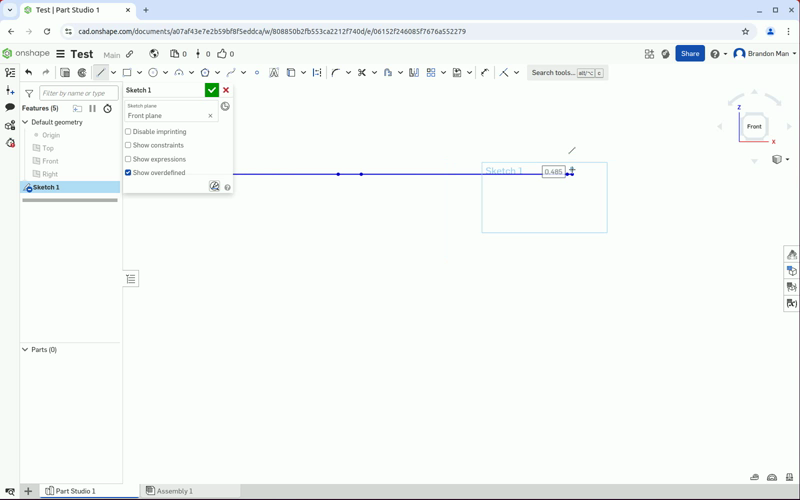
scroll(-6)
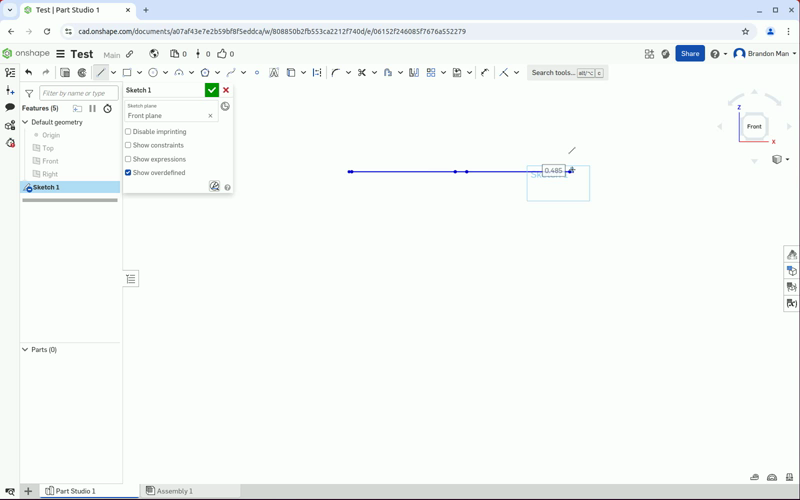
key_up(shift)
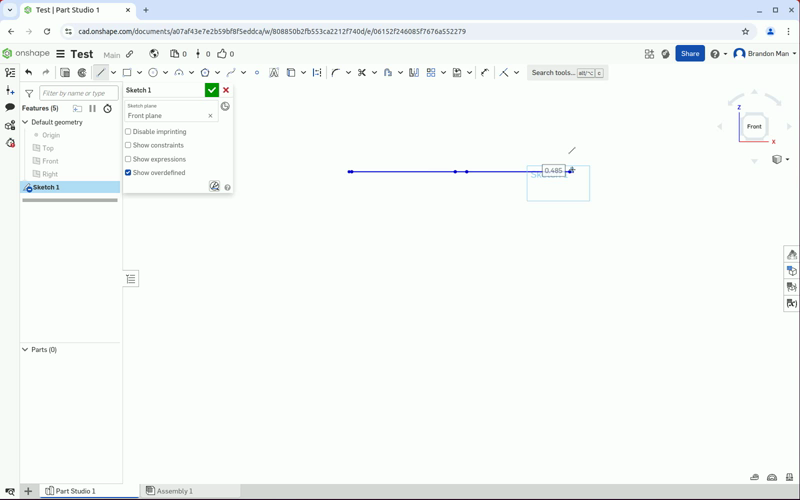
key_down(shift)
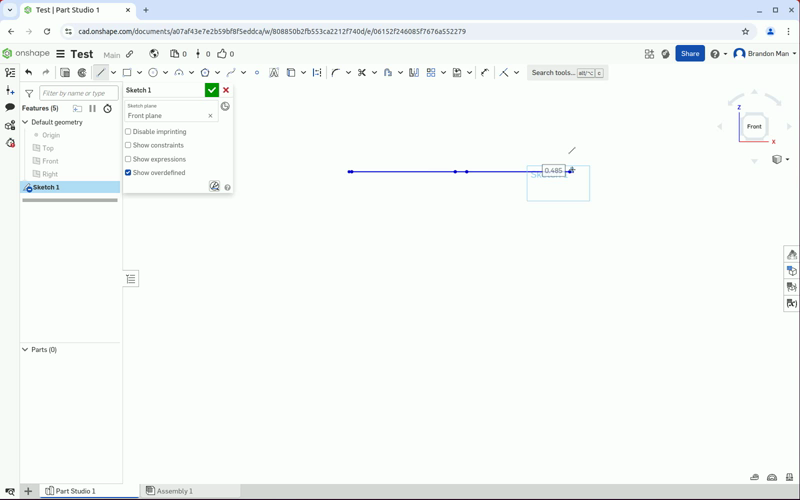
mouse_move(349, 169)
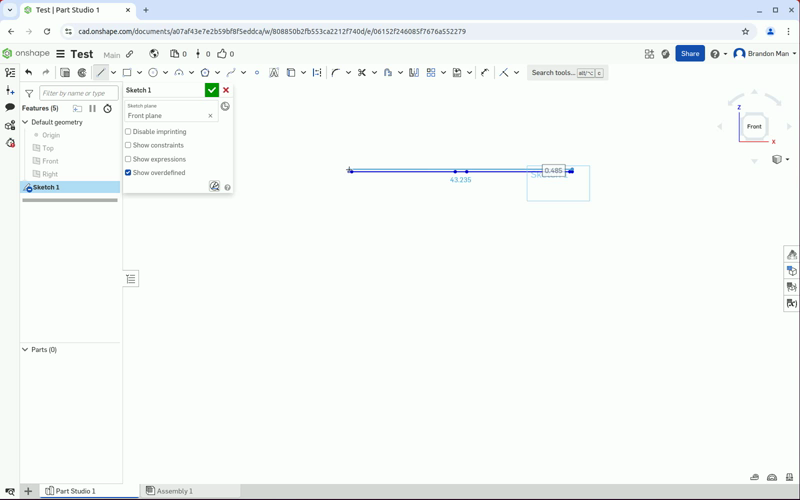
scroll(6)
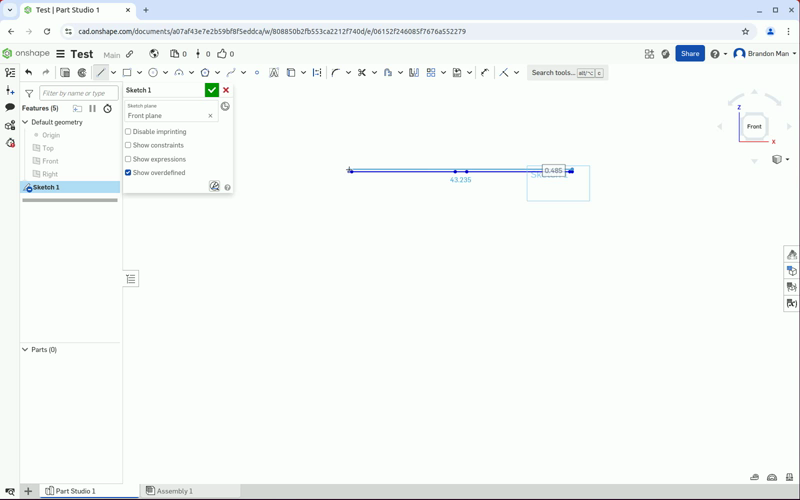
scroll(6)
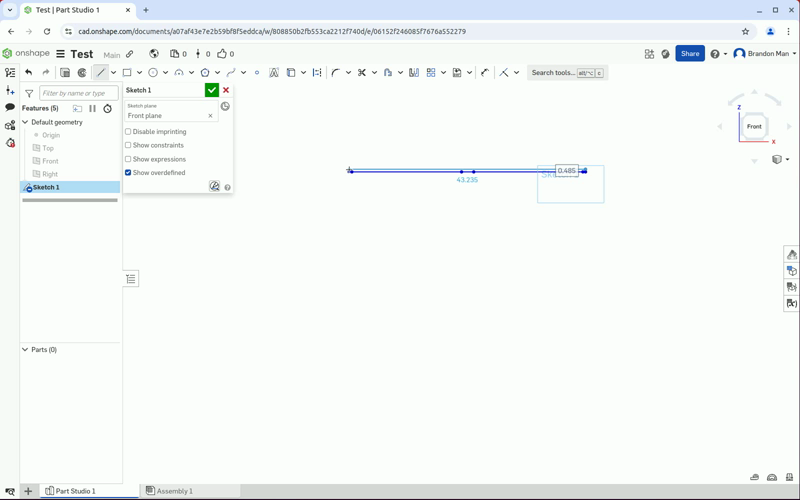
scroll(6)
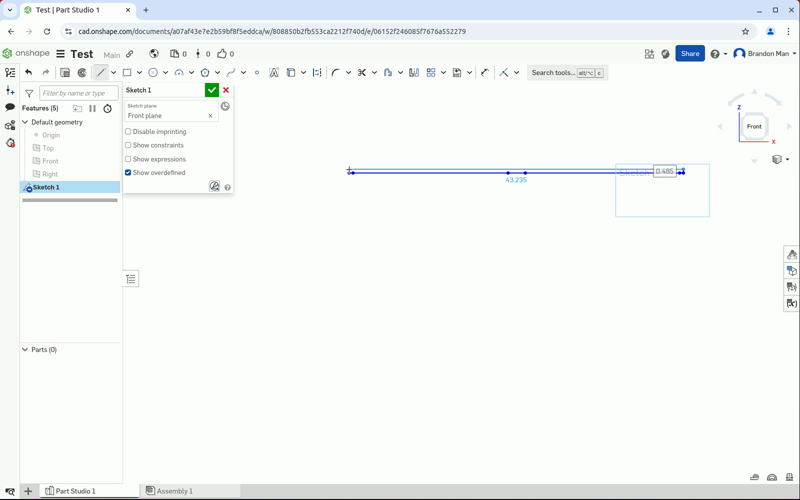
scroll(6)
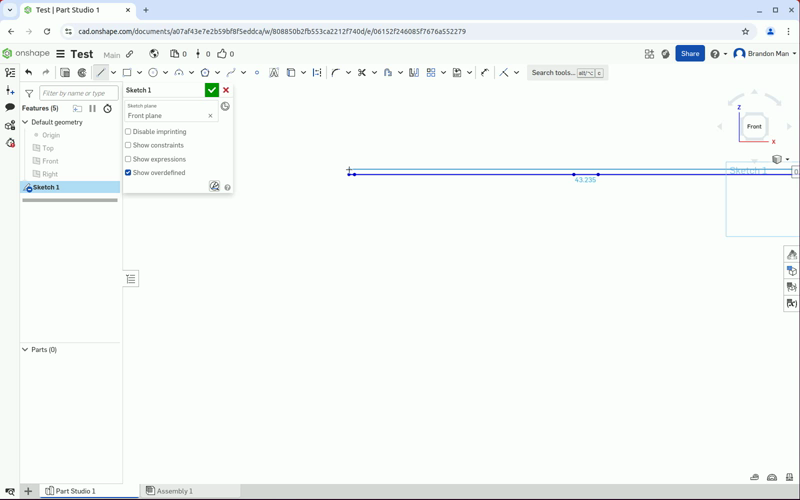
scroll(6)
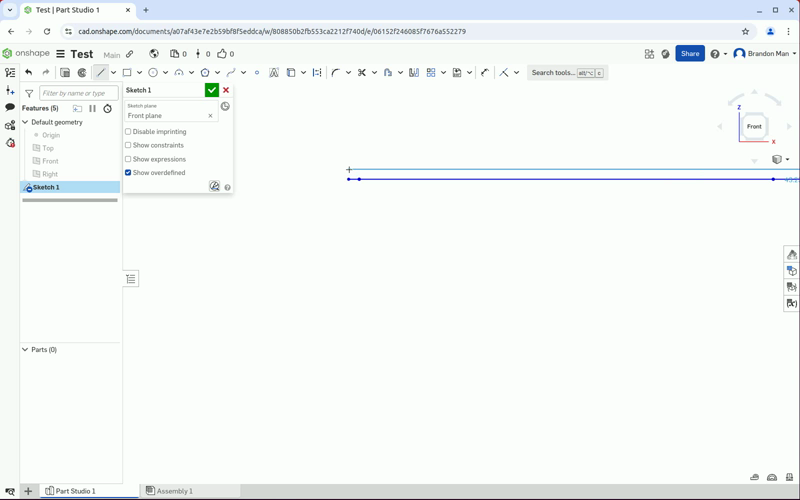
scroll(6)
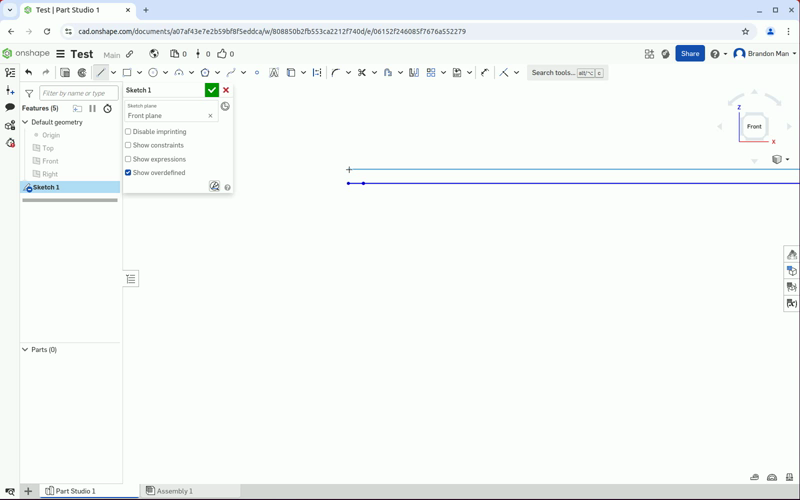
scroll(6)
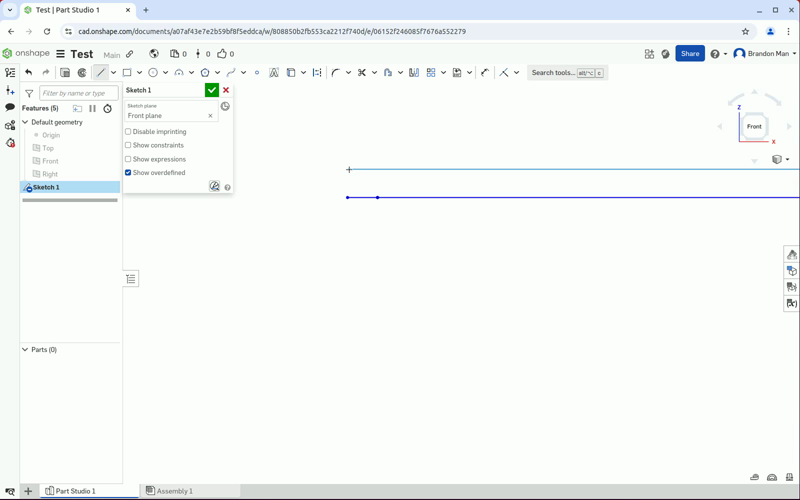
click(349, 169)
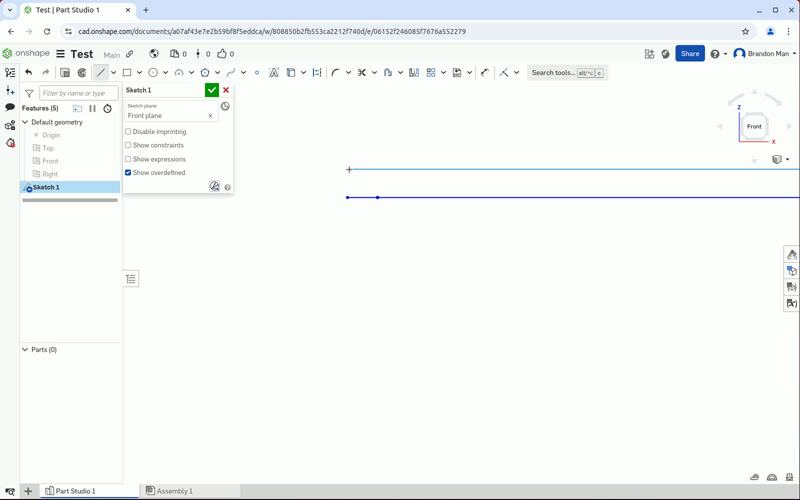
scroll(-6)
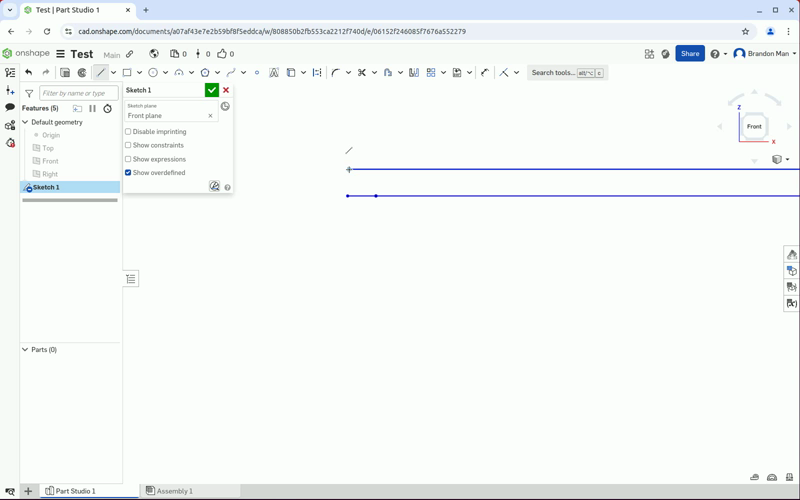
scroll(-6)
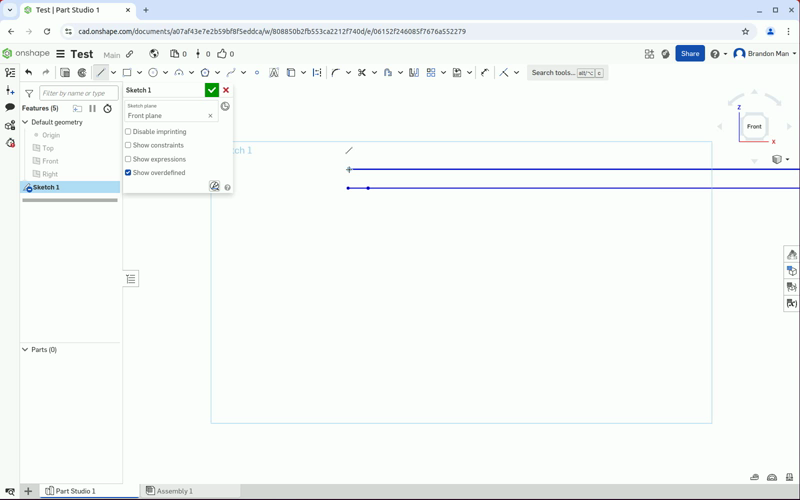
scroll(-6)
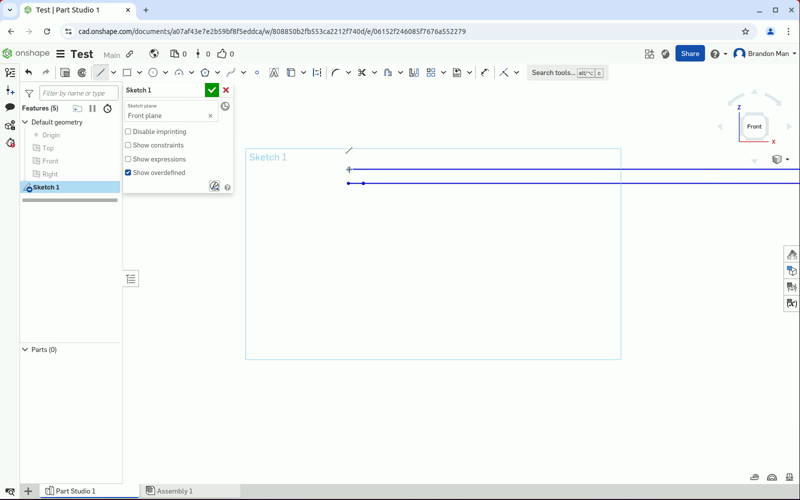
scroll(-6)
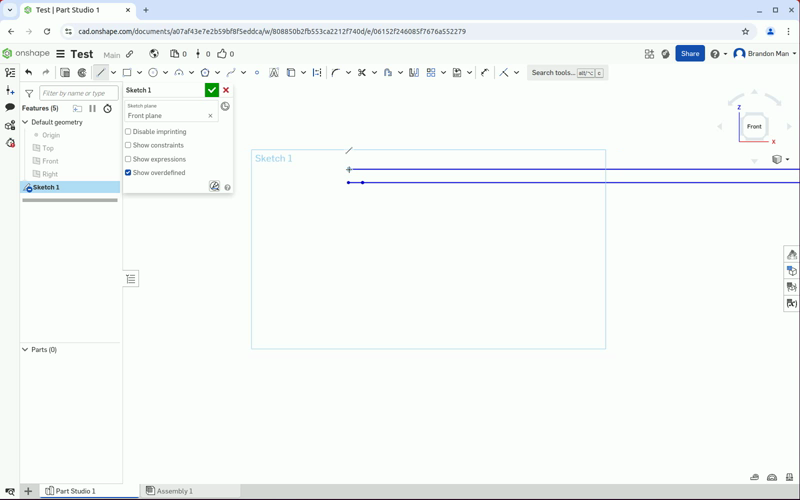
scroll(-6)
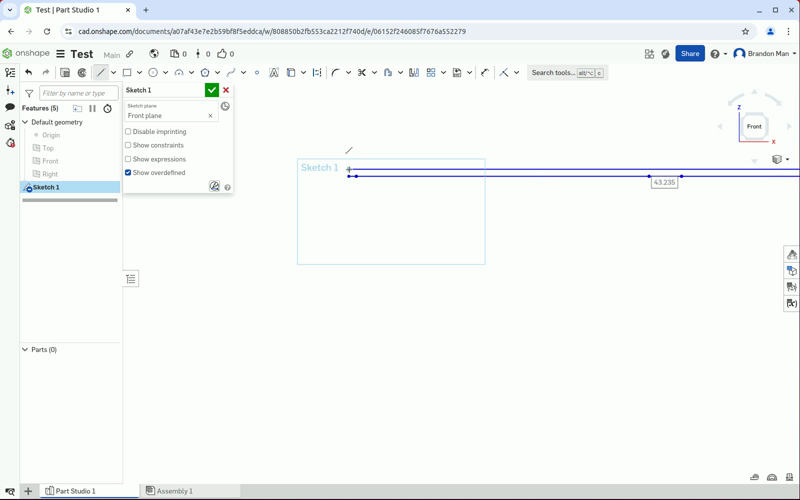
scroll(-6)
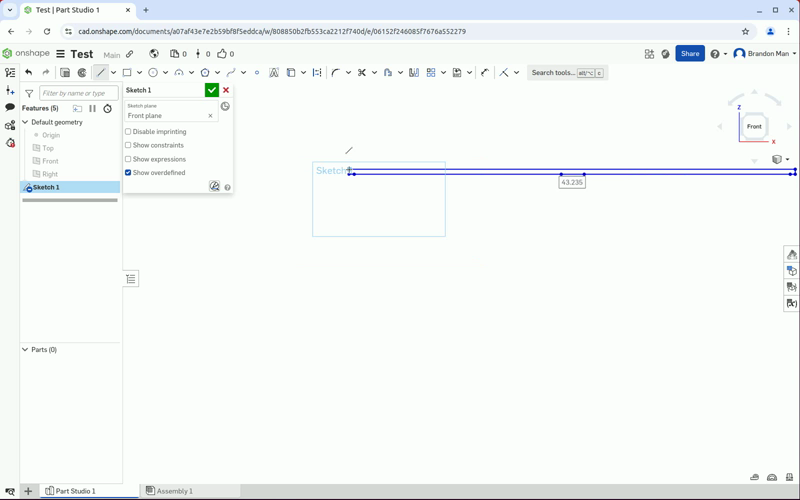
scroll(-6)
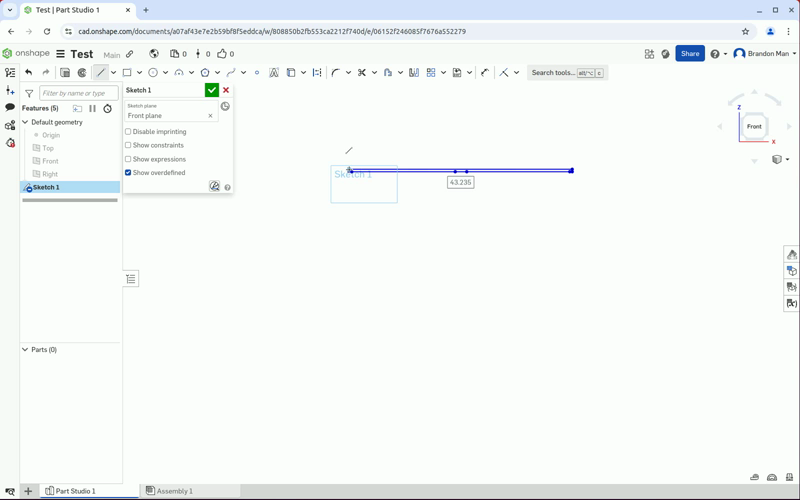
key_up(shift)
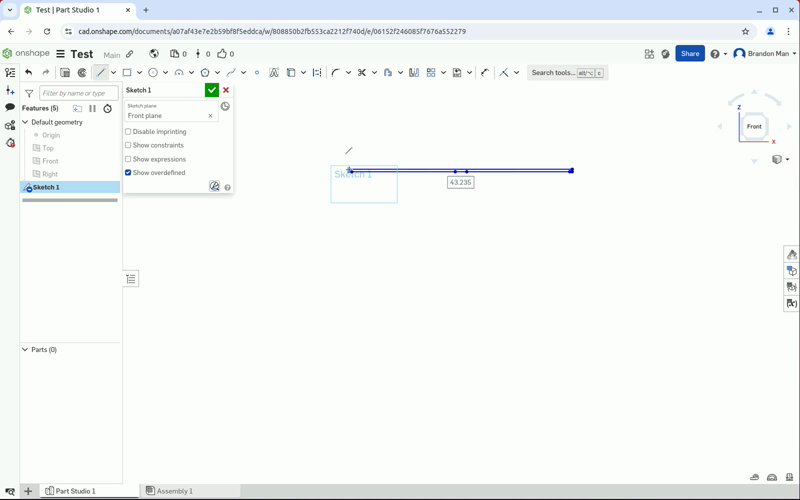
mouse_move(379, 169)
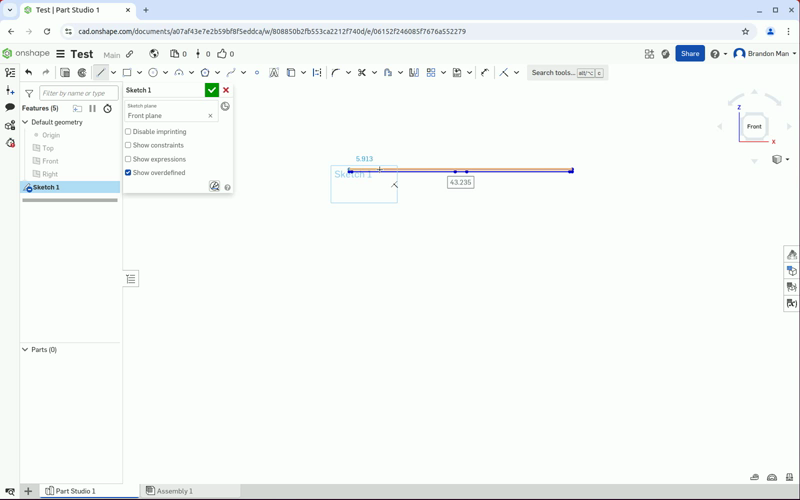
key_down(shift)
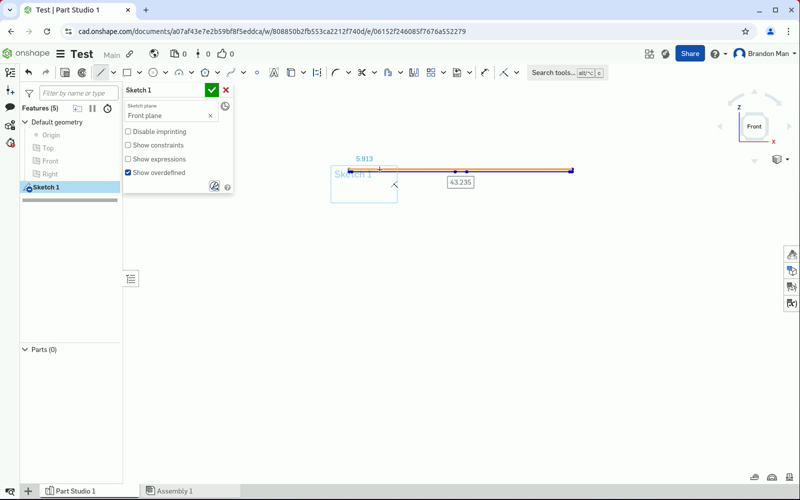
mouse_move(349, 171)
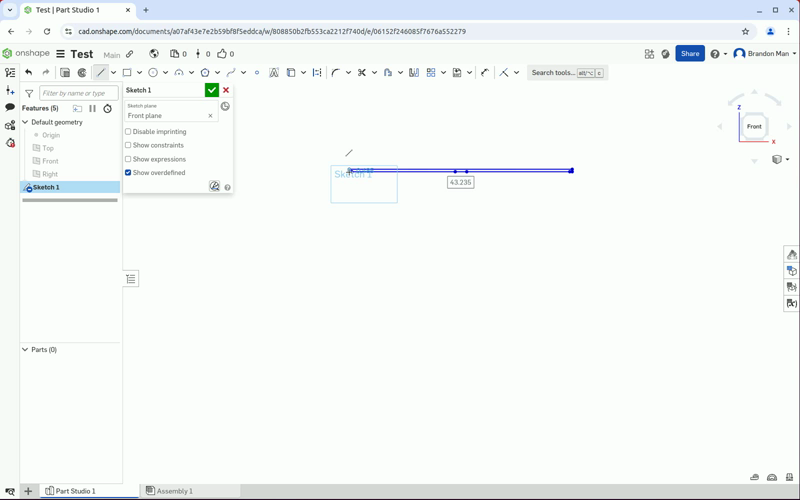
scroll(6)
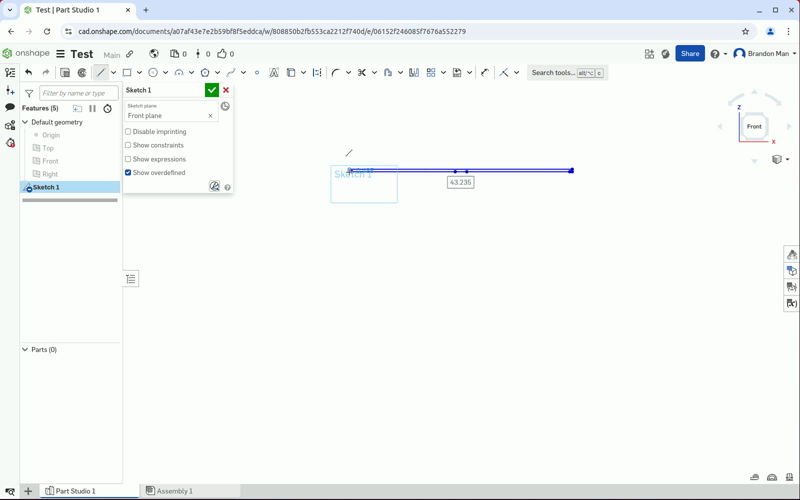
scroll(6)
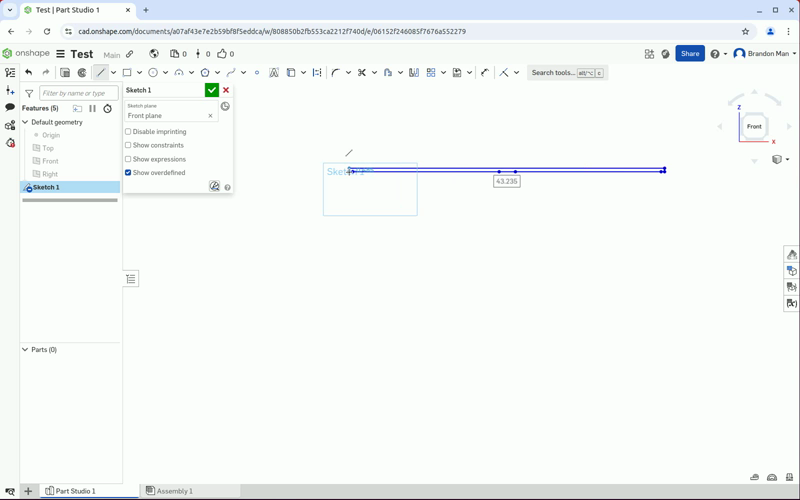
scroll(6)
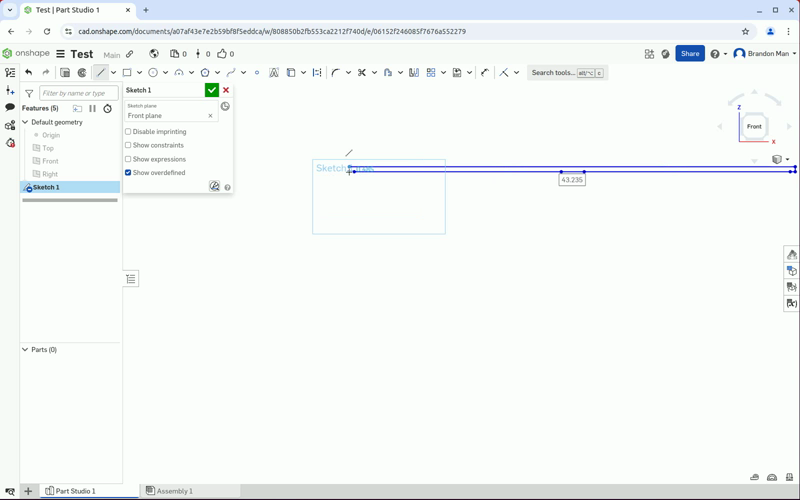
scroll(6)
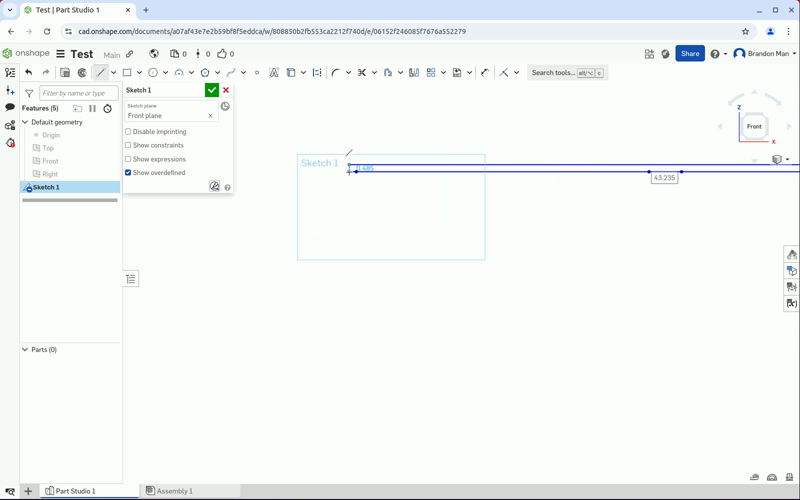
scroll(6)
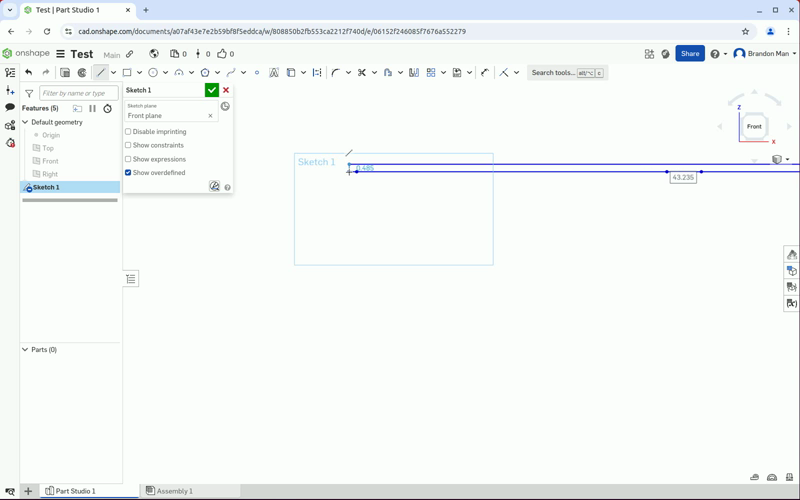
scroll(6)
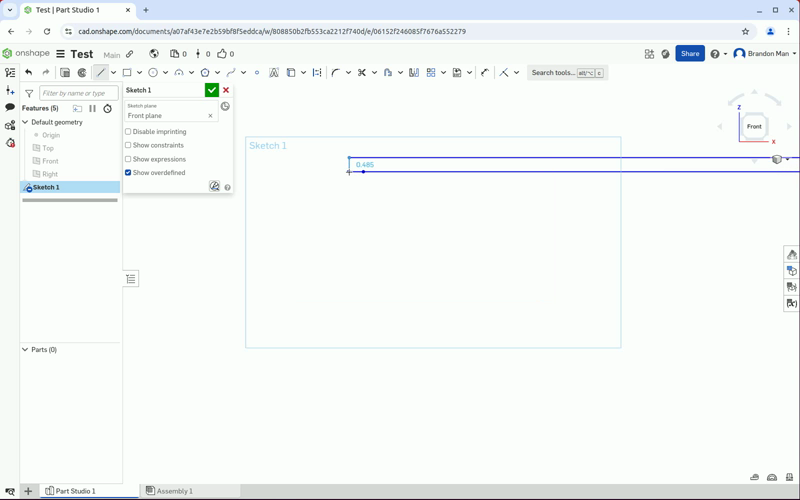
scroll(6)
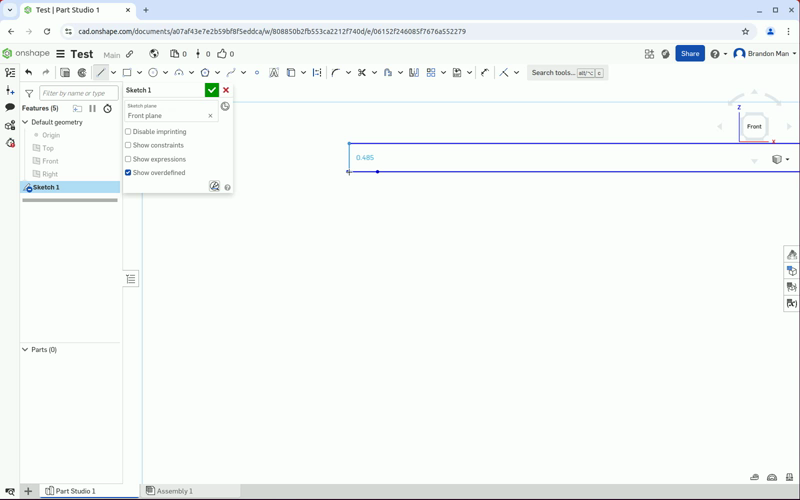
key_up(shift)
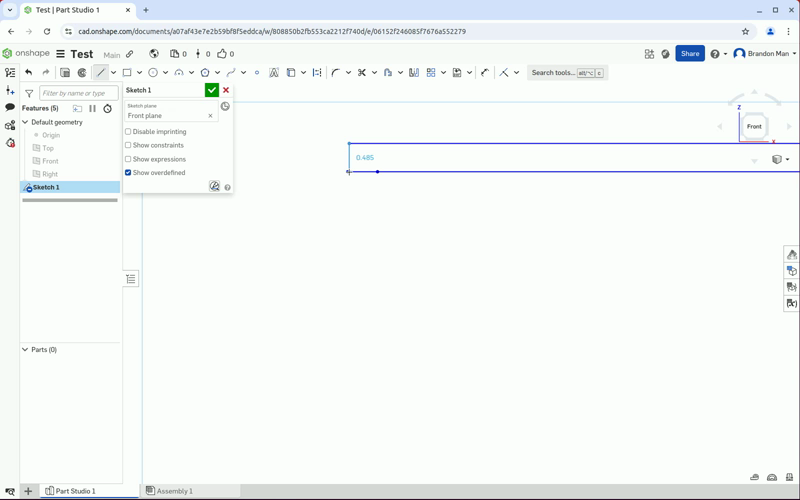
click(349, 171)
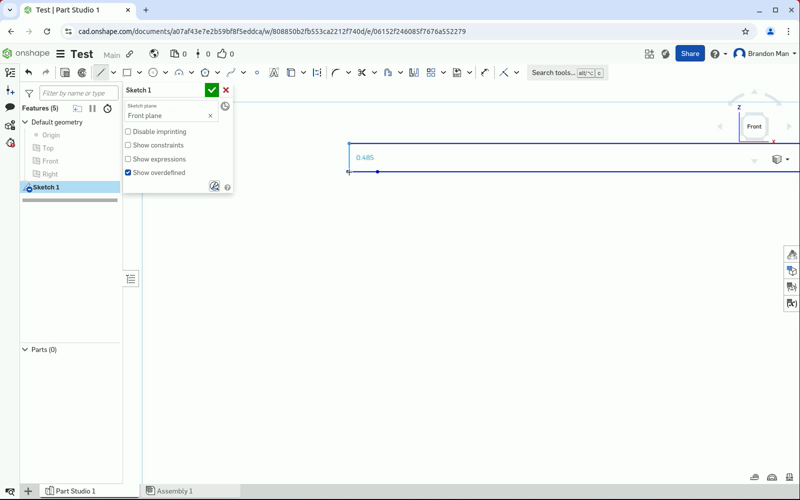
scroll(-6)
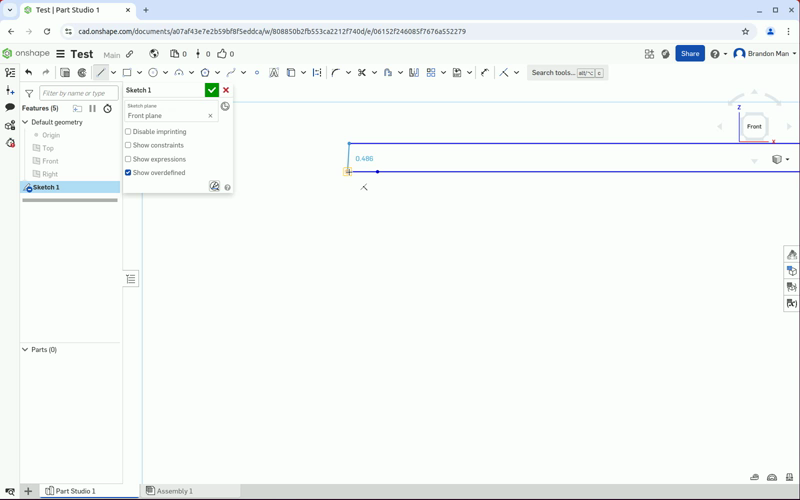
scroll(-6)
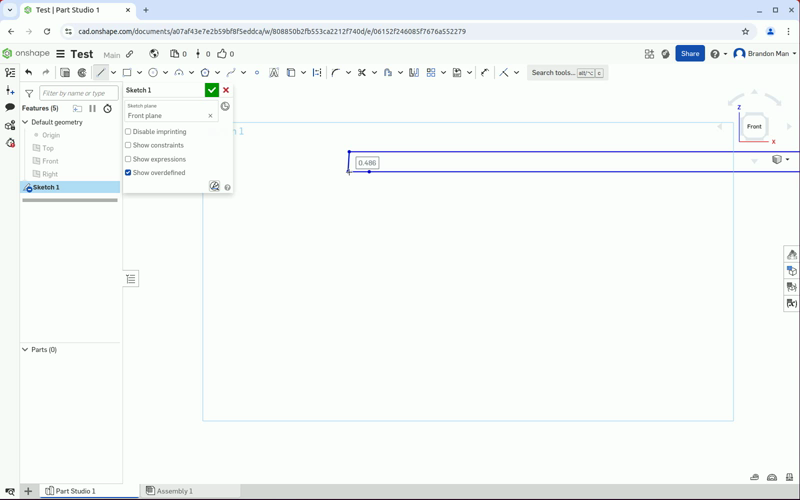
scroll(-6)
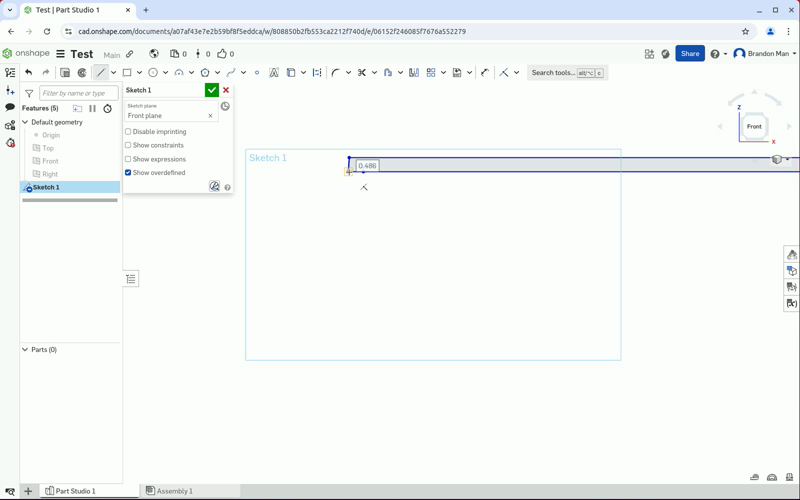
scroll(-6)
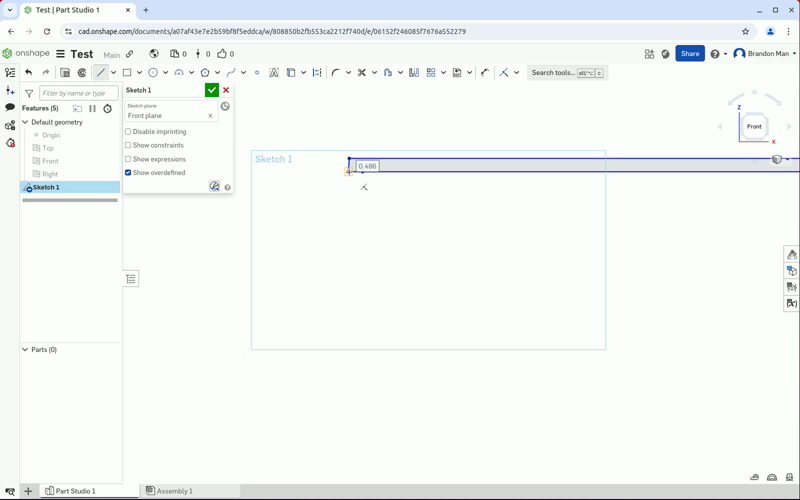
scroll(-6)
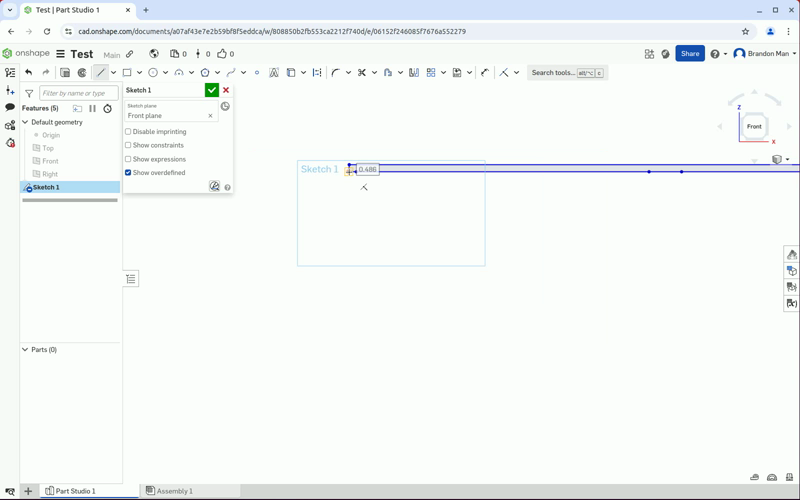
scroll(-6)
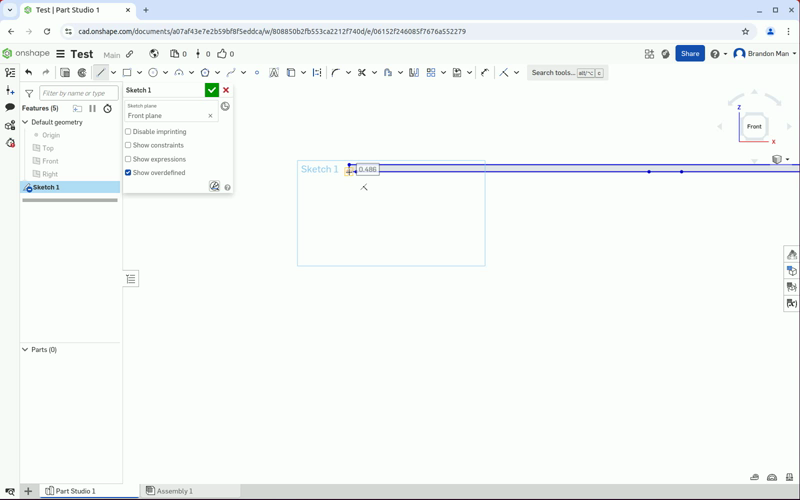
scroll(-6)
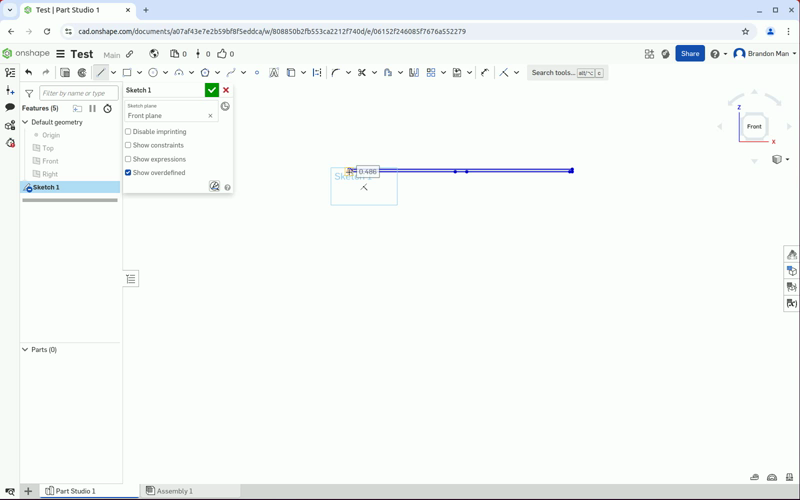
key(esc)
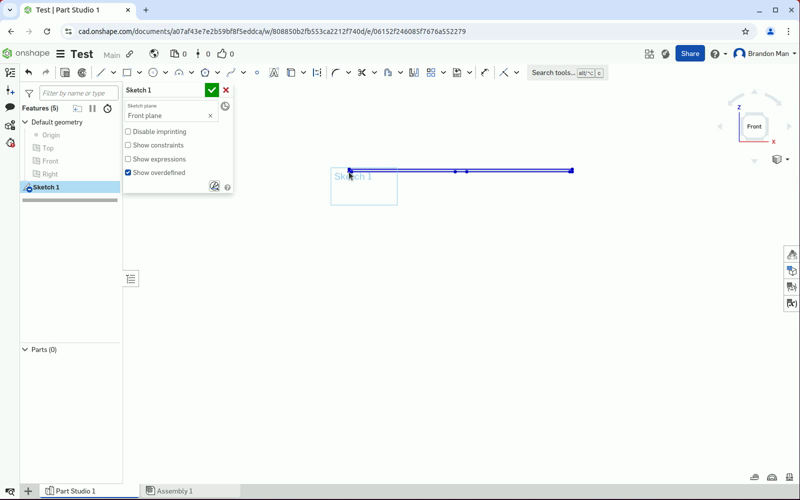
mouse_move(426, 171)
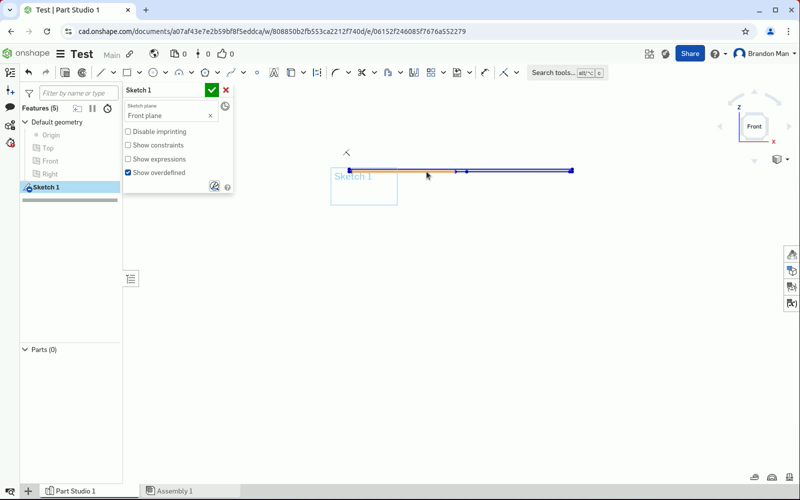
scroll(6)
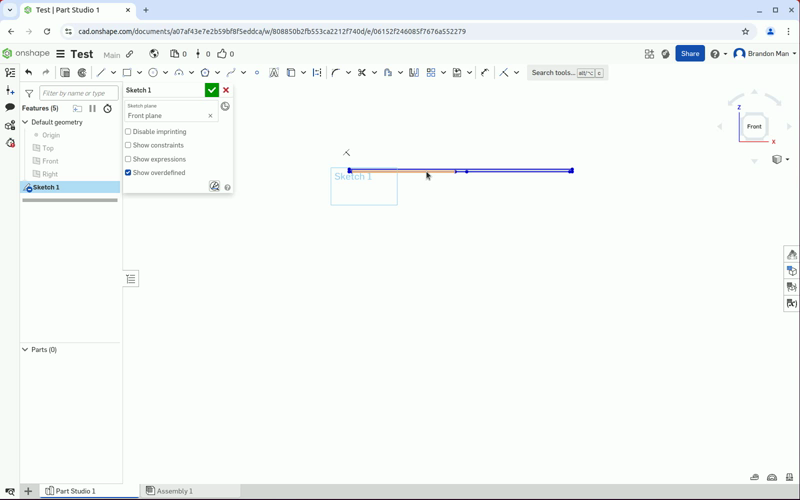
scroll(6)
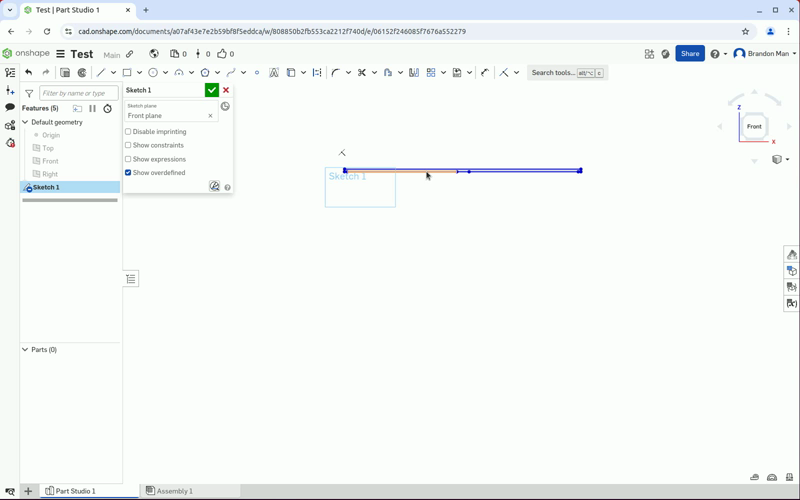
scroll(6)
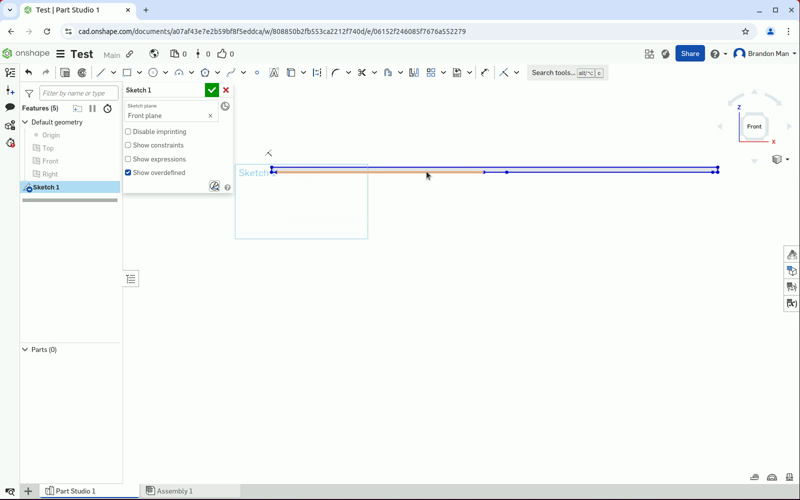
scroll(6)
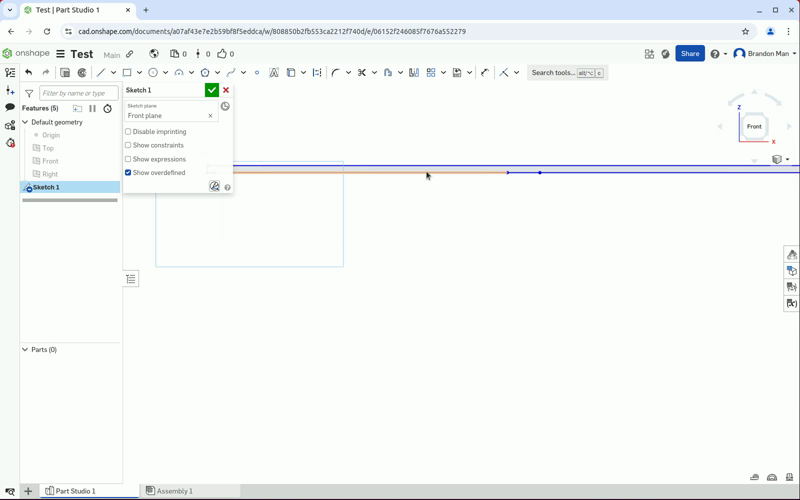
scroll(6)
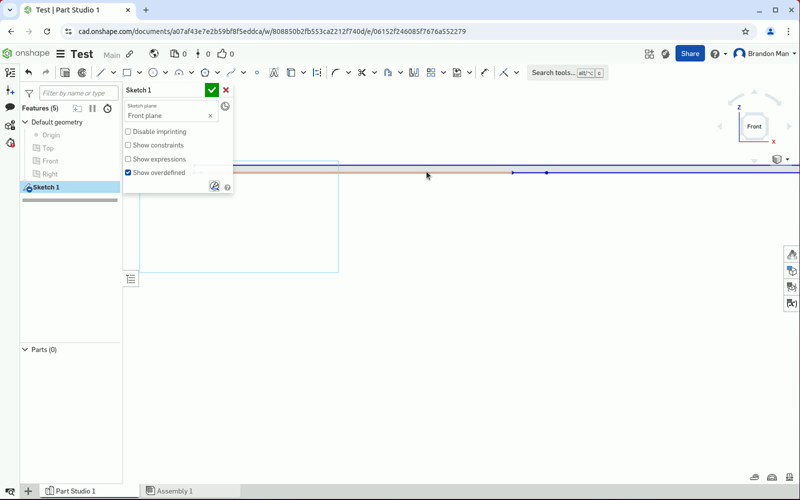
scroll(6)
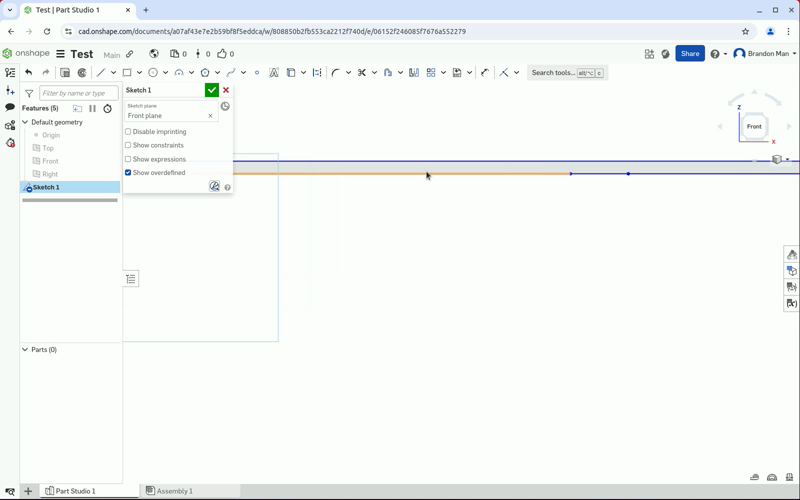
scroll(6)
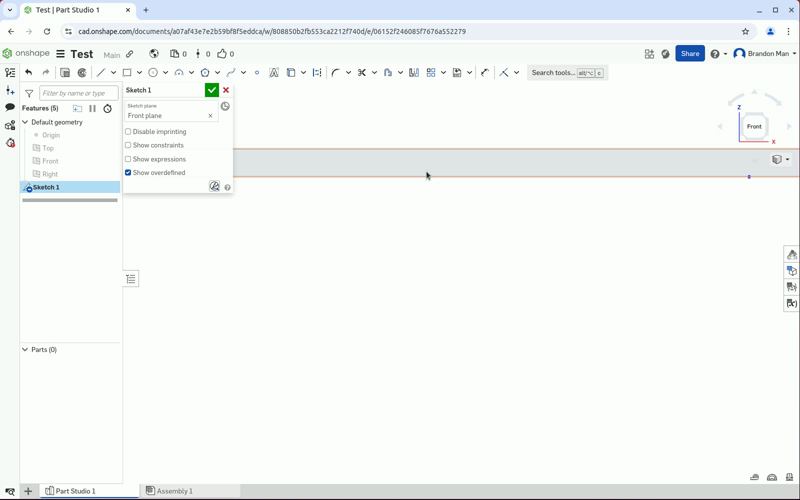
click(426, 171)
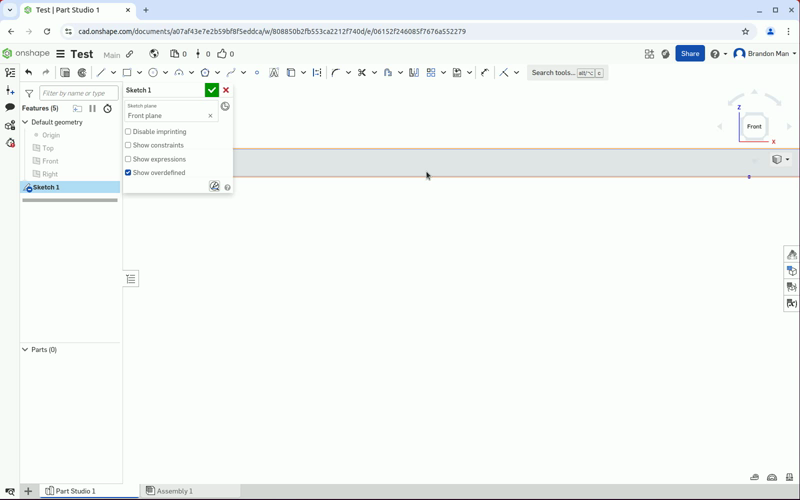
scroll(-6)
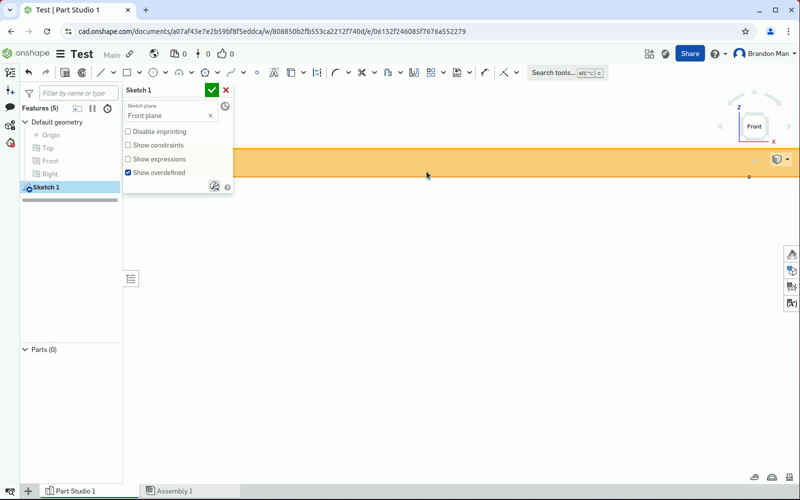
scroll(-6)
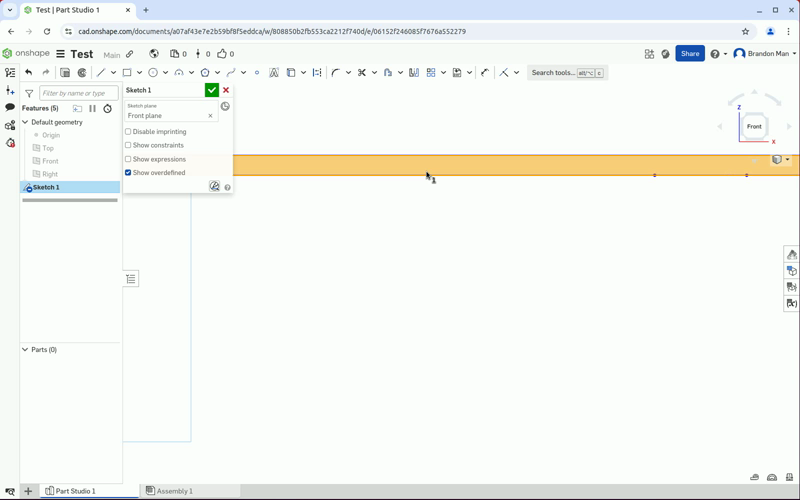
scroll(-6)
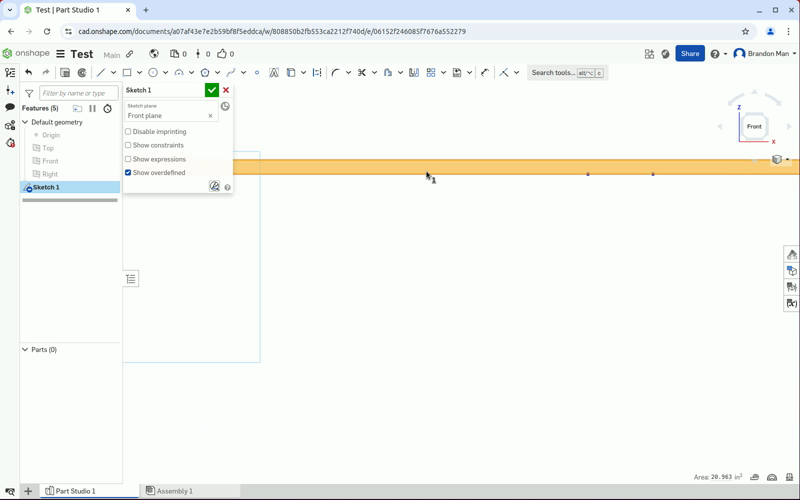
scroll(-6)
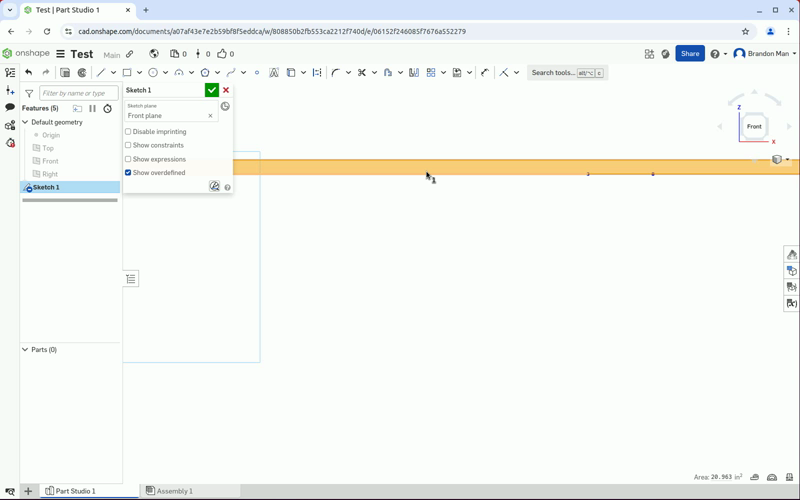
scroll(-6)
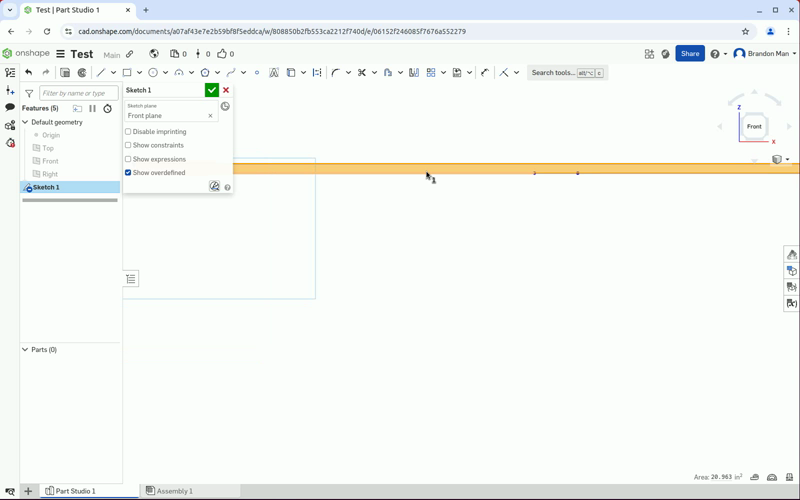
scroll(-6)
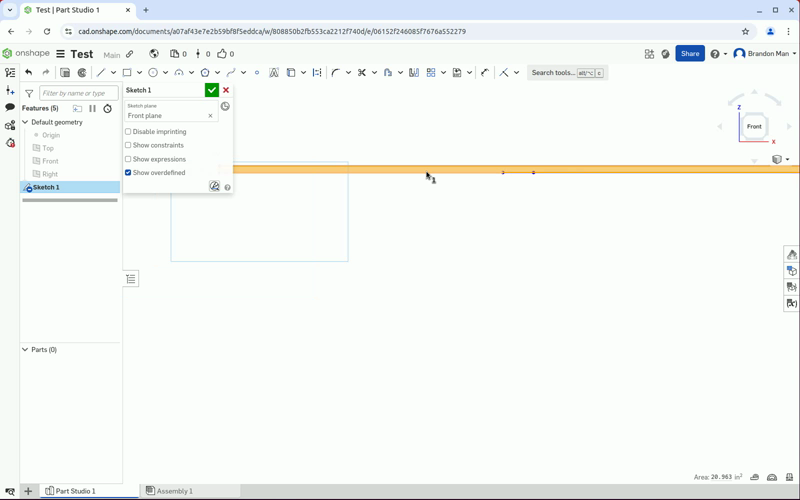
scroll(-6)
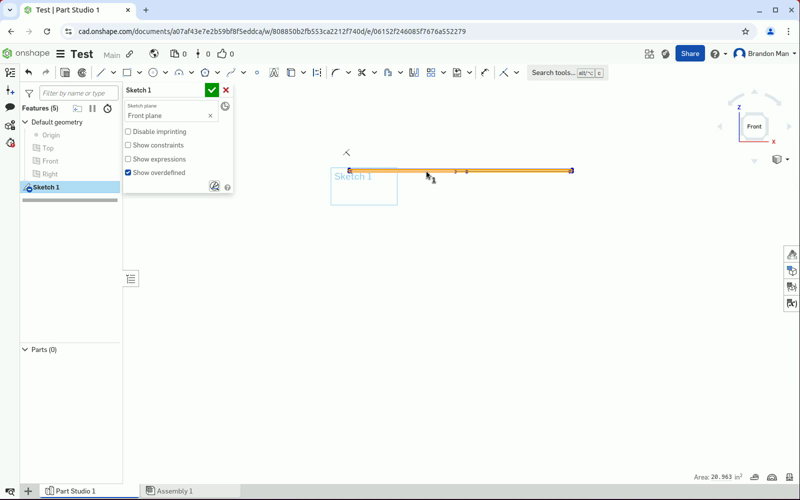
mouse_move(73, 352)
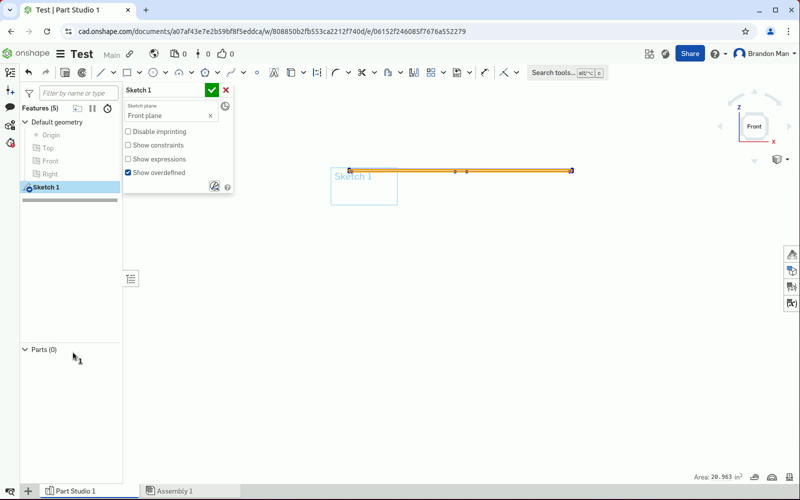
key(shift+y)
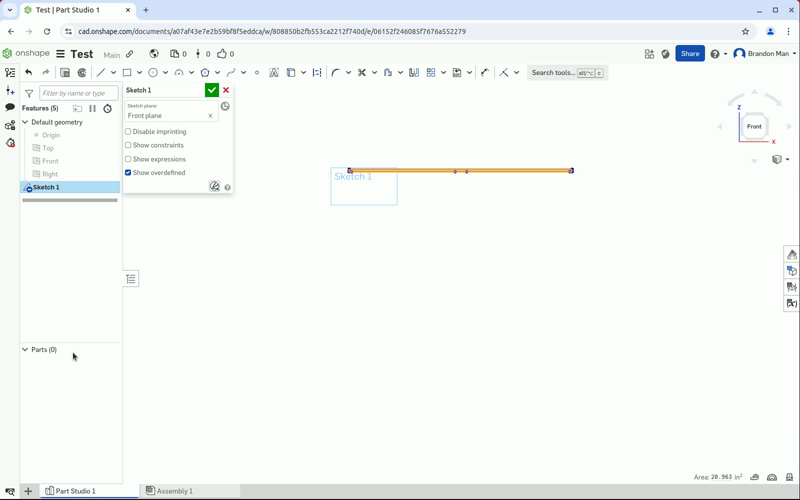
key(shift+e)
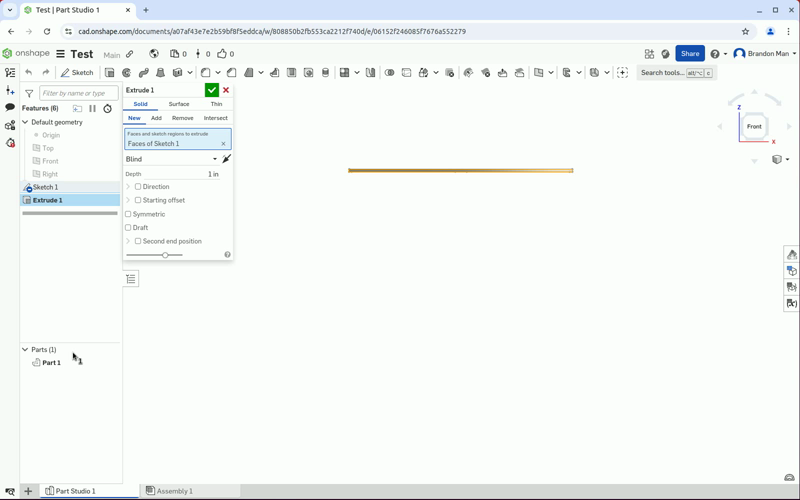
mouse_move(143, 106)
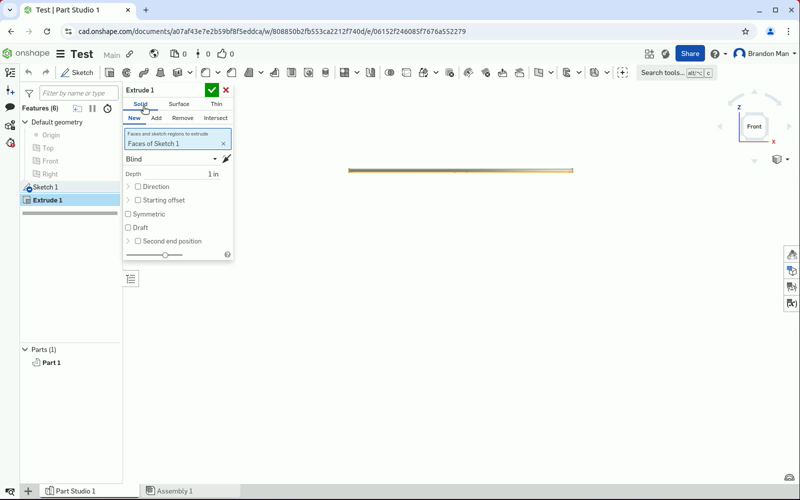
click(143, 106)
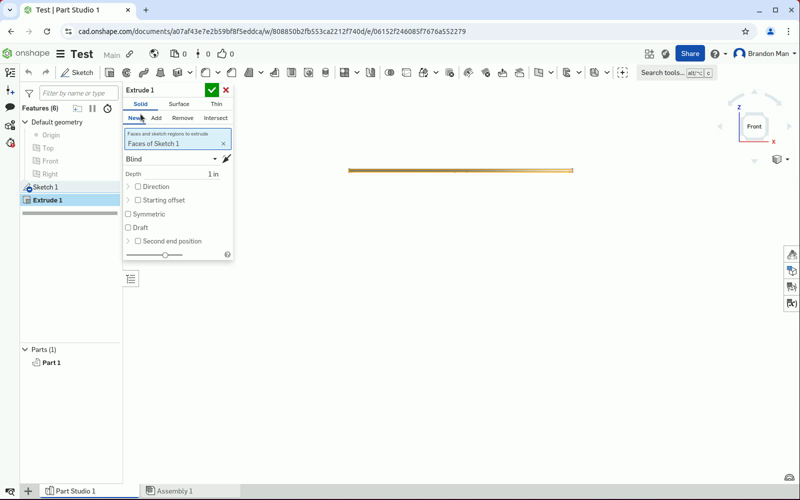
mouse_move(137, 120)
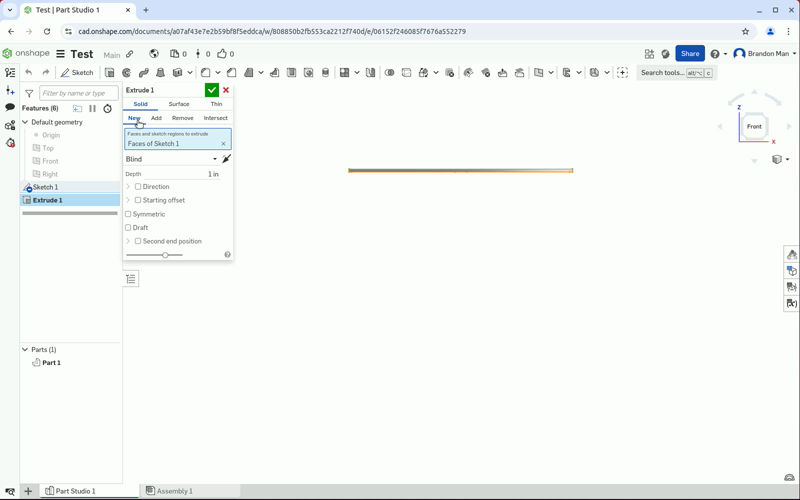
click(137, 120)
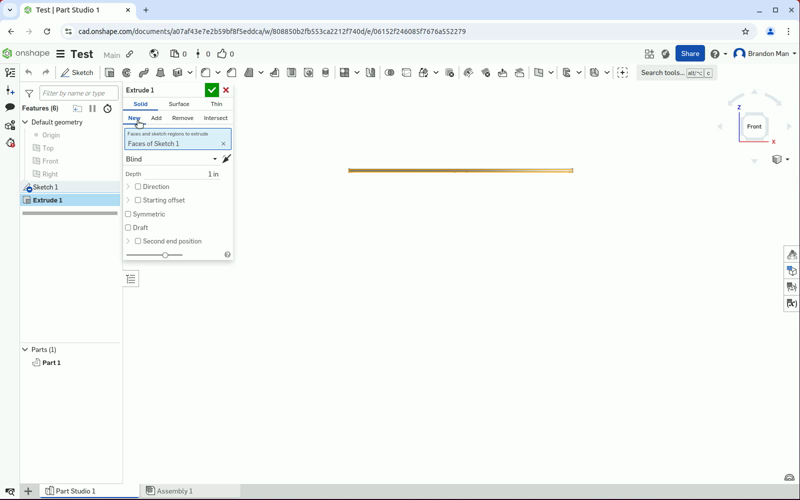
key(tab, 4)
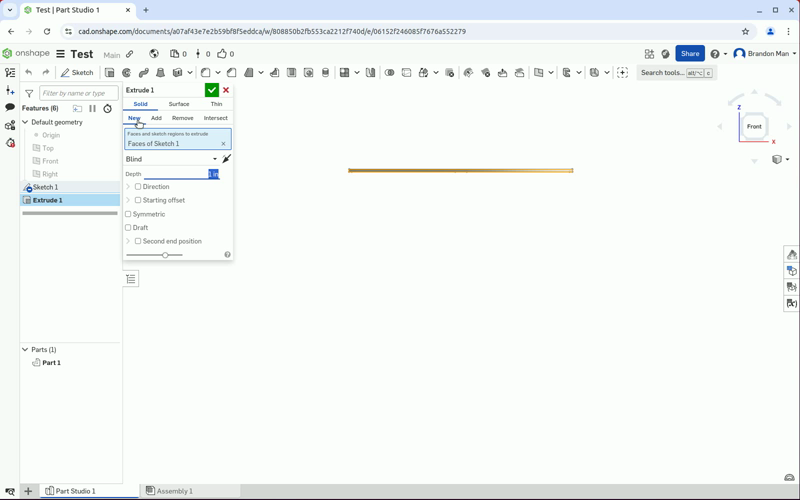
text(0.722)
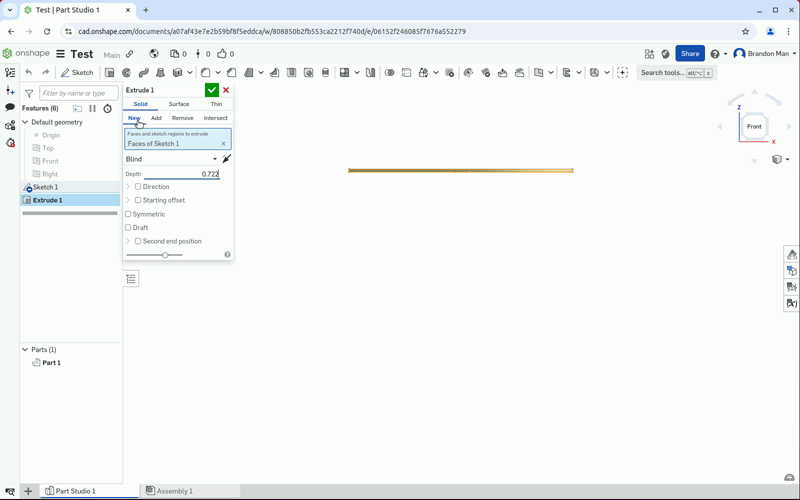
key(enter)
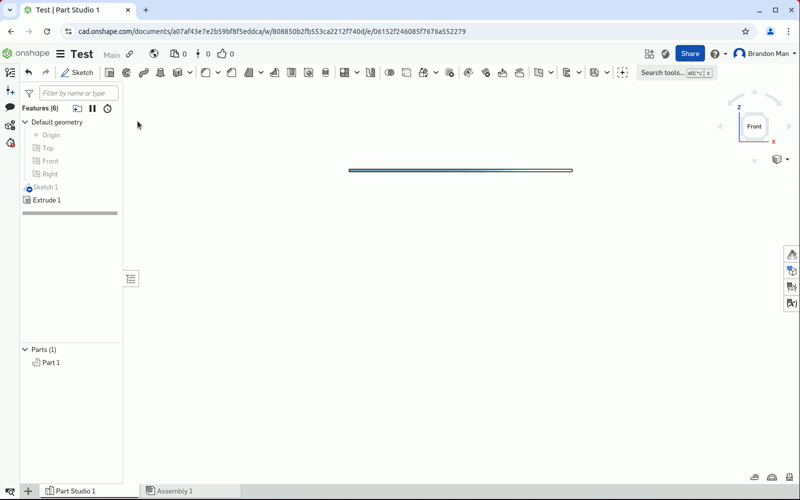
key(shift+h)
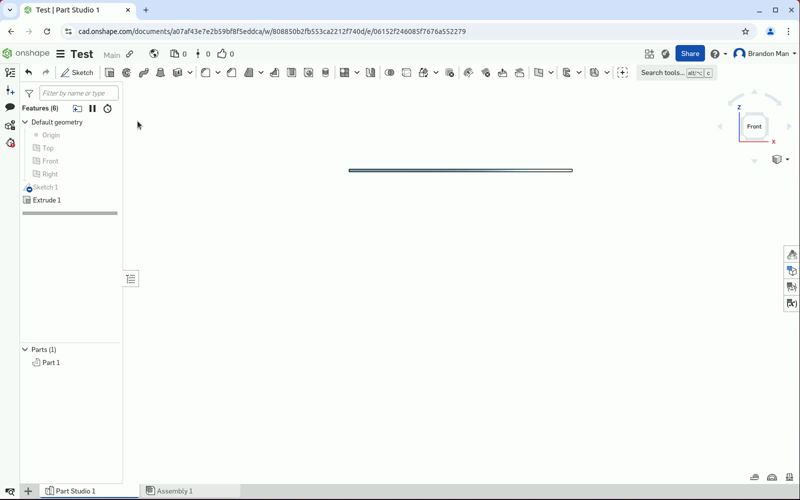
key(shift+h)
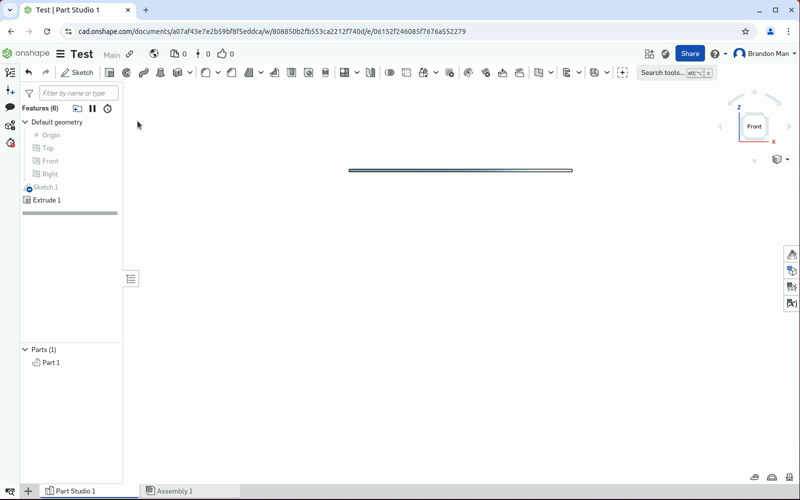
mouse_move(73, 189)
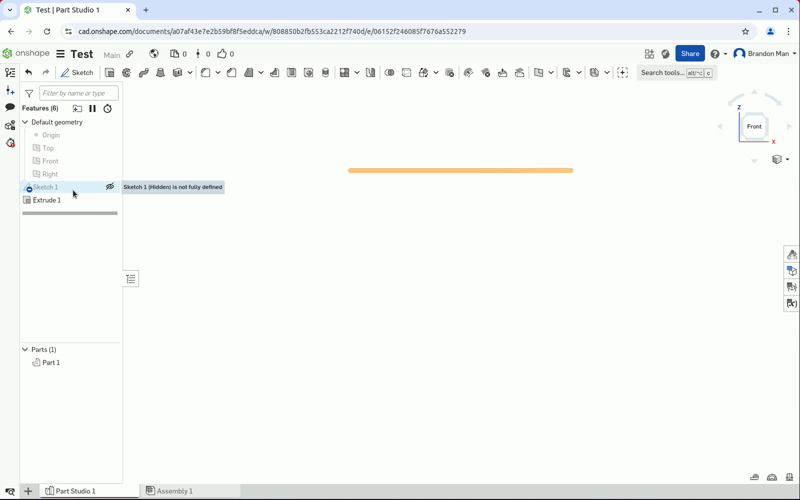
click(73, 189)
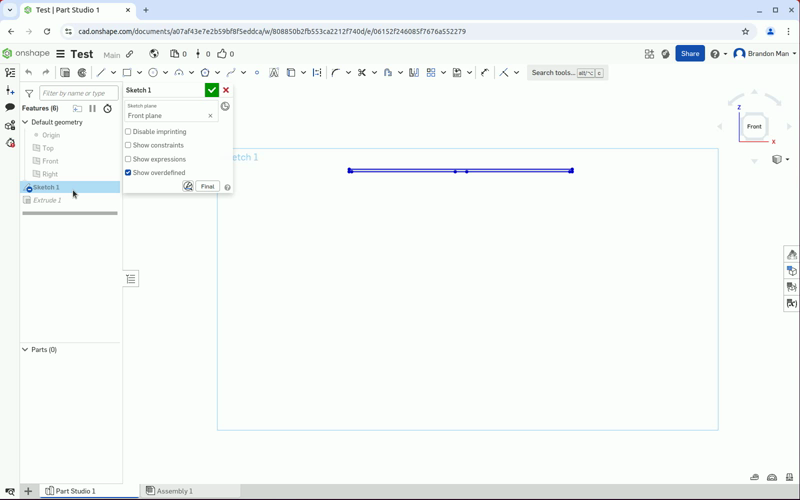
mouse_move(229, 92)
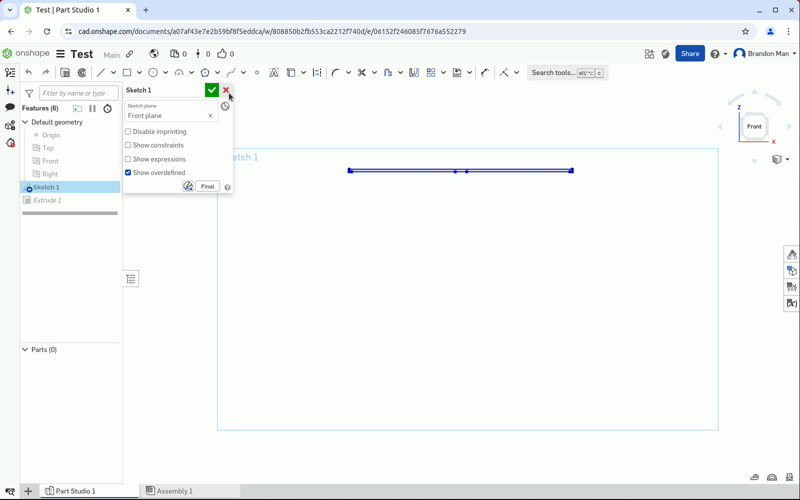
click(229, 92)
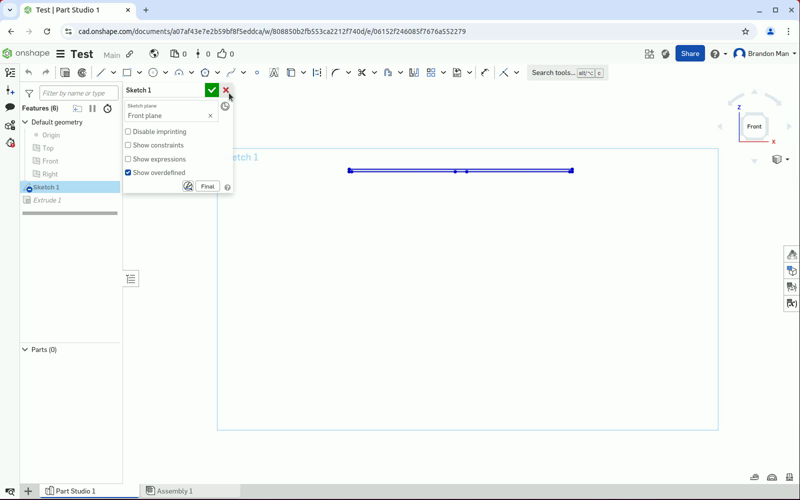
key(shift+s)
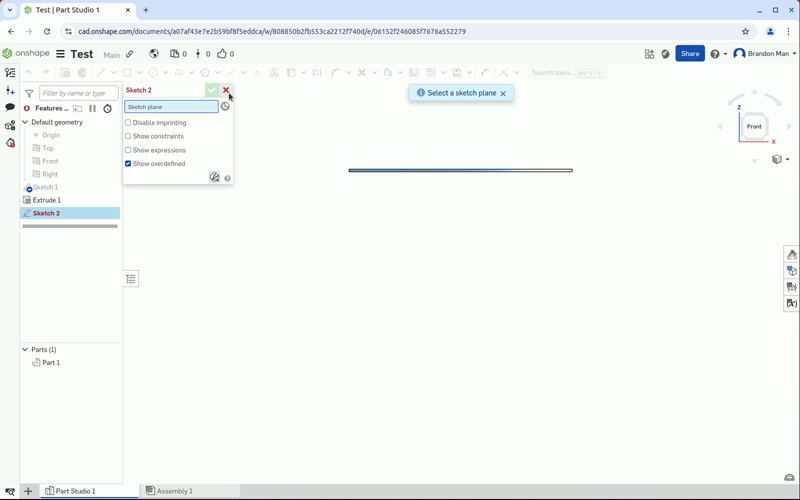
mouse_move(73, 163)
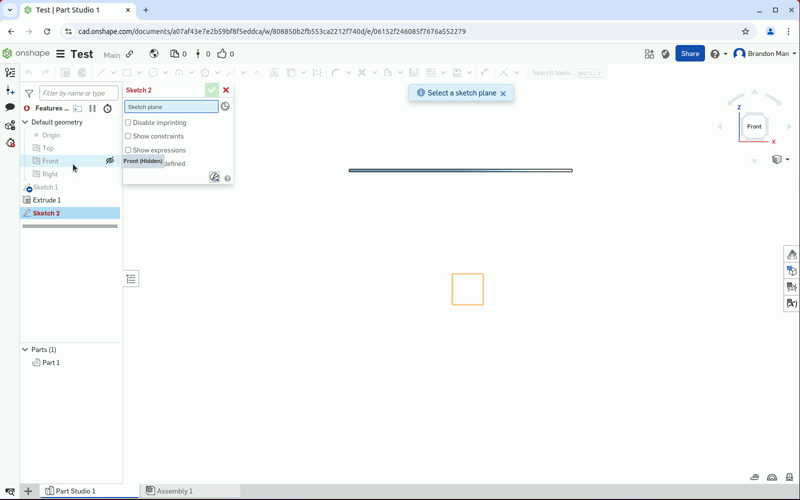
click(73, 163)
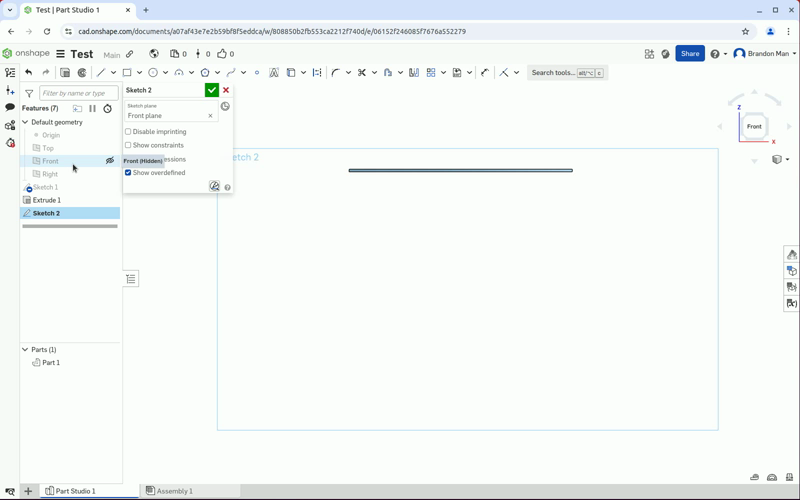
mouse_move(73, 352)
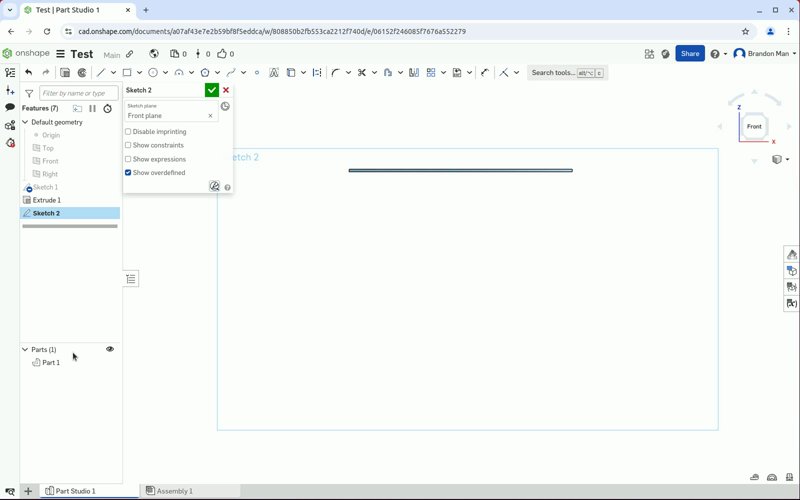
key(y)
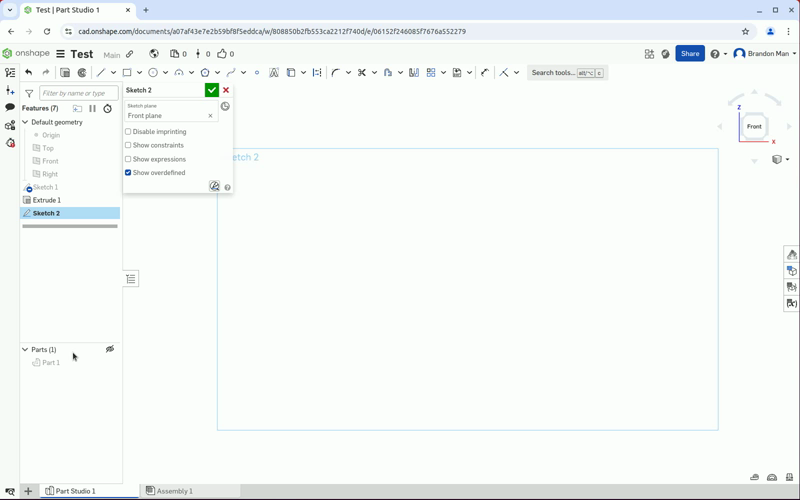
key(l)
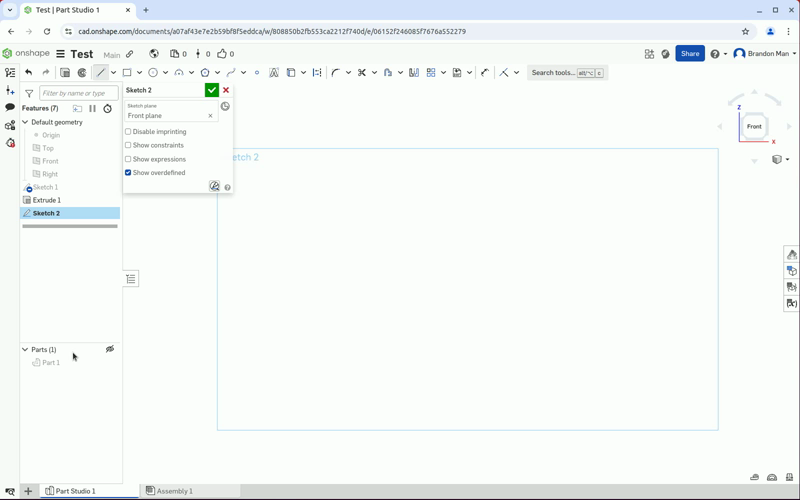
key_down(shift)
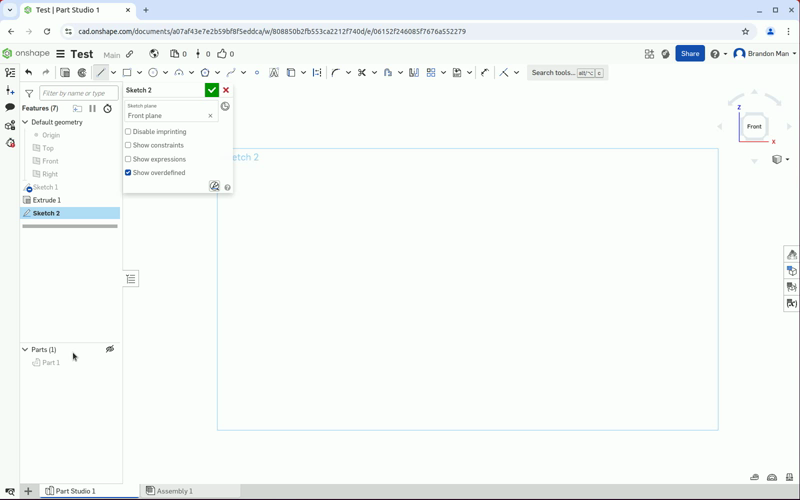
mouse_move(349, 284)
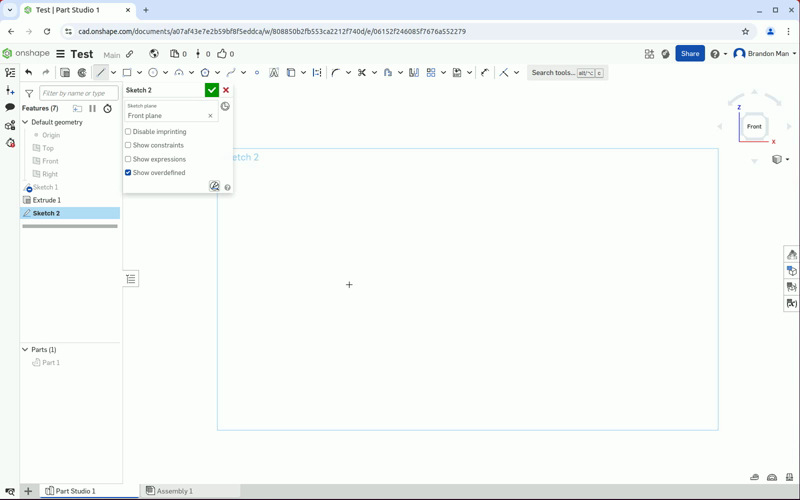
click(349, 284)
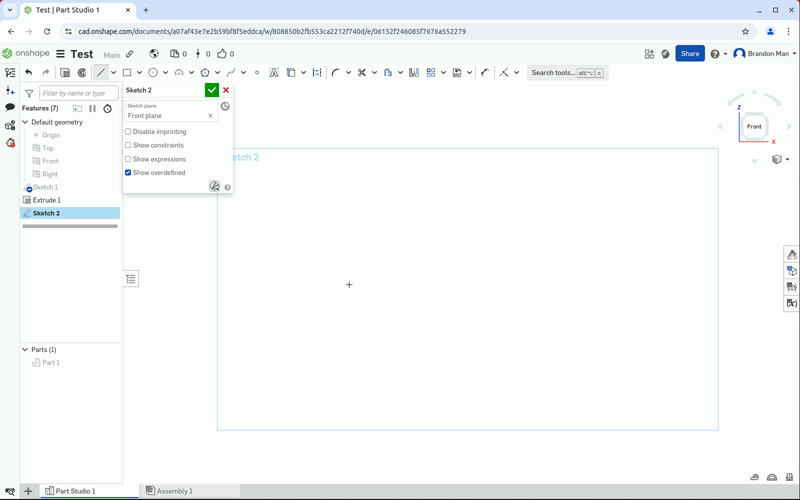
key_up(shift)
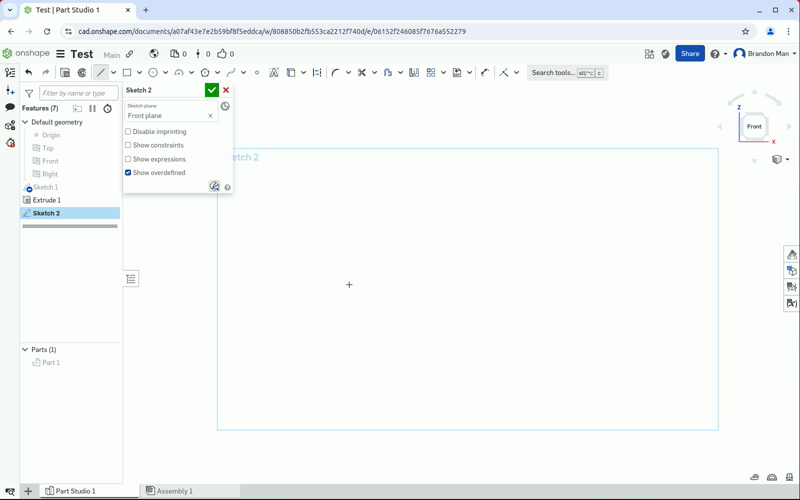
key_down(shift)
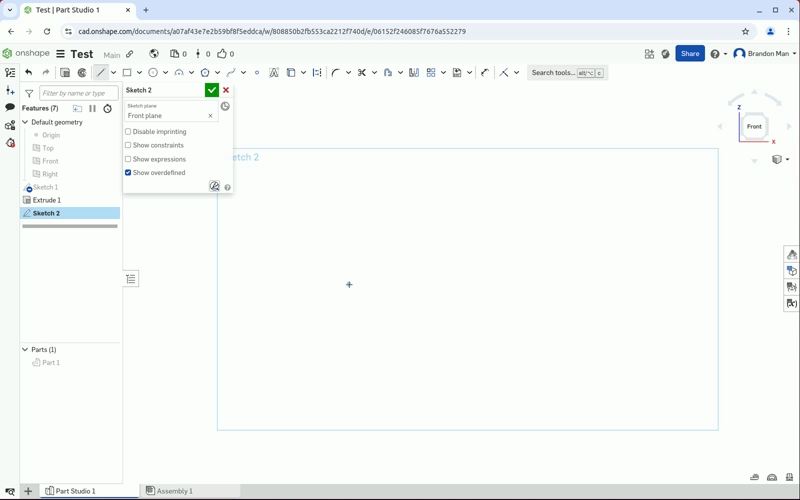
mouse_move(572, 284)
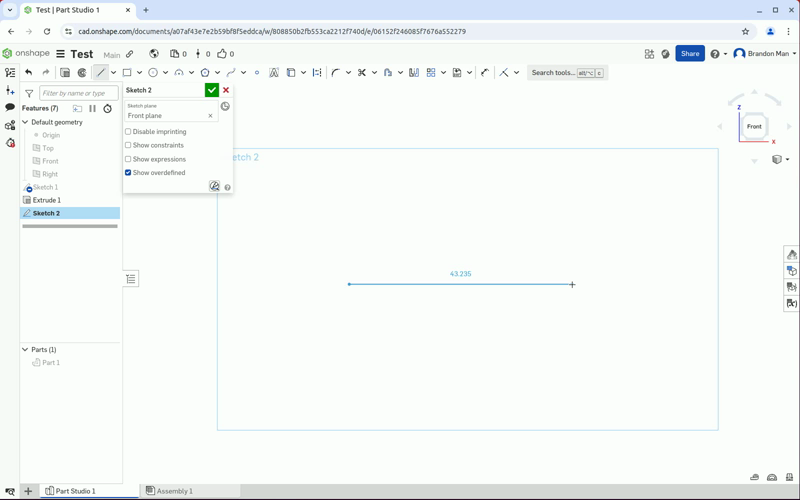
click(572, 284)
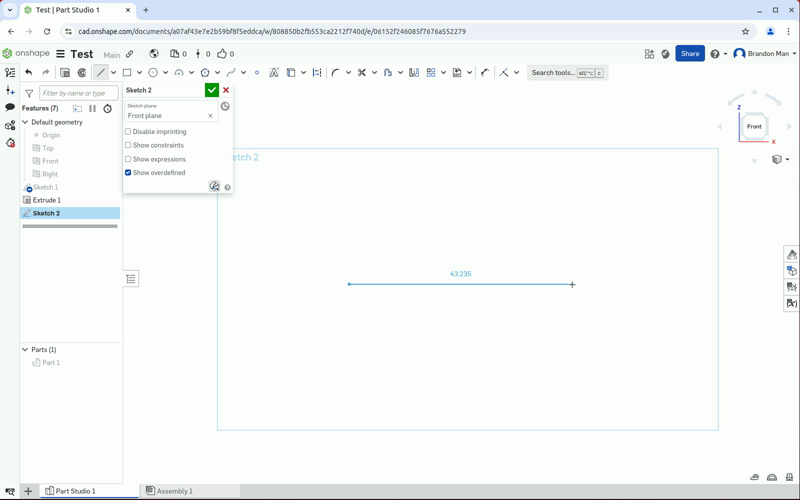
key_up(shift)
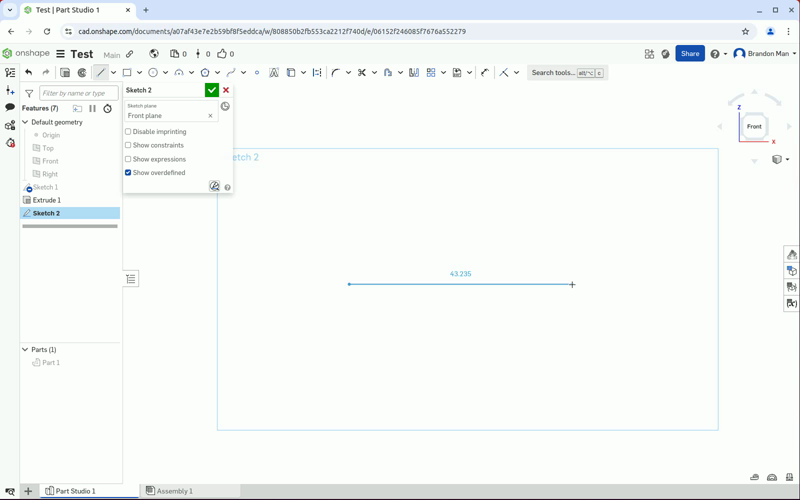
key_down(shift)
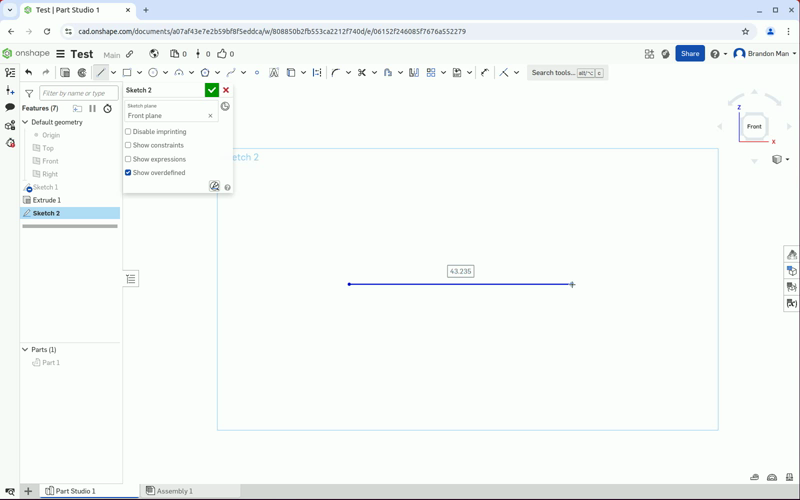
mouse_move(589, 284)
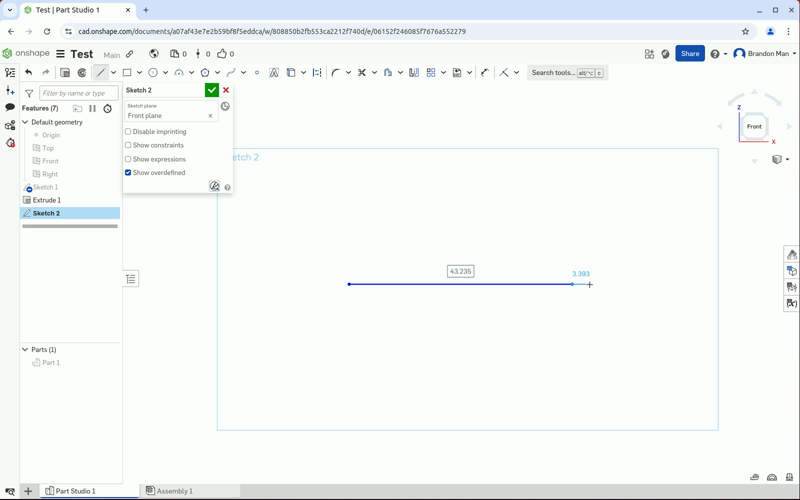
mouse_move(572, 281)
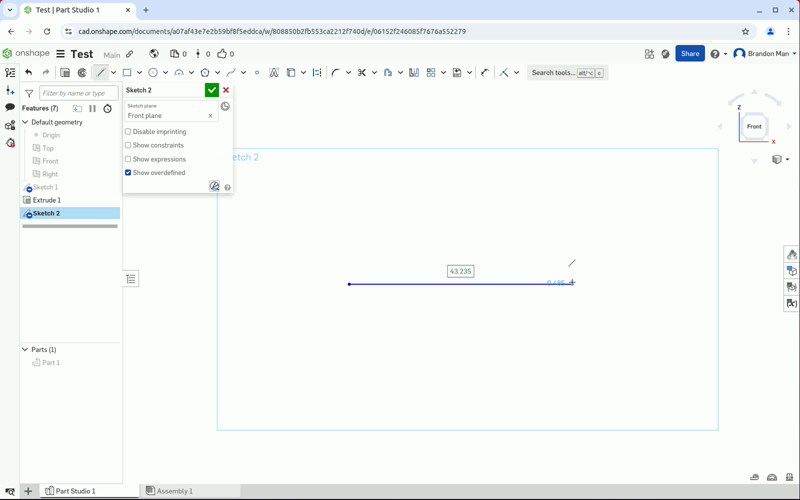
scroll(6)
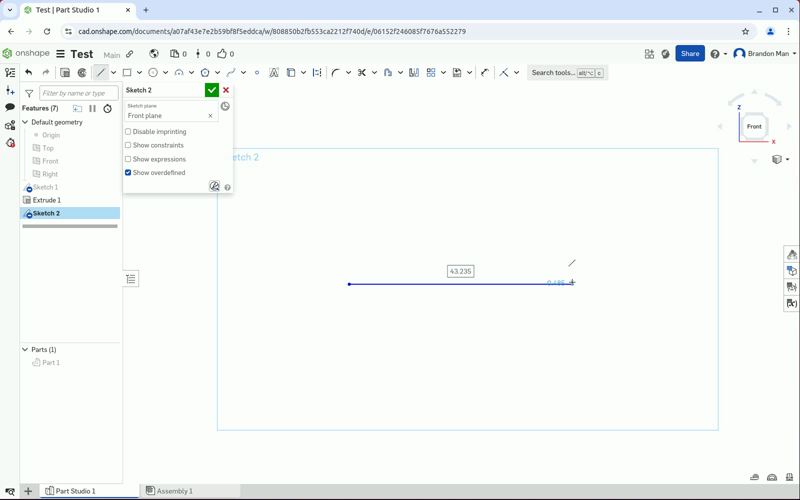
scroll(6)
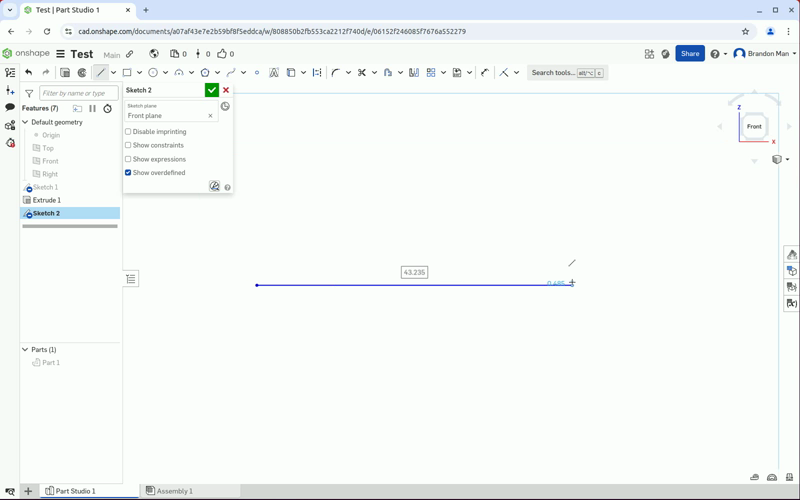
scroll(6)
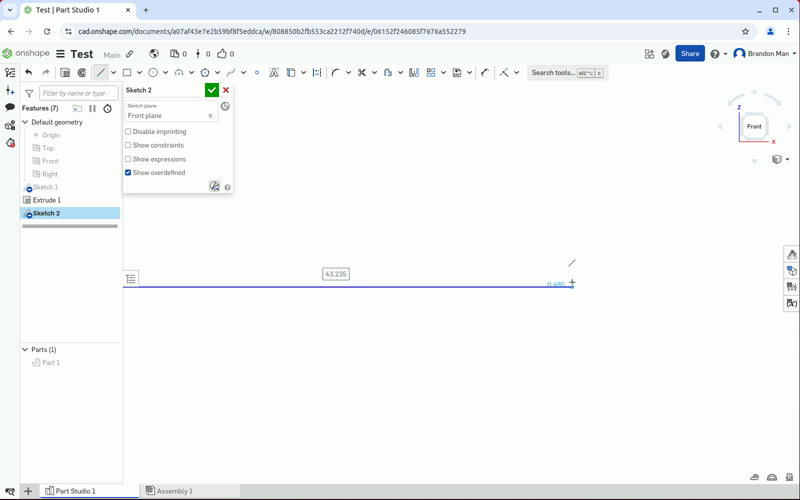
scroll(6)
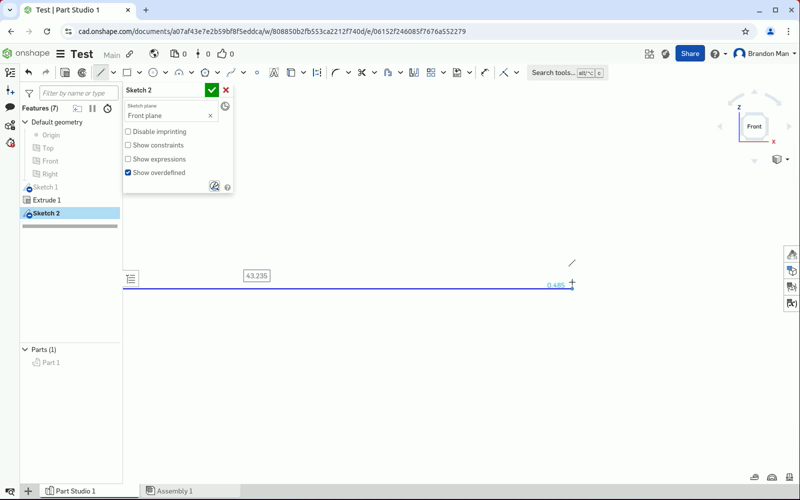
scroll(6)
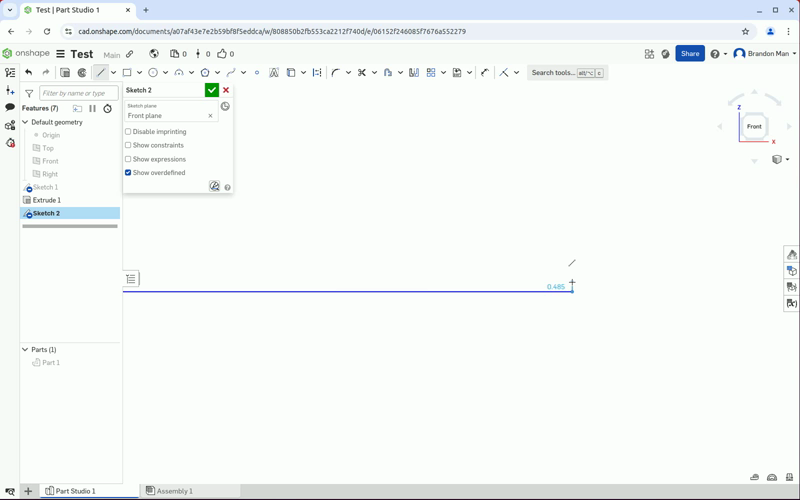
scroll(6)
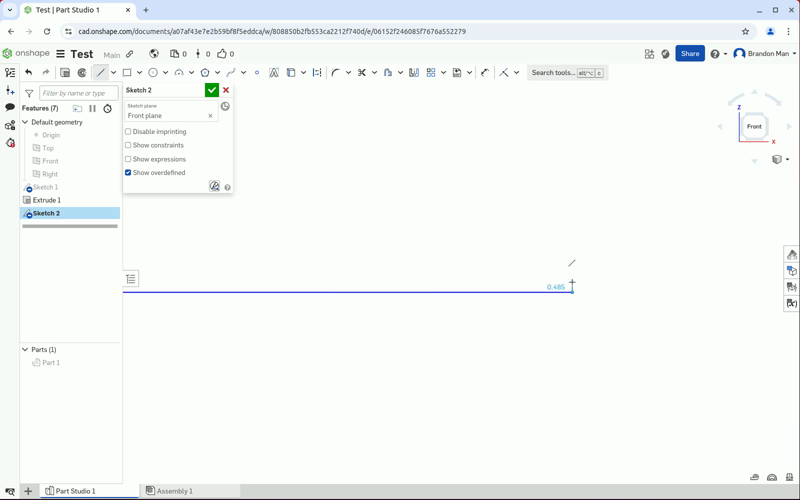
scroll(6)
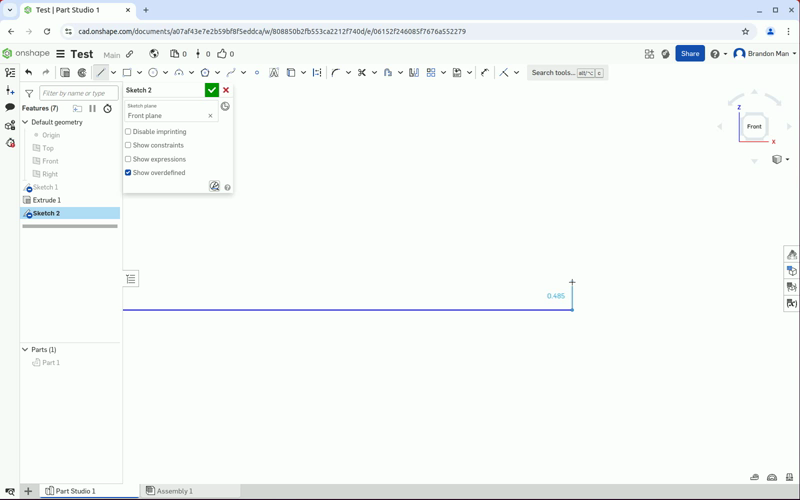
click(572, 281)
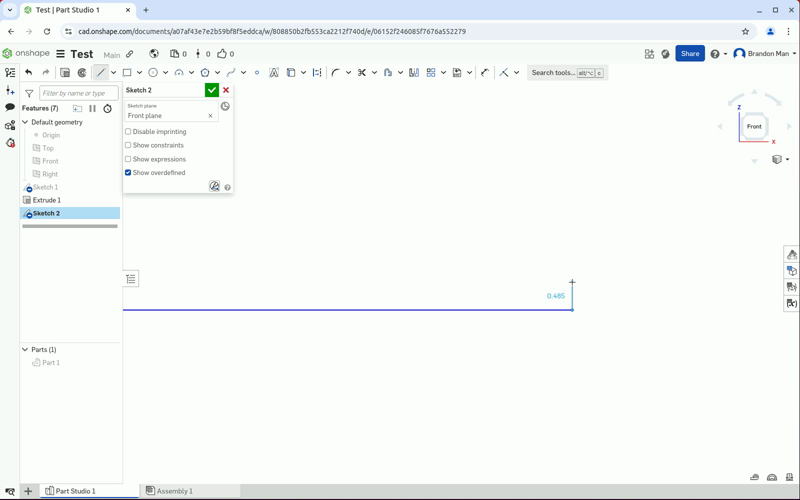
scroll(-6)
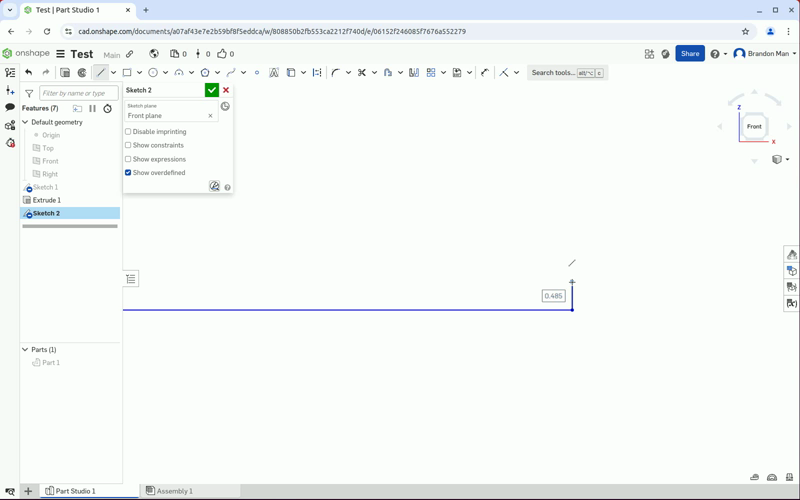
scroll(-6)
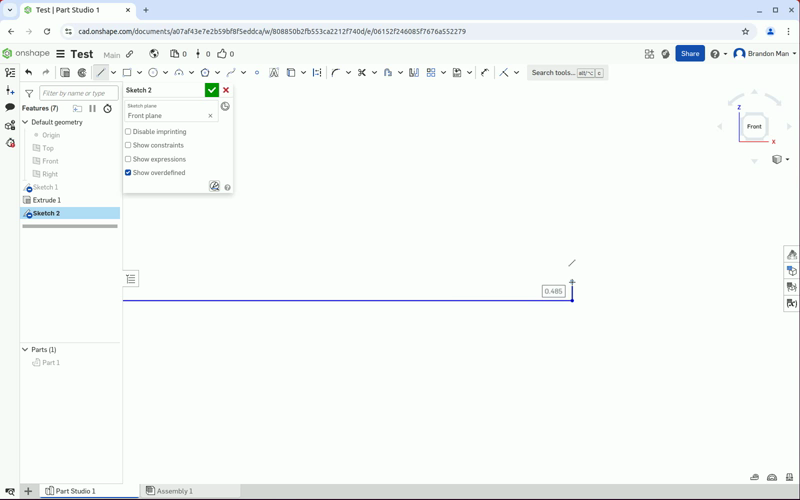
scroll(-6)
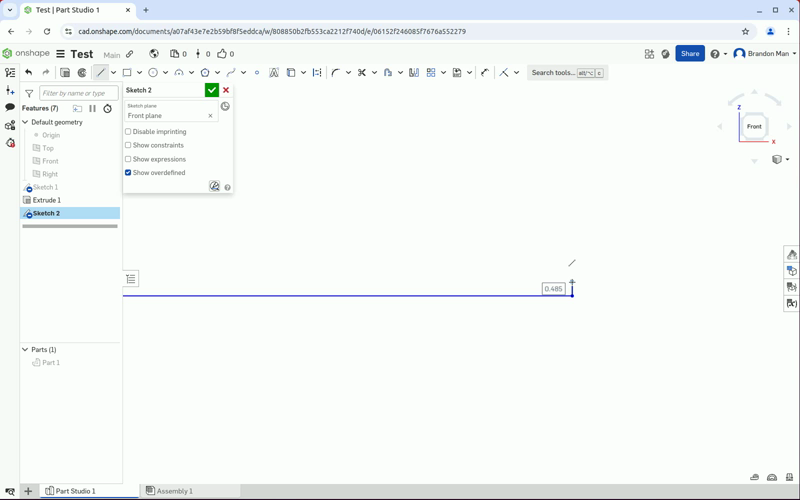
scroll(-6)
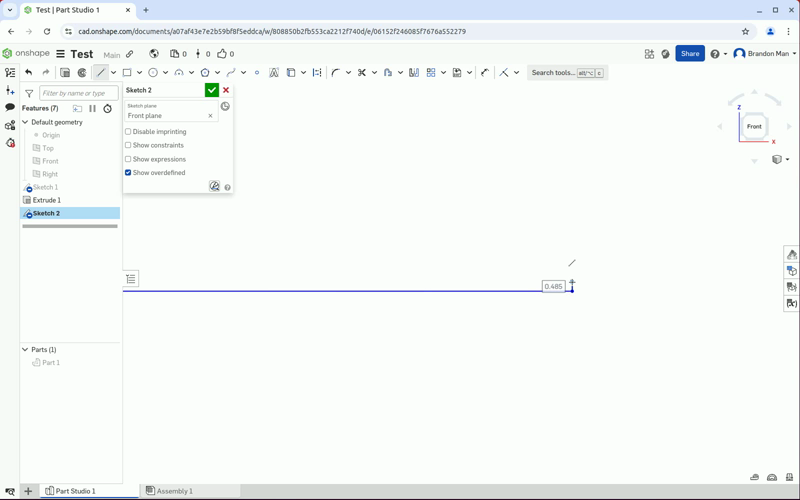
scroll(-6)
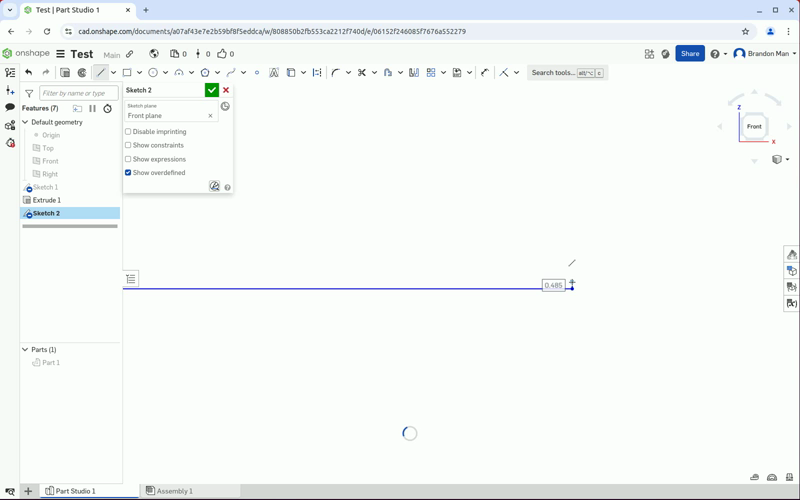
scroll(-6)
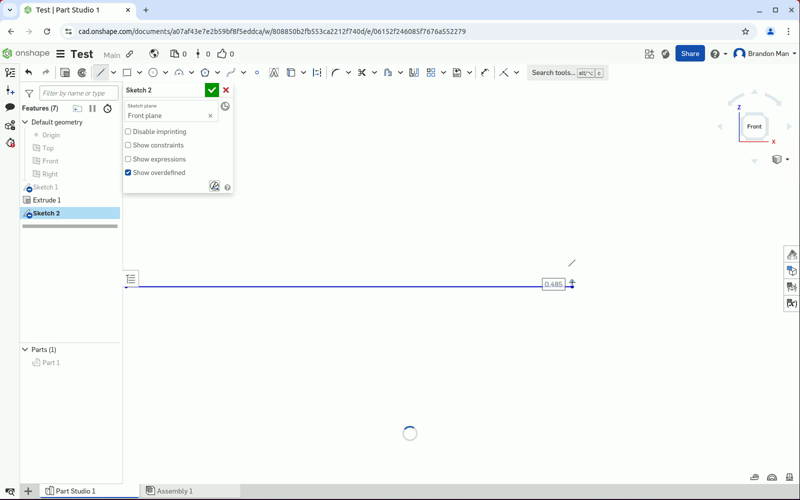
scroll(-6)
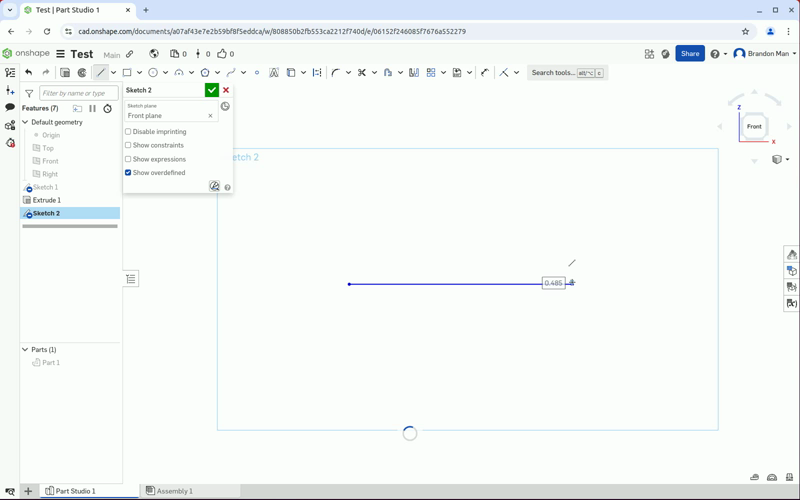
key_up(shift)
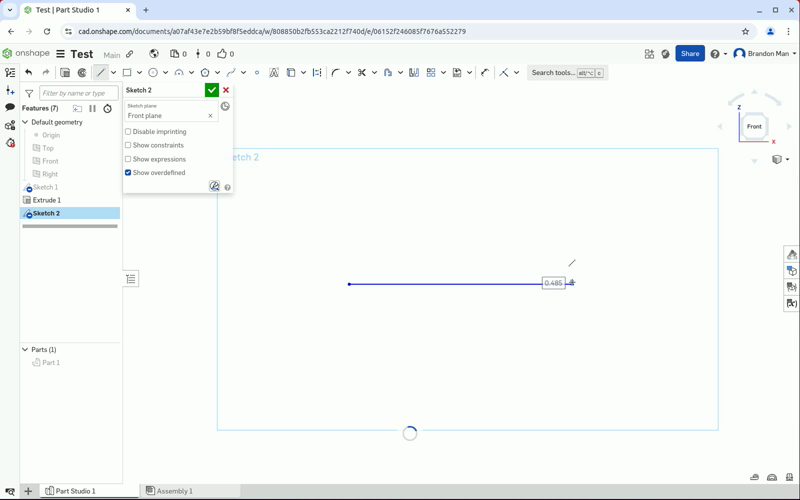
key_down(shift)
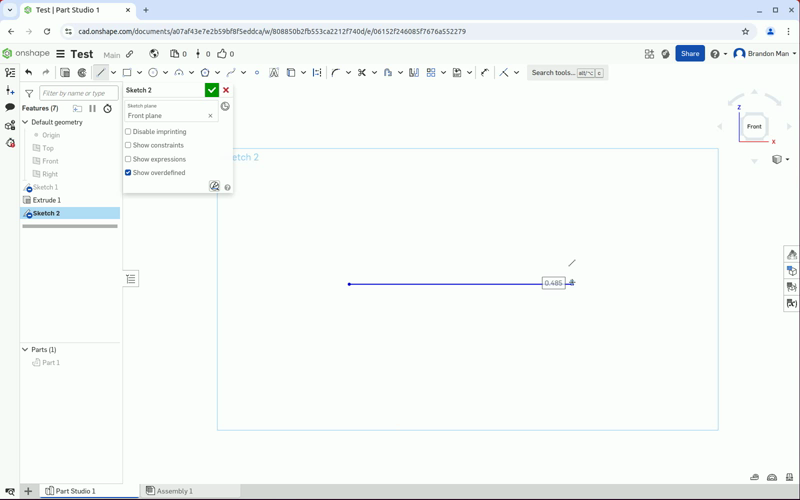
mouse_move(589, 281)
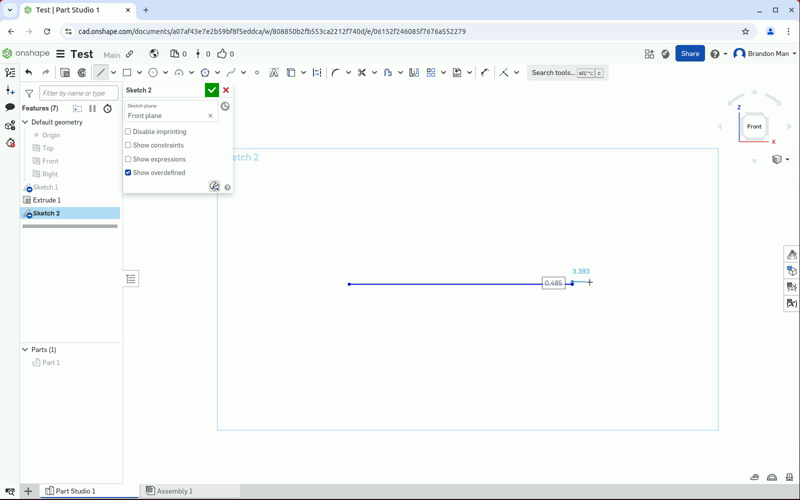
mouse_move(569, 281)
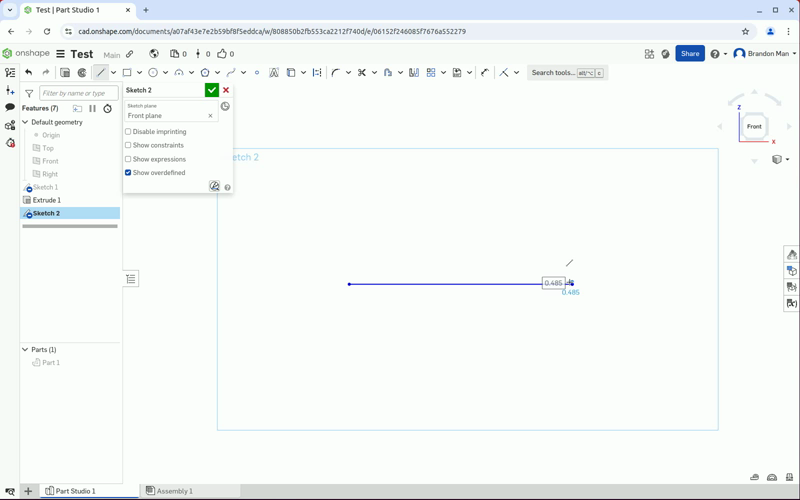
scroll(6)
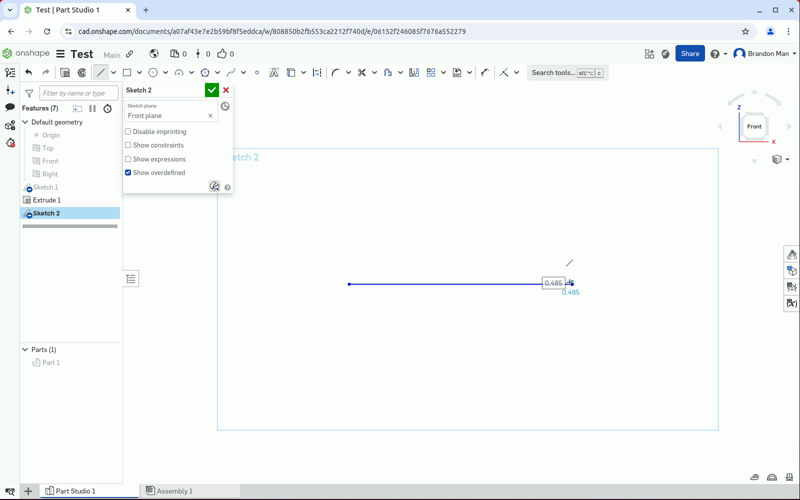
scroll(6)
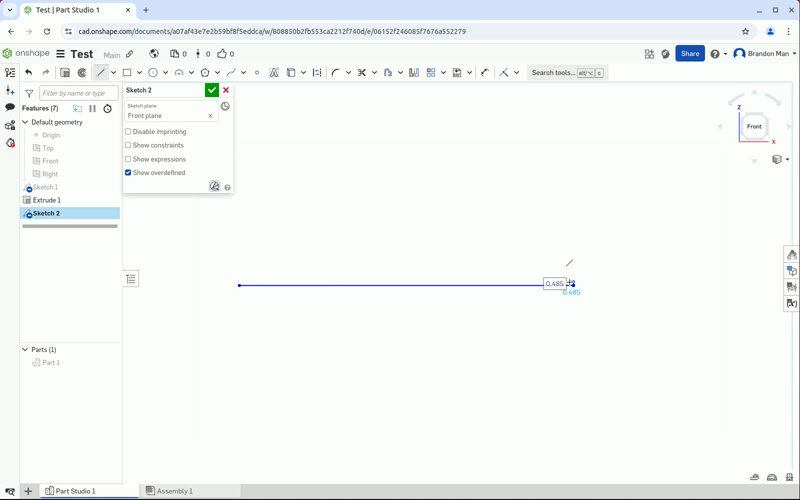
scroll(6)
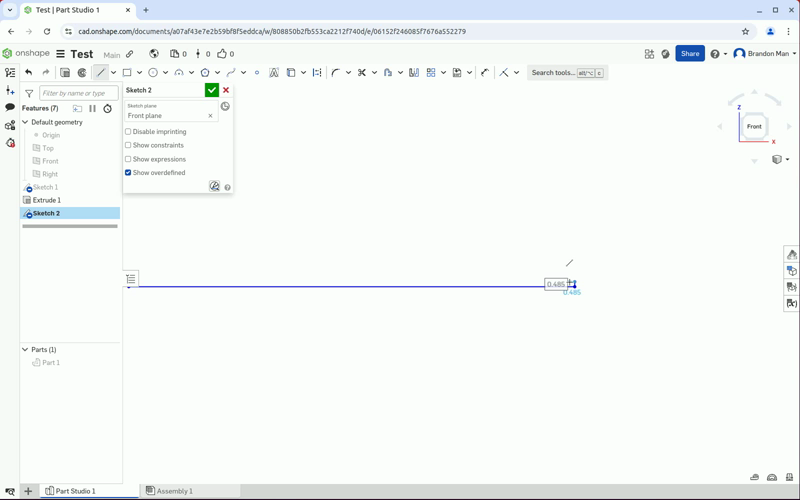
scroll(6)
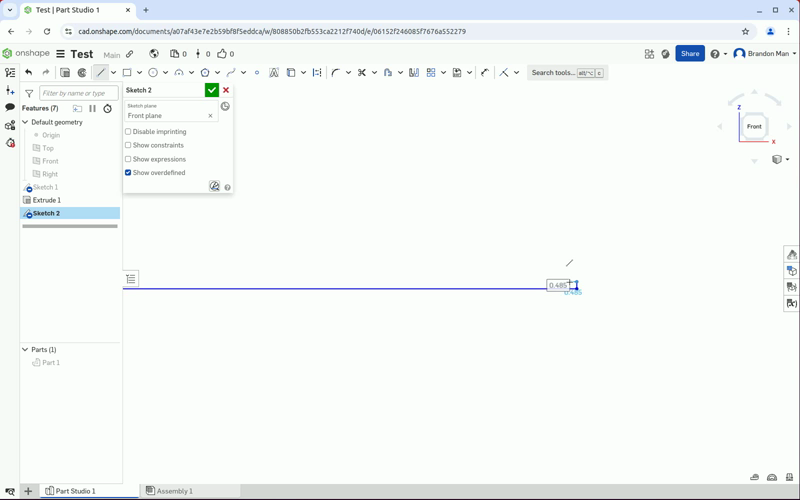
scroll(6)
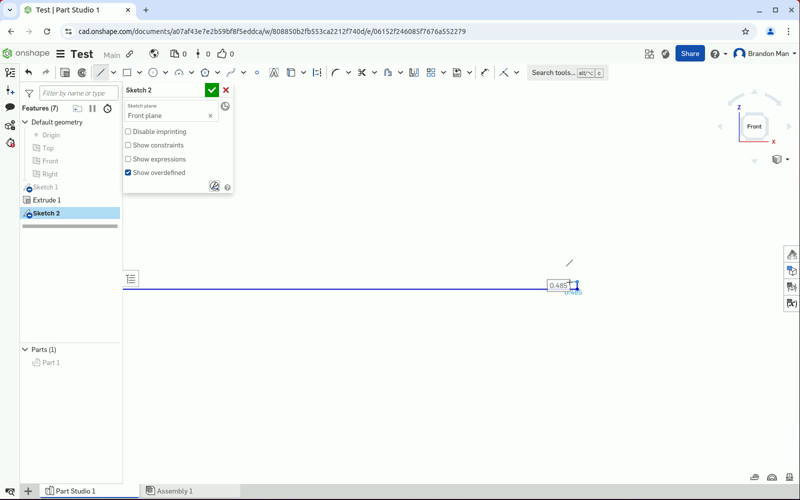
scroll(6)
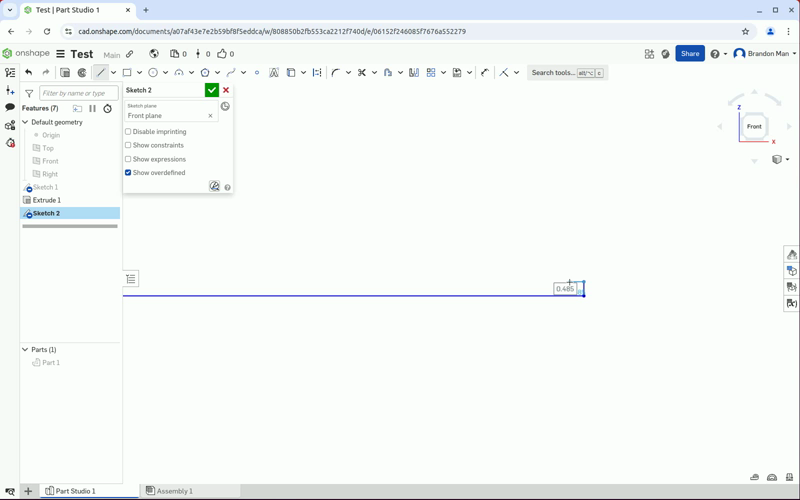
scroll(6)
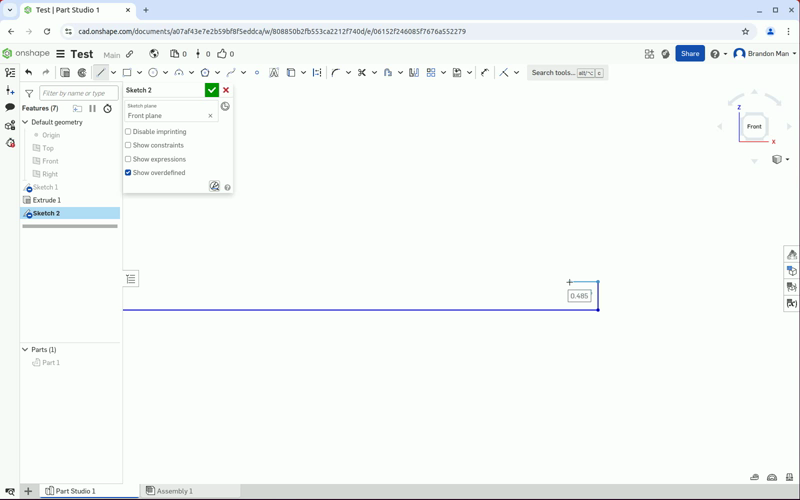
click(569, 281)
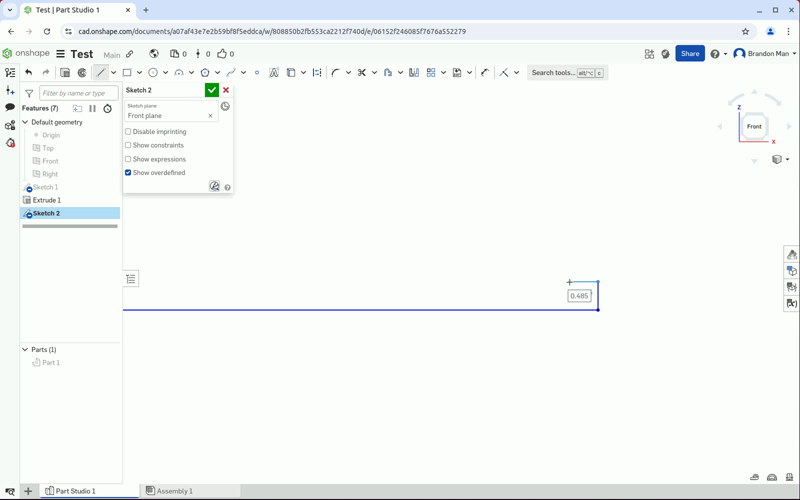
scroll(-6)
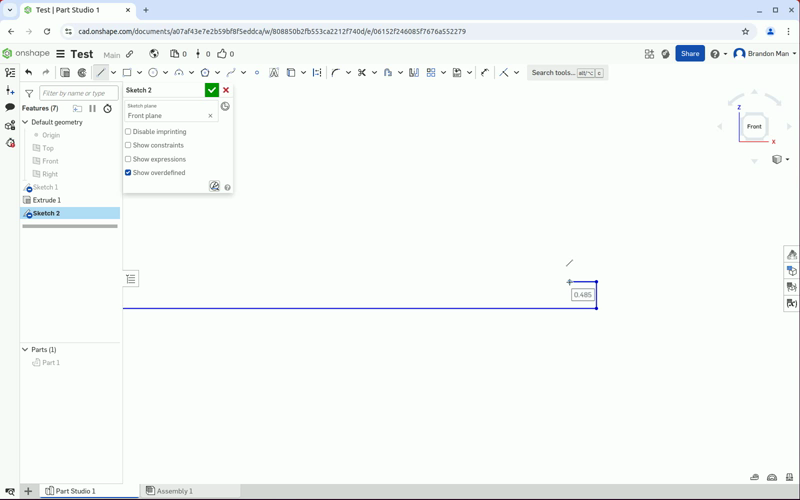
scroll(-6)
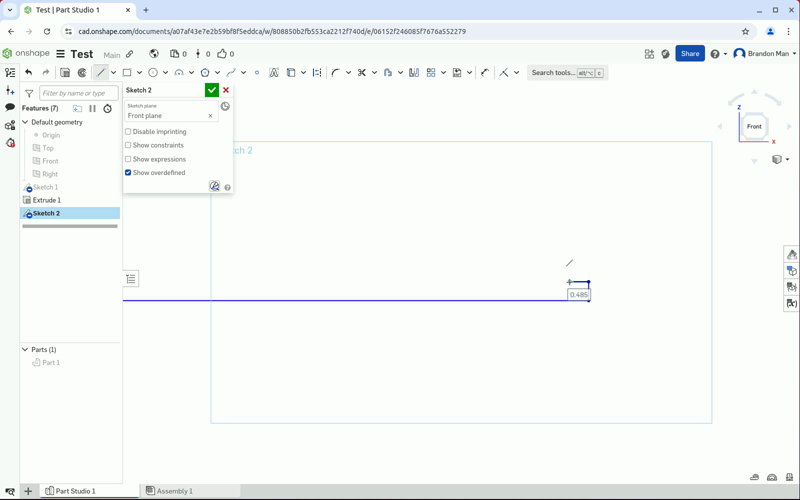
scroll(-6)
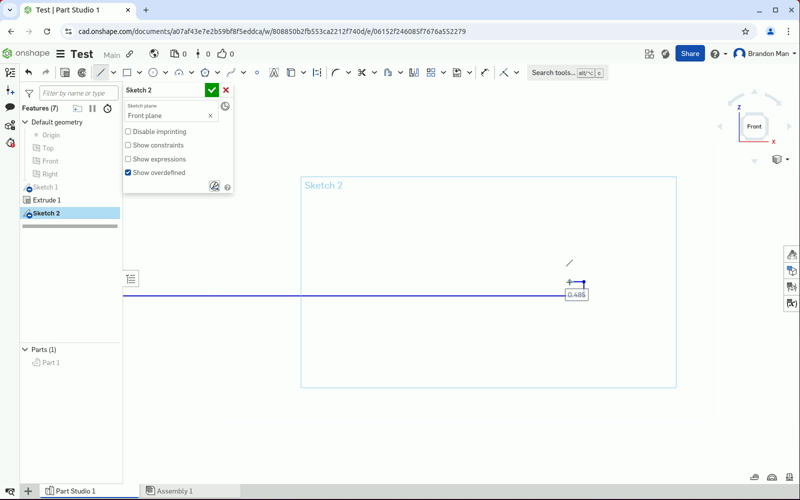
scroll(-6)
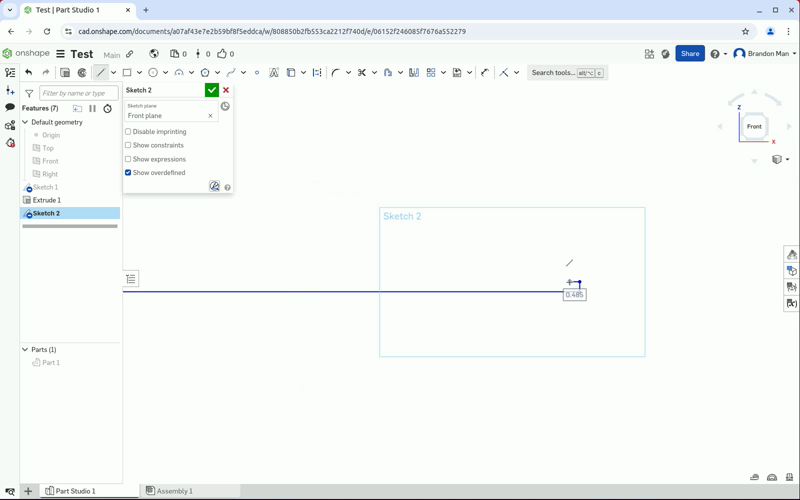
scroll(-6)
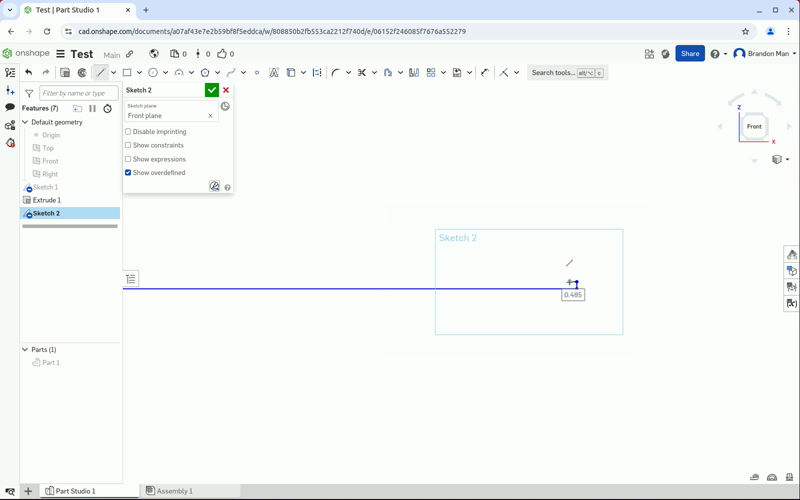
scroll(-6)
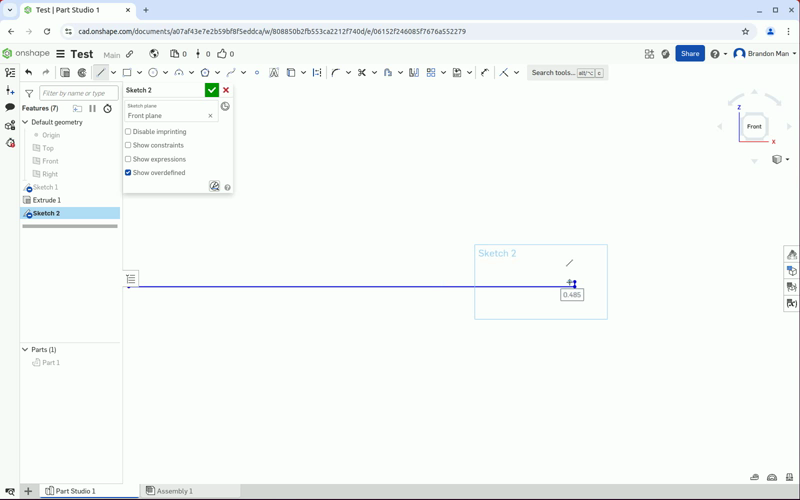
scroll(-6)
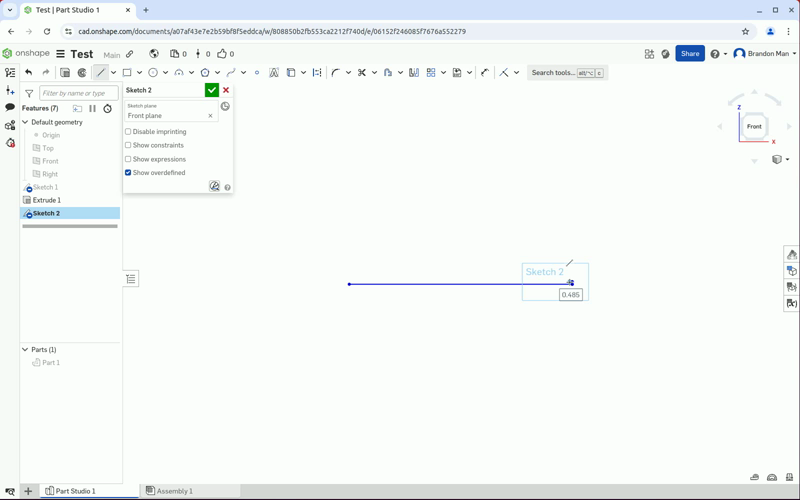
key_up(shift)
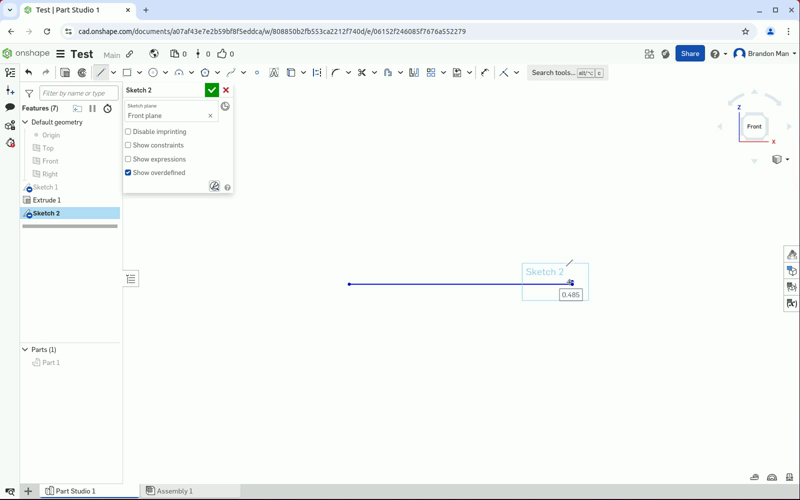
key_down(shift)
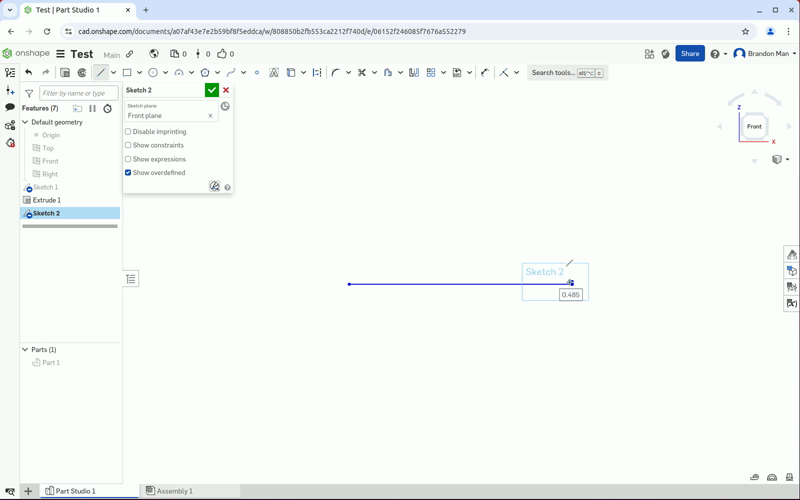
mouse_move(466, 281)
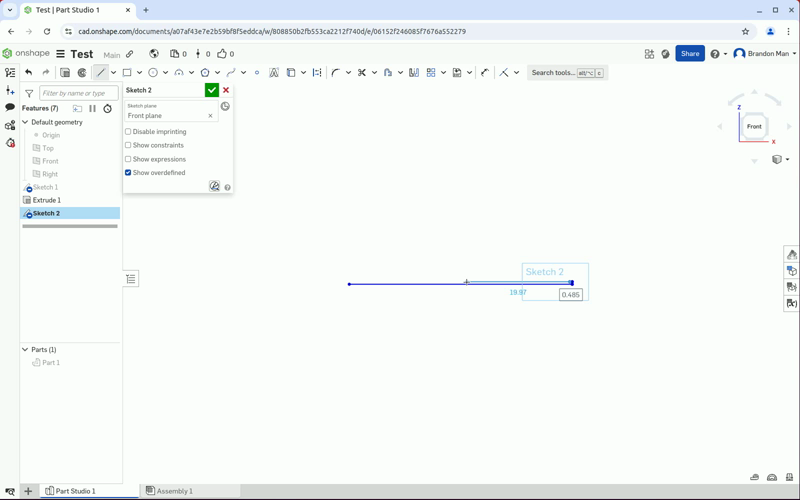
click(466, 281)
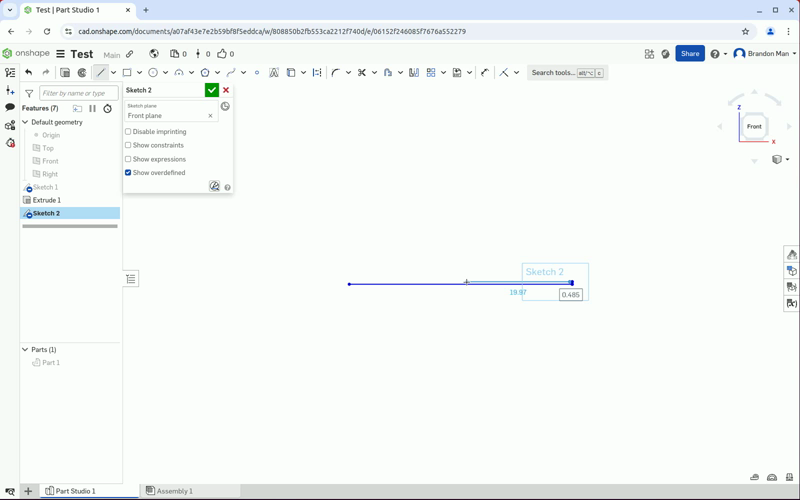
key_up(shift)
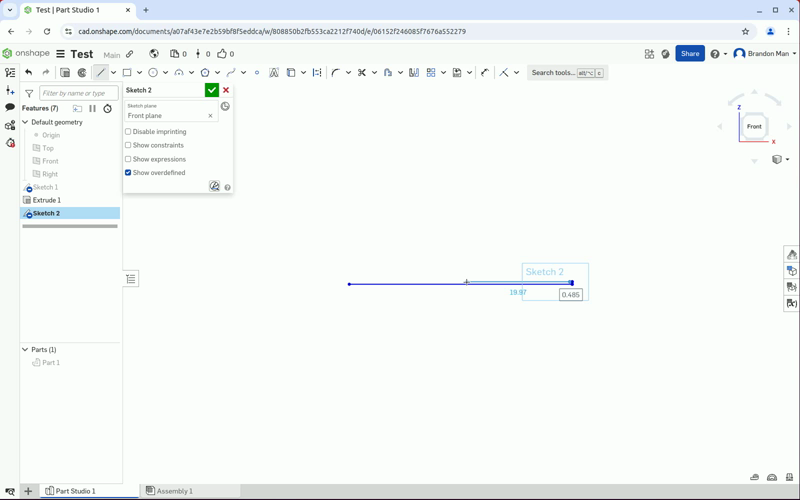
key_down(shift)
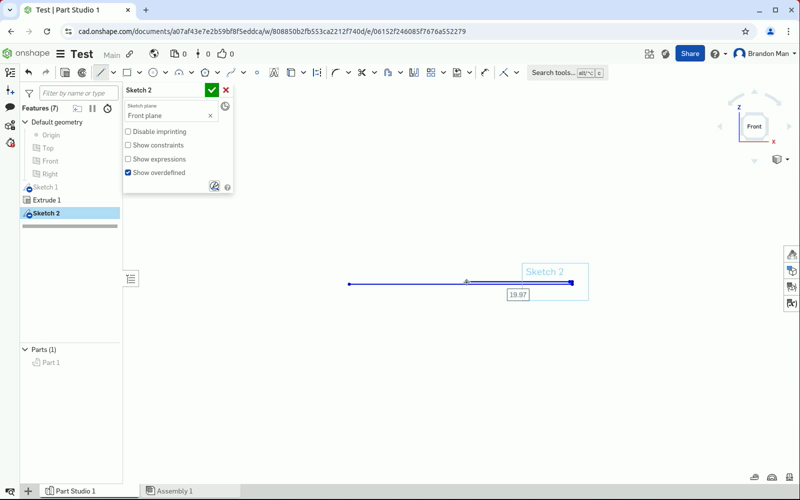
mouse_move(496, 281)
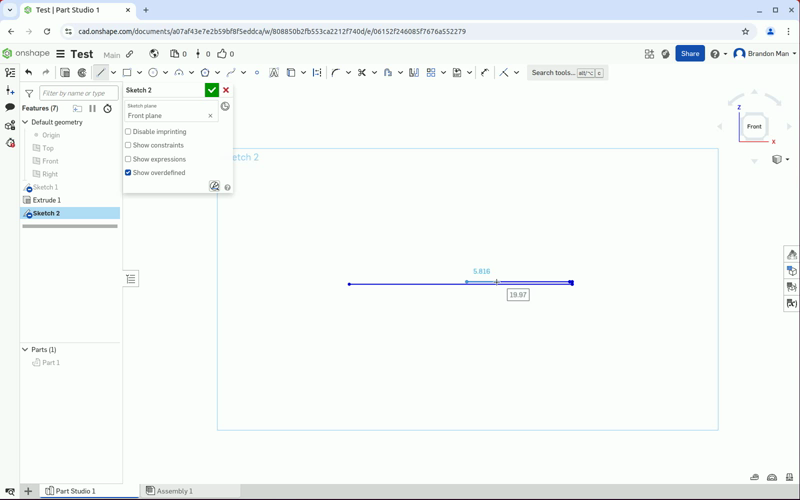
mouse_move(455, 281)
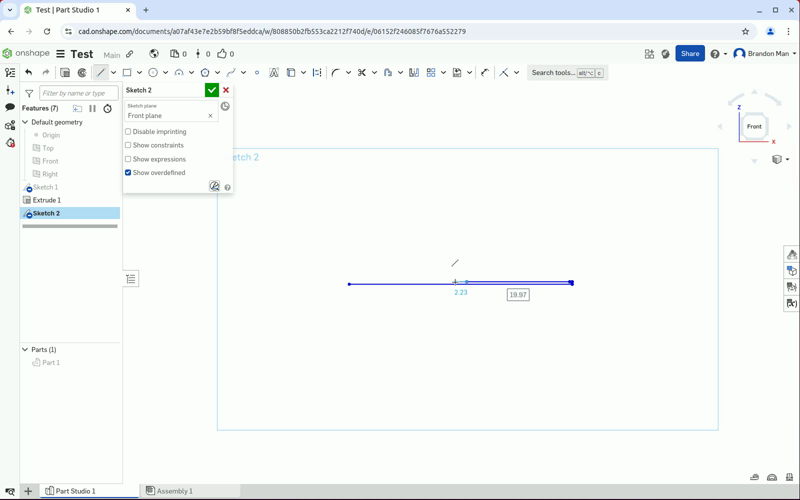
click(455, 281)
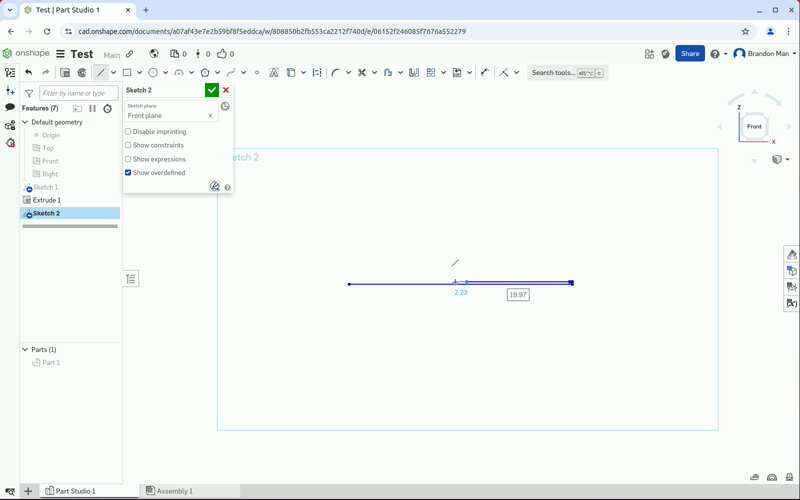
key_up(shift)
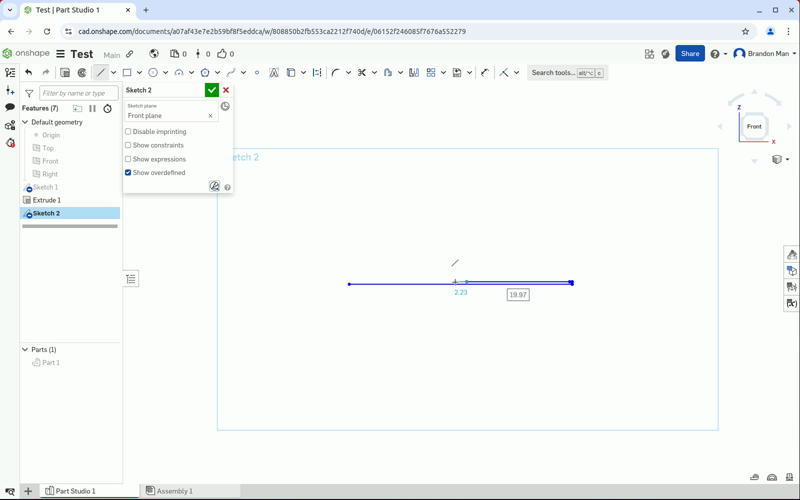
key_down(shift)
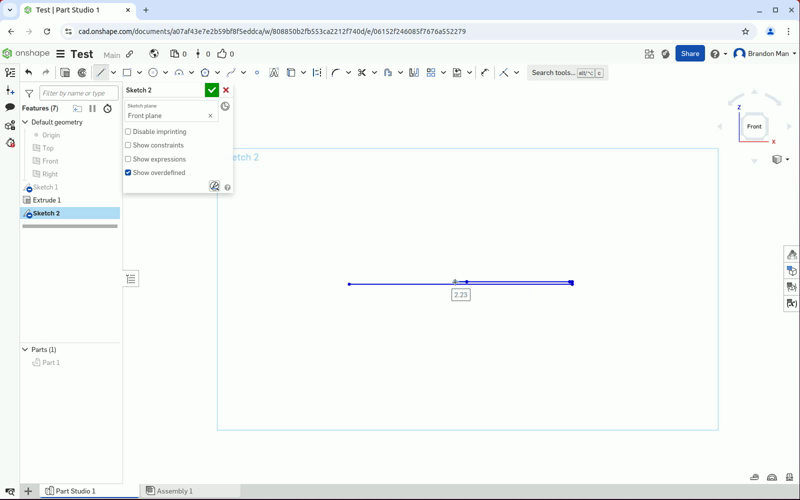
mouse_move(351, 281)
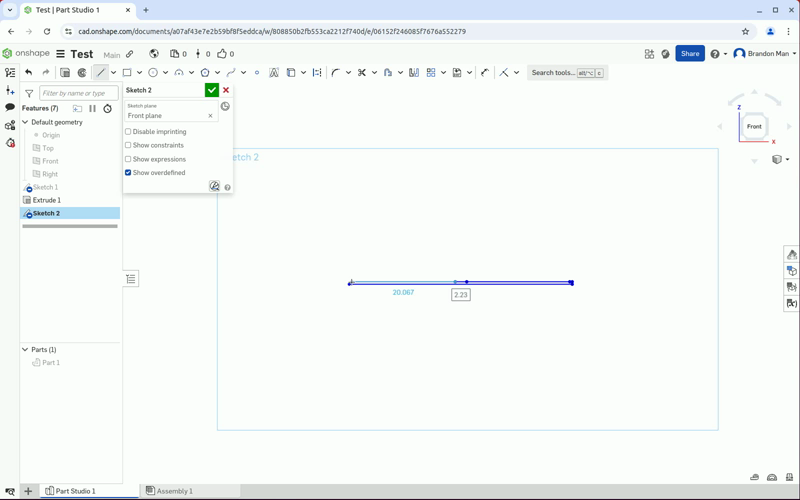
scroll(6)
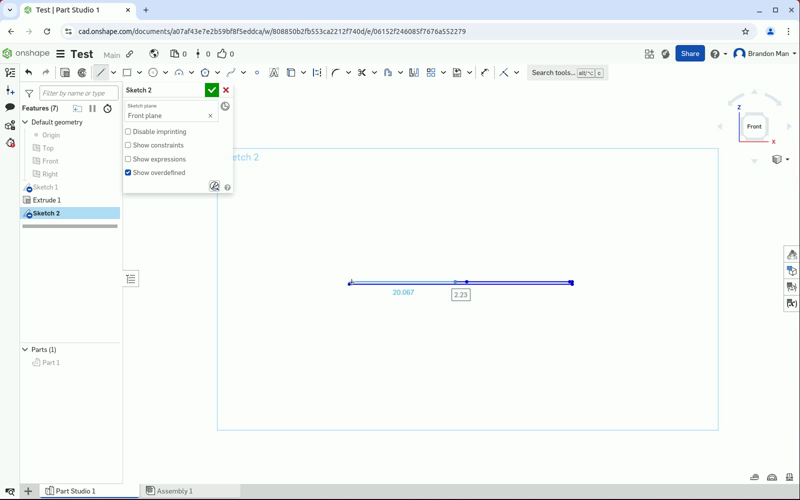
scroll(6)
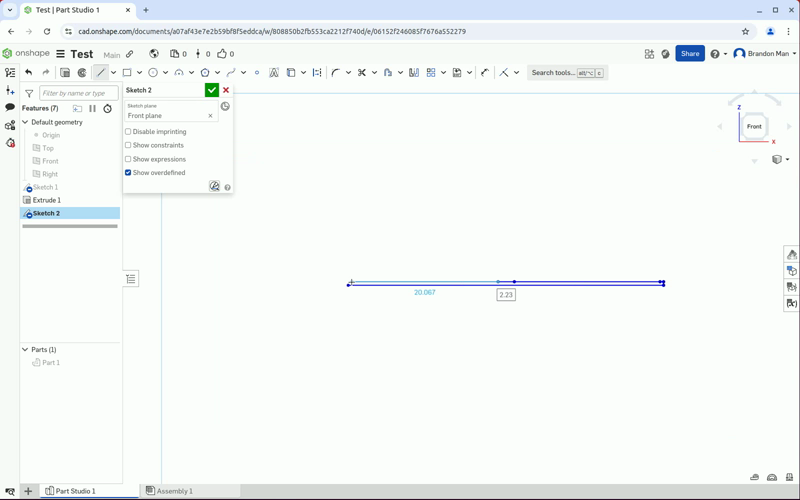
scroll(6)
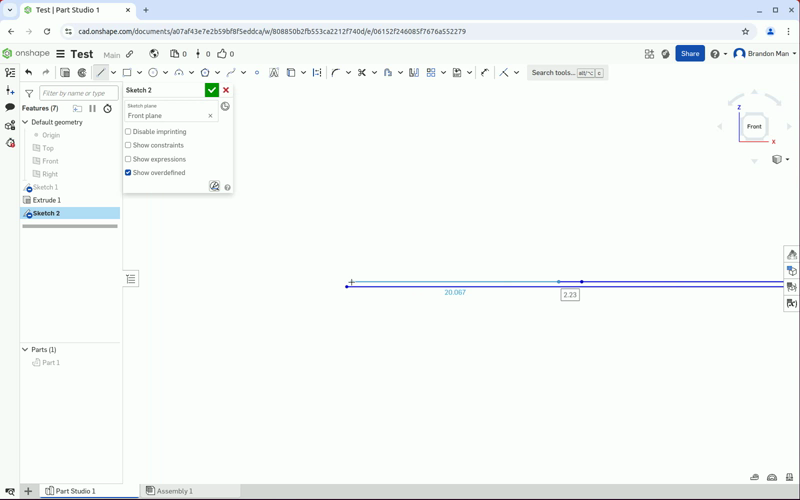
scroll(6)
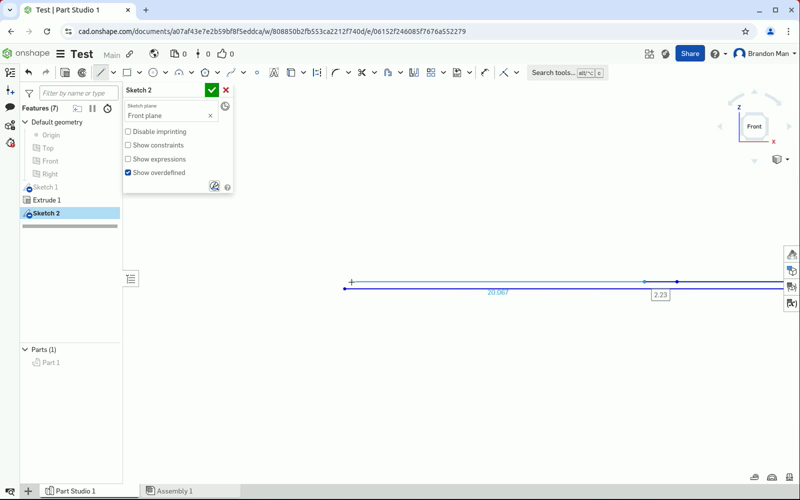
scroll(6)
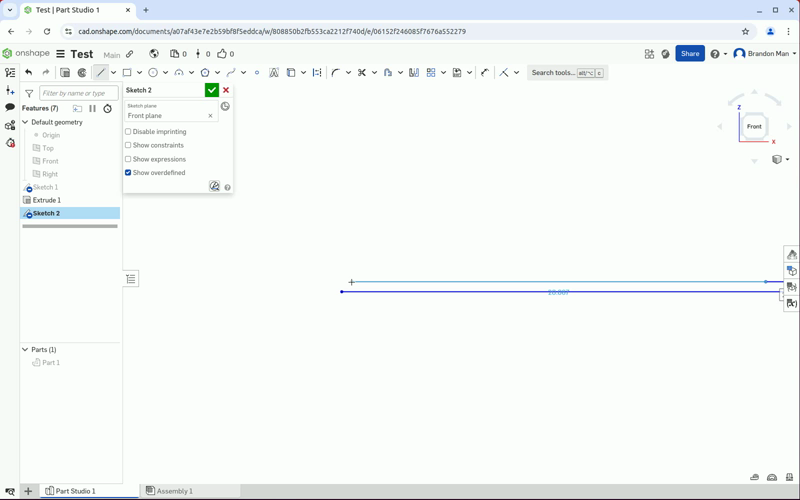
scroll(6)
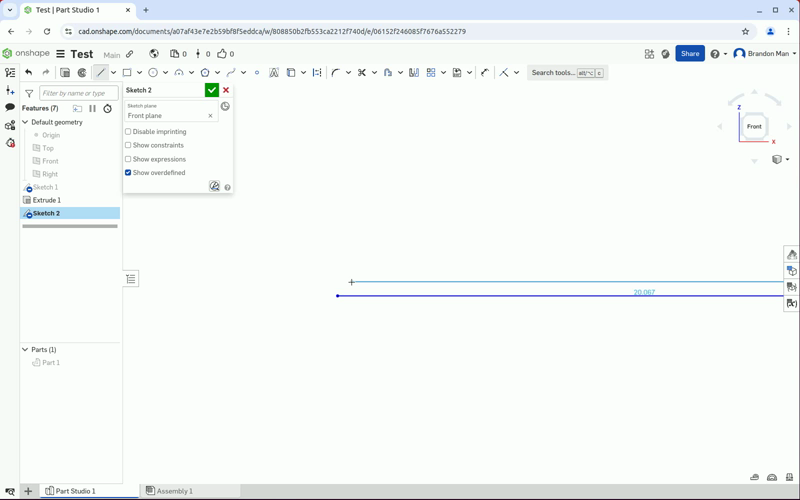
scroll(6)
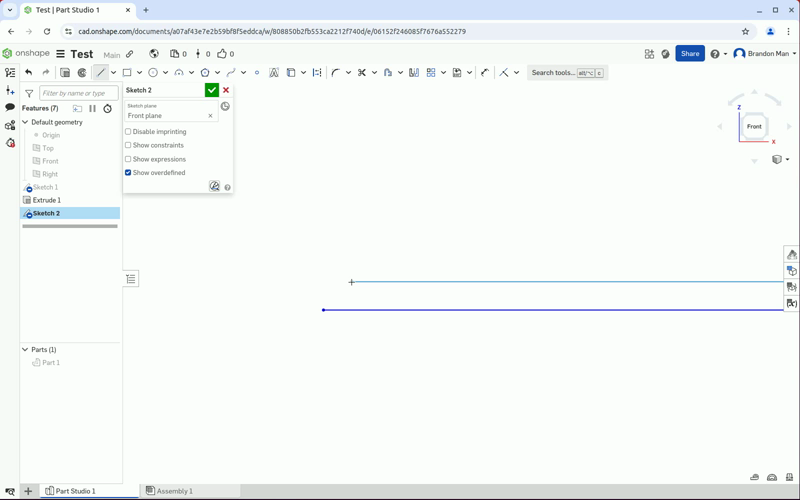
click(351, 281)
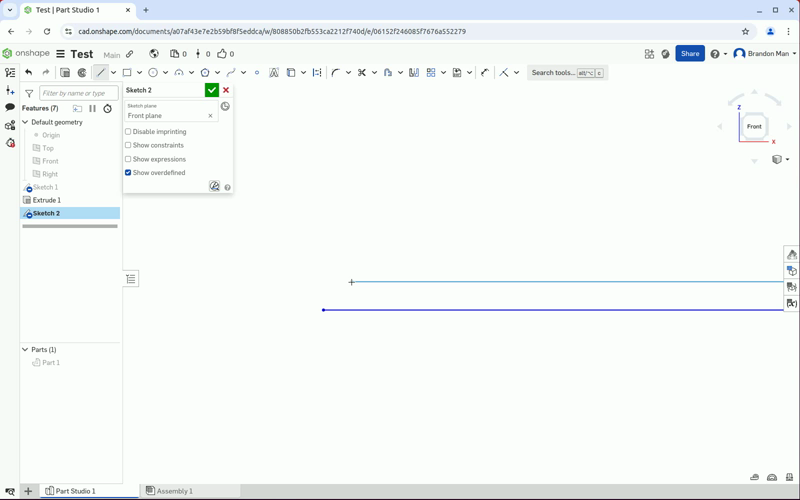
scroll(-6)
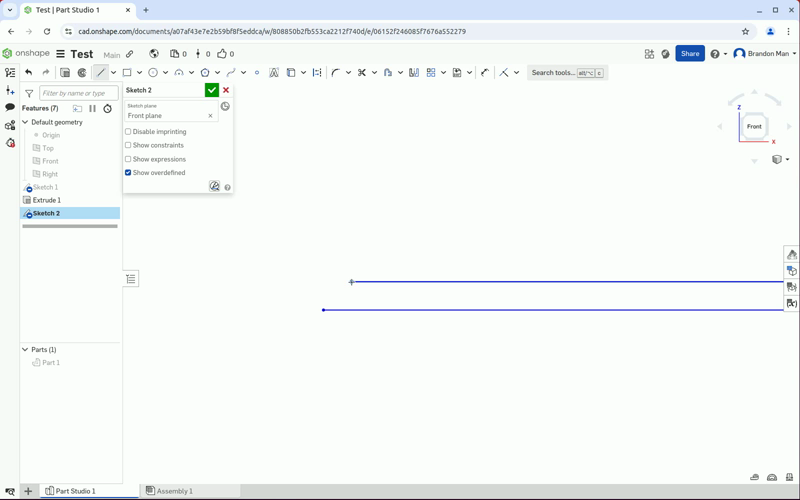
scroll(-6)
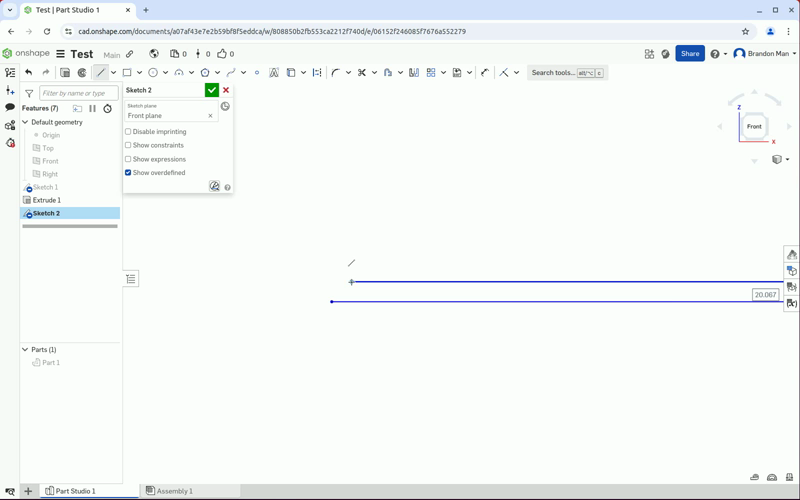
scroll(-6)
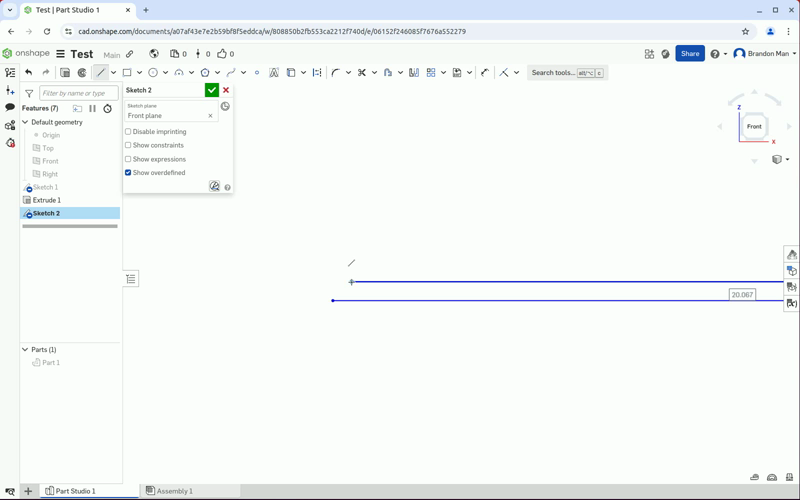
scroll(-6)
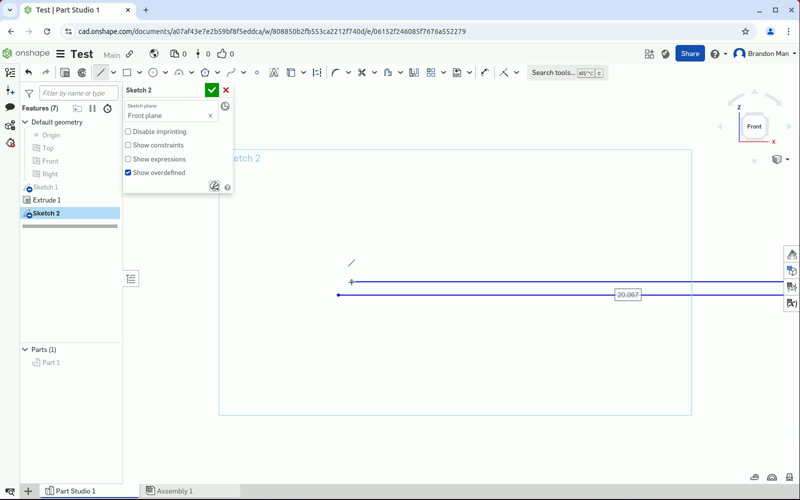
scroll(-6)
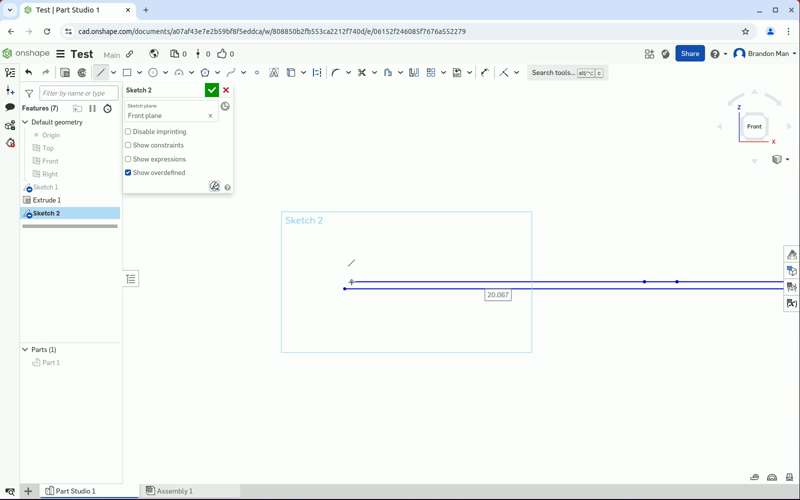
scroll(-6)
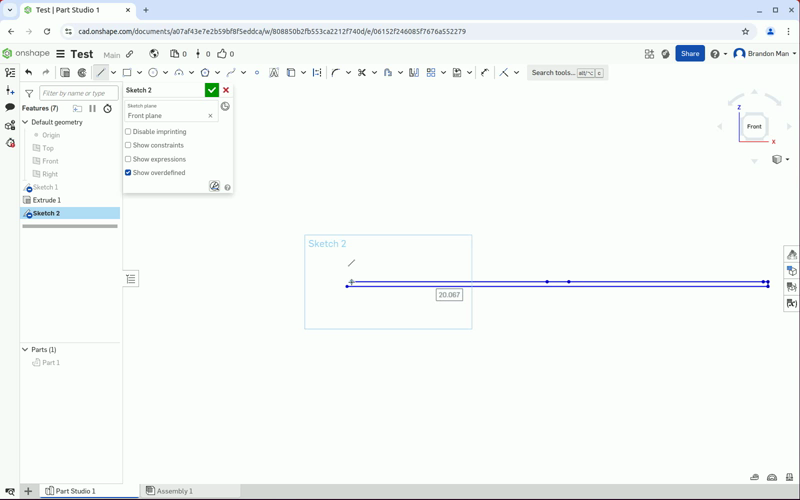
scroll(-6)
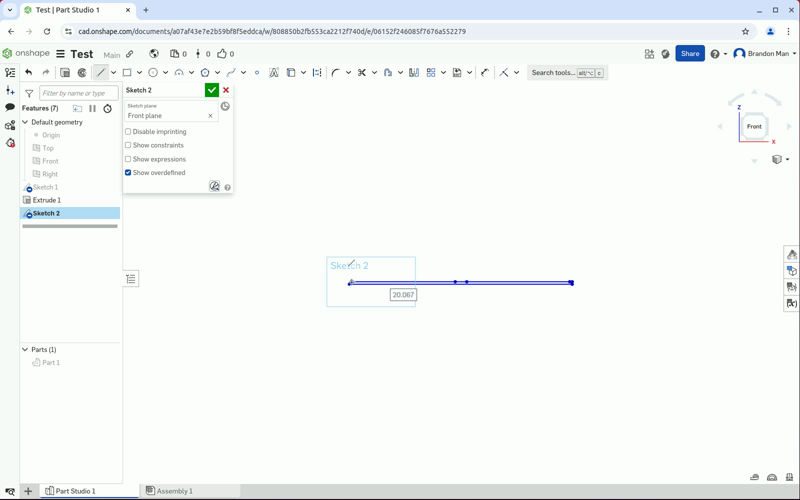
key_up(shift)
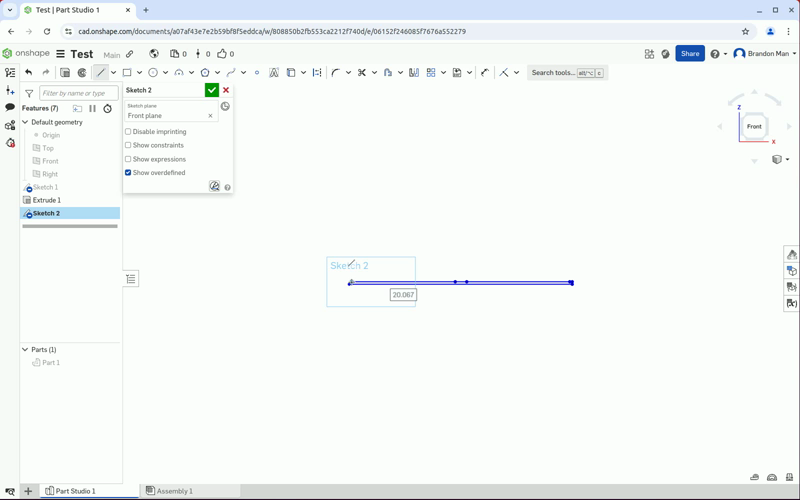
key_down(shift)
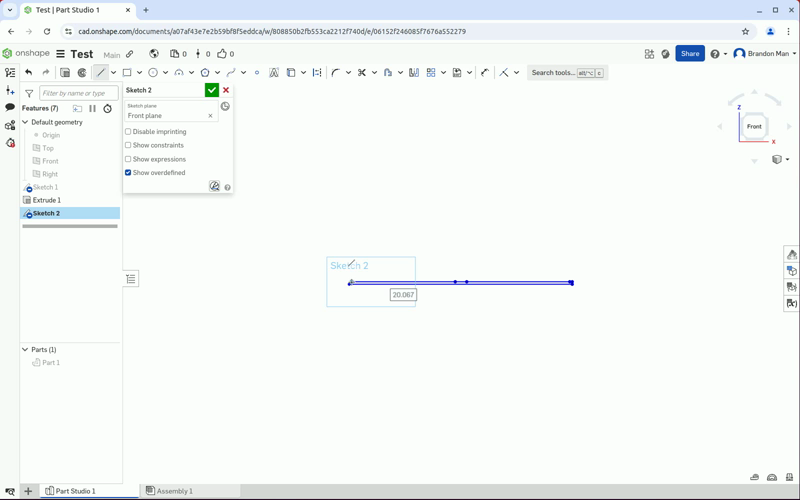
mouse_move(381, 281)
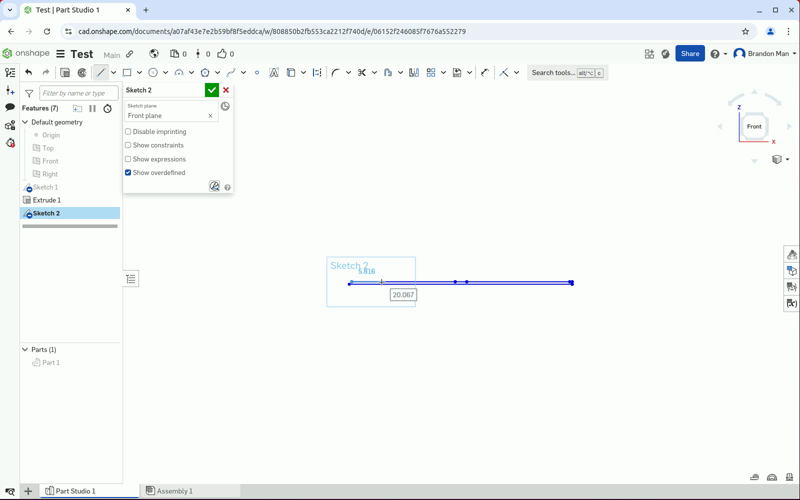
mouse_move(349, 281)
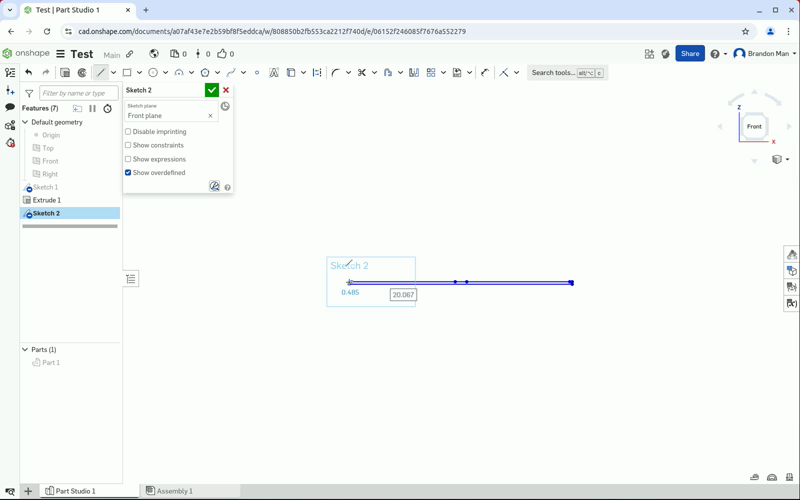
scroll(6)
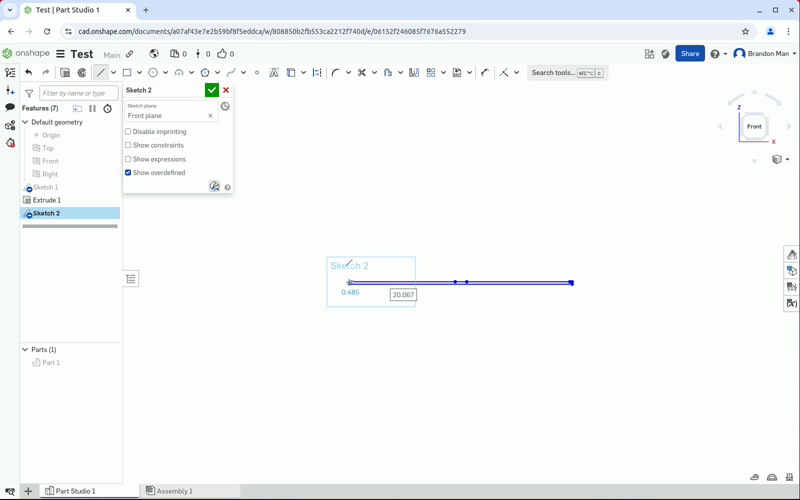
scroll(6)
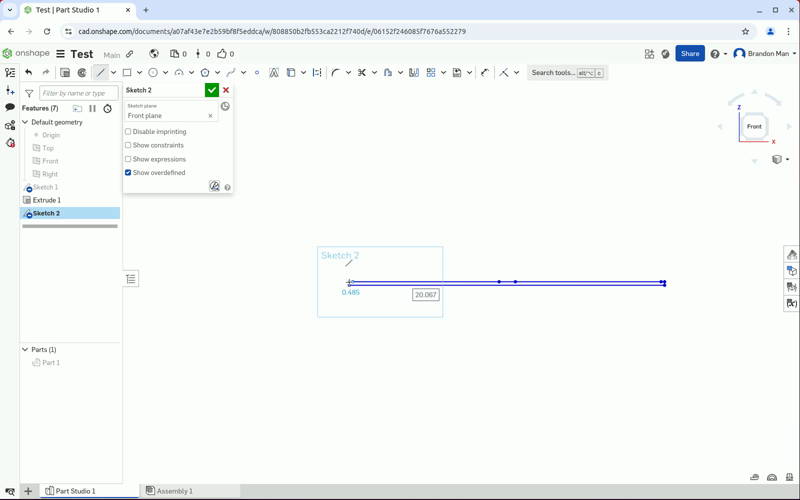
scroll(6)
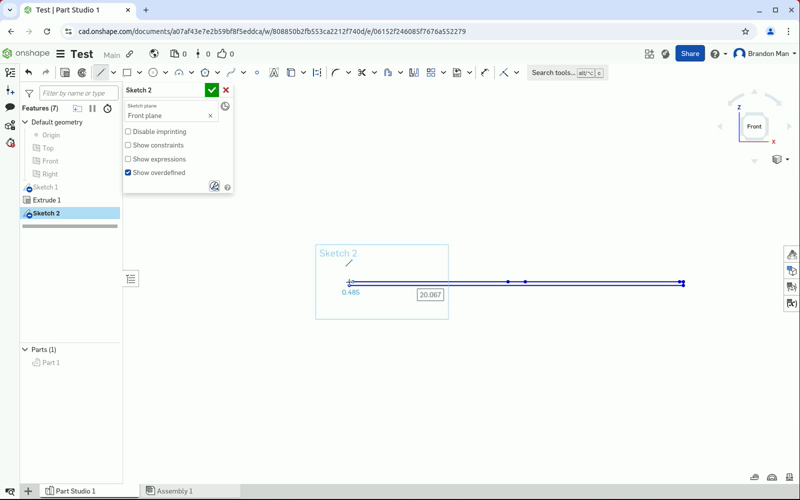
scroll(6)
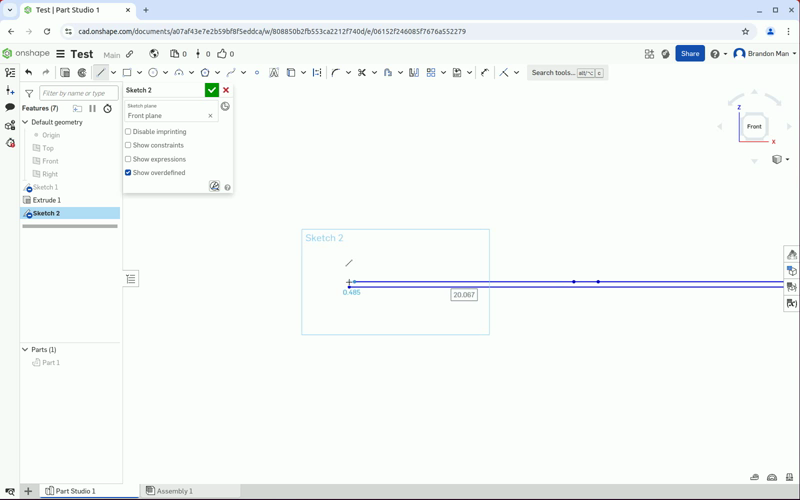
scroll(6)
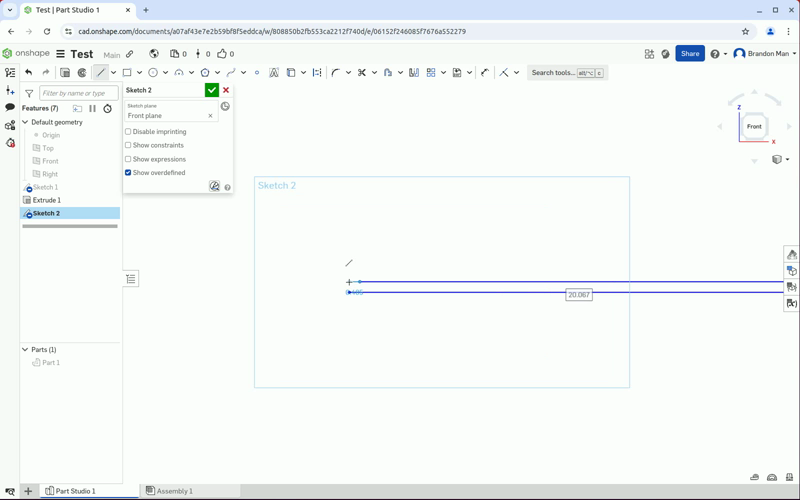
scroll(6)
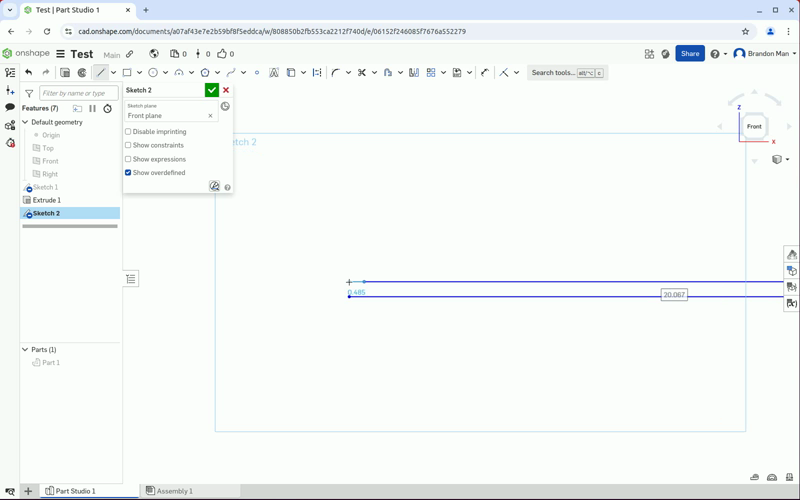
scroll(6)
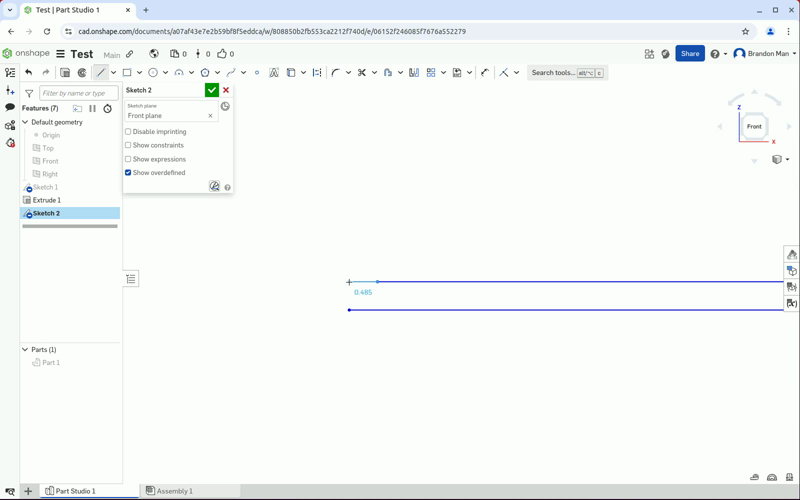
click(349, 281)
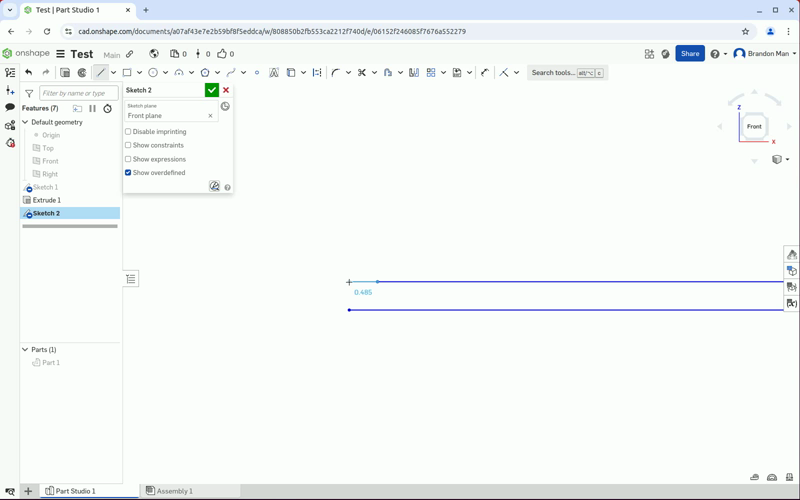
scroll(-6)
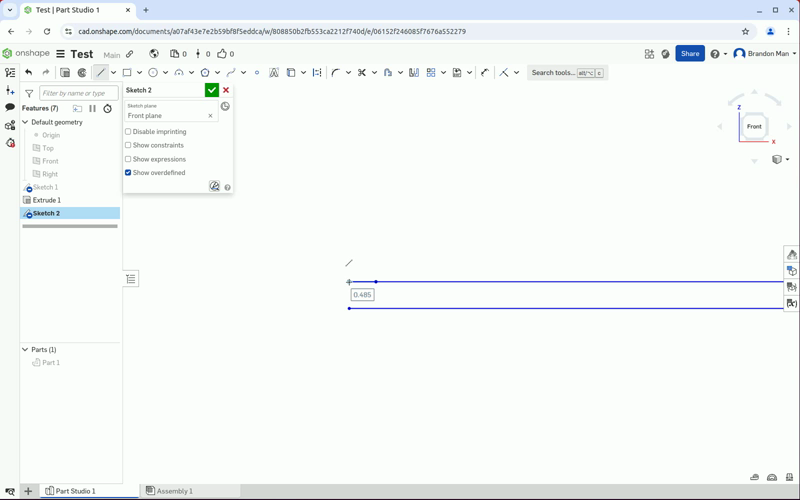
scroll(-6)
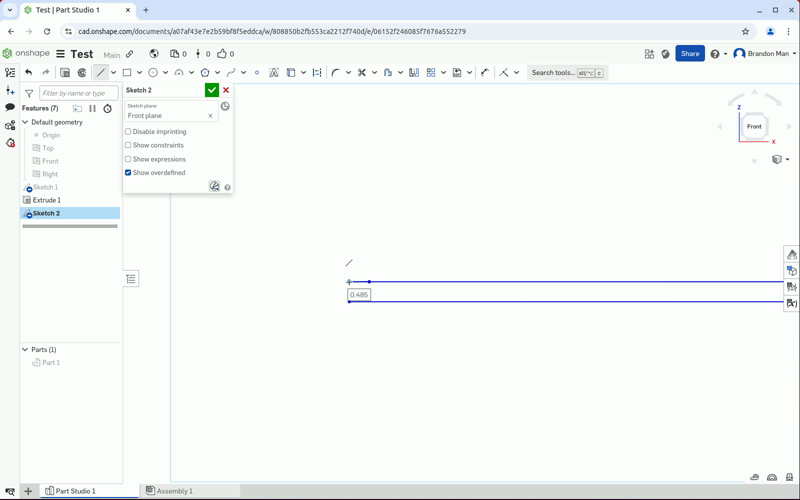
scroll(-6)
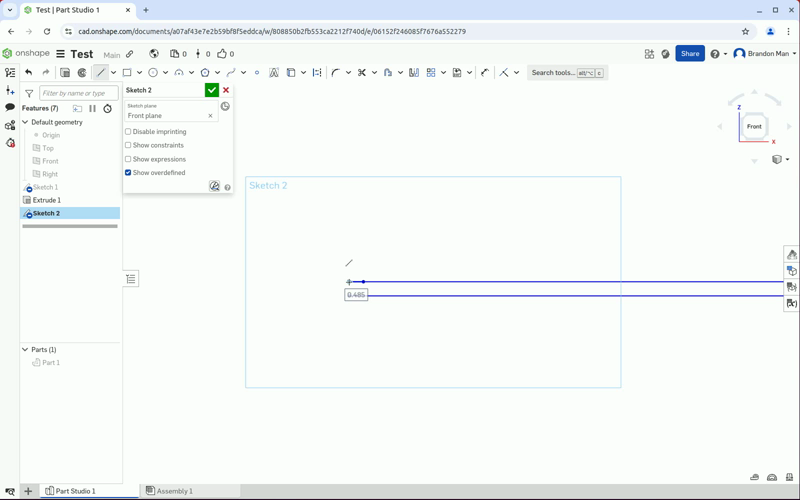
scroll(-6)
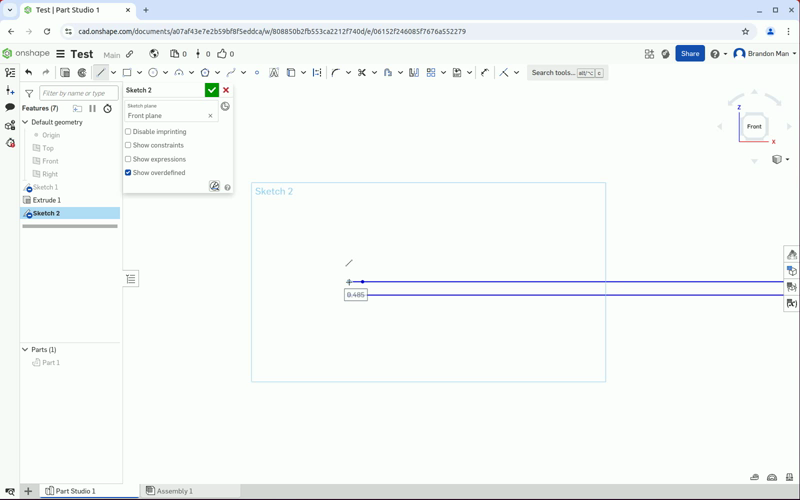
scroll(-6)
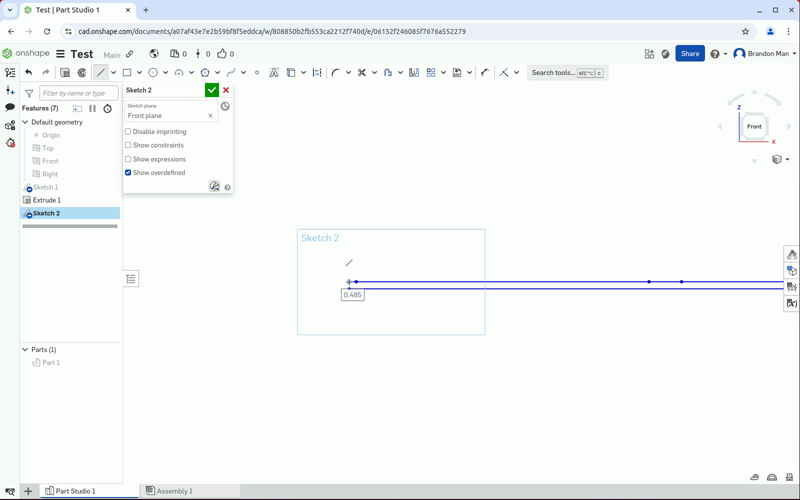
scroll(-6)
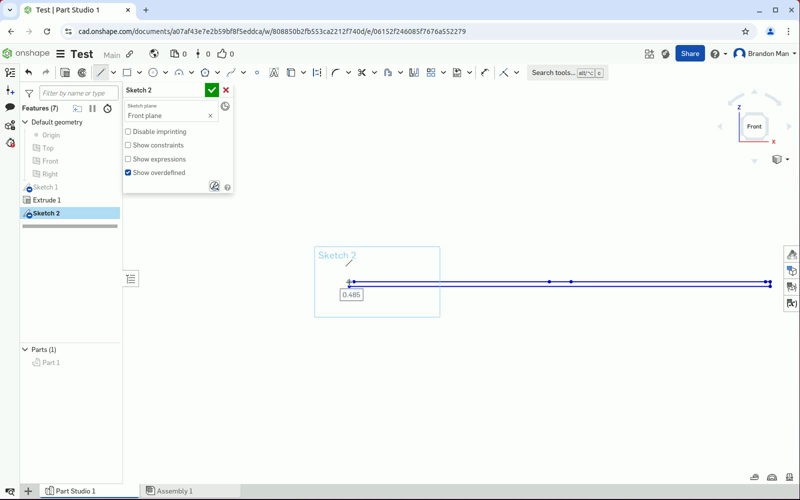
scroll(-6)
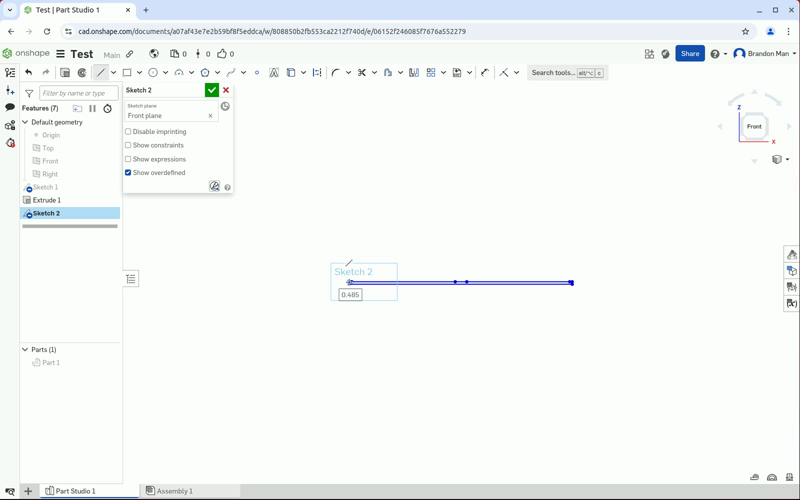
key_up(shift)
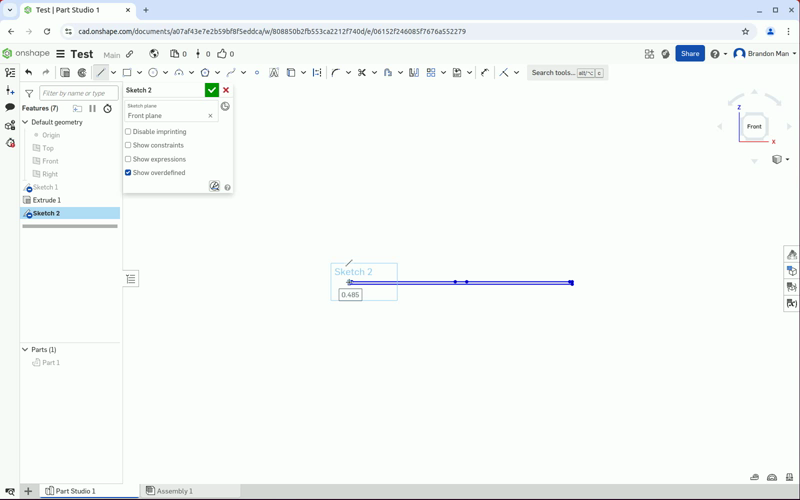
mouse_move(379, 281)
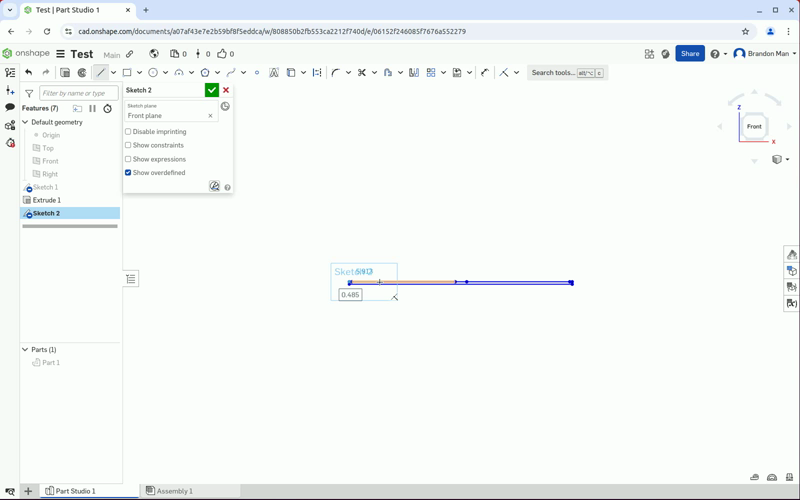
key_down(shift)
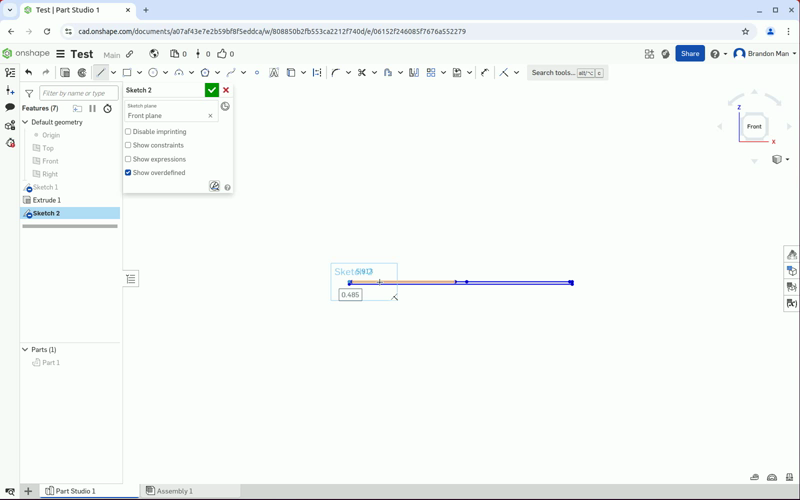
mouse_move(349, 284)
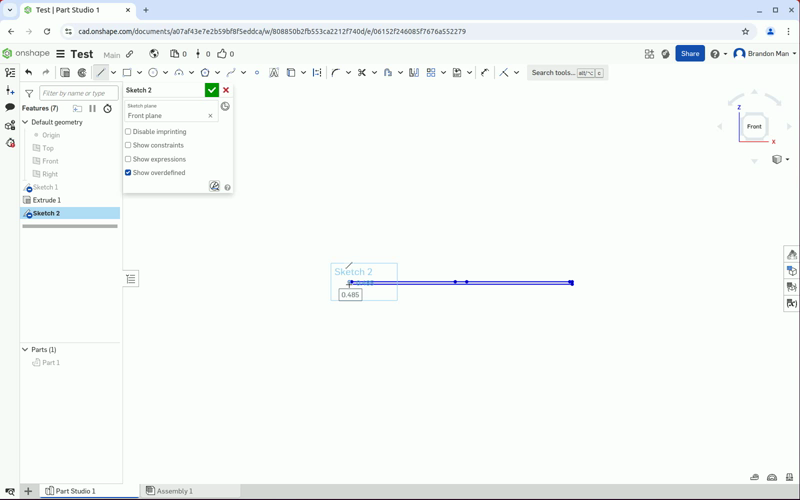
scroll(6)
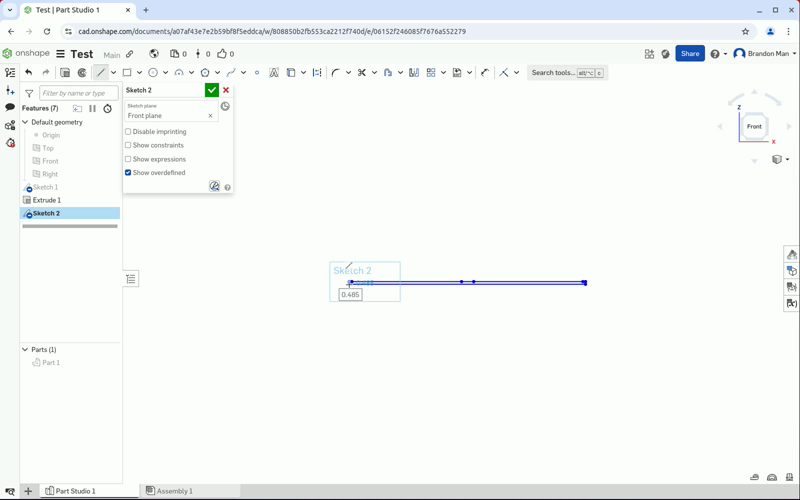
scroll(6)
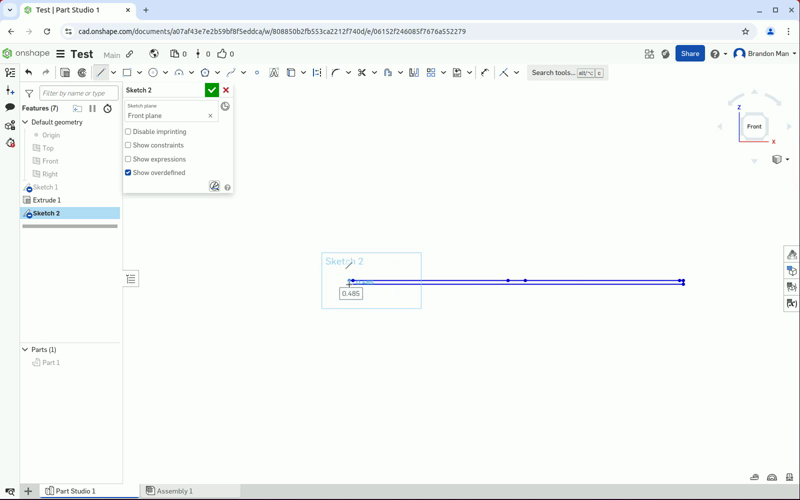
scroll(6)
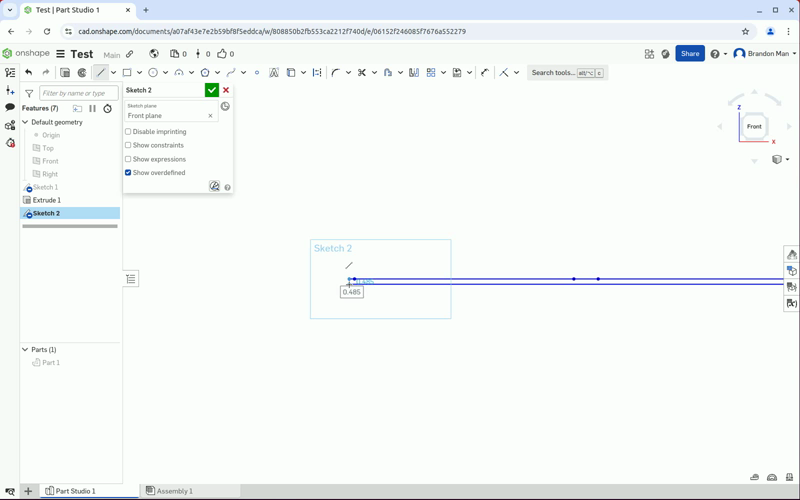
scroll(6)
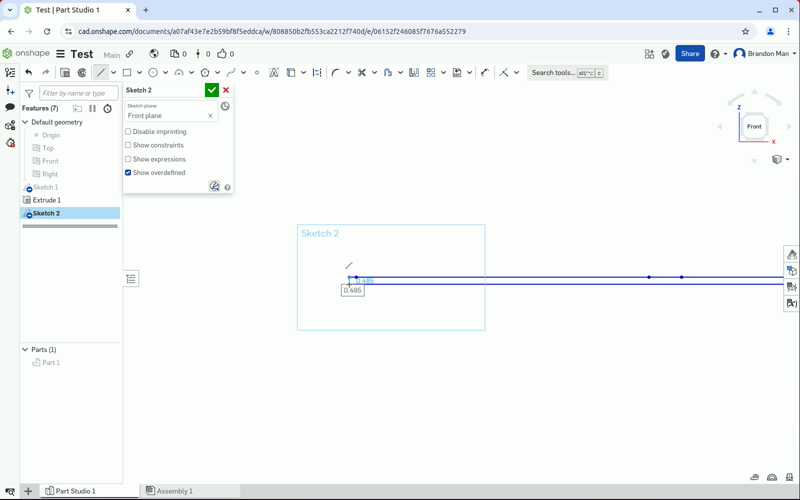
scroll(6)
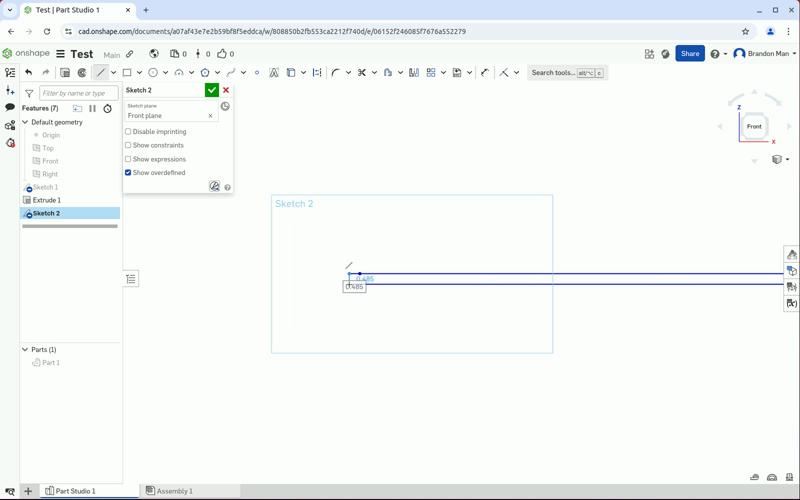
scroll(6)
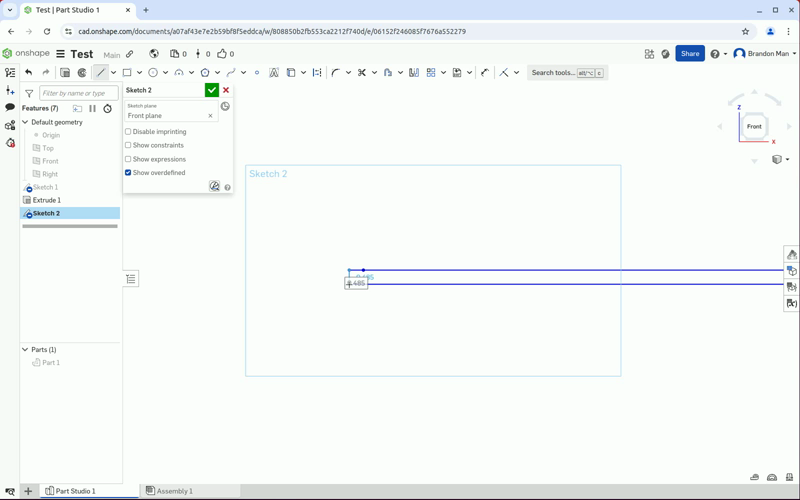
scroll(6)
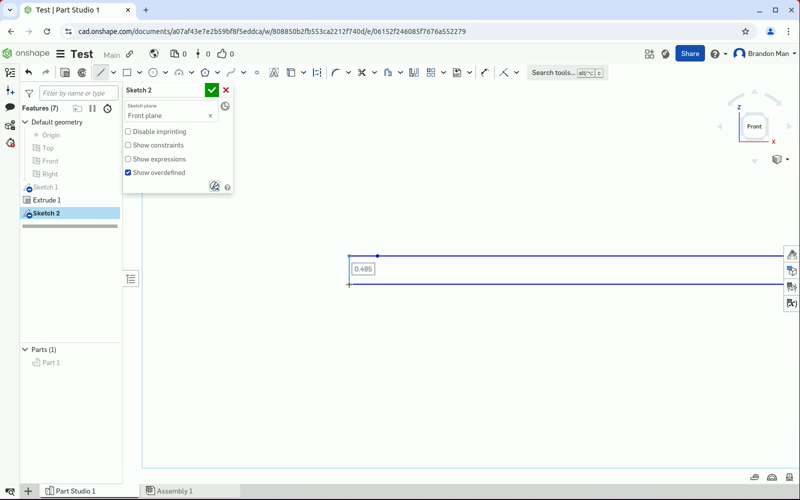
key_up(shift)
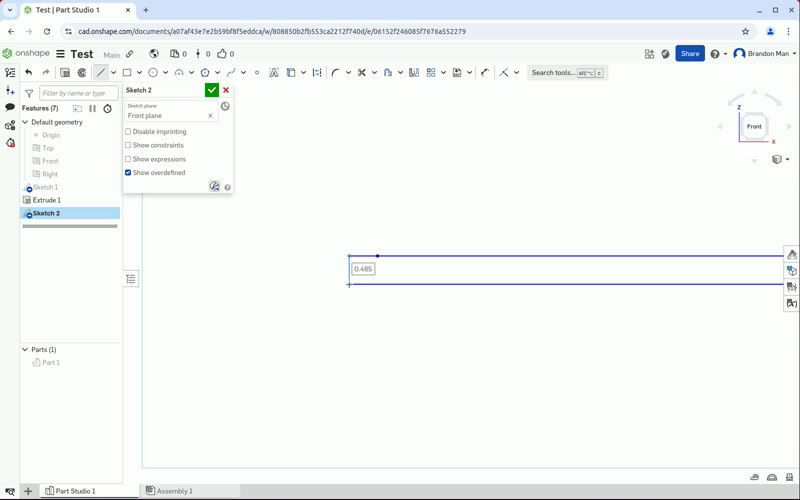
click(349, 284)
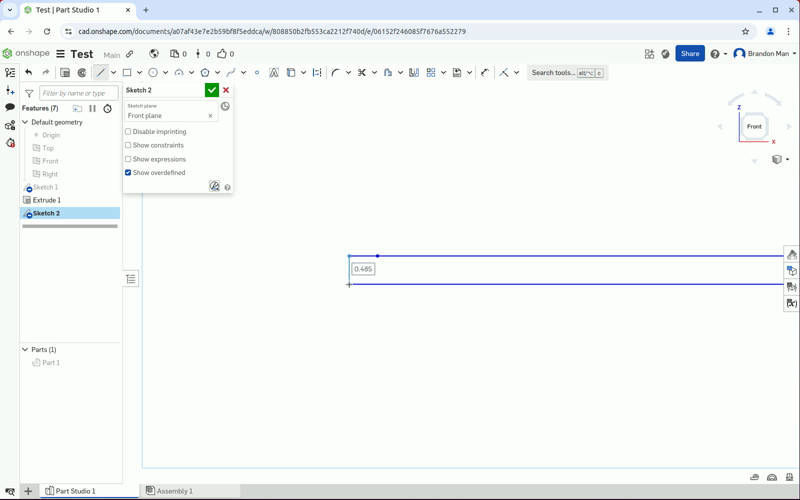
scroll(-6)
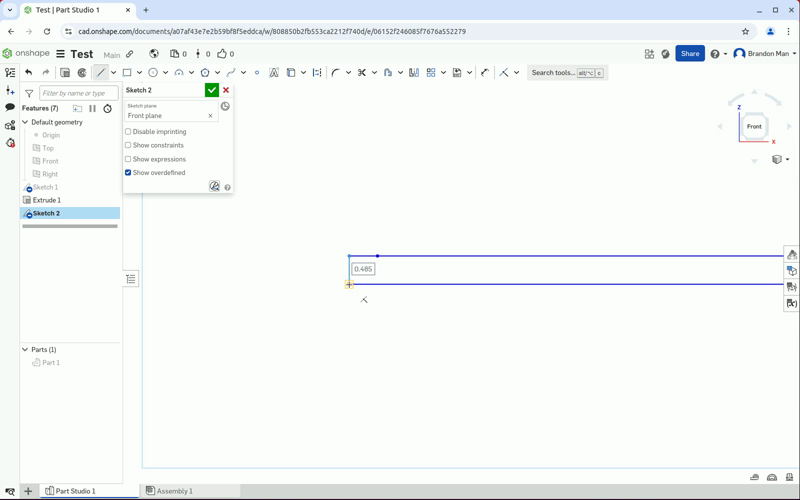
scroll(-6)
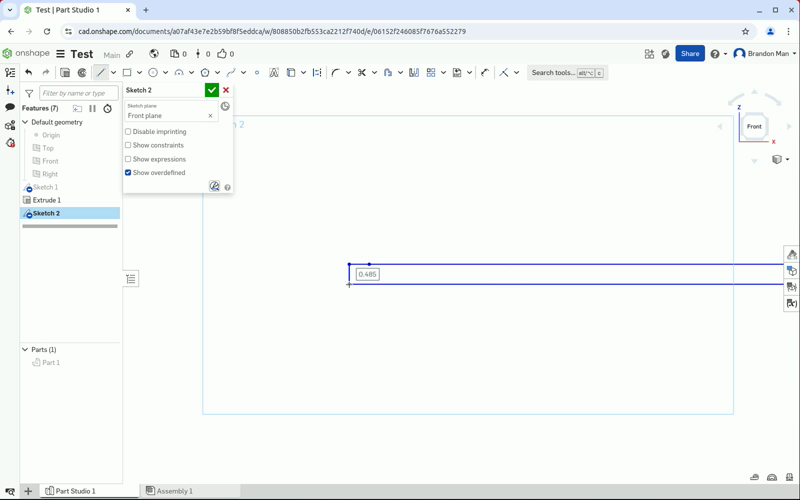
scroll(-6)
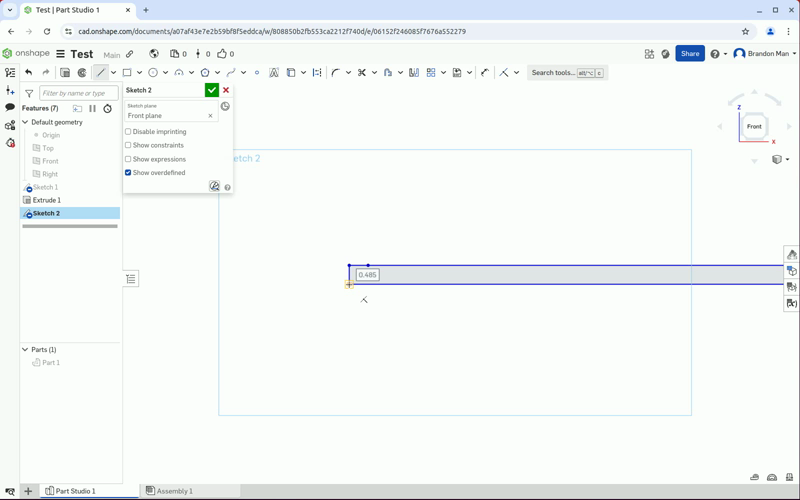
scroll(-6)
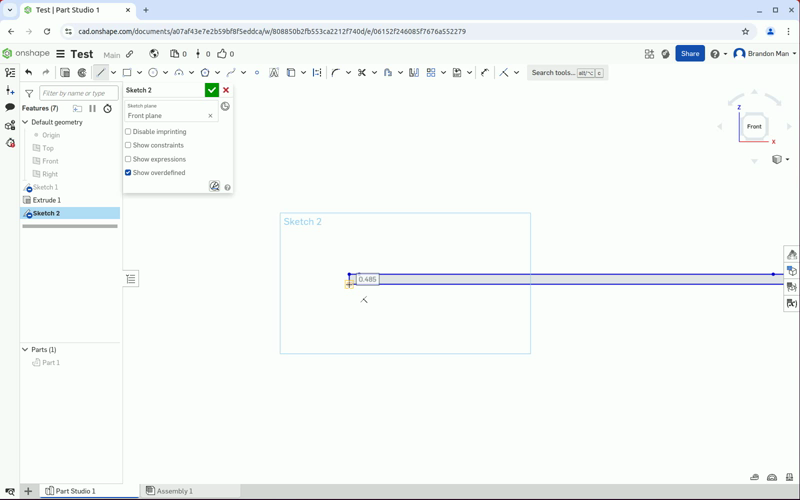
scroll(-6)
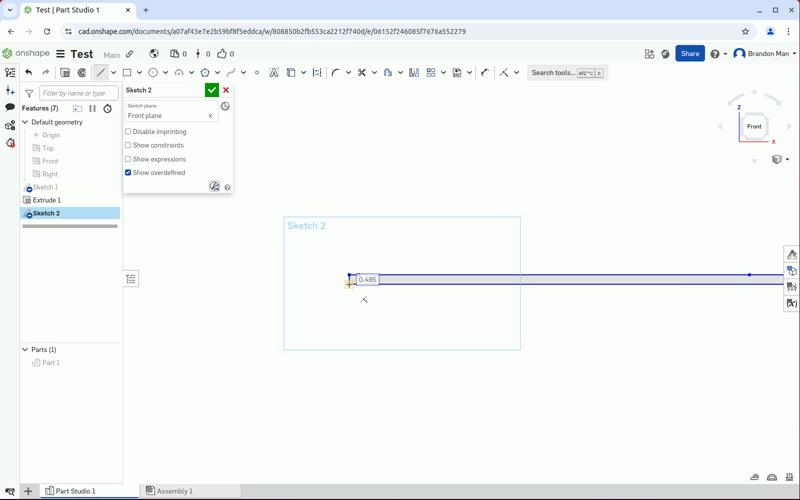
scroll(-6)
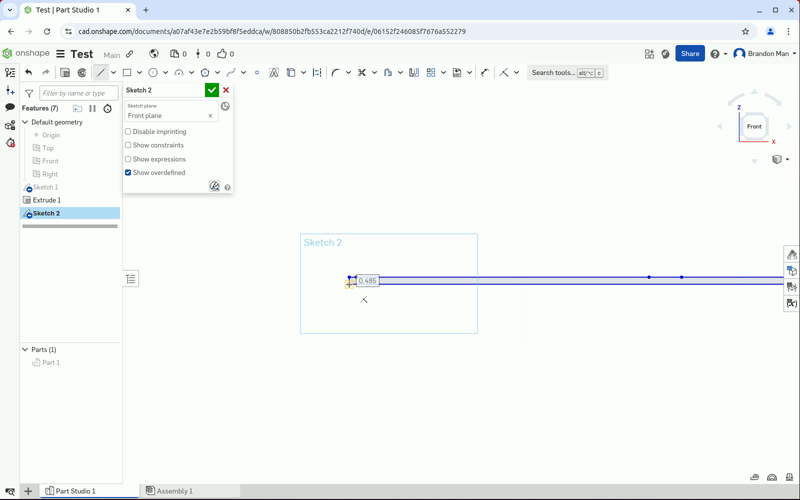
scroll(-6)
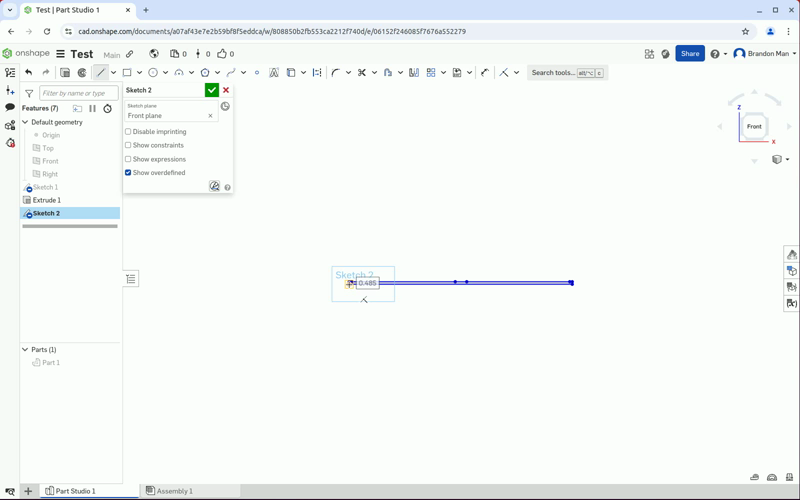
key(esc)
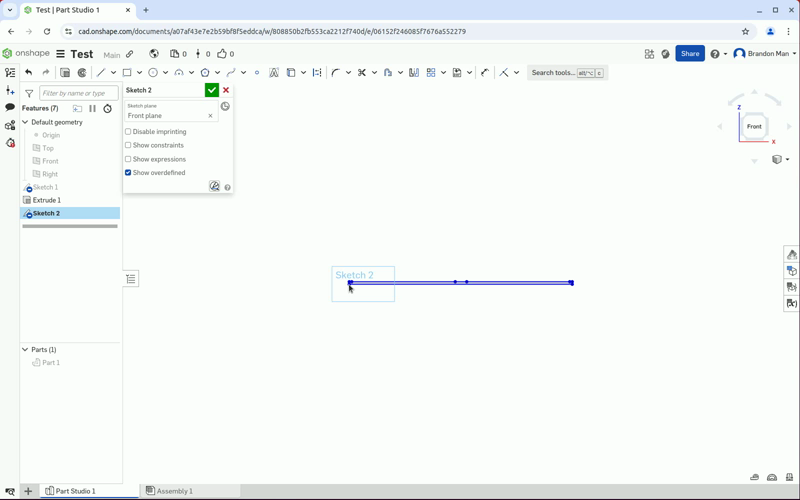
mouse_move(481, 283)
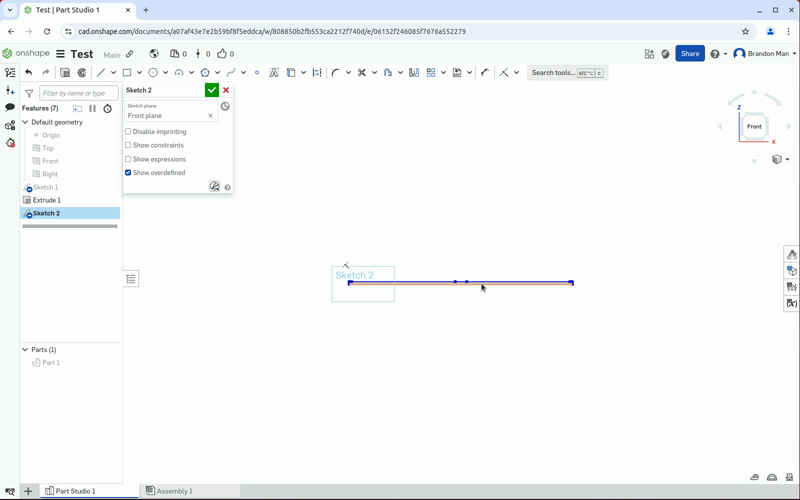
scroll(6)
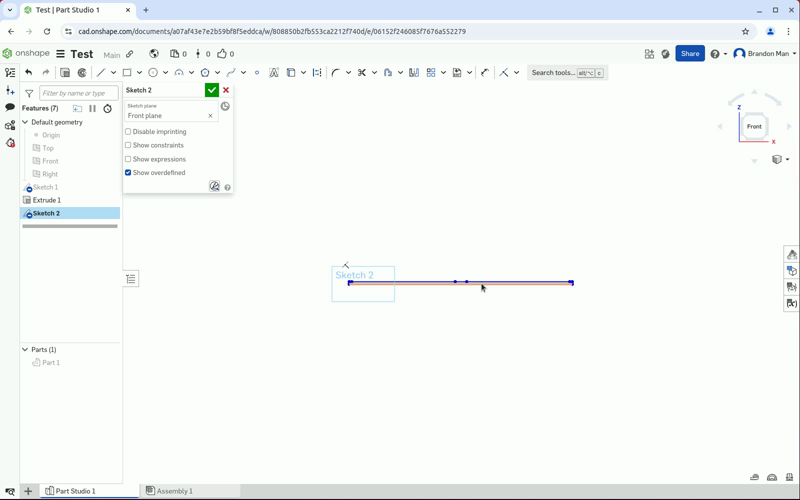
scroll(6)
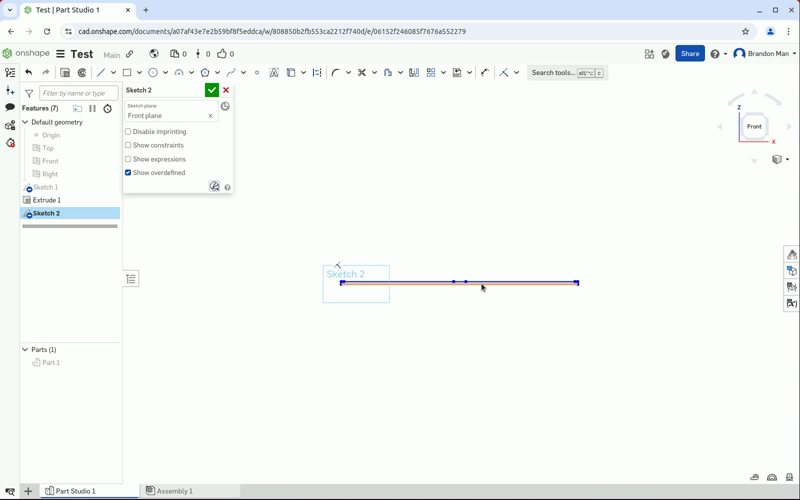
scroll(6)
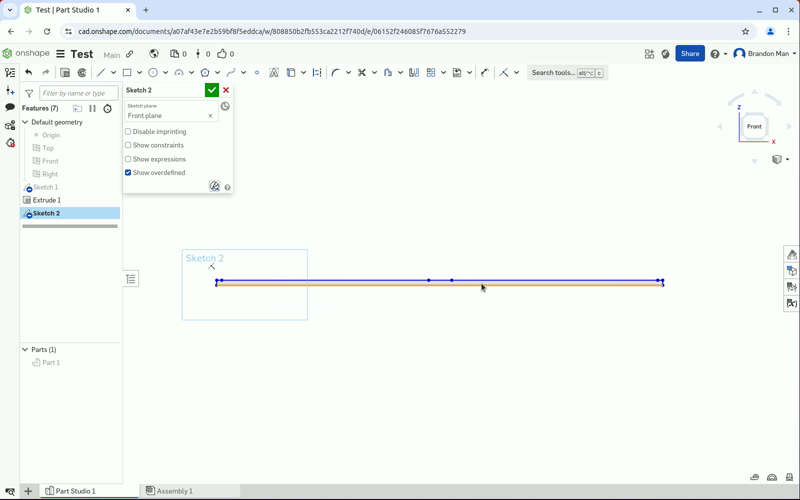
scroll(6)
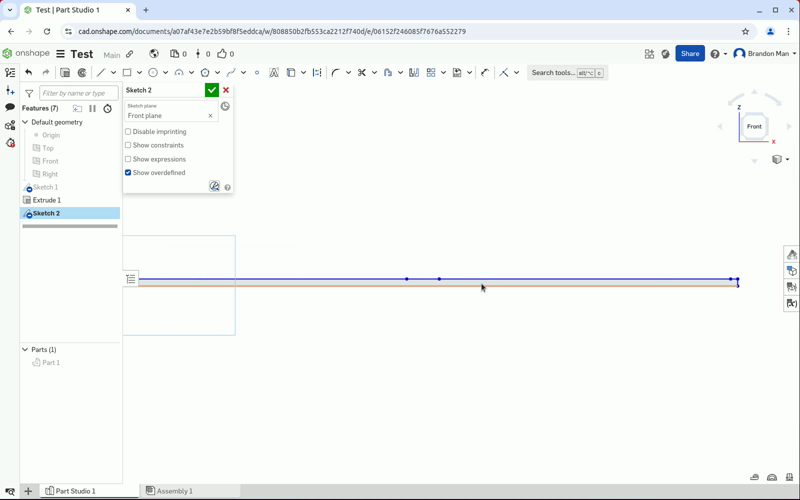
scroll(6)
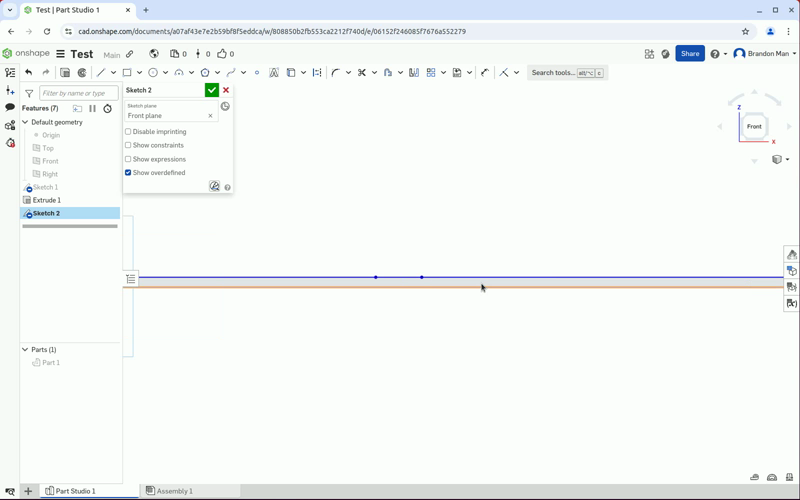
scroll(6)
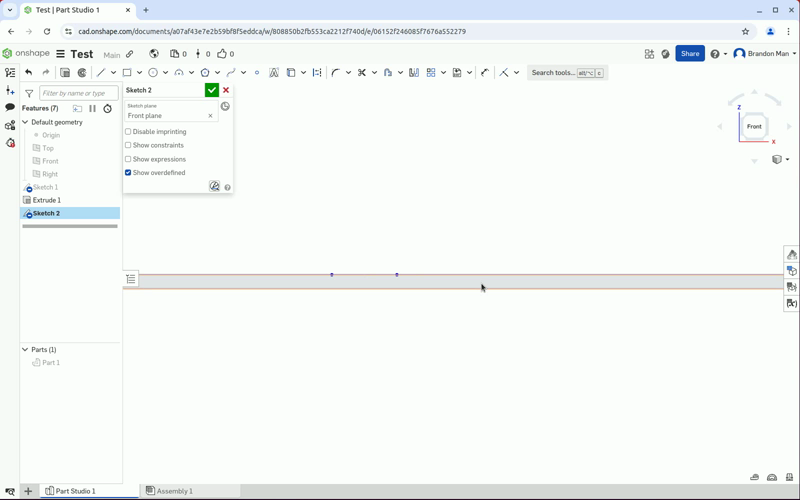
scroll(6)
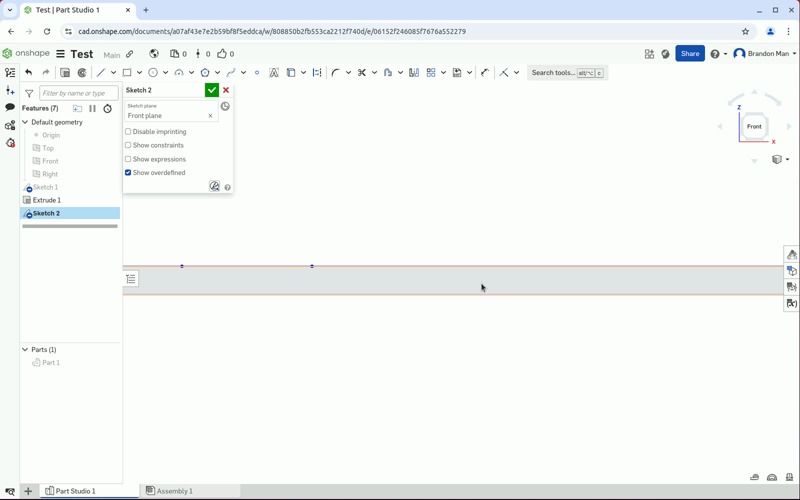
click(481, 283)
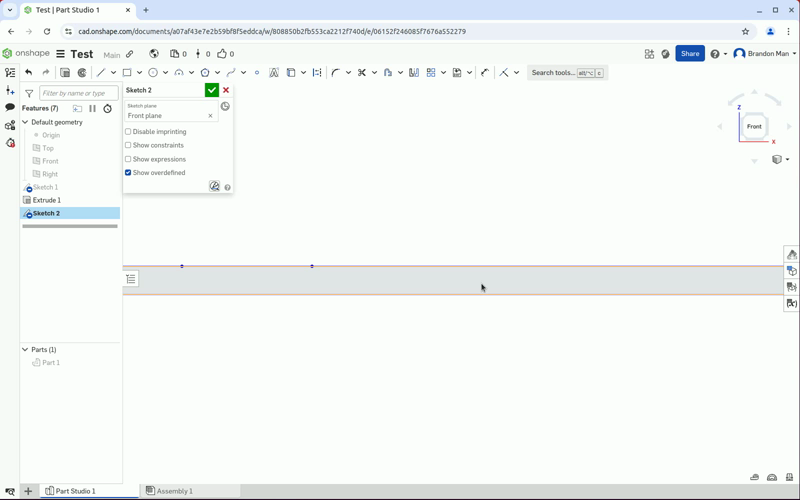
scroll(-6)
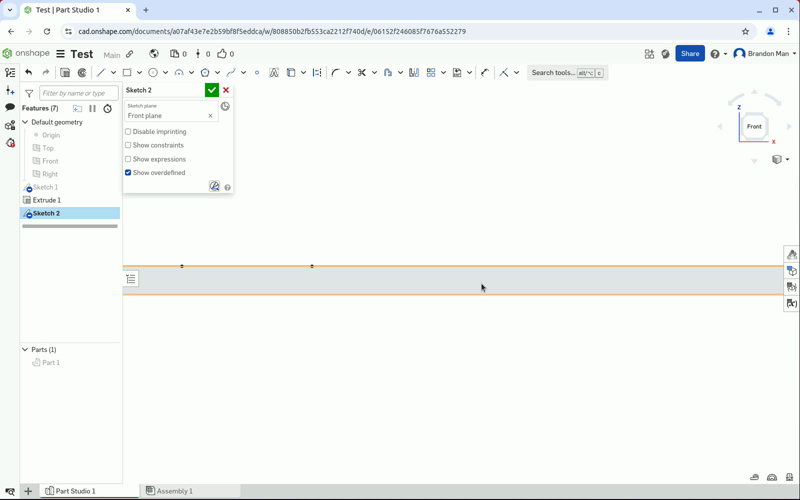
scroll(-6)
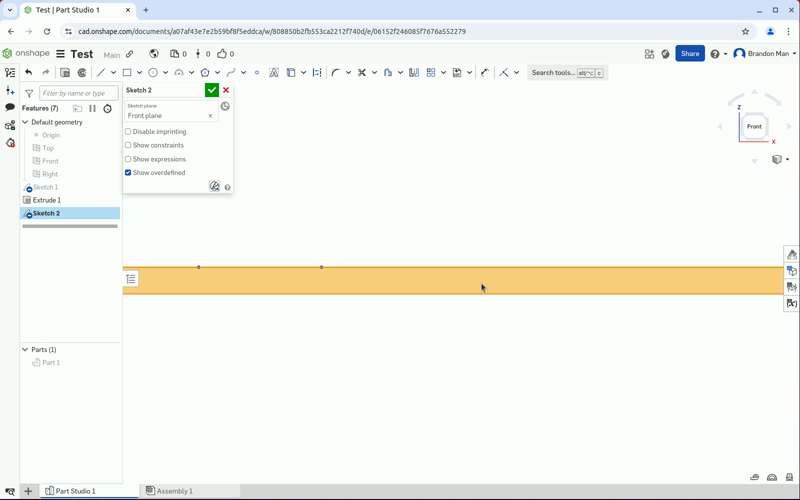
scroll(-6)
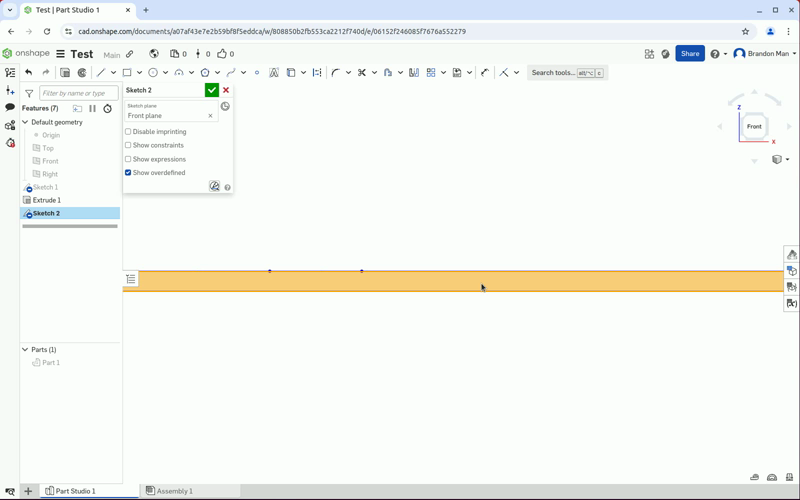
scroll(-6)
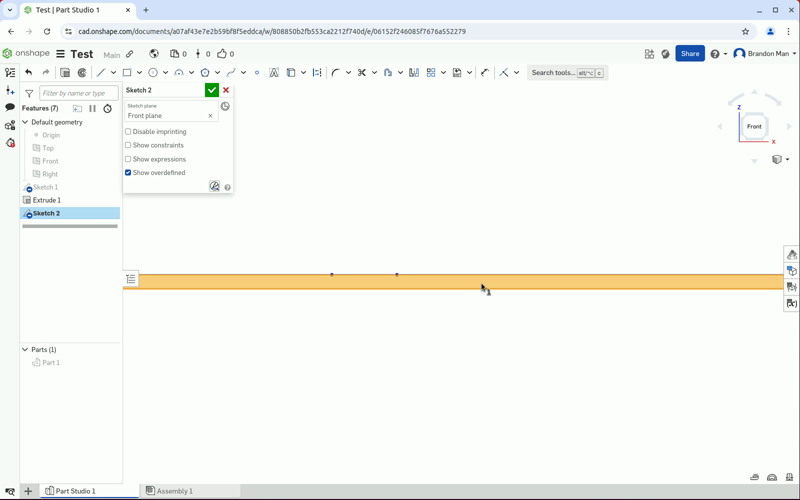
scroll(-6)
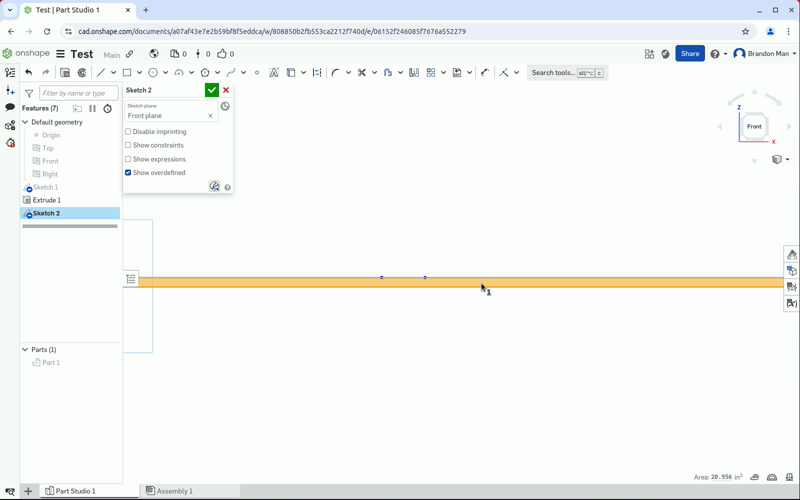
scroll(-6)
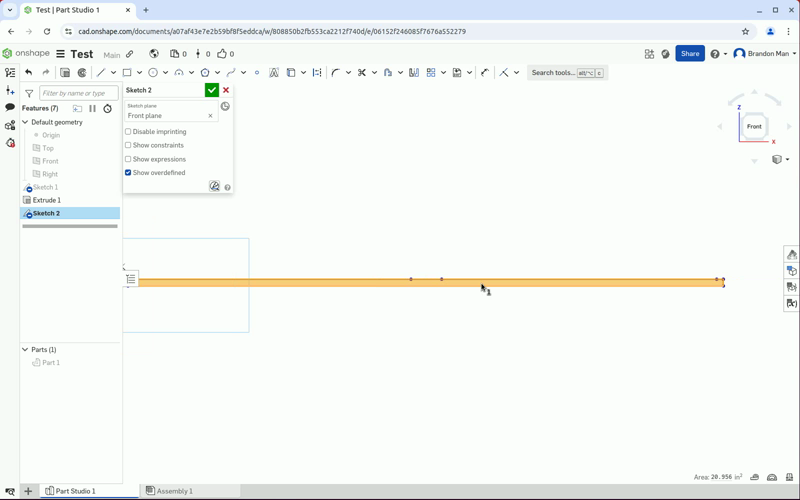
scroll(-6)
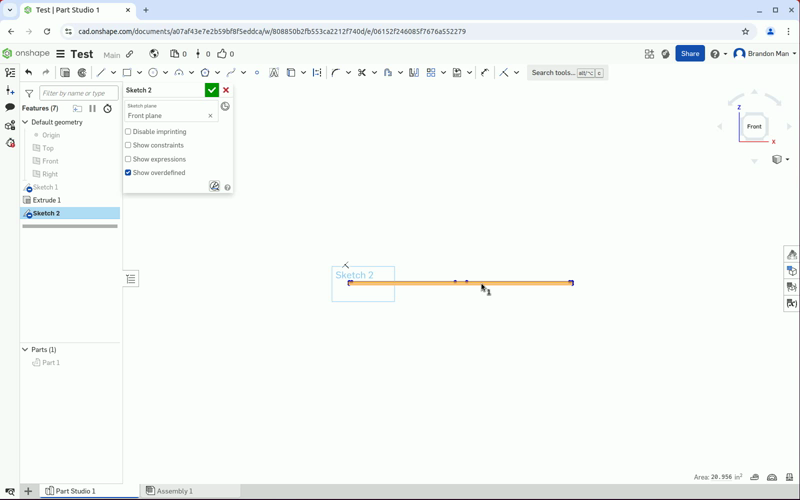
mouse_move(73, 352)
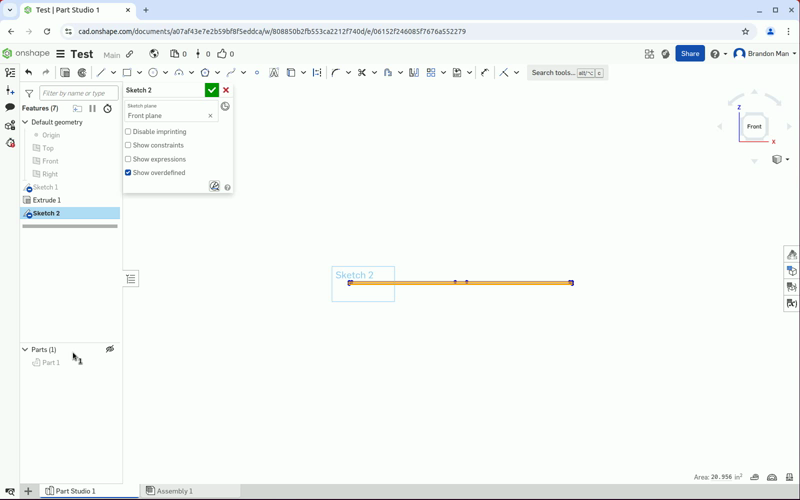
key(shift+y)
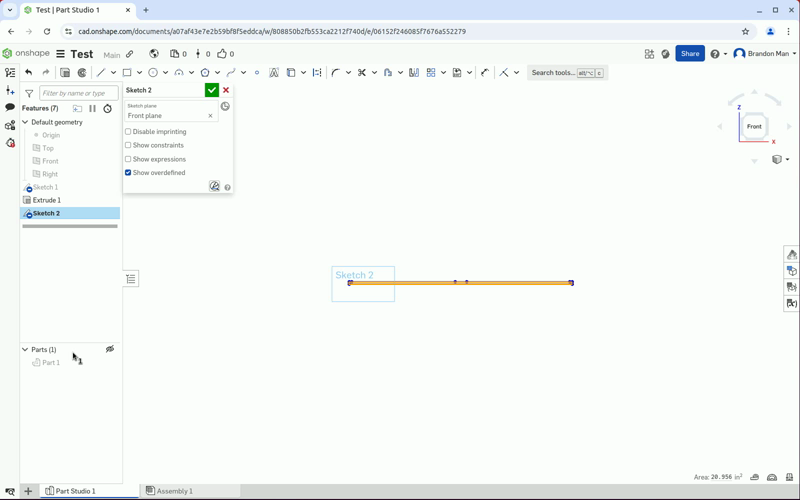
key(shift+e)
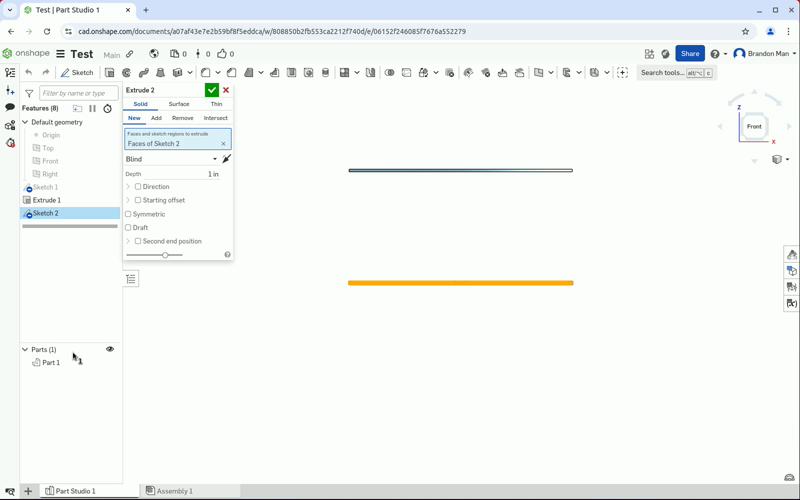
mouse_move(143, 106)
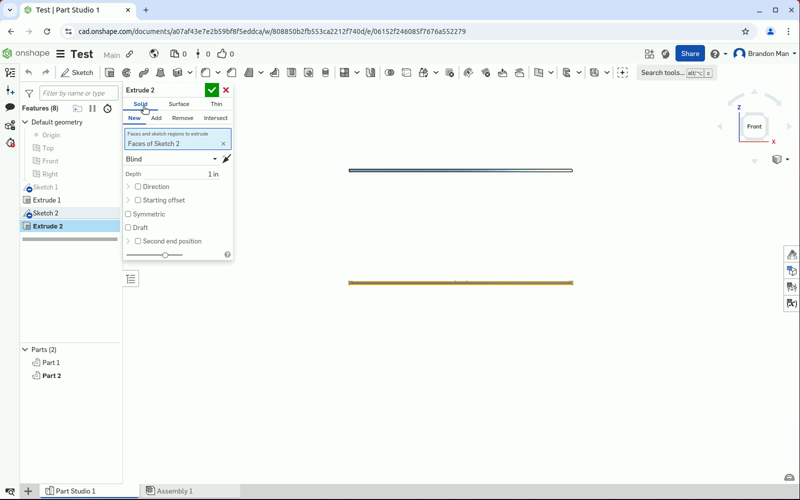
click(143, 106)
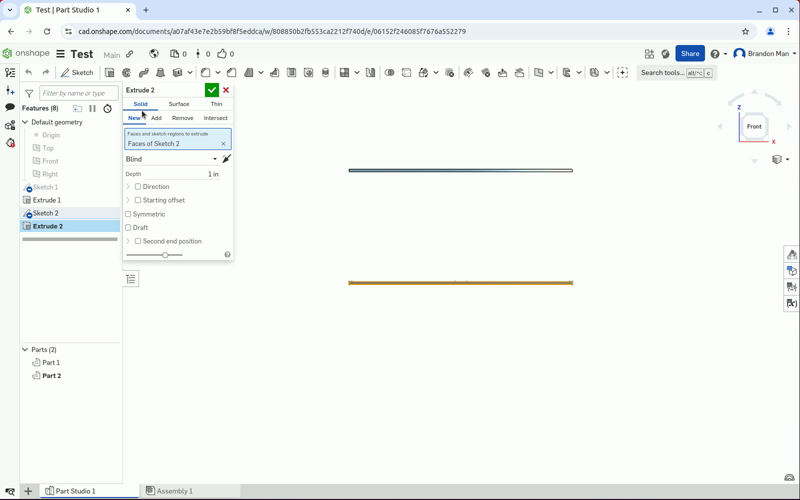
mouse_move(137, 120)
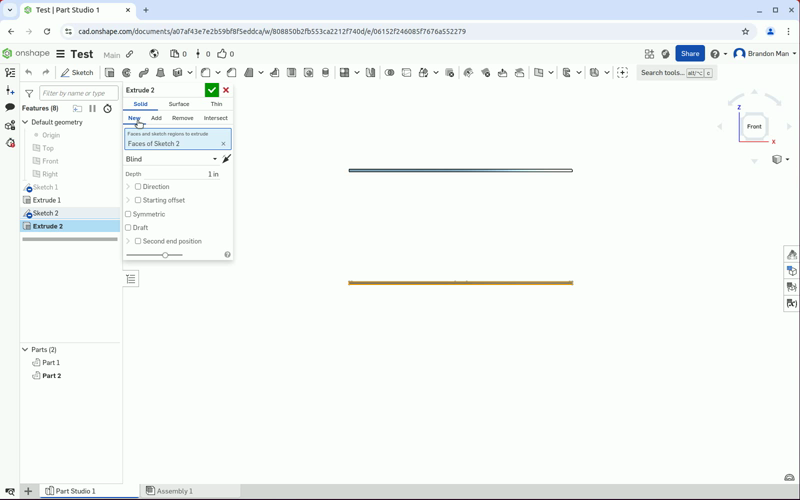
click(137, 120)
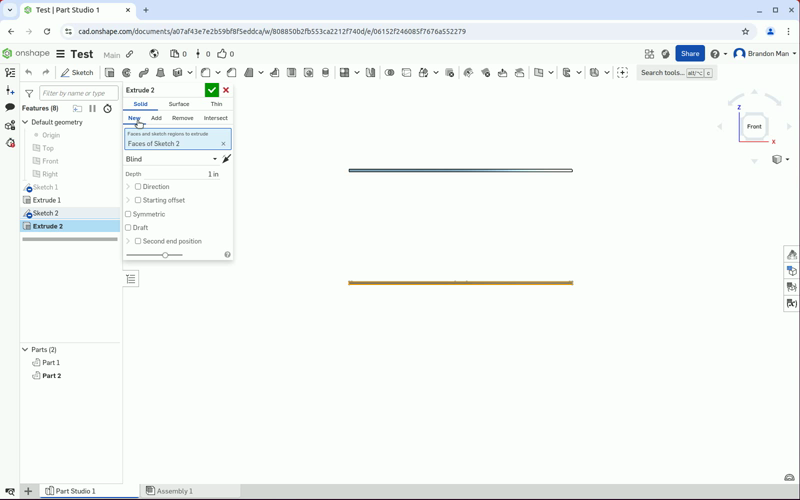
key(tab, 4)
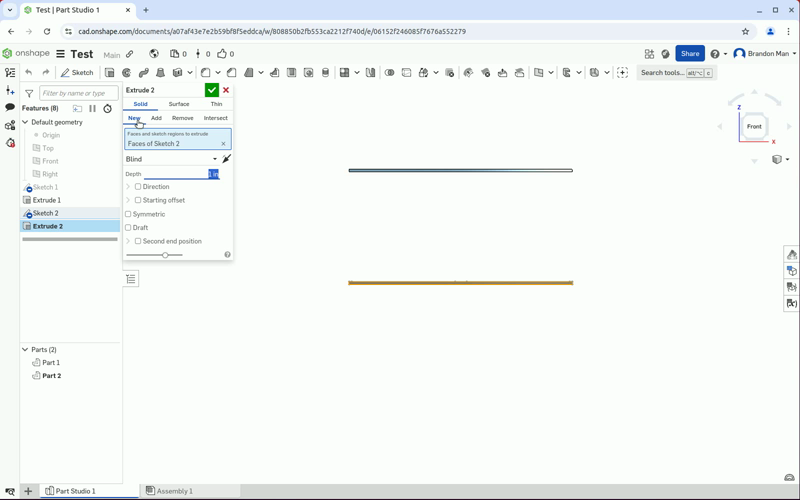
text(0.722)
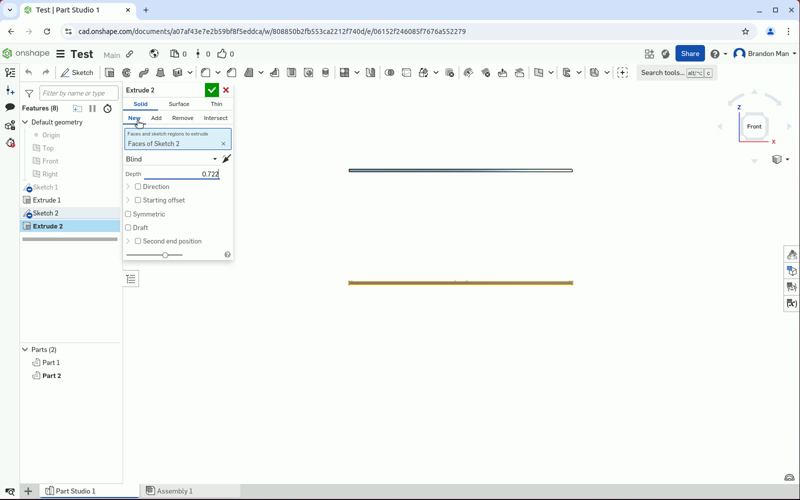
key(enter)
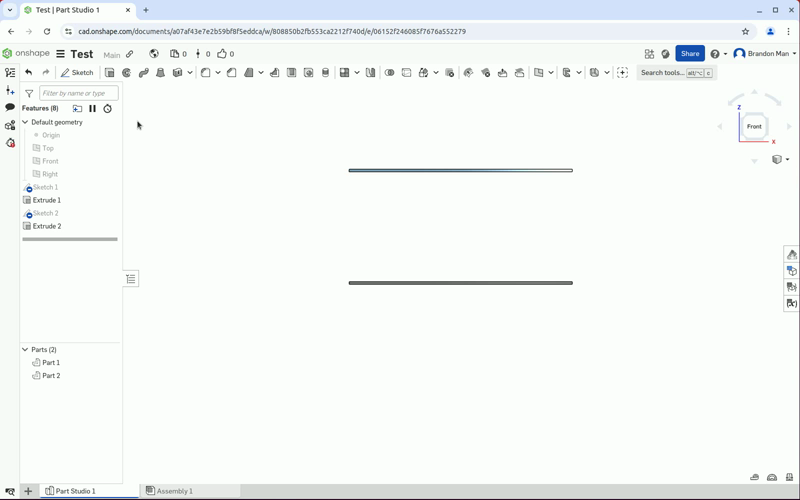
key(shift+h)
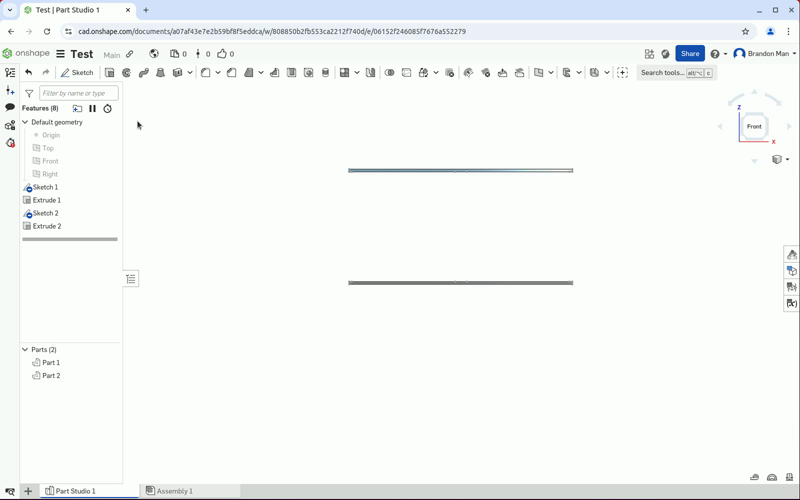
key(shift+h)
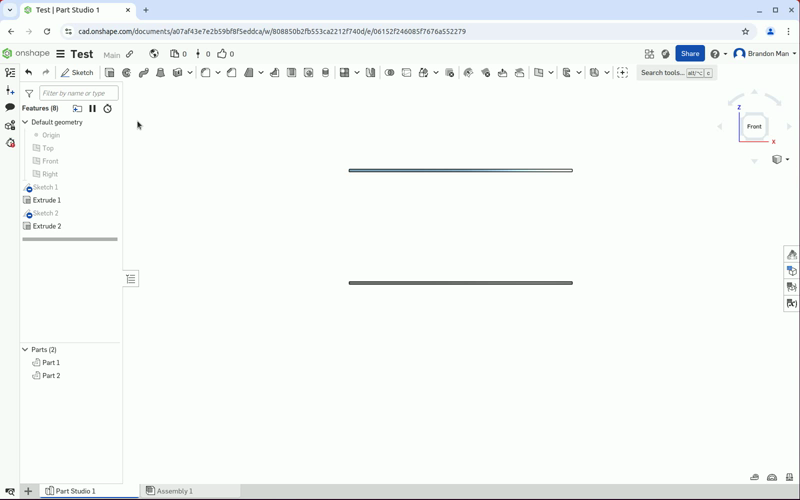
mouse_move(73, 189)
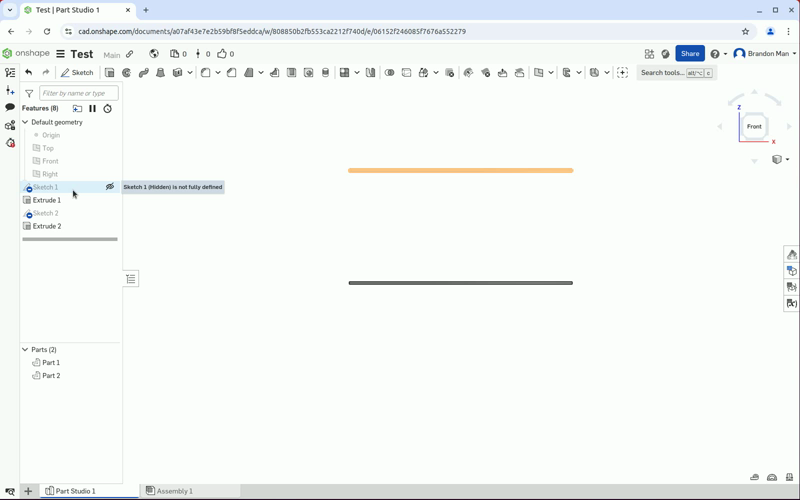
click(73, 189)
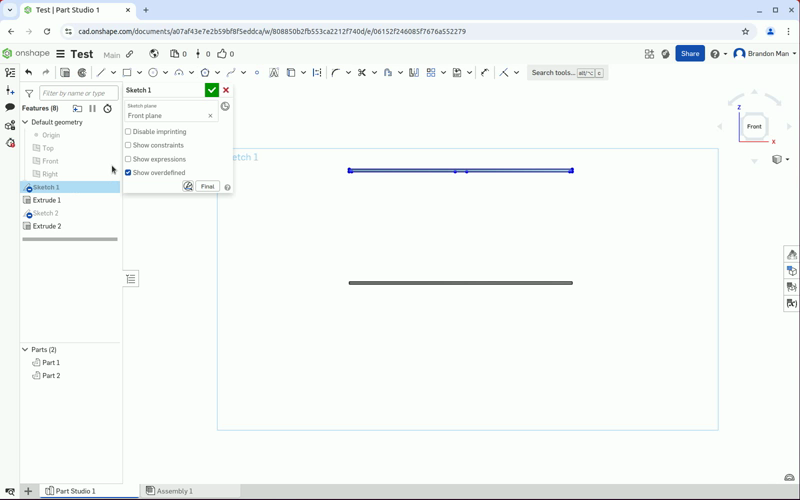
mouse_move(229, 92)
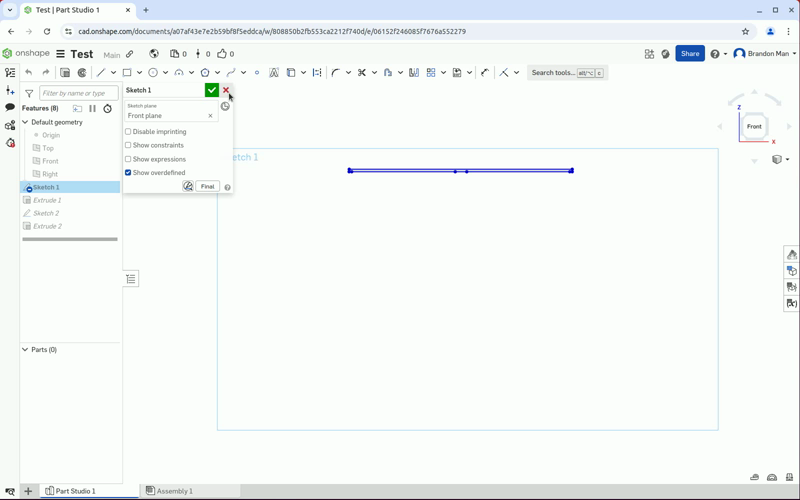
click(229, 92)
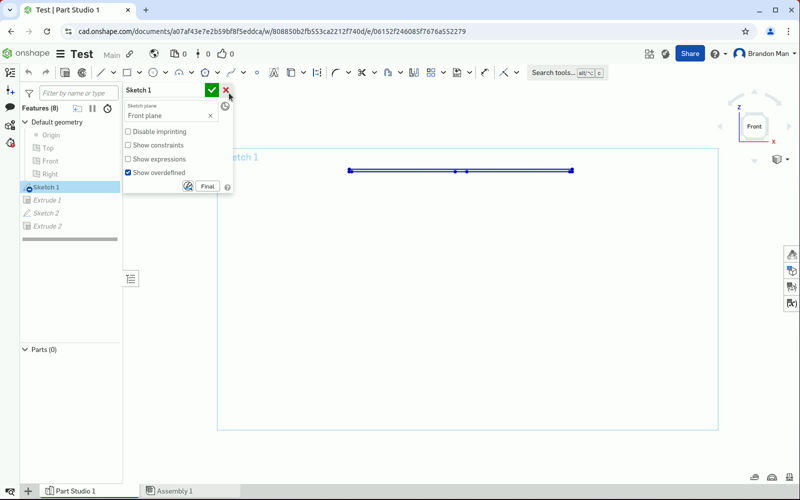
key(shift+s)
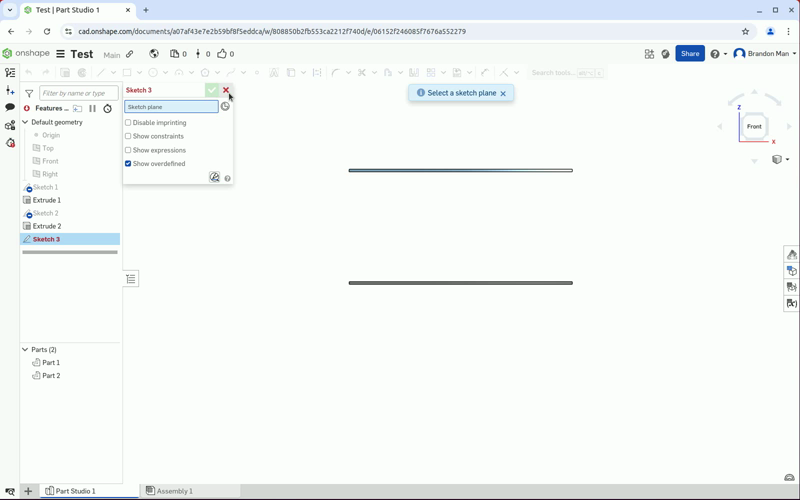
mouse_move(73, 163)
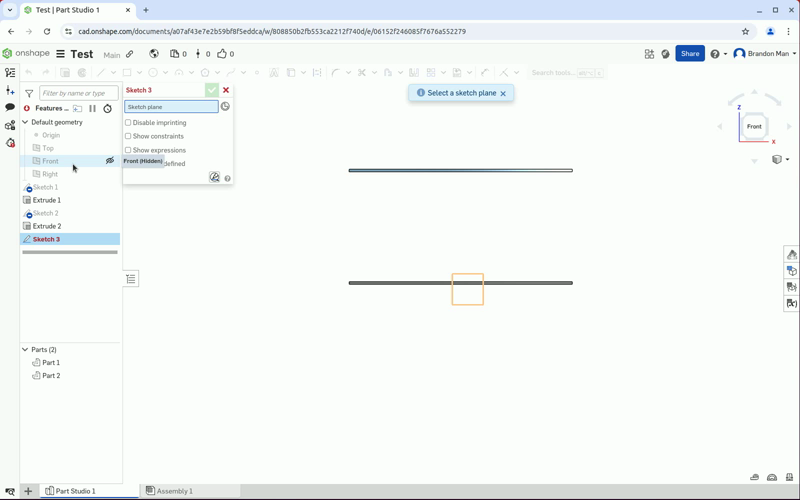
click(73, 163)
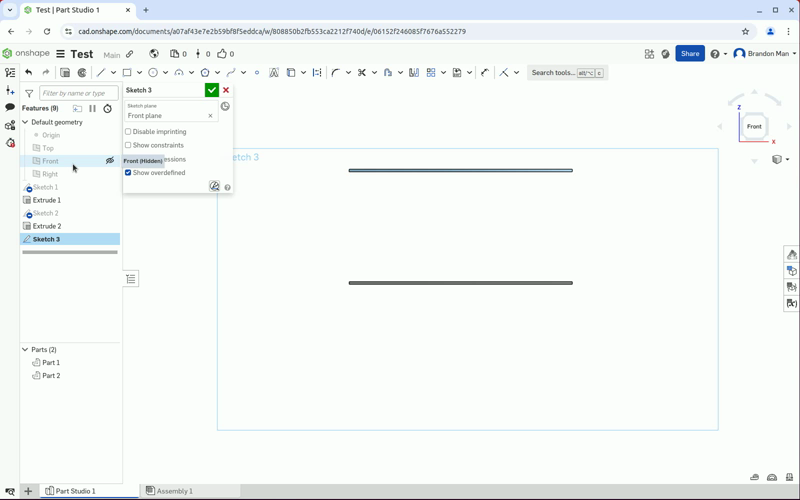
mouse_move(73, 352)
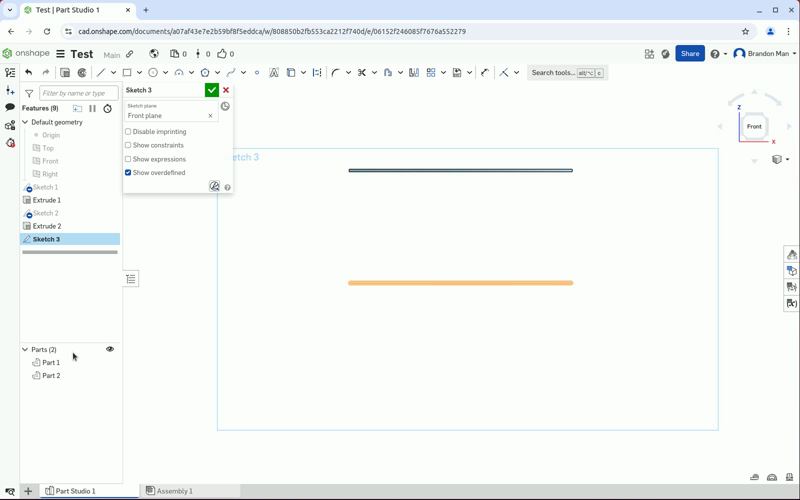
key(y)
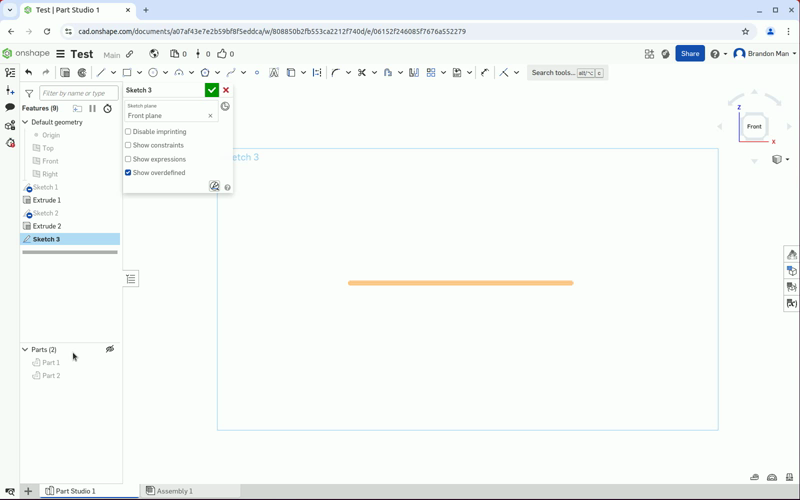
key(l)
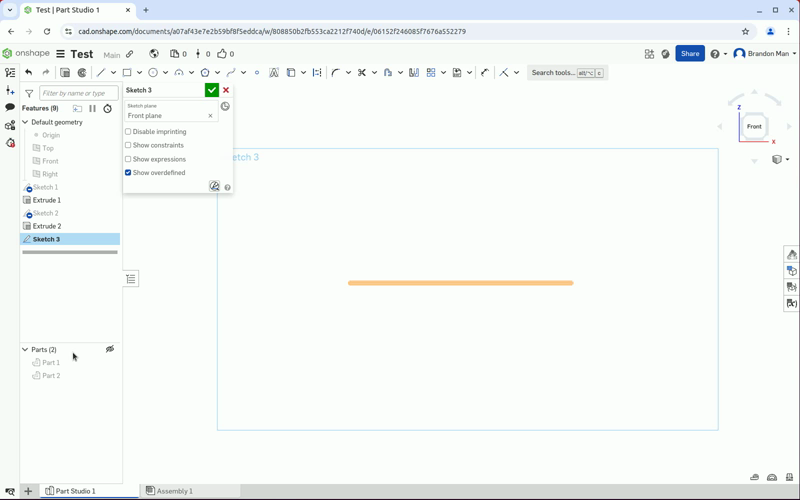
key_down(shift)
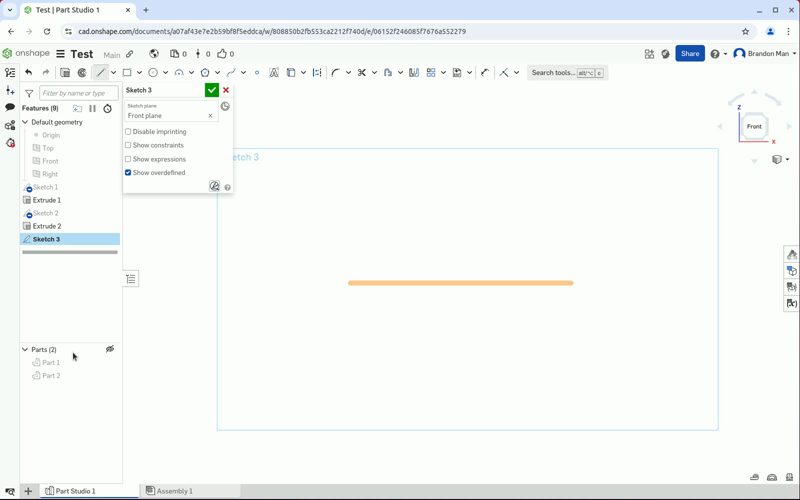
mouse_move(349, 282)
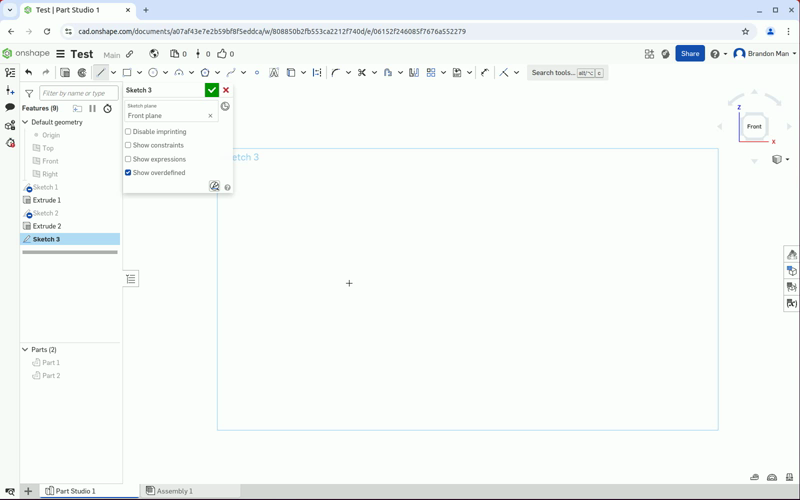
click(349, 282)
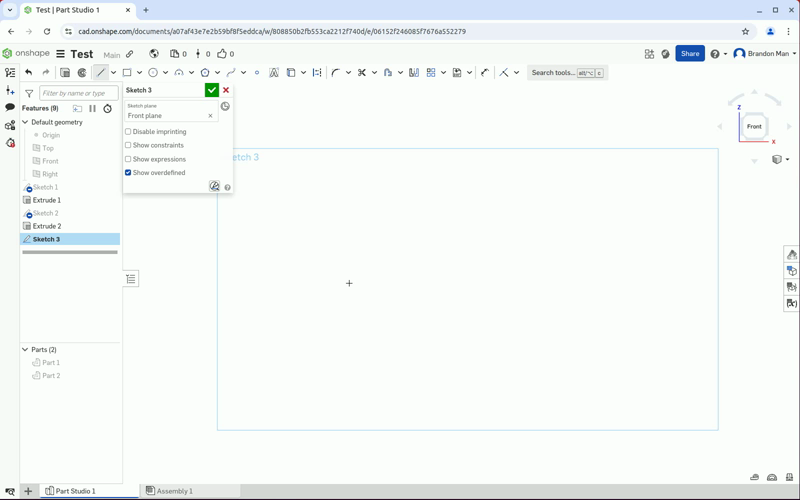
key_up(shift)
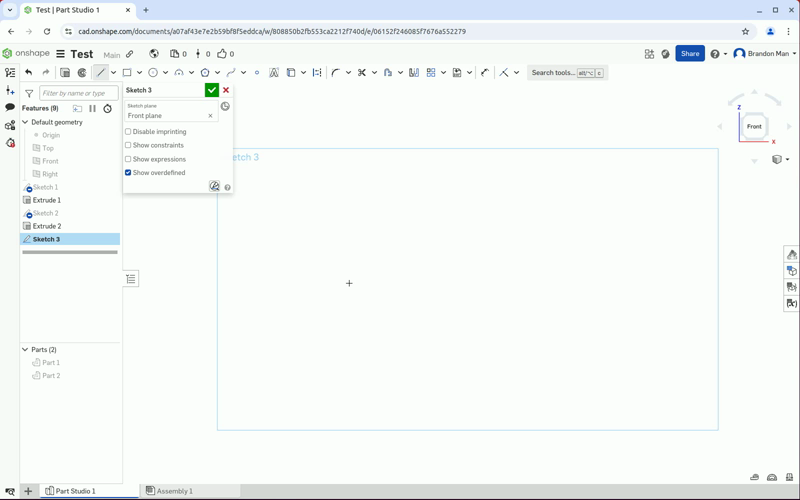
key_down(shift)
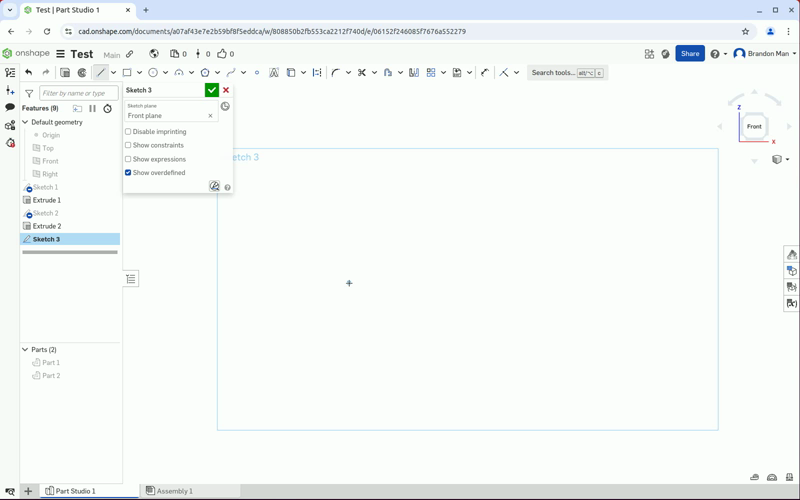
mouse_move(379, 282)
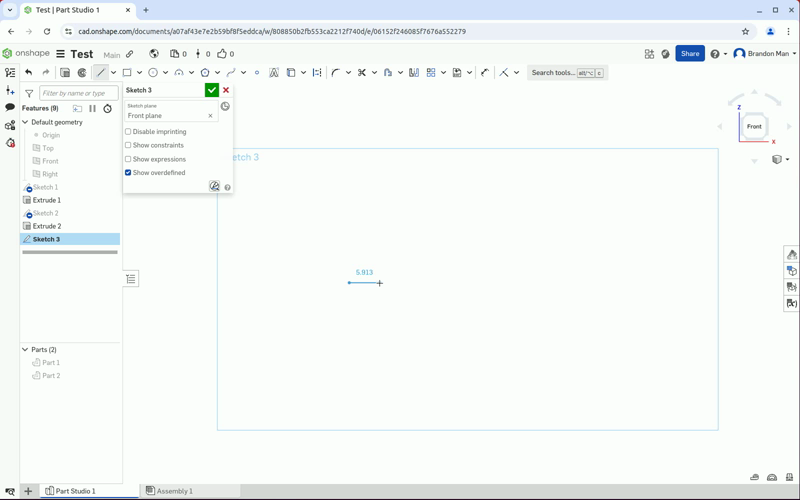
mouse_move(350, 282)
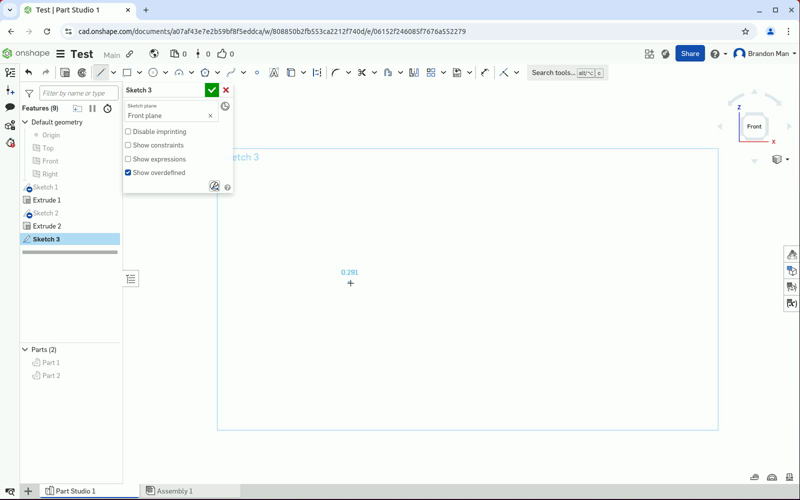
scroll(6)
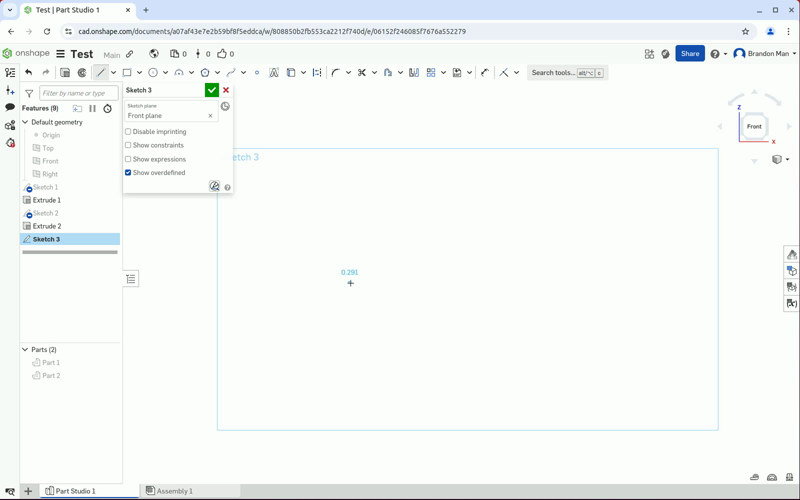
scroll(6)
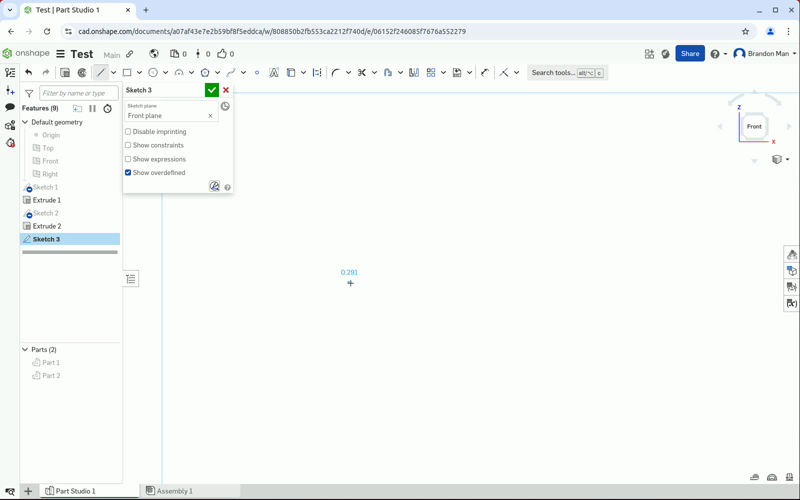
scroll(6)
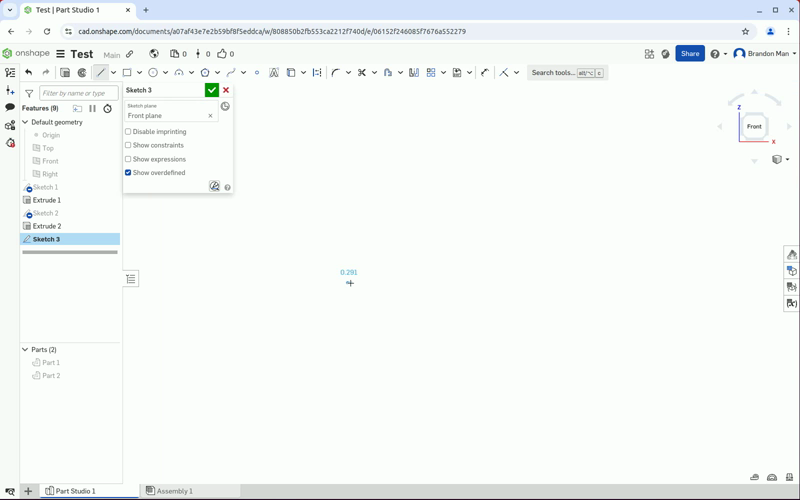
scroll(6)
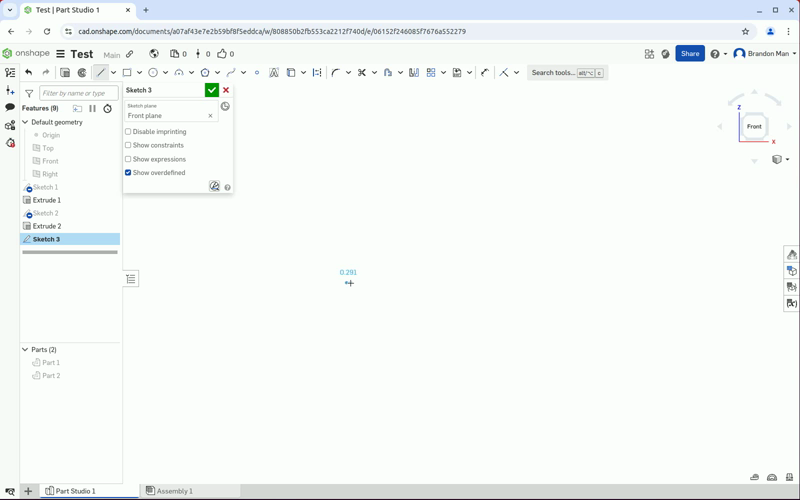
scroll(6)
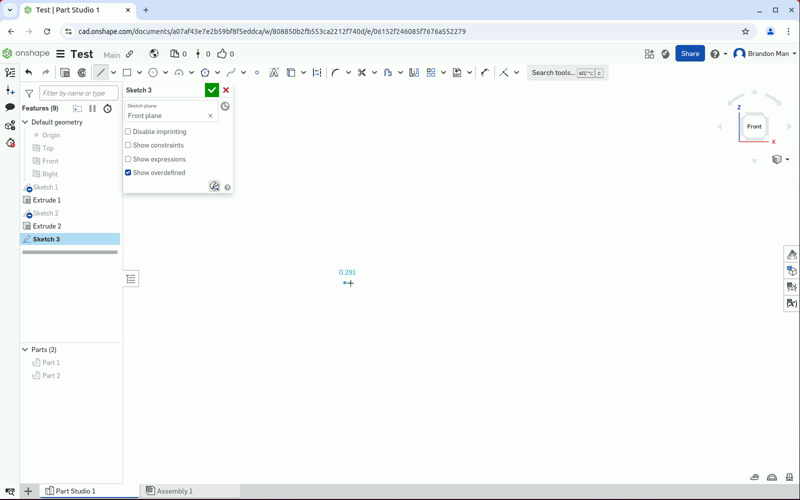
scroll(6)
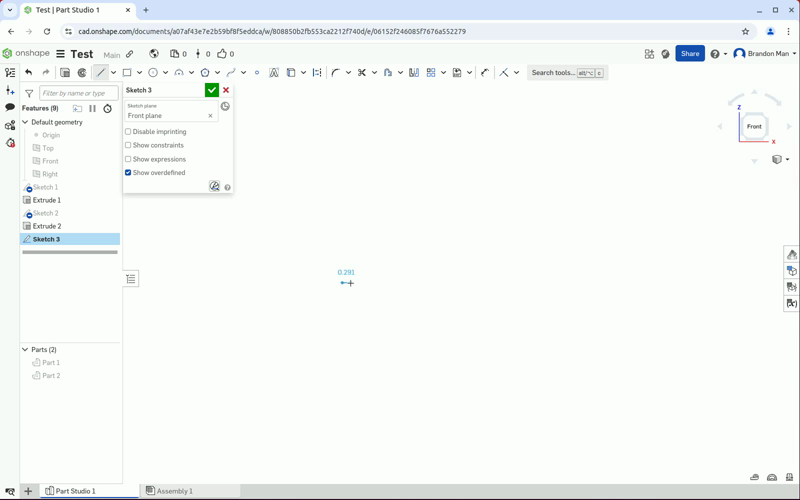
scroll(6)
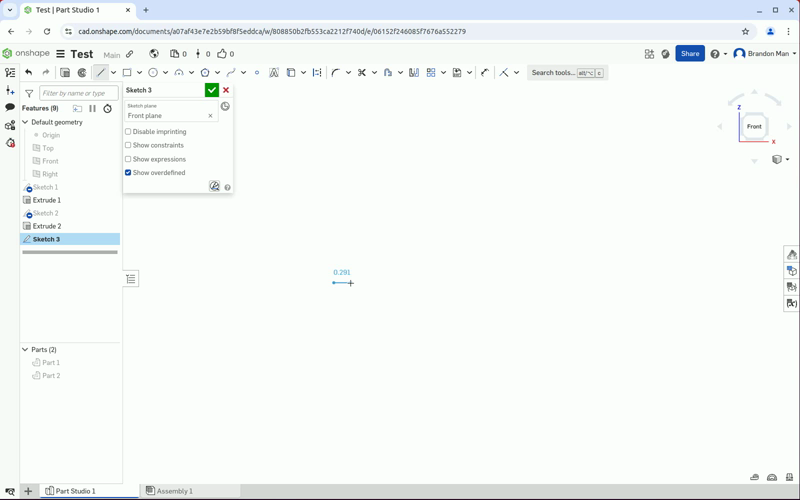
click(350, 282)
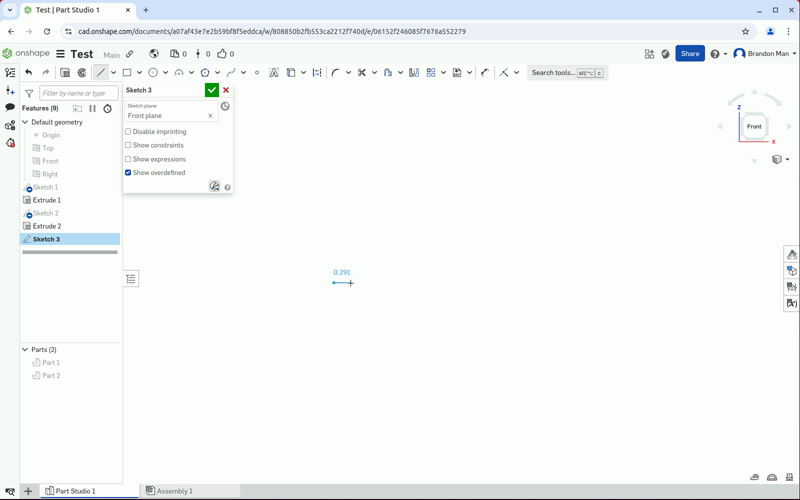
scroll(-6)
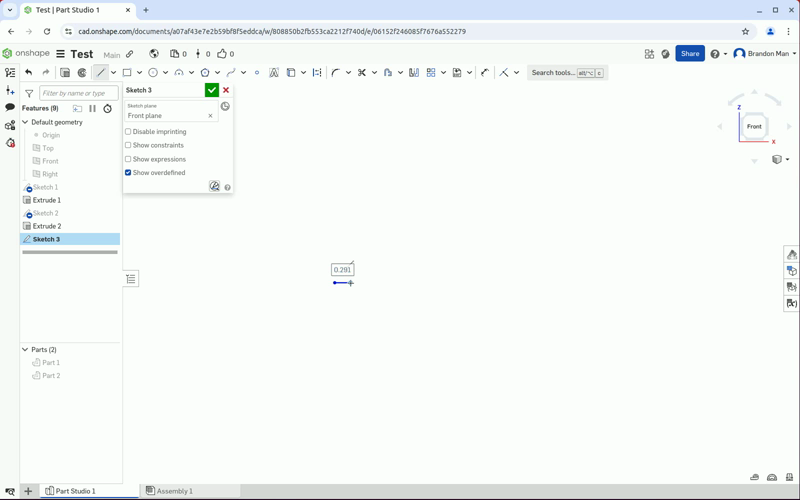
scroll(-6)
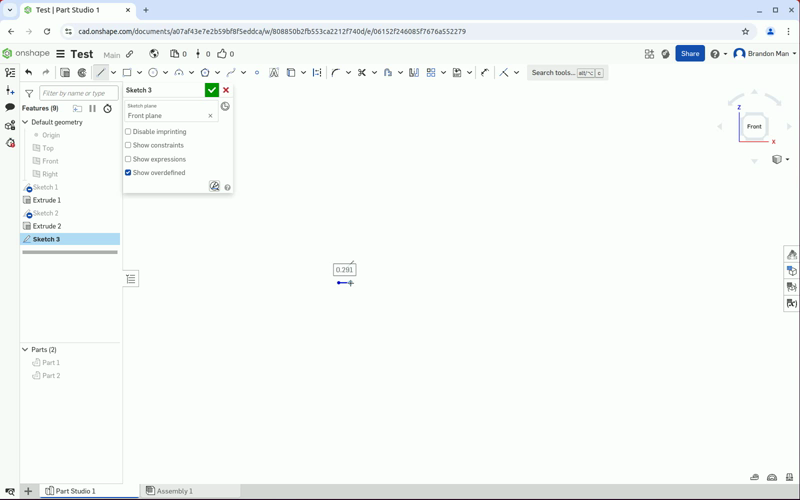
scroll(-6)
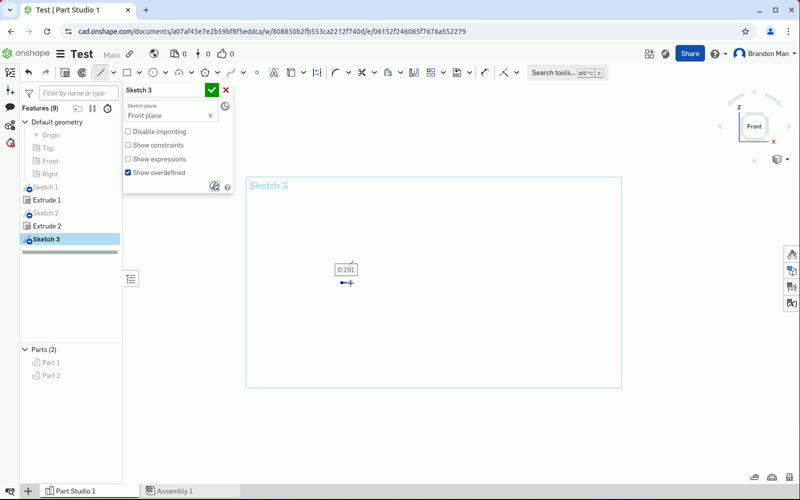
scroll(-6)
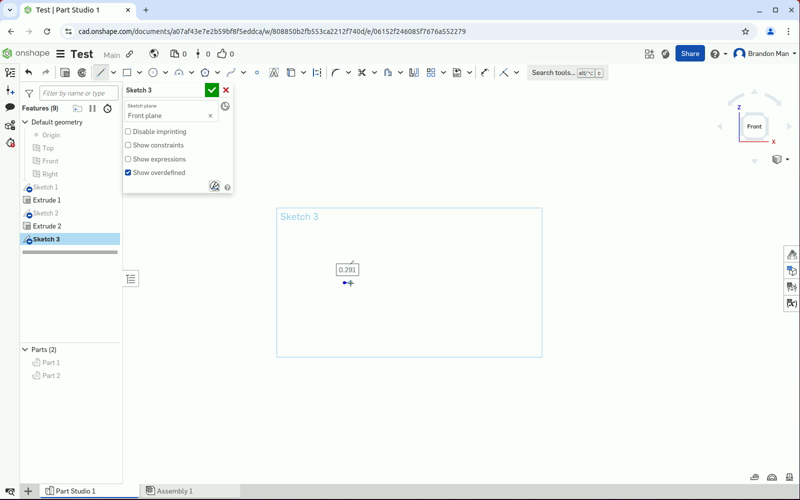
scroll(-6)
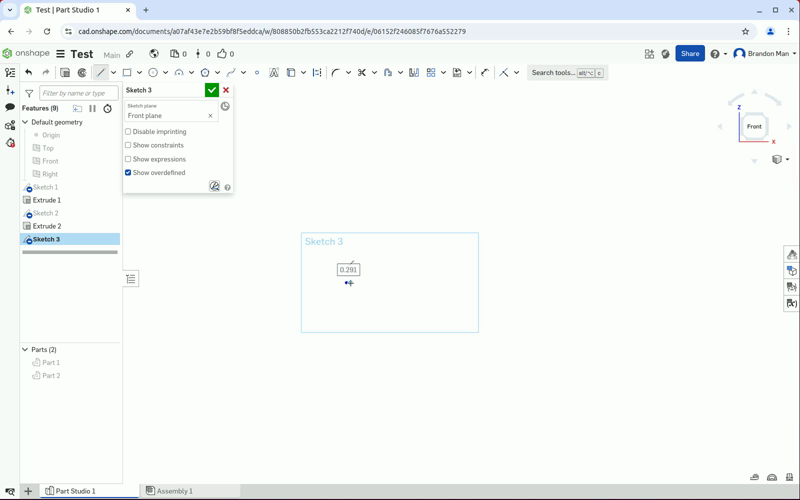
scroll(-6)
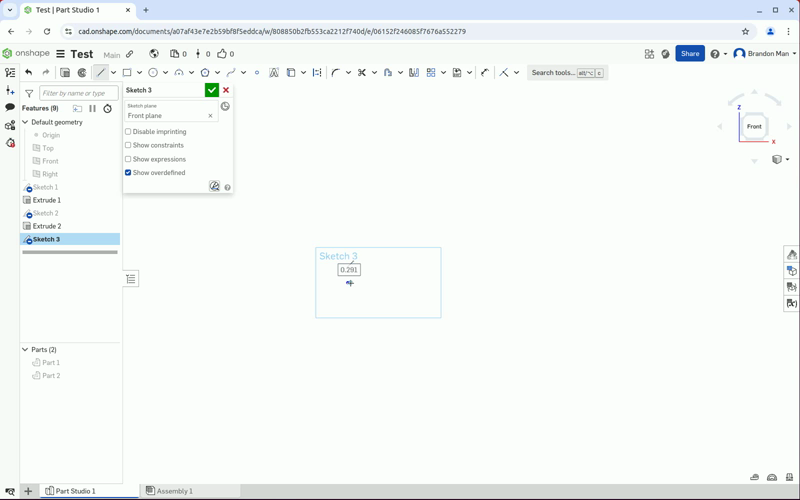
scroll(-6)
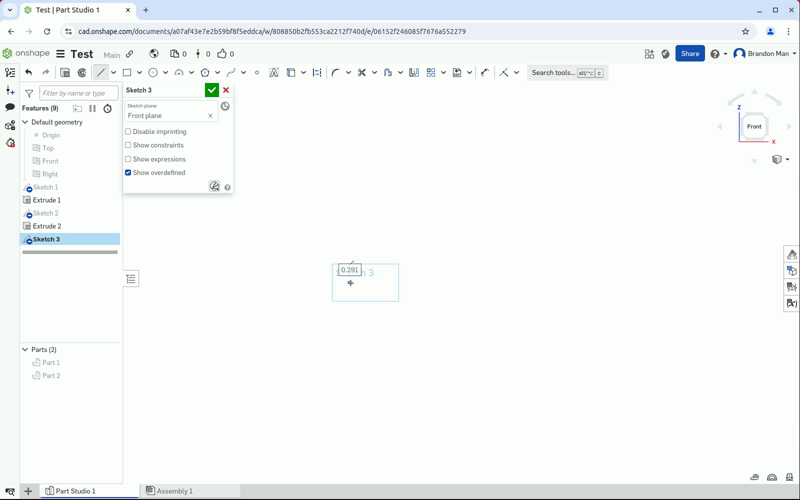
key_up(shift)
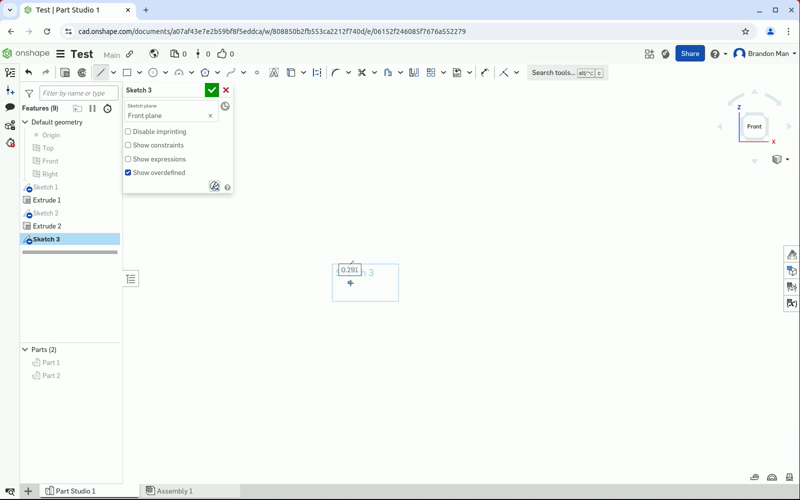
key_down(shift)
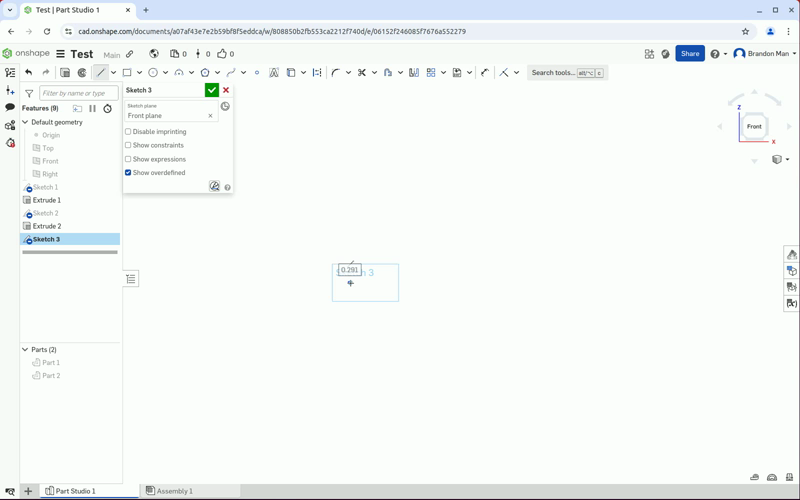
mouse_move(350, 171)
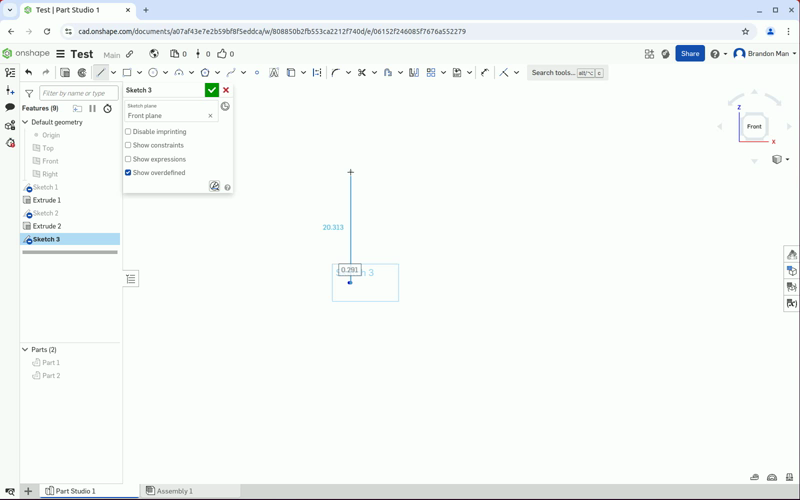
click(350, 171)
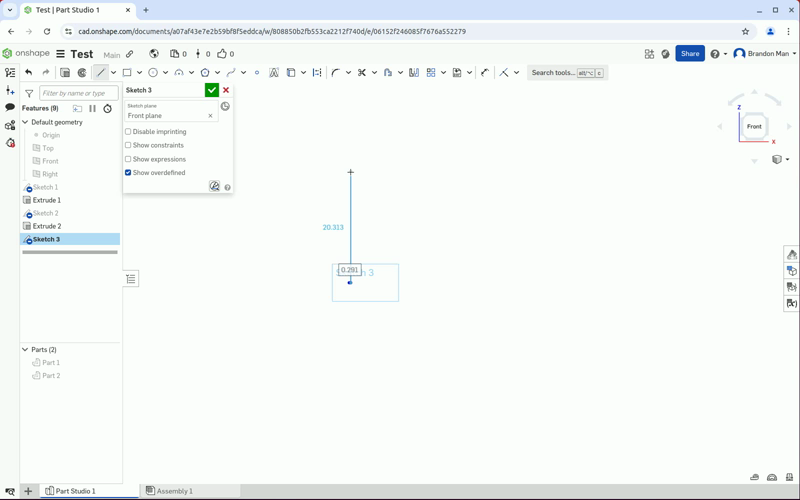
key_up(shift)
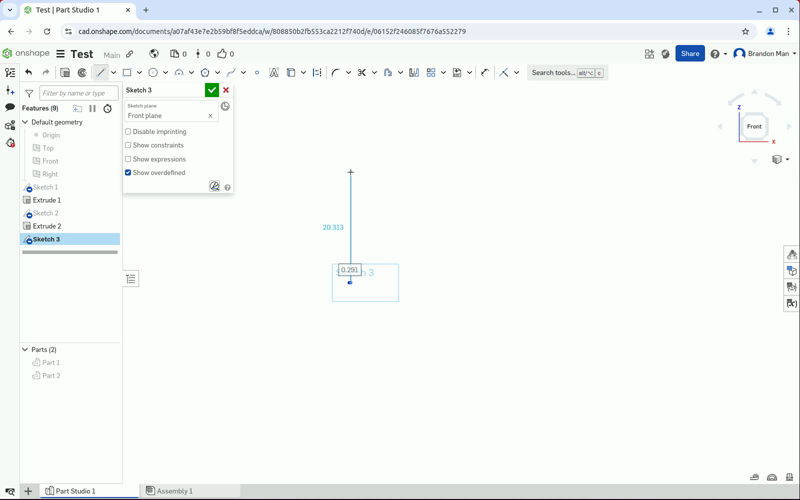
key_down(shift)
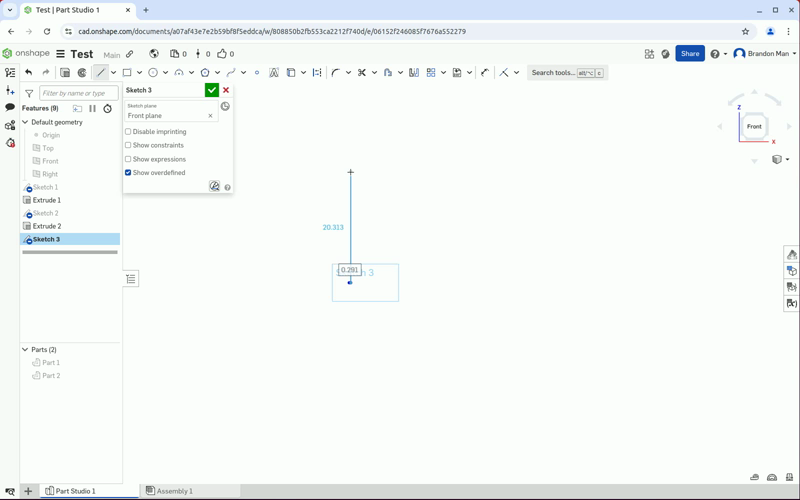
mouse_move(380, 171)
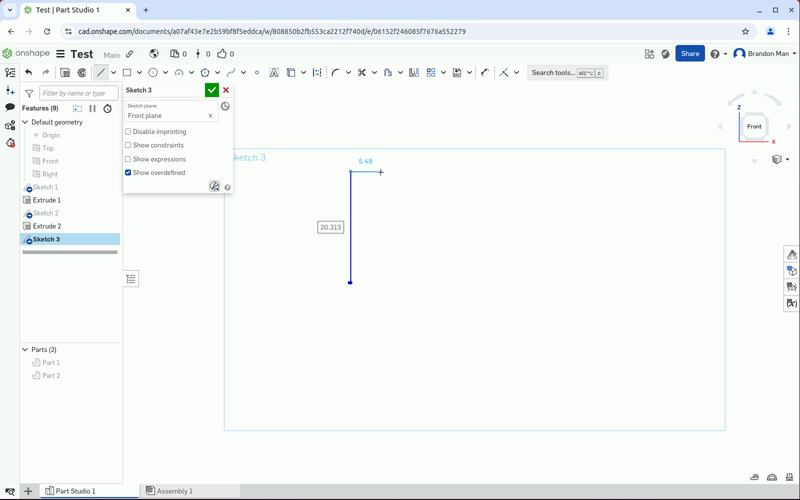
mouse_move(349, 171)
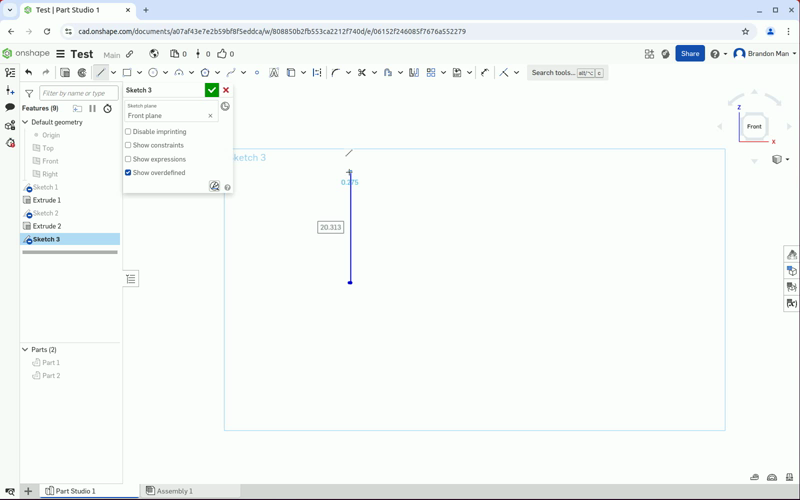
scroll(6)
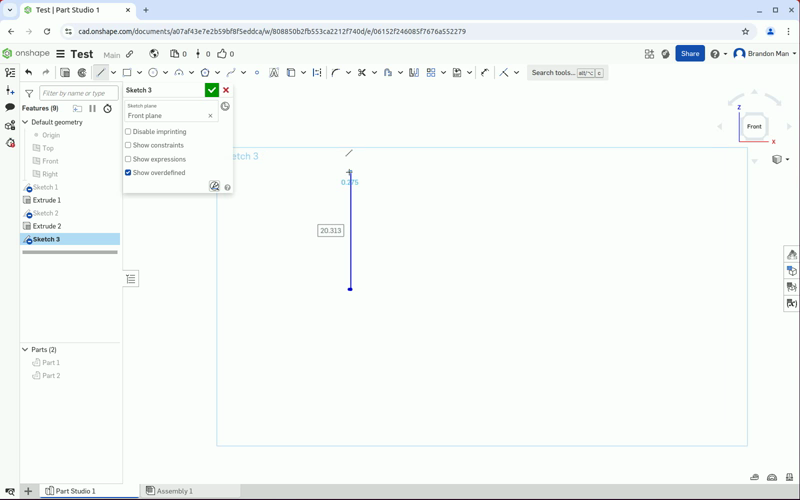
scroll(6)
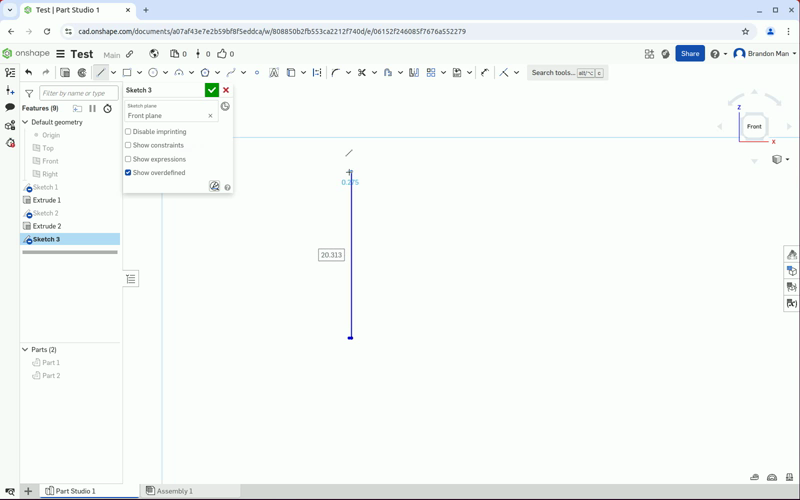
scroll(6)
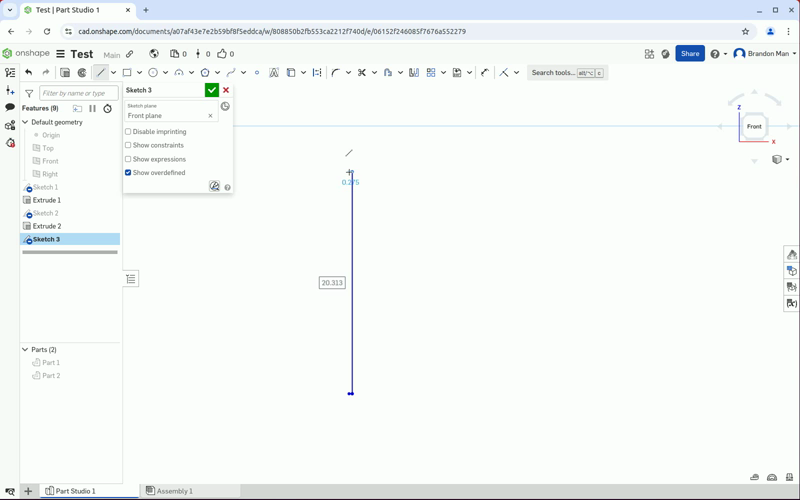
scroll(6)
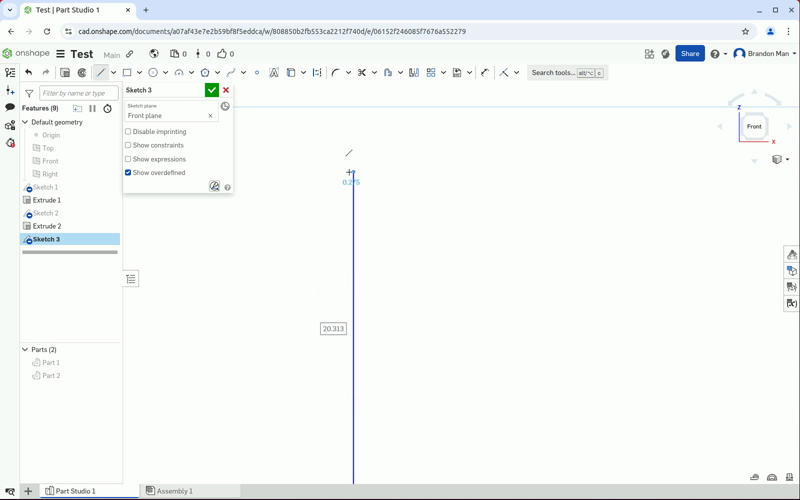
scroll(6)
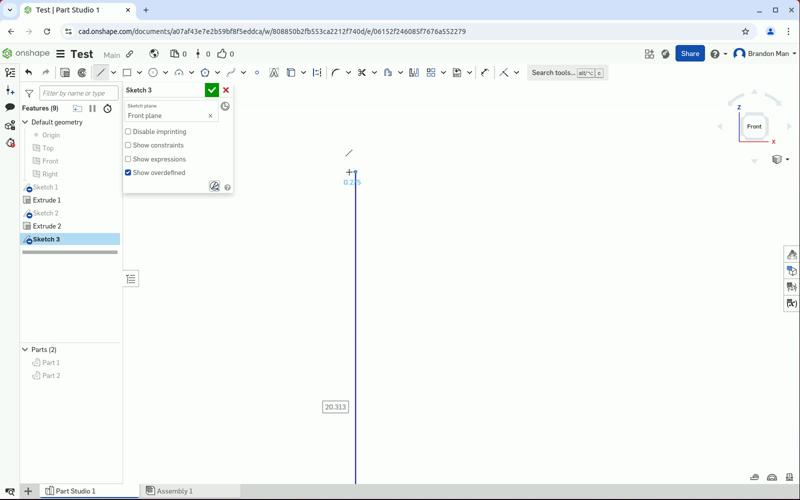
scroll(6)
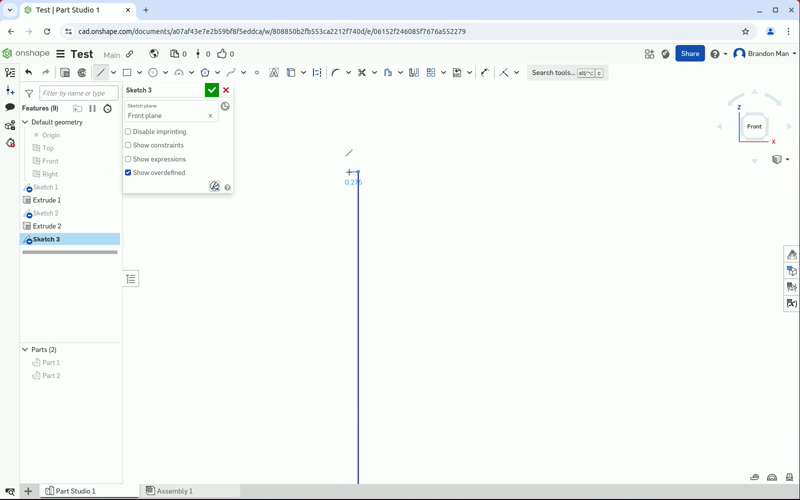
scroll(6)
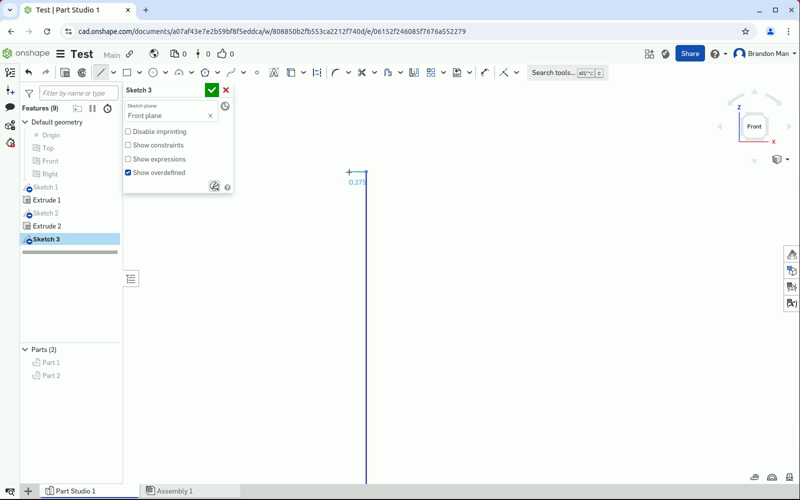
click(349, 171)
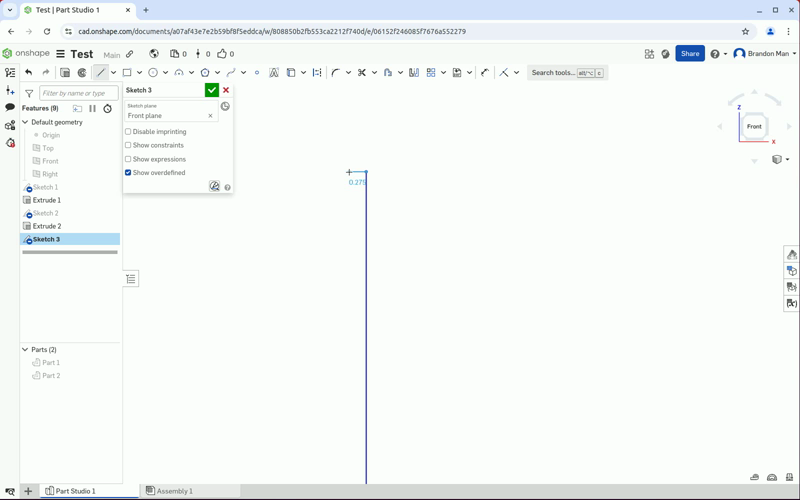
scroll(-6)
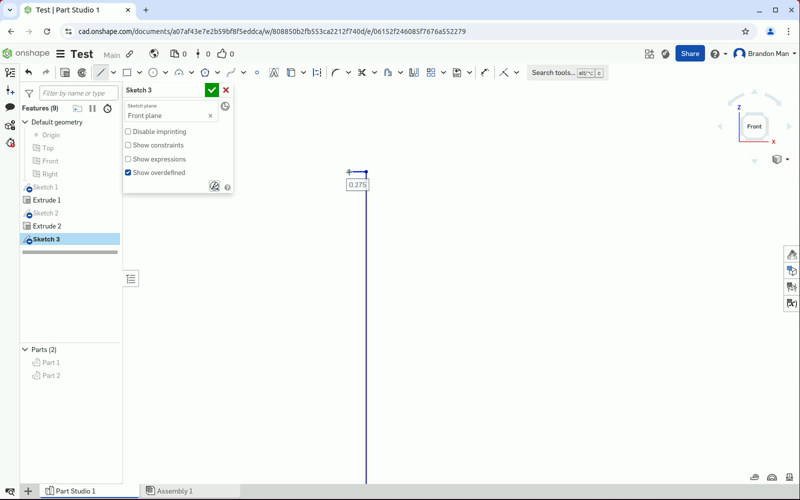
scroll(-6)
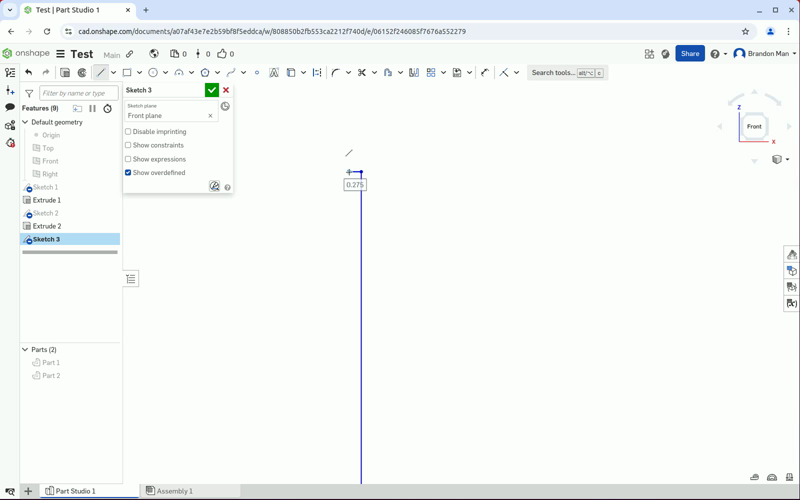
scroll(-6)
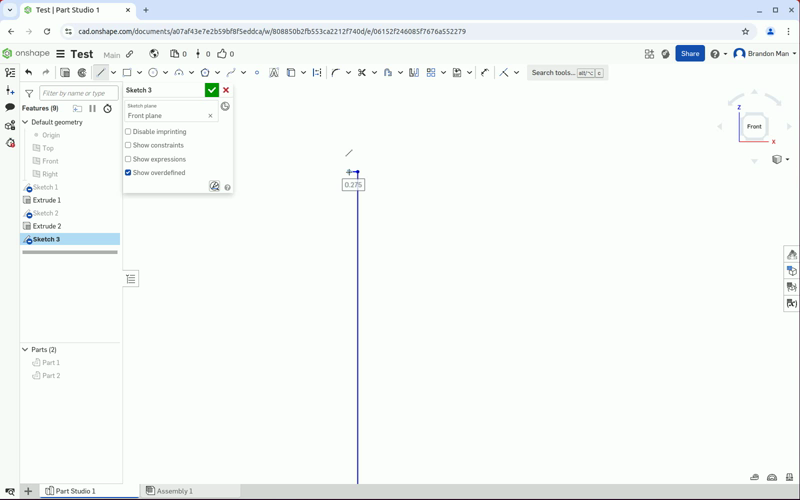
scroll(-6)
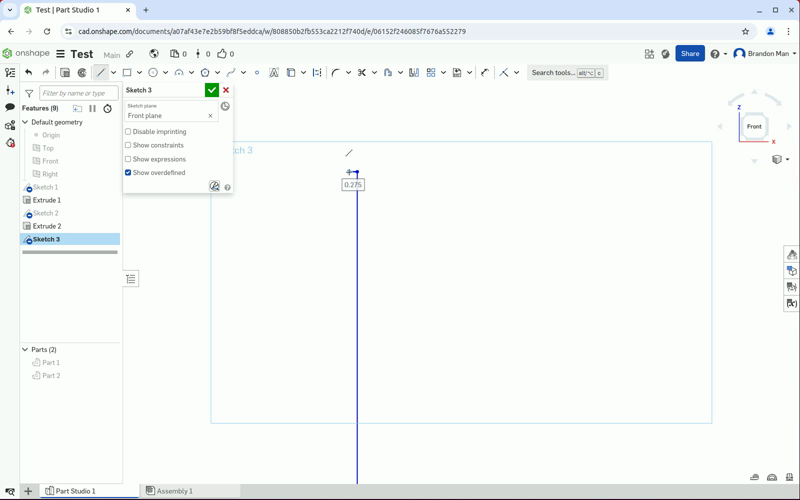
scroll(-6)
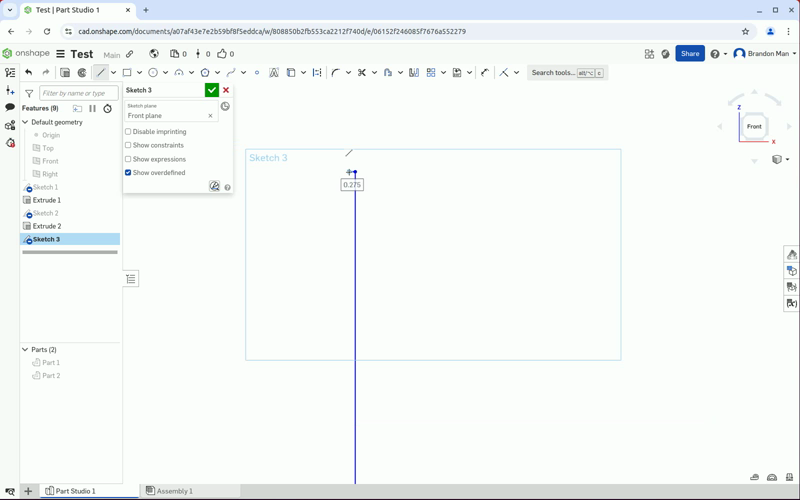
scroll(-6)
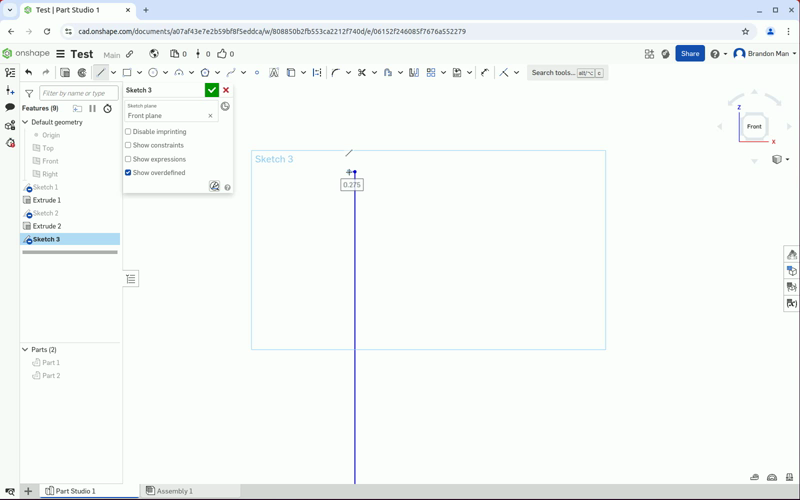
scroll(-6)
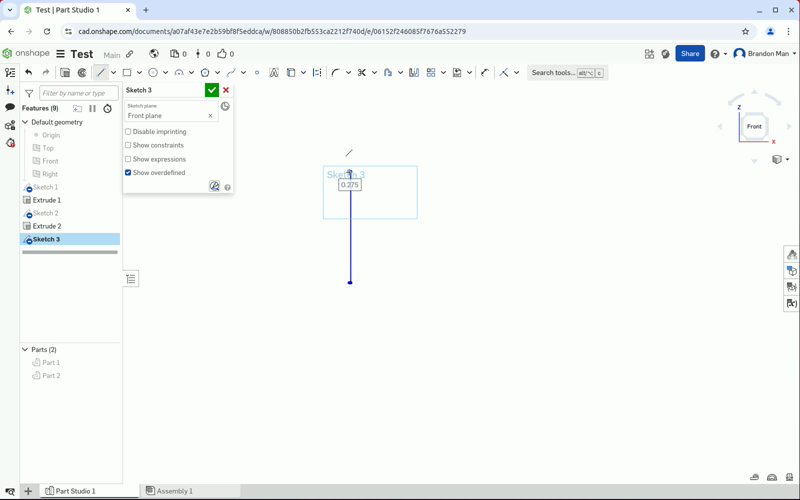
key_up(shift)
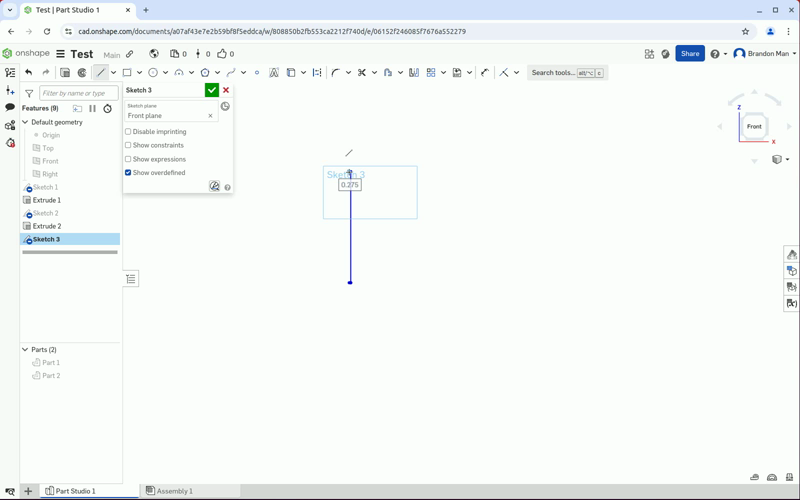
key_down(shift)
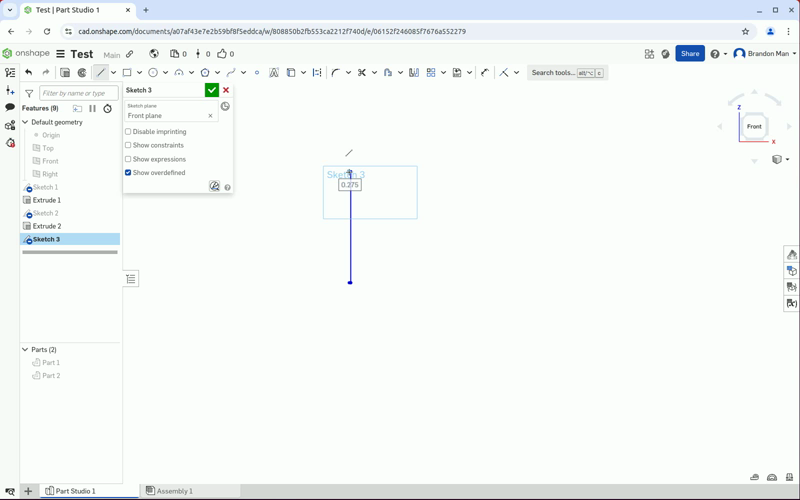
mouse_move(349, 282)
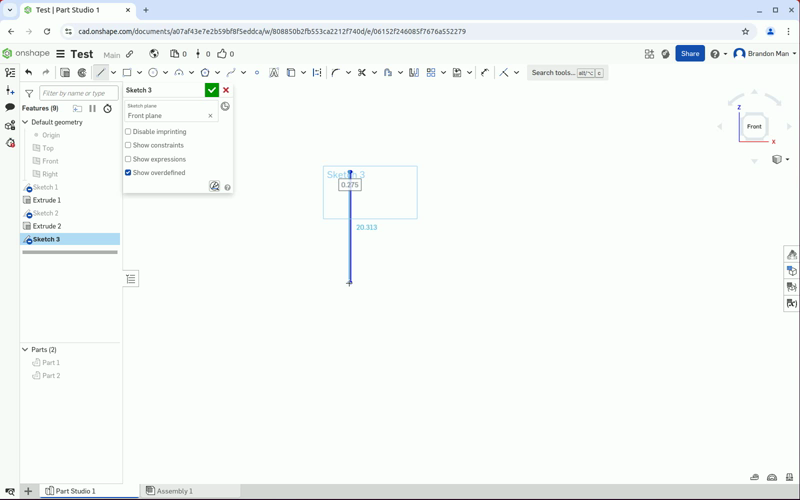
scroll(6)
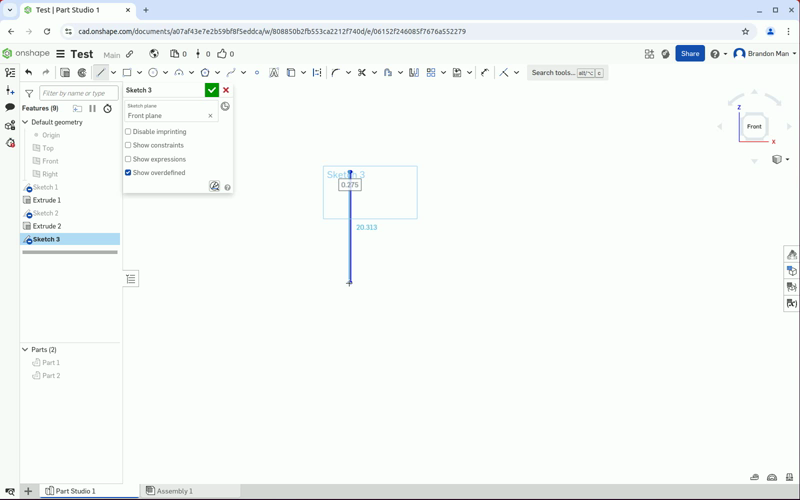
scroll(6)
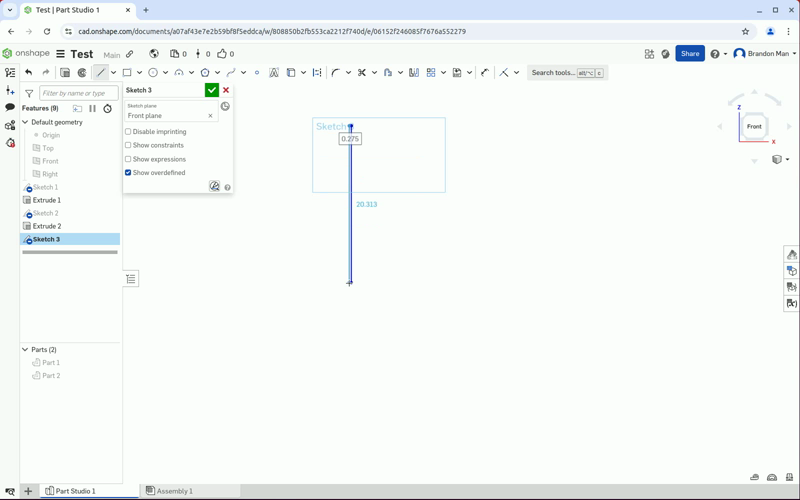
scroll(6)
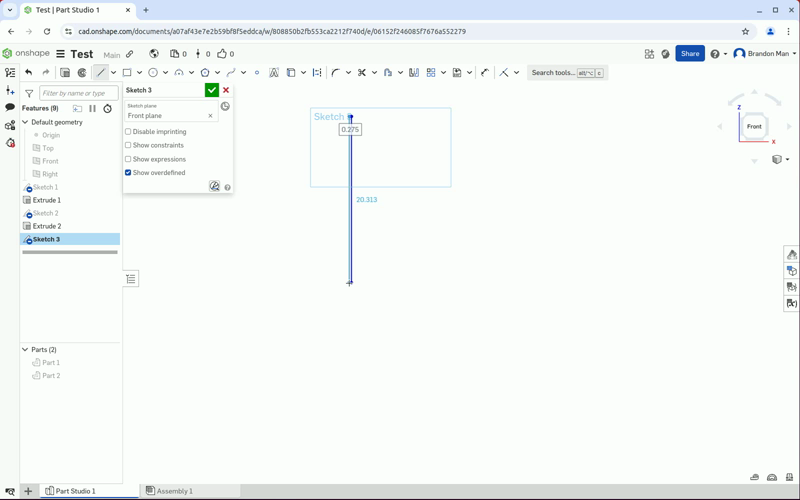
scroll(6)
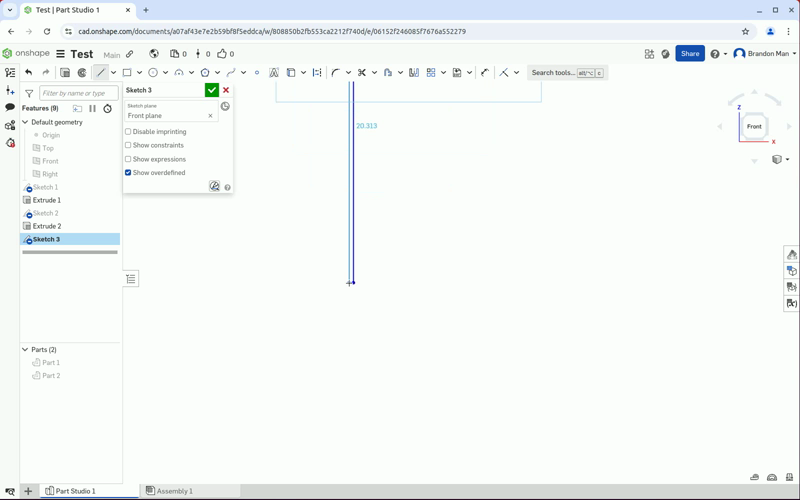
scroll(6)
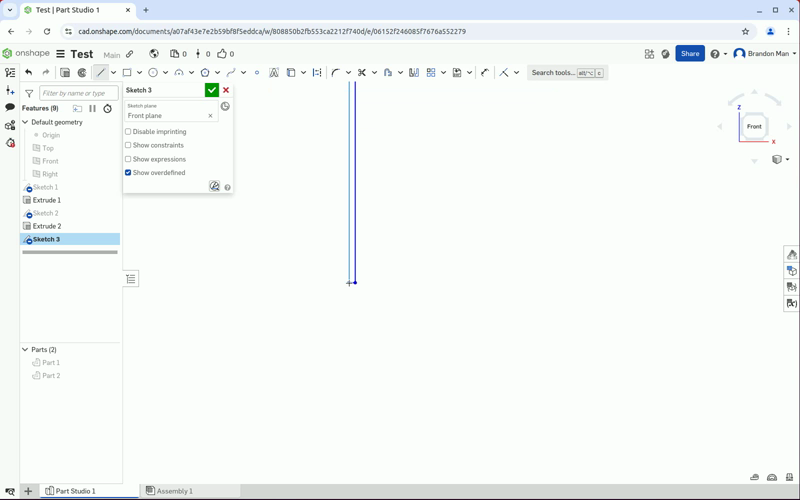
scroll(6)
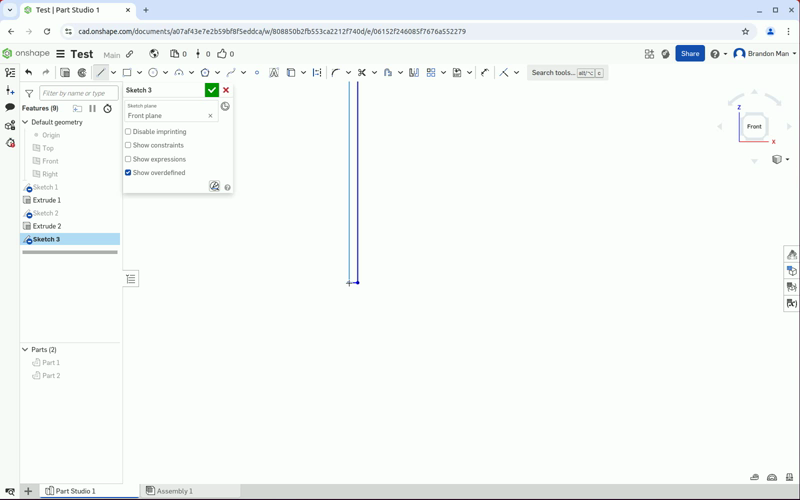
scroll(6)
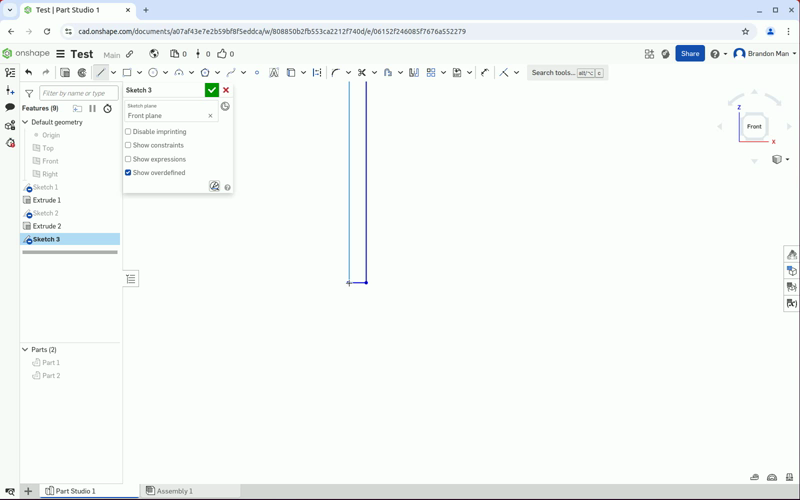
key_up(shift)
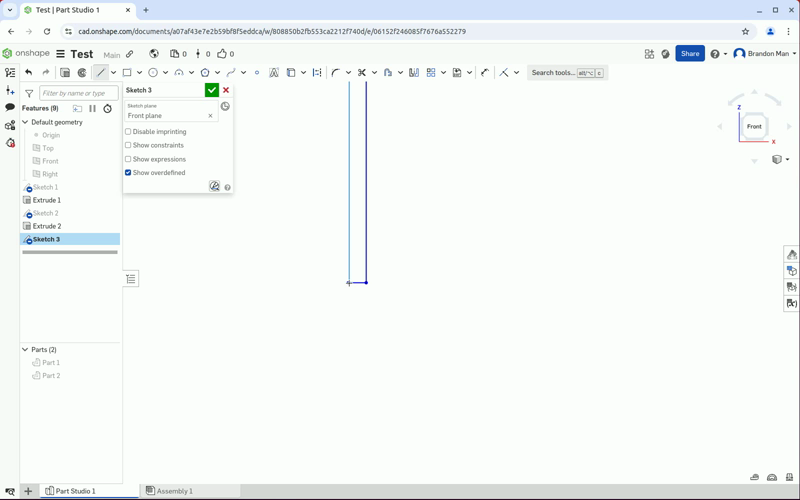
click(349, 282)
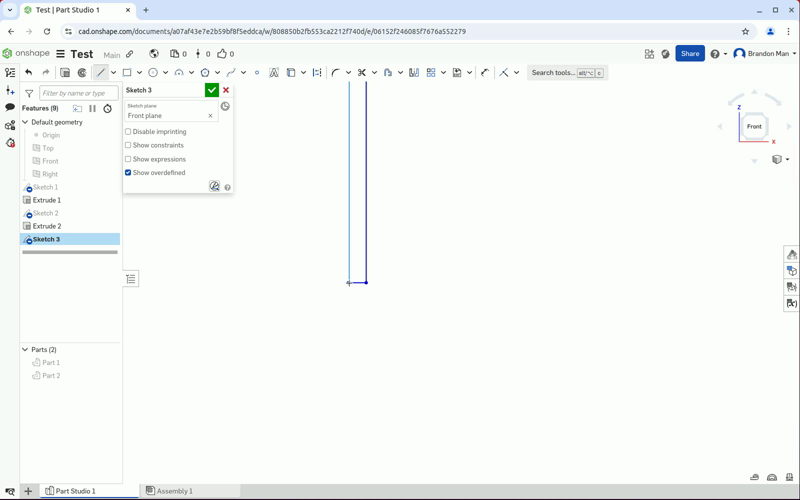
scroll(-6)
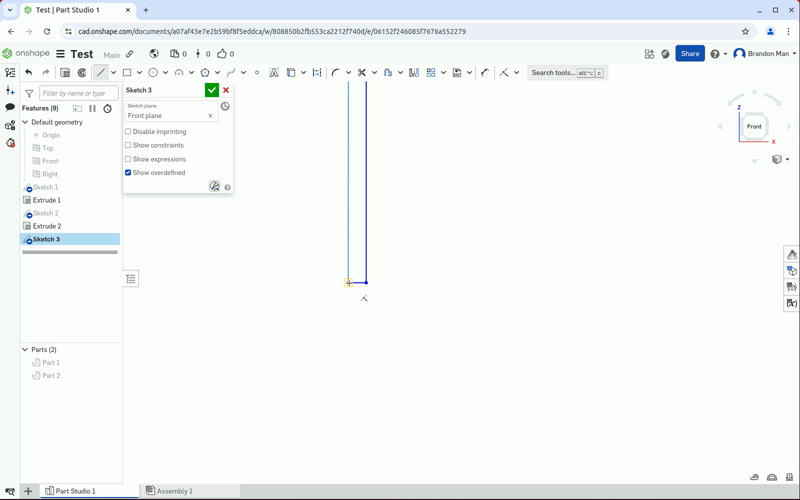
scroll(-6)
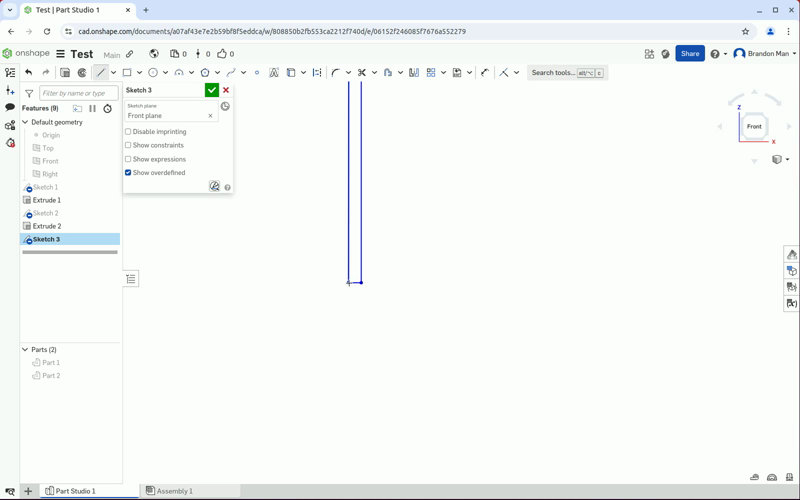
scroll(-6)
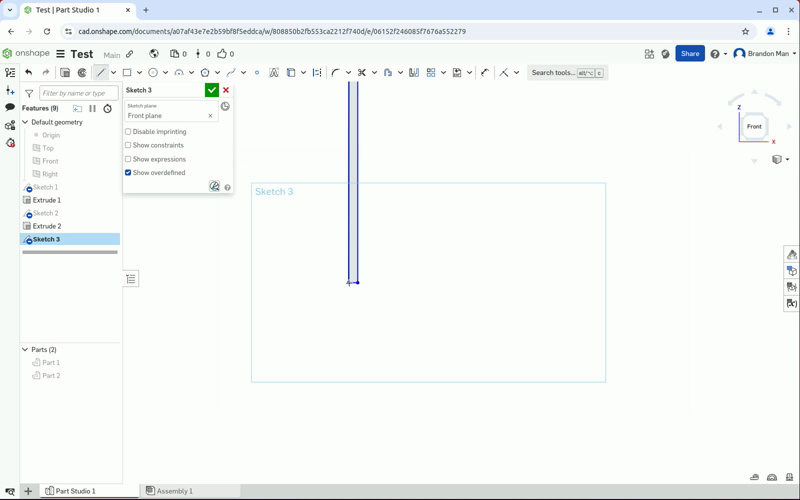
scroll(-6)
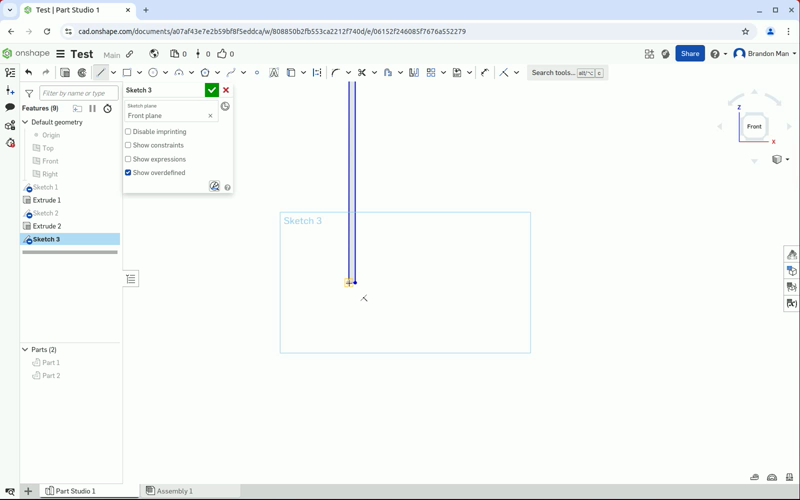
scroll(-6)
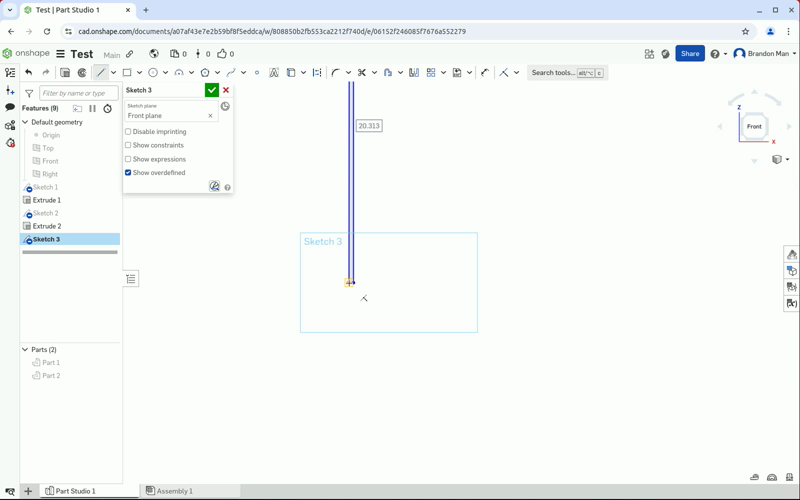
scroll(-6)
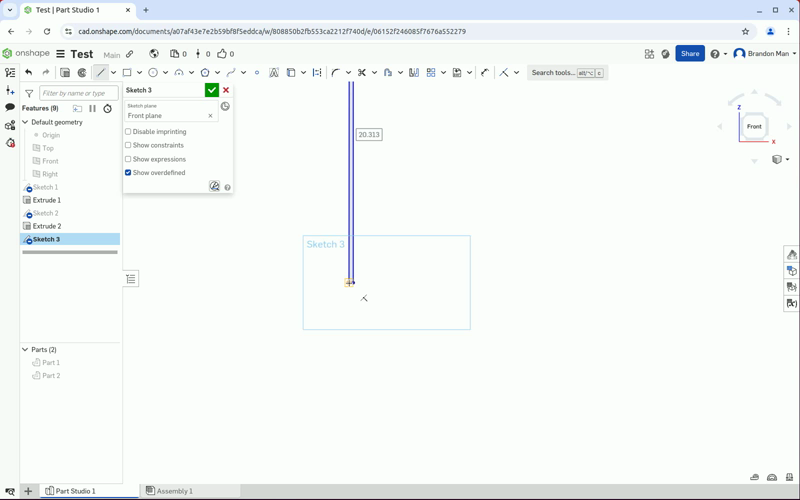
scroll(-6)
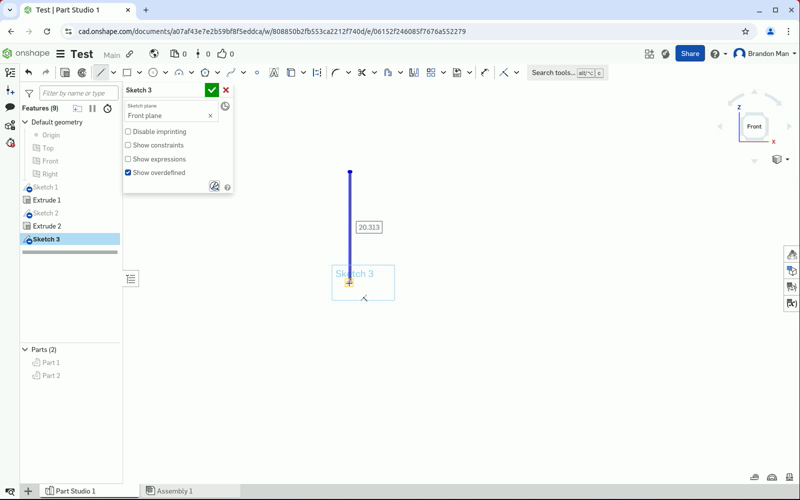
key(esc)
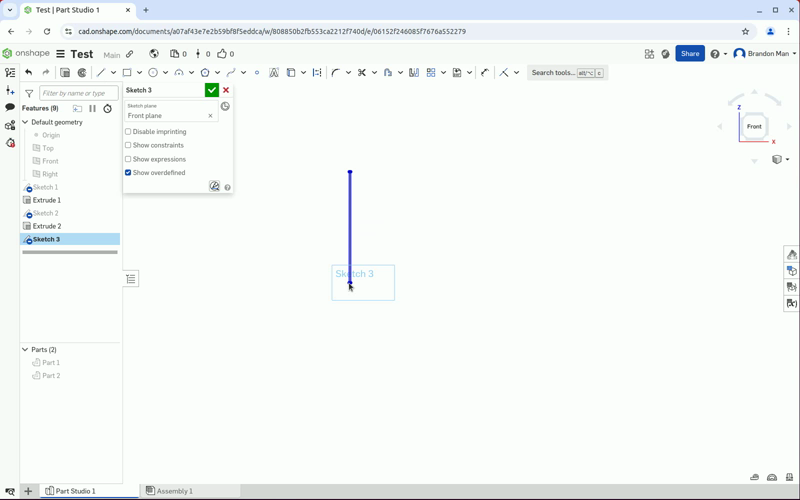
mouse_move(350, 229)
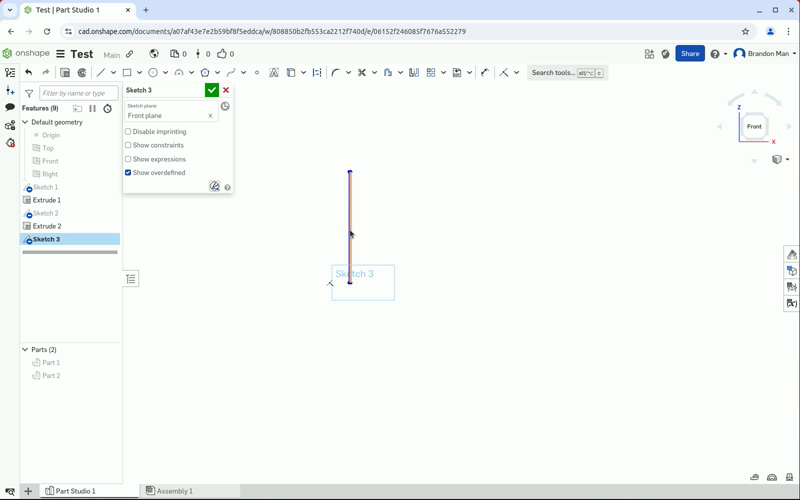
scroll(6)
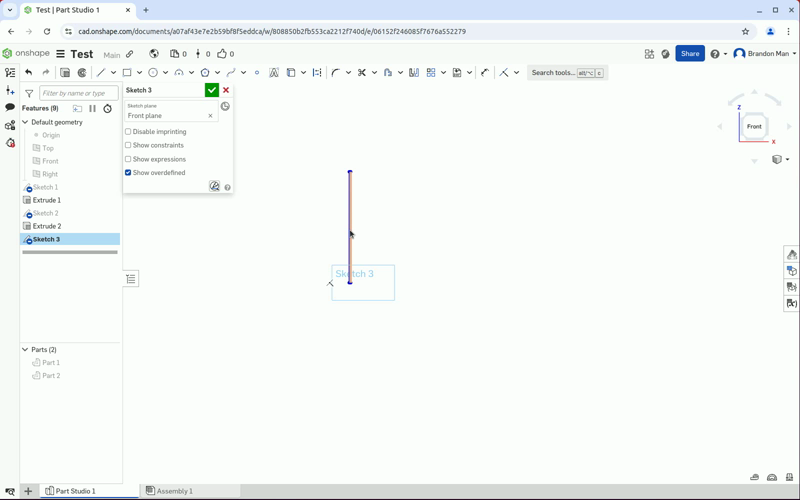
scroll(6)
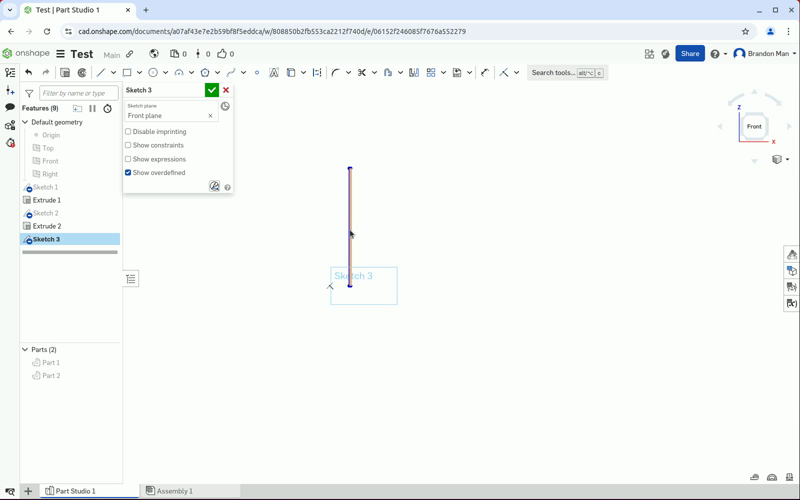
scroll(6)
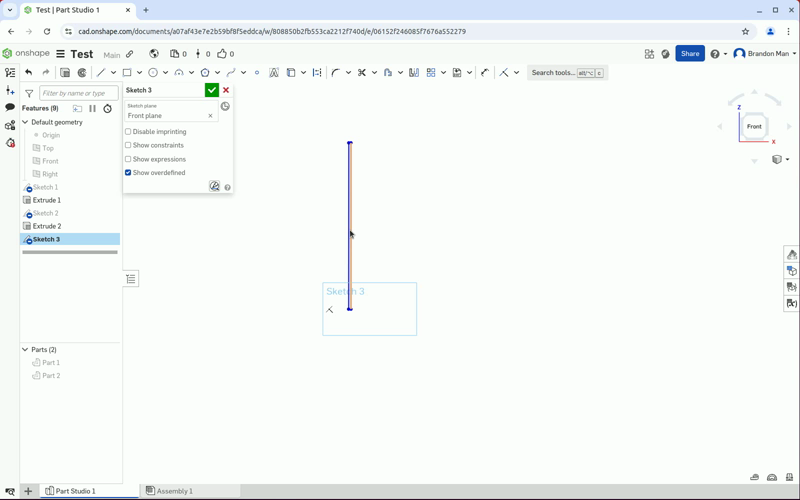
scroll(6)
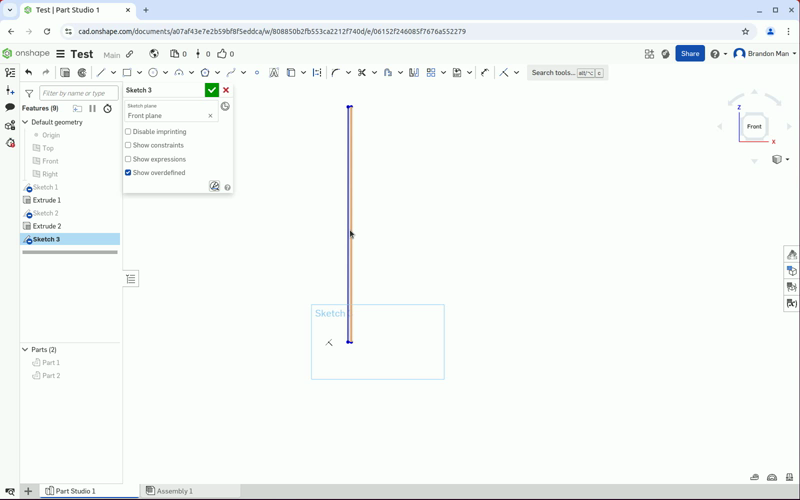
scroll(6)
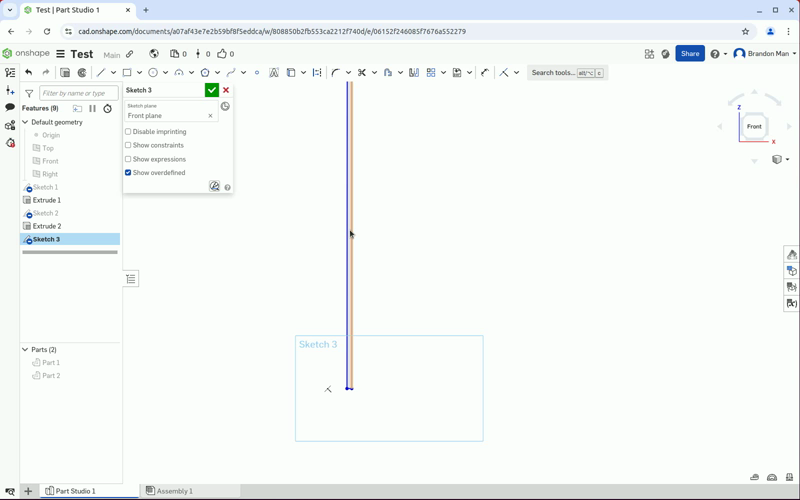
scroll(6)
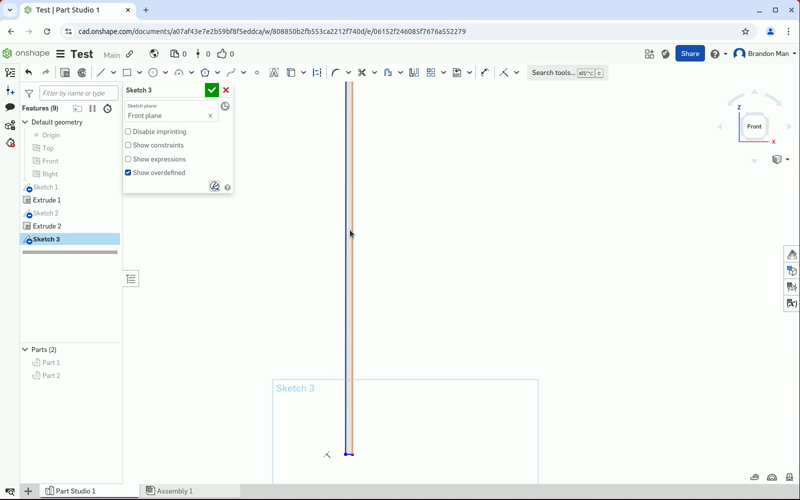
scroll(6)
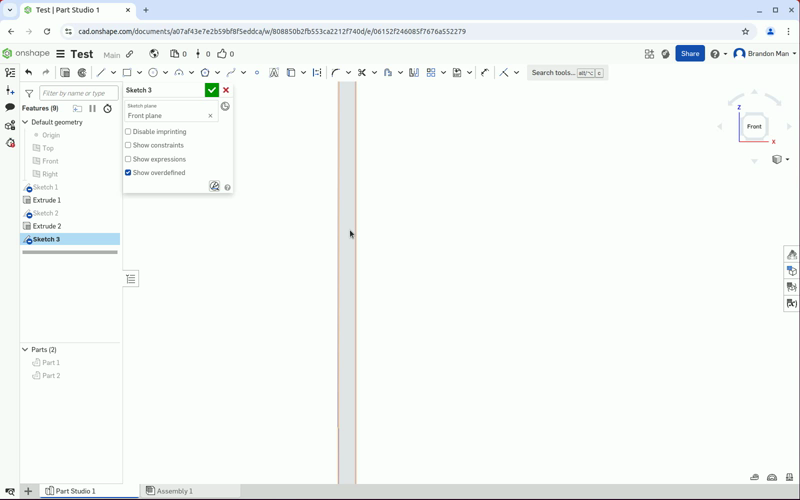
click(350, 229)
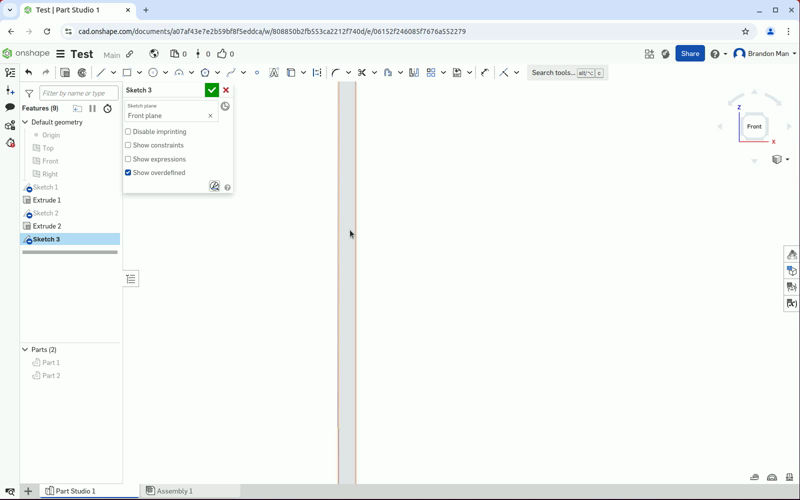
scroll(-6)
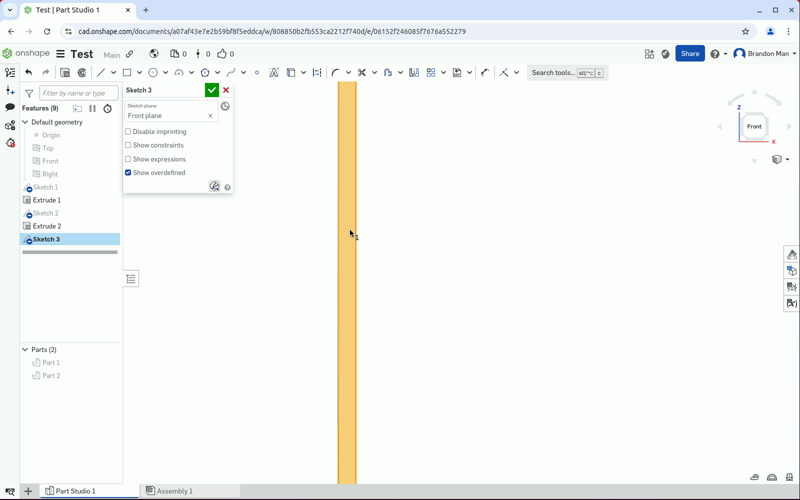
scroll(-6)
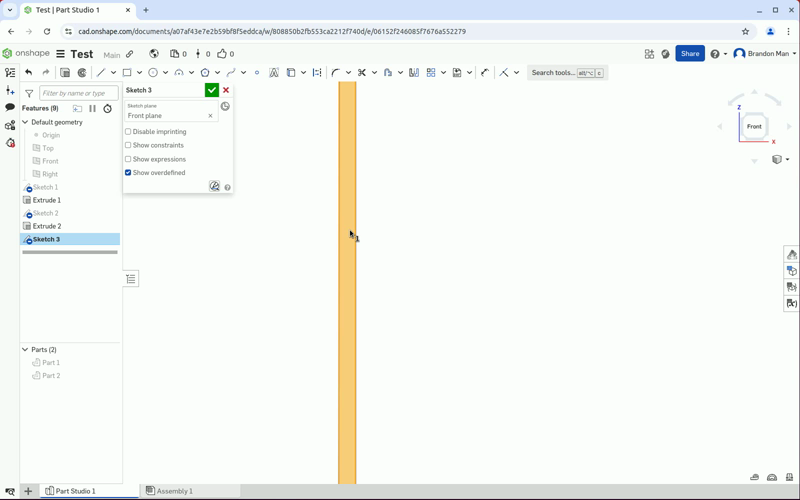
scroll(-6)
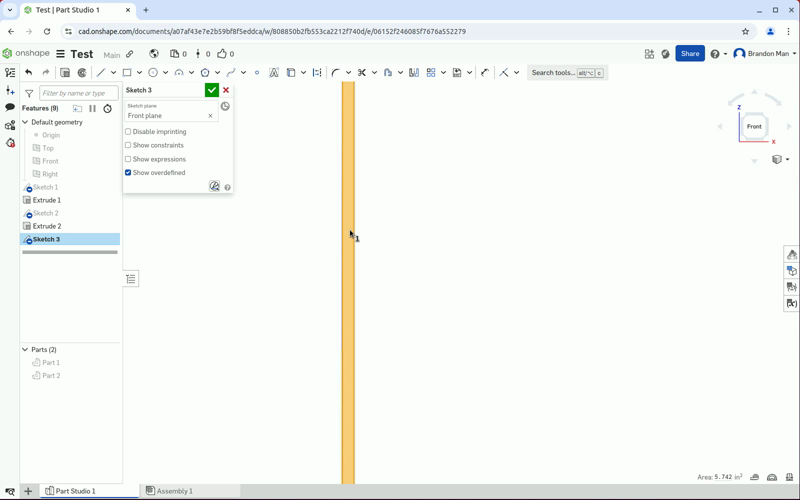
scroll(-6)
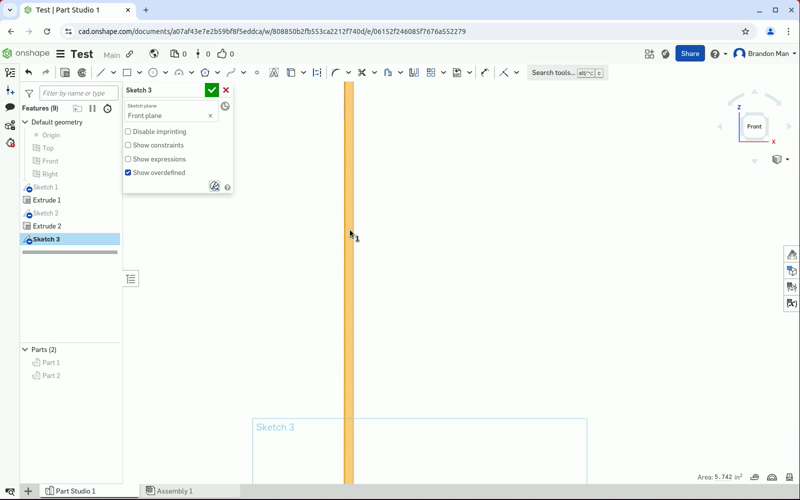
scroll(-6)
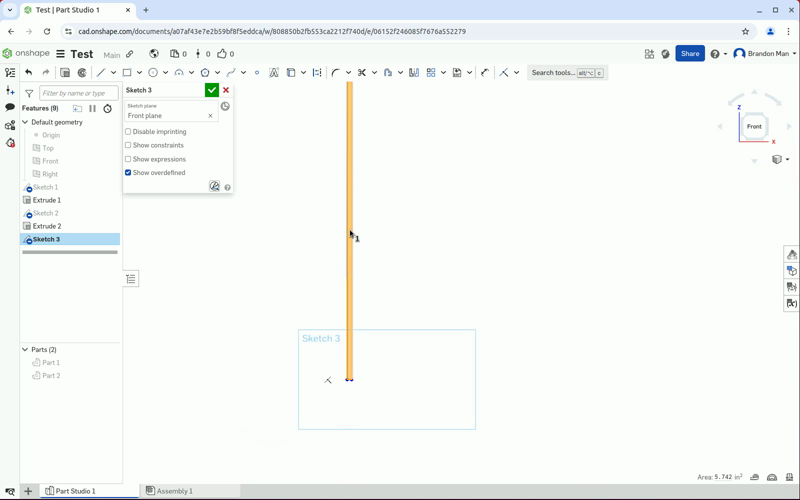
scroll(-6)
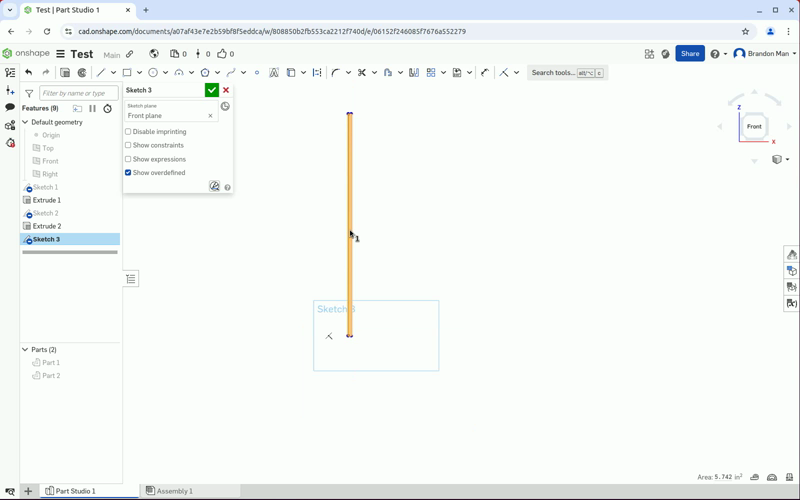
scroll(-6)
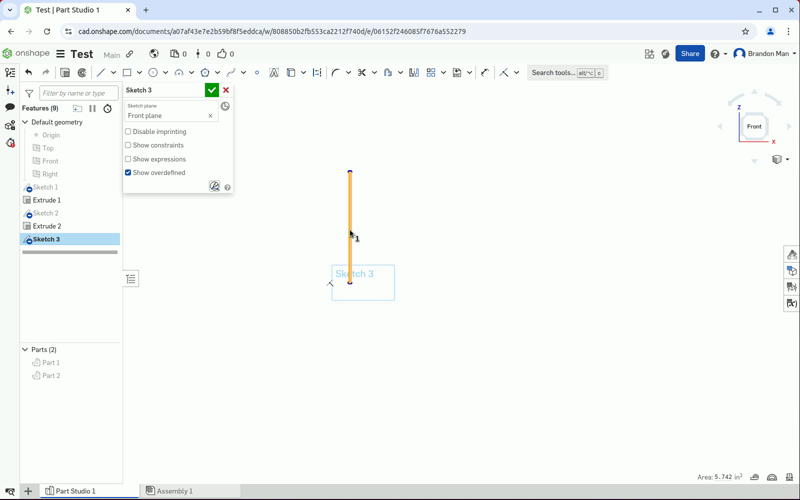
mouse_move(73, 352)
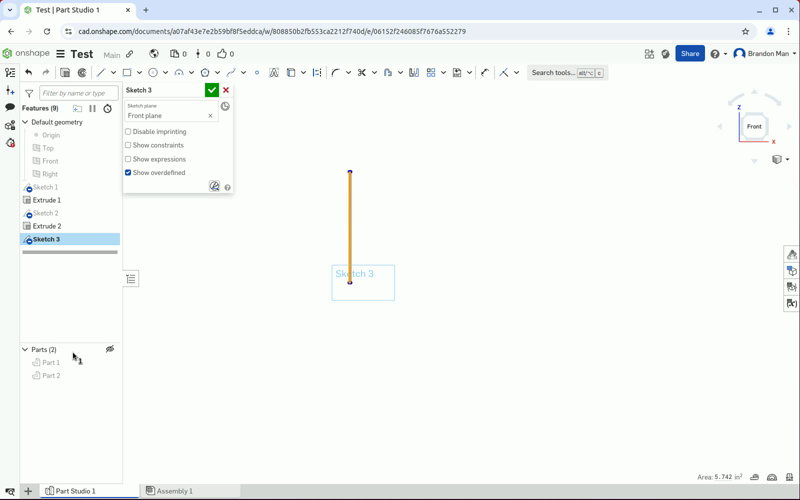
key(shift+y)
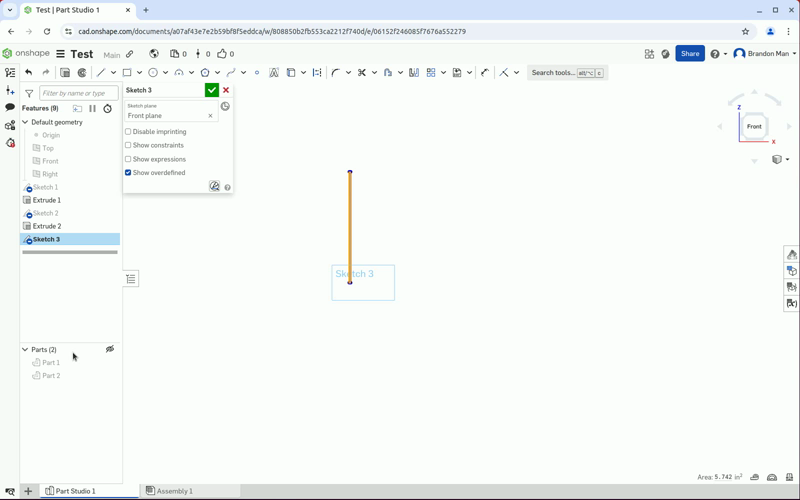
key(shift+e)
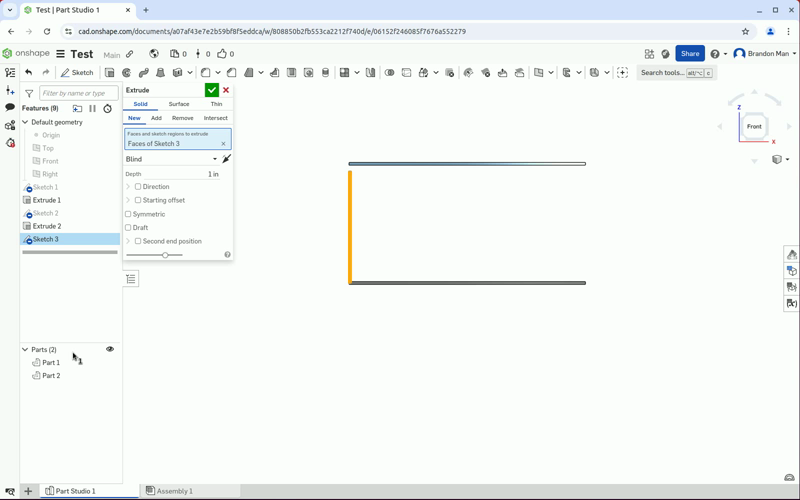
mouse_move(143, 106)
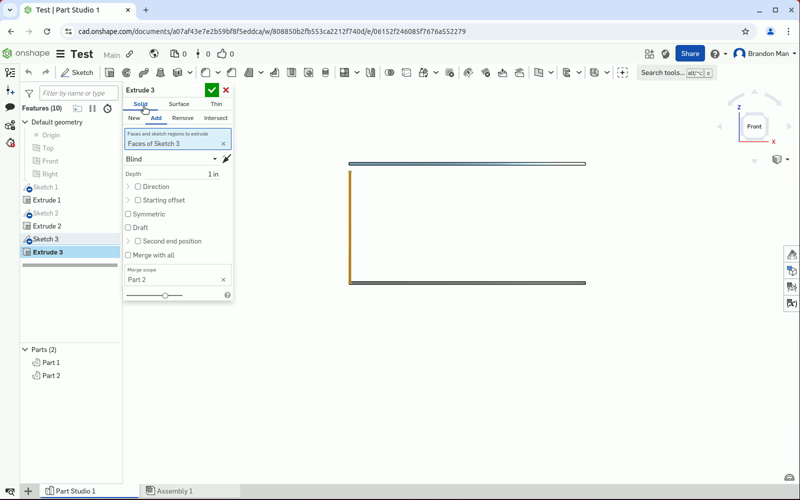
click(143, 106)
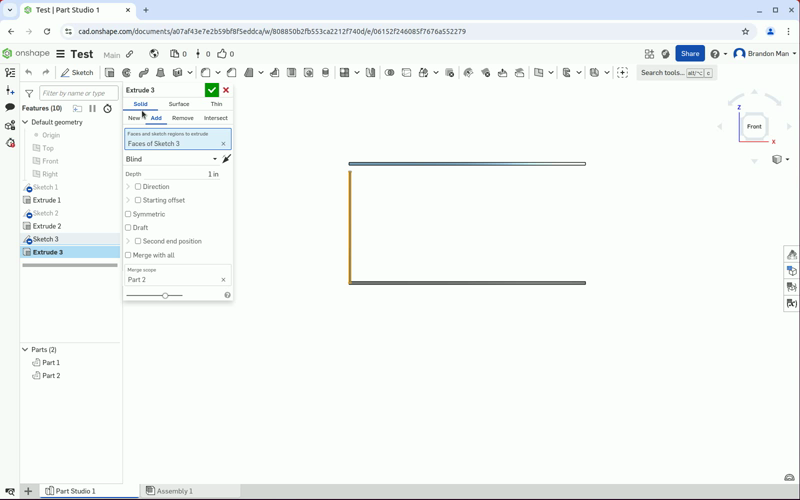
mouse_move(137, 120)
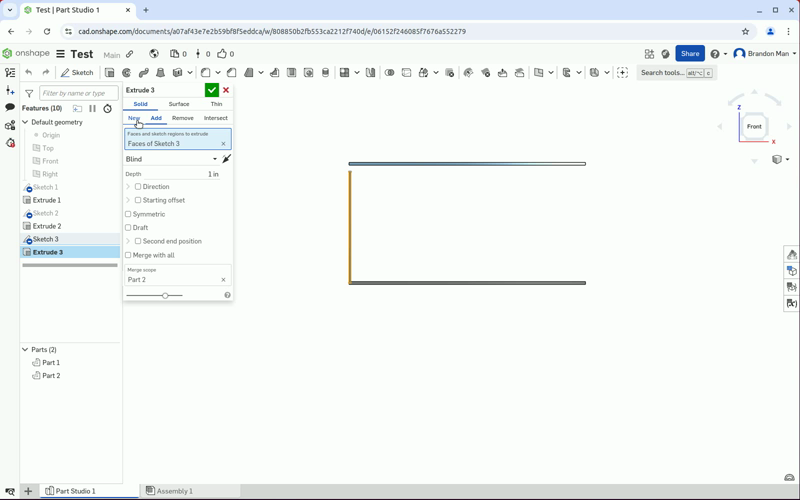
click(137, 120)
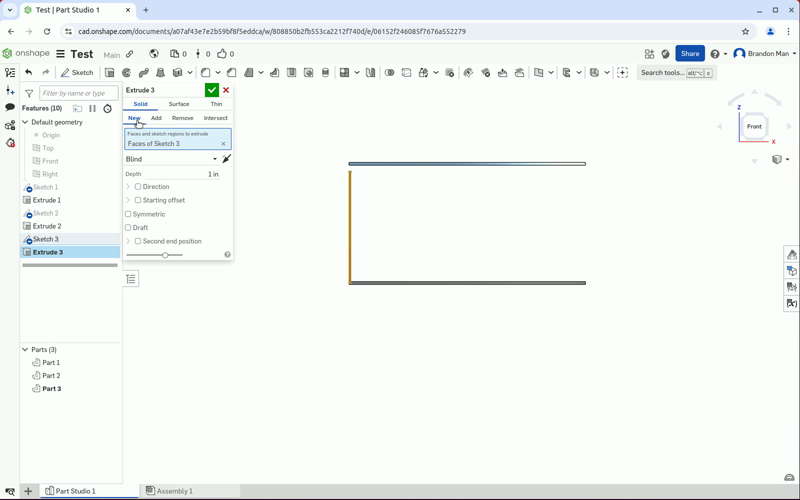
key(tab, 4)
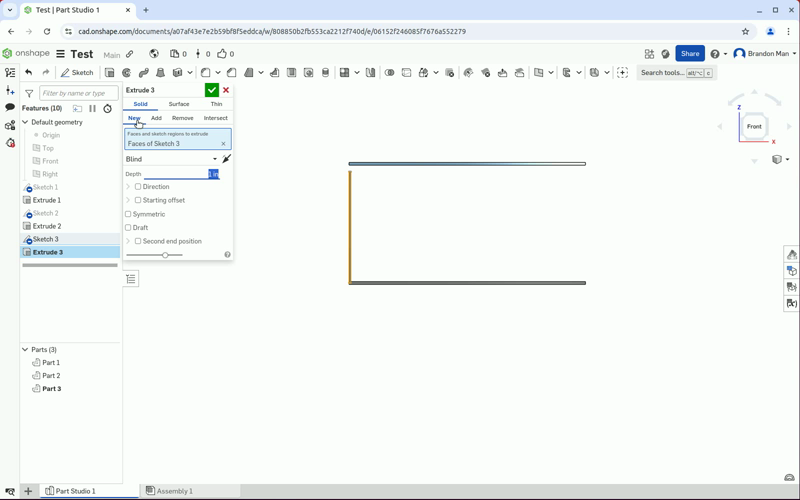
text(0.722)
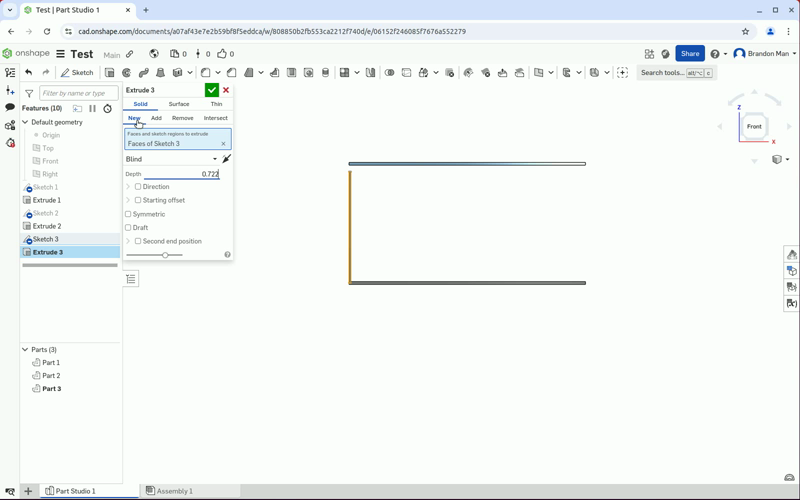
key(enter)
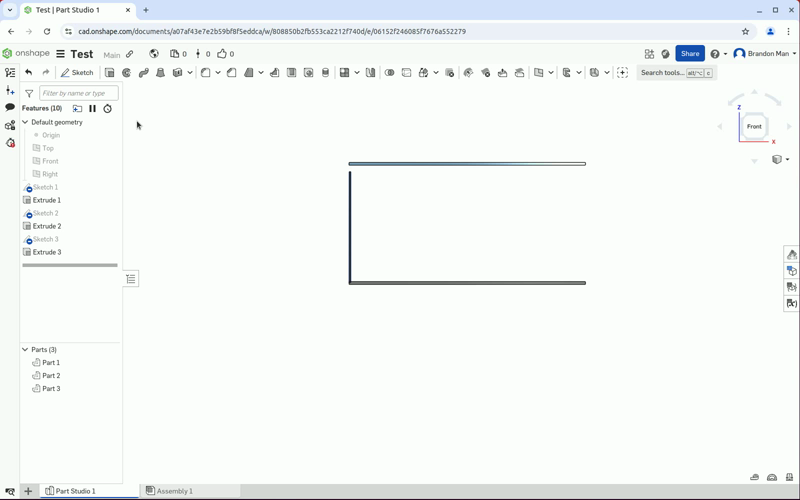
key(shift+h)
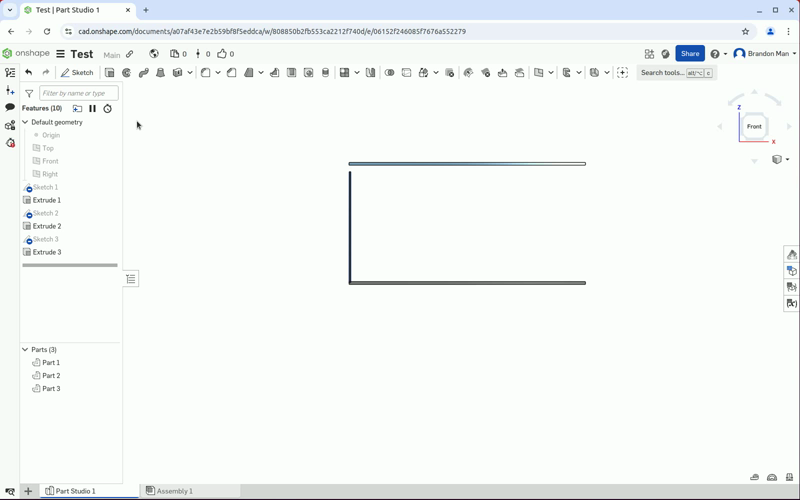
key(shift+h)
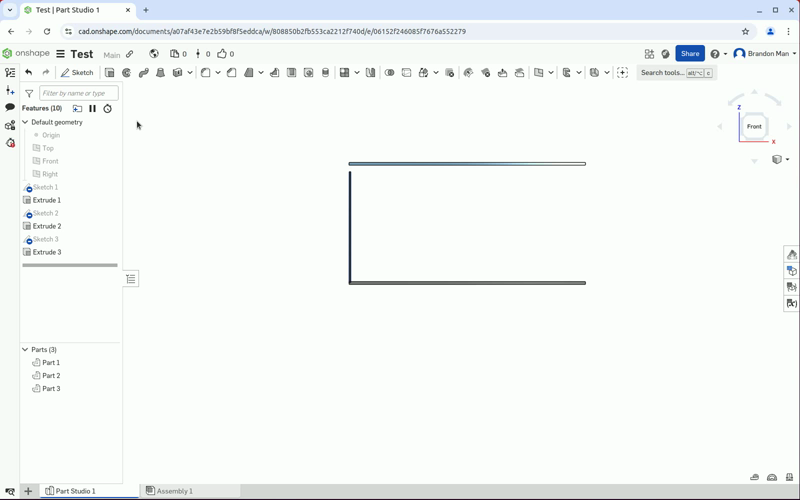
mouse_move(73, 189)
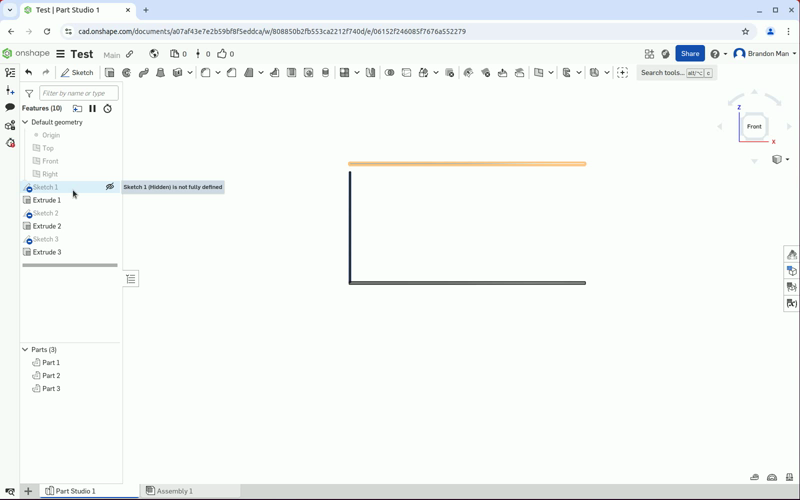
click(73, 189)
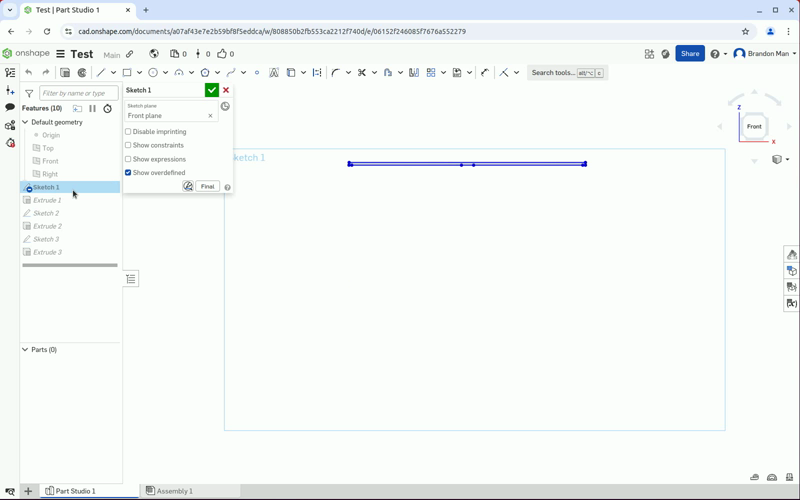
mouse_move(229, 92)
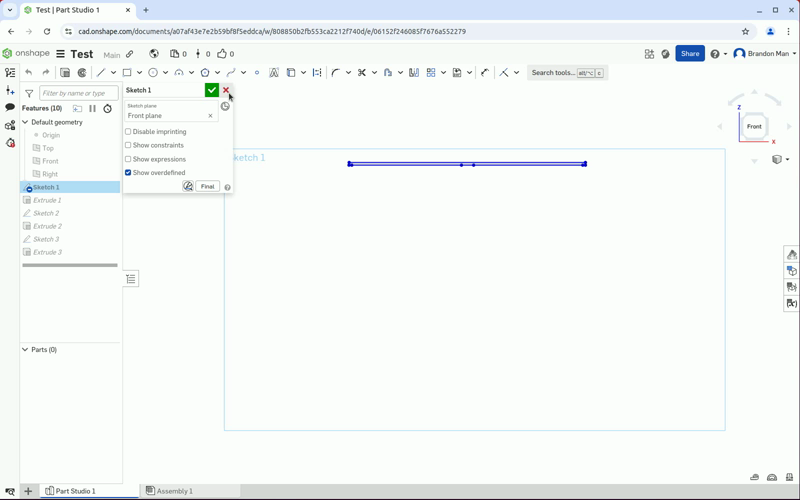
click(229, 92)
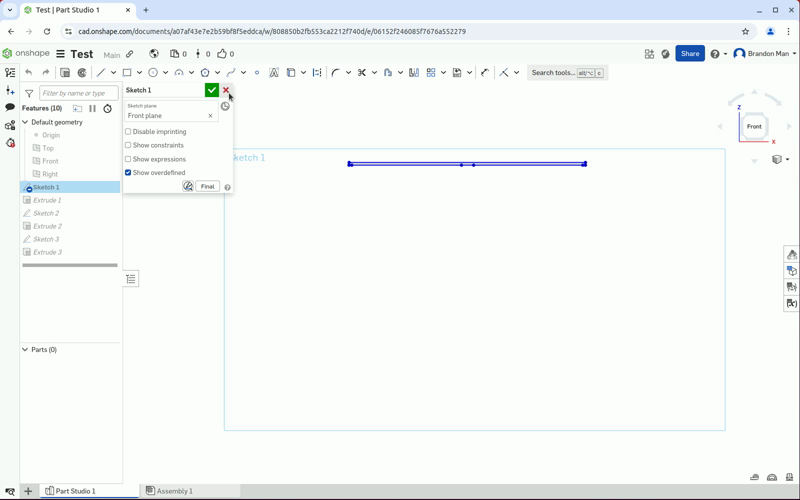
key(shift+s)
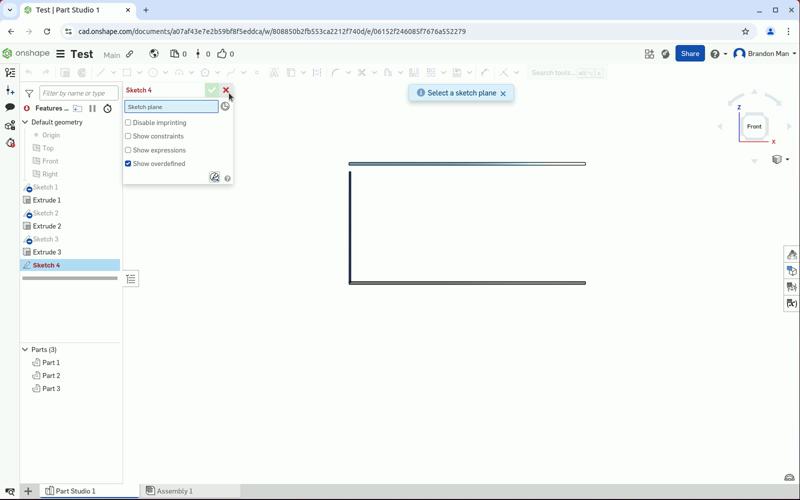
mouse_move(73, 163)
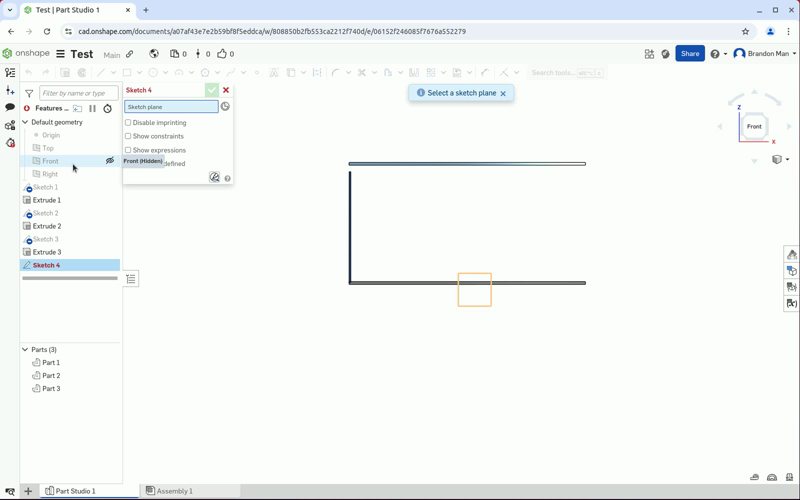
click(73, 163)
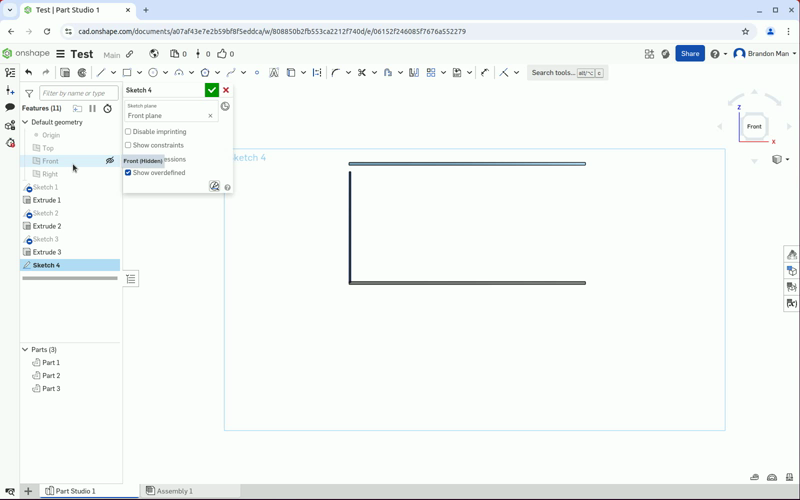
mouse_move(73, 352)
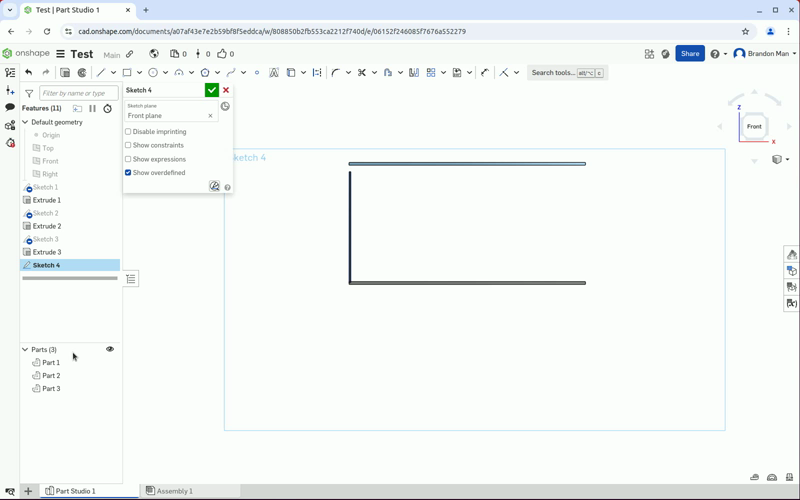
key(y)
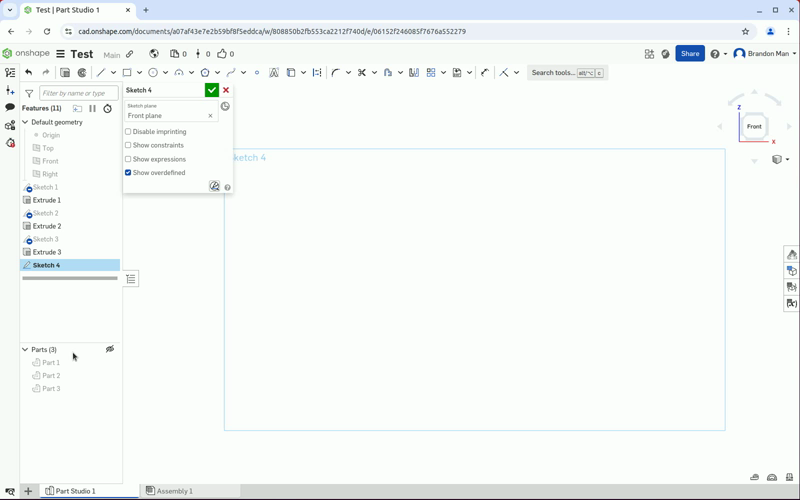
key(l)
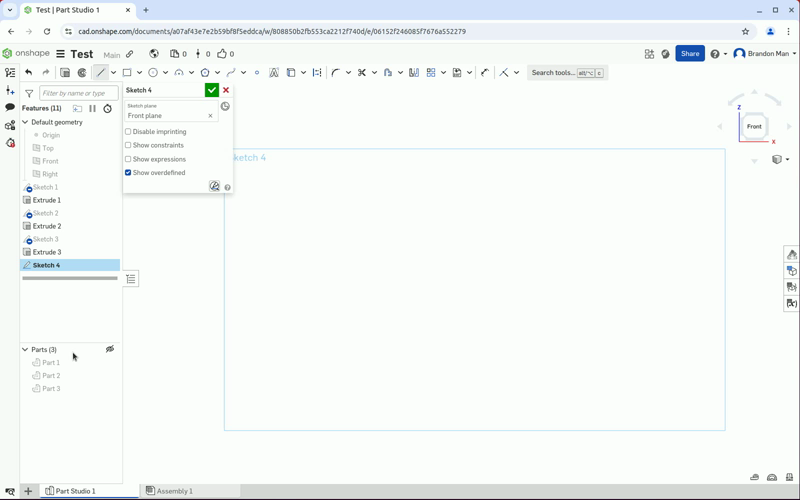
key_down(shift)
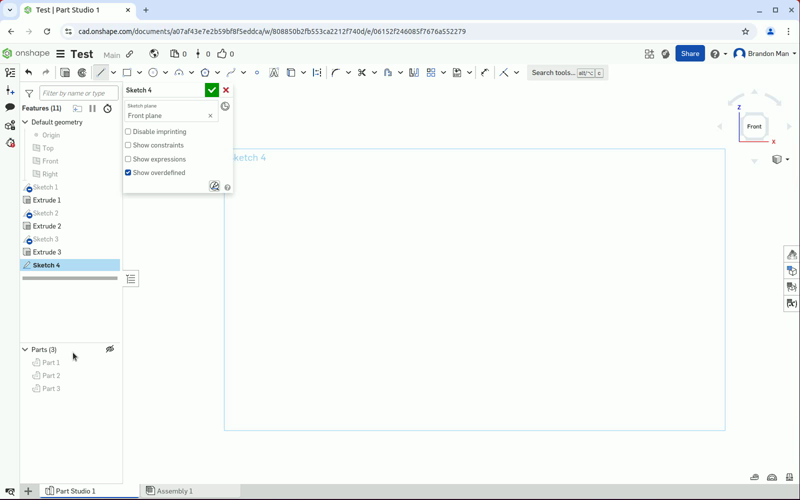
mouse_move(570, 282)
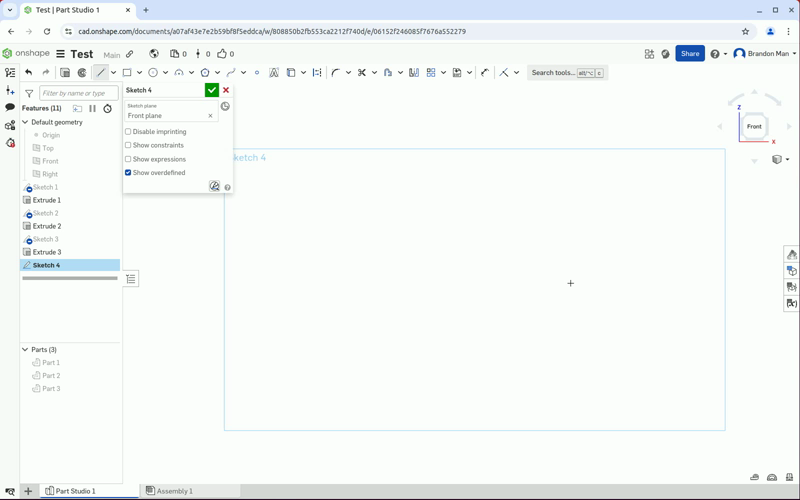
click(570, 282)
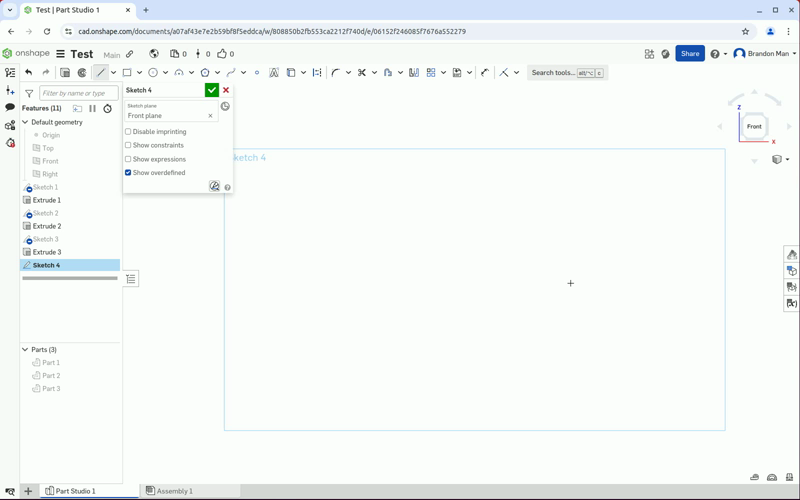
key_up(shift)
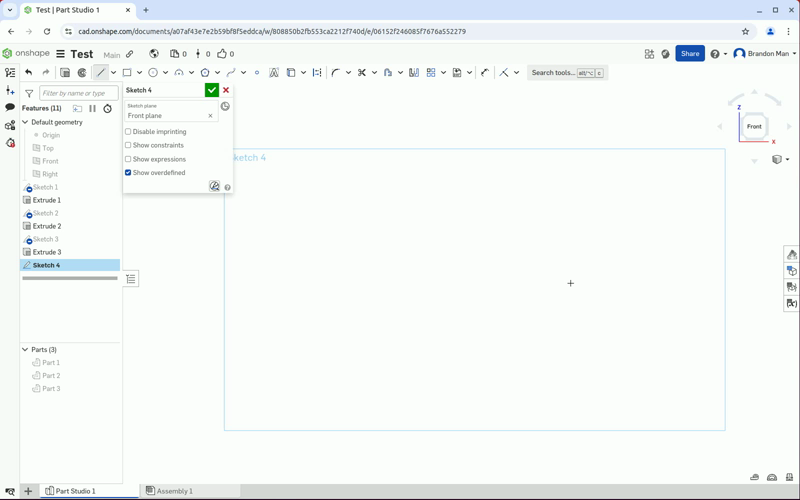
key_down(shift)
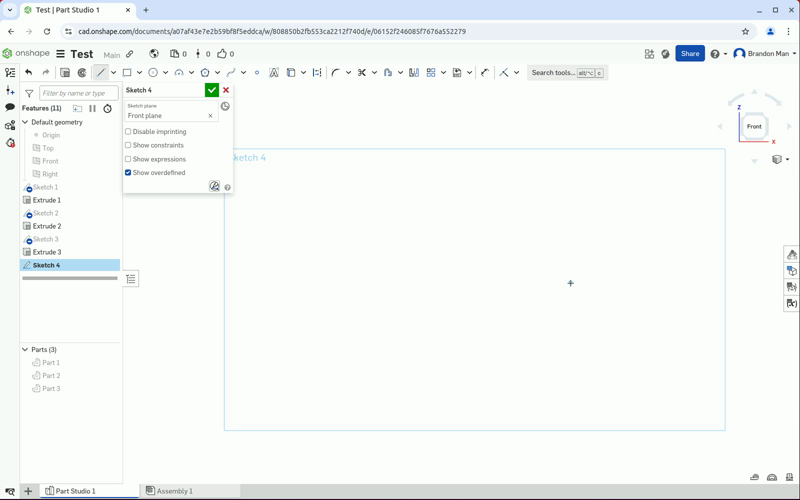
mouse_move(589, 282)
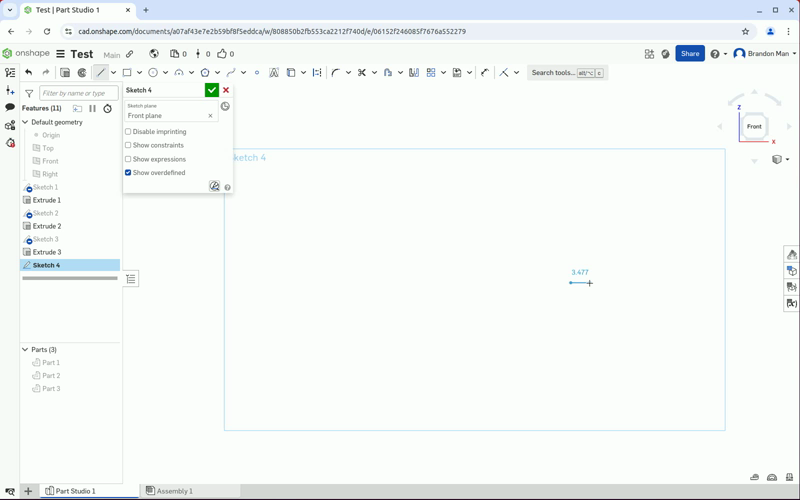
mouse_move(572, 282)
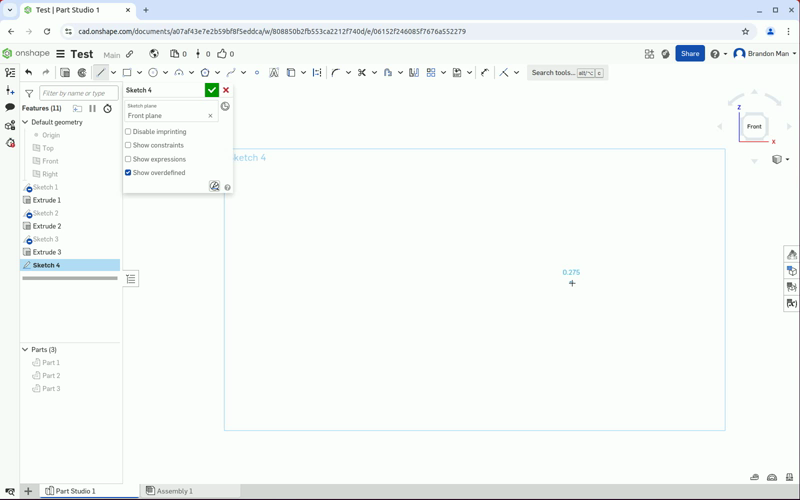
scroll(6)
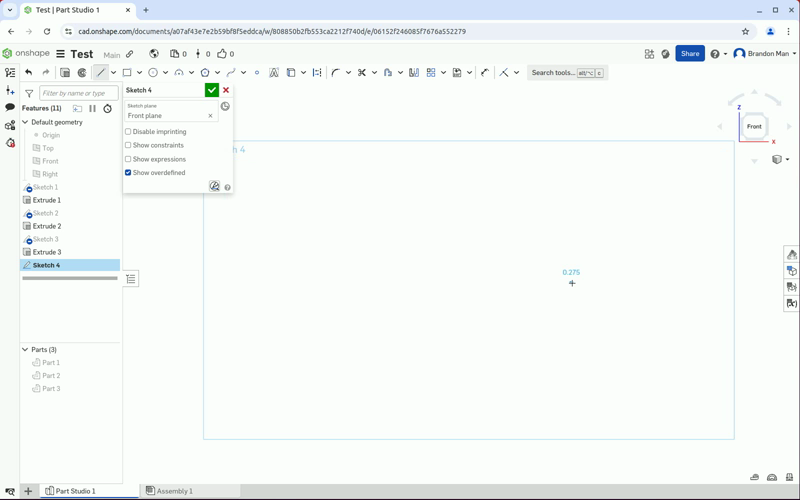
scroll(6)
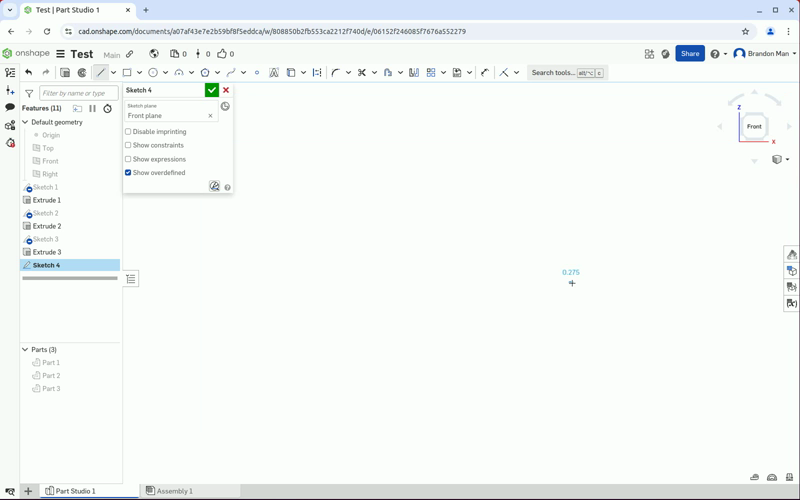
scroll(6)
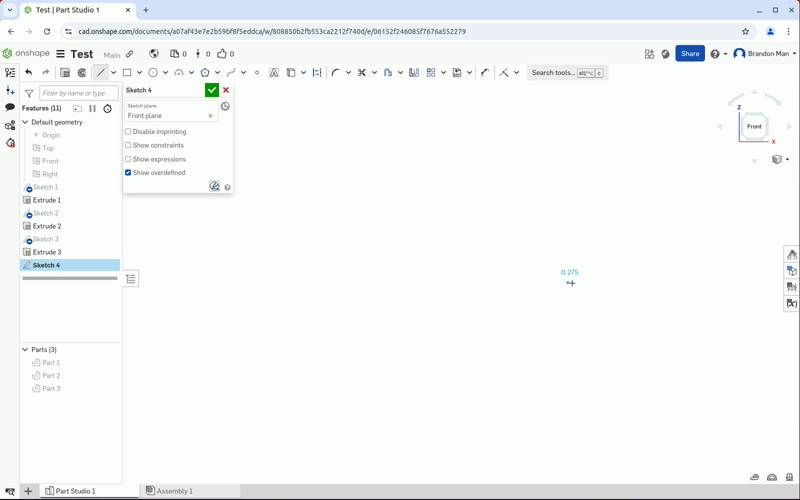
scroll(6)
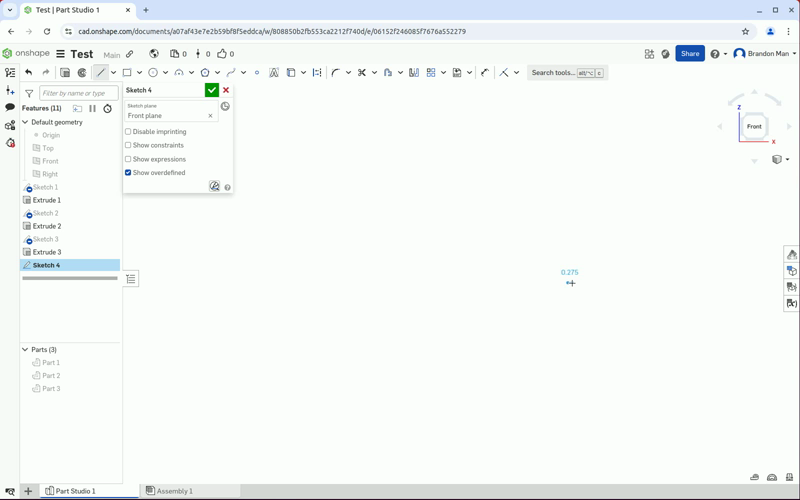
scroll(6)
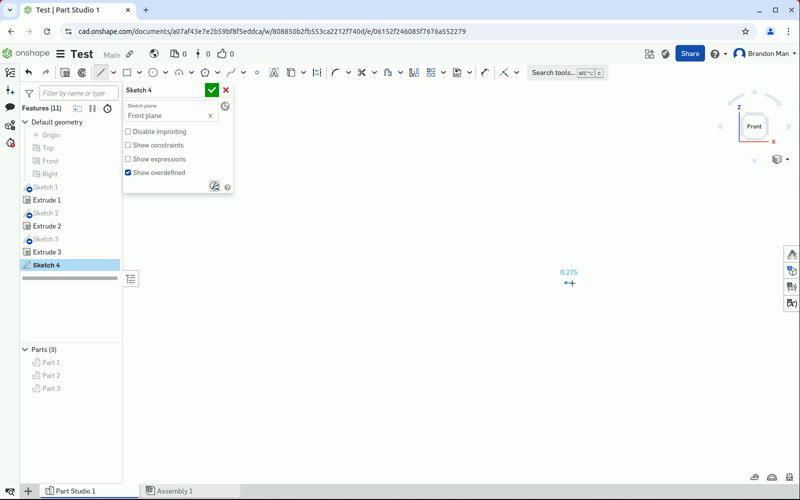
scroll(6)
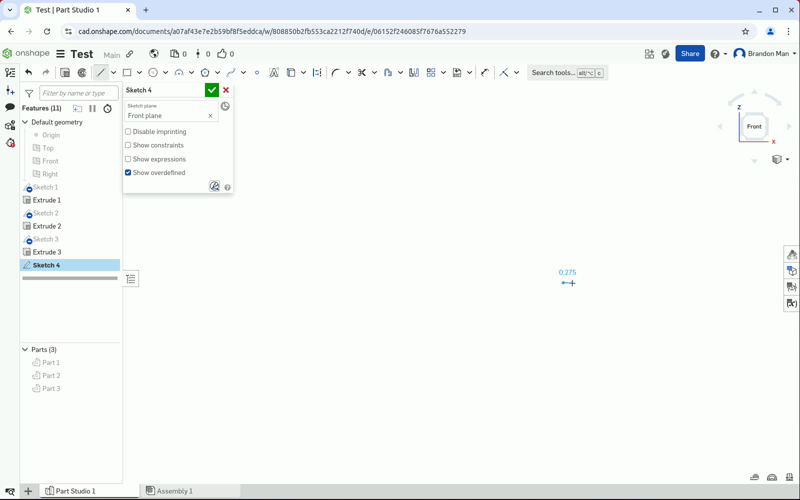
scroll(6)
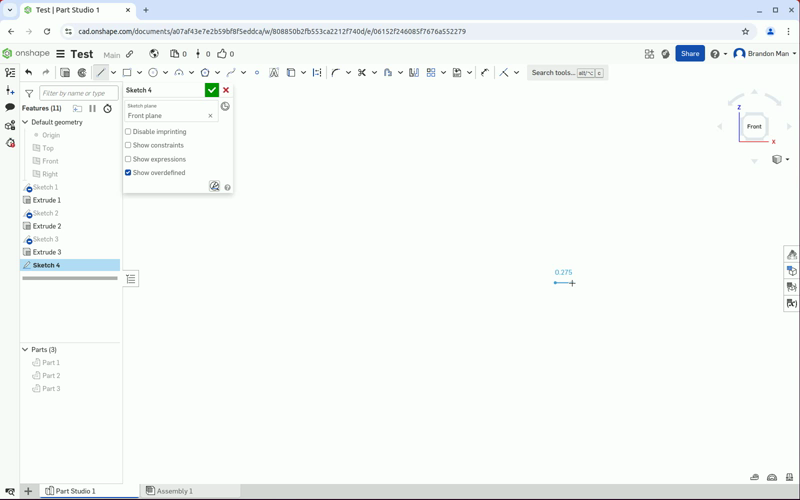
click(572, 282)
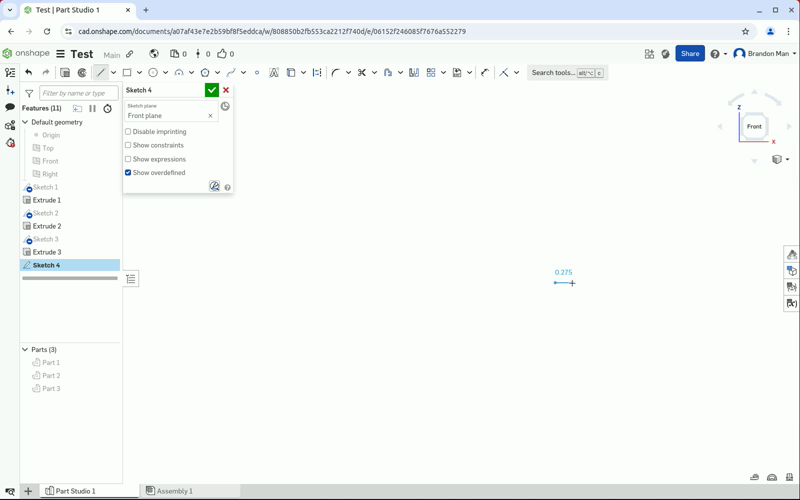
scroll(-6)
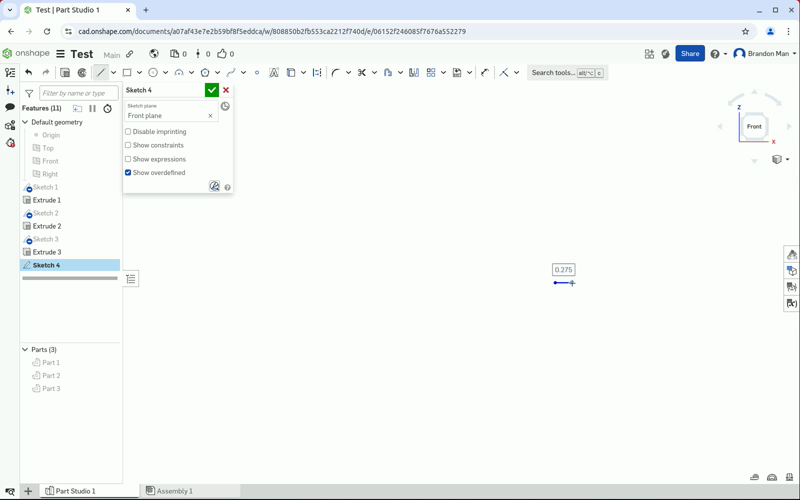
scroll(-6)
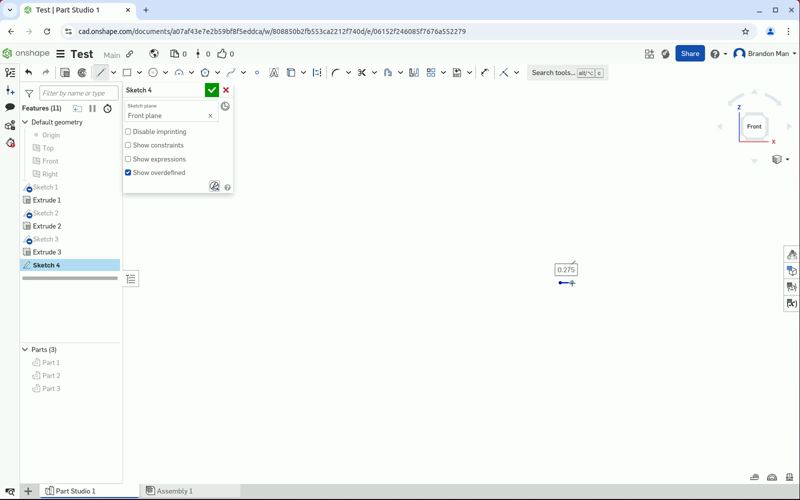
scroll(-6)
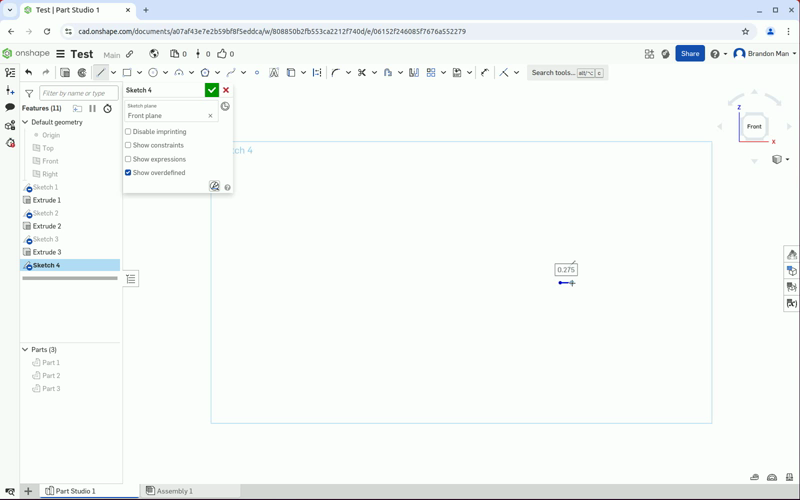
scroll(-6)
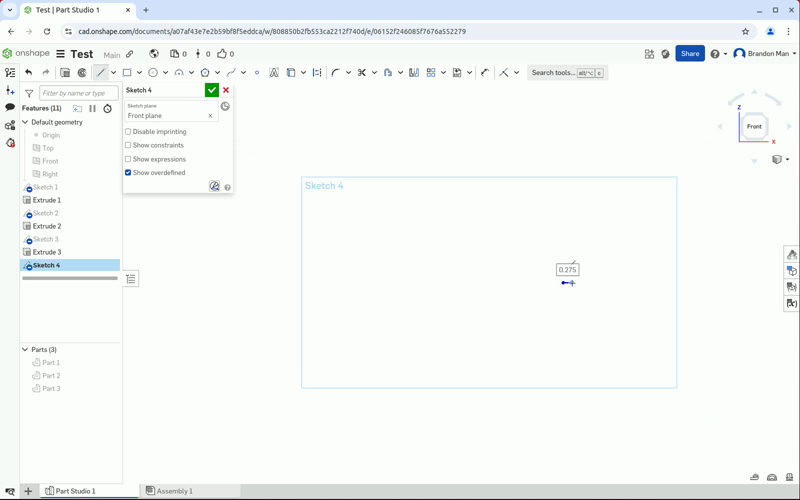
scroll(-6)
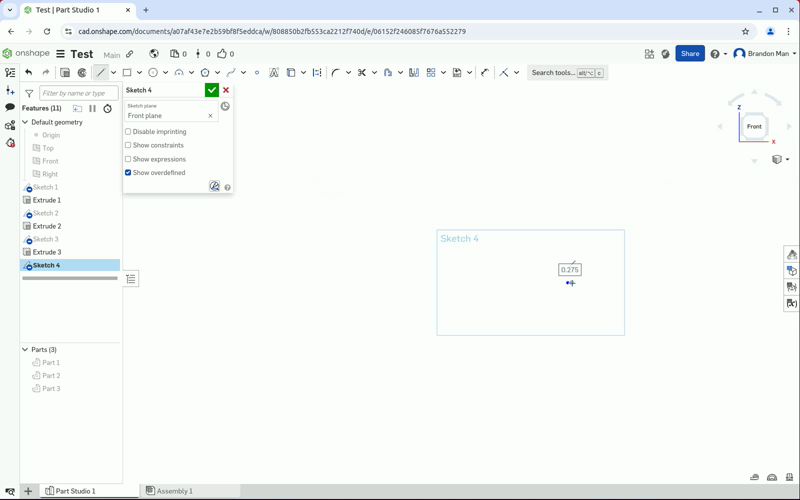
scroll(-6)
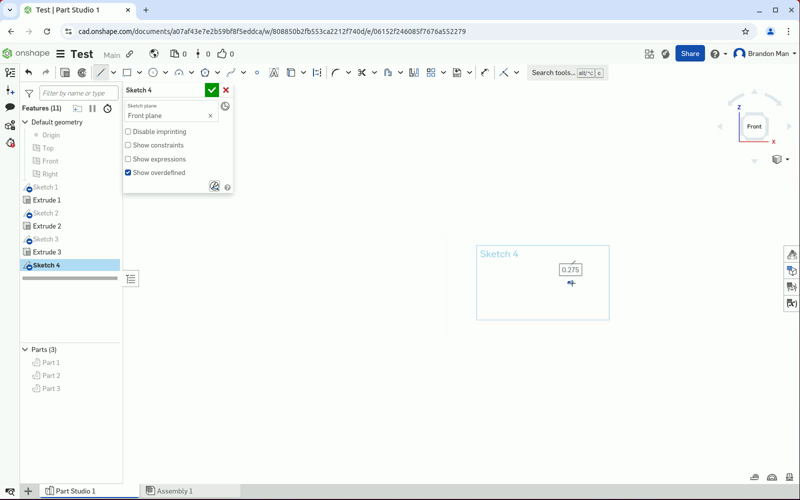
scroll(-6)
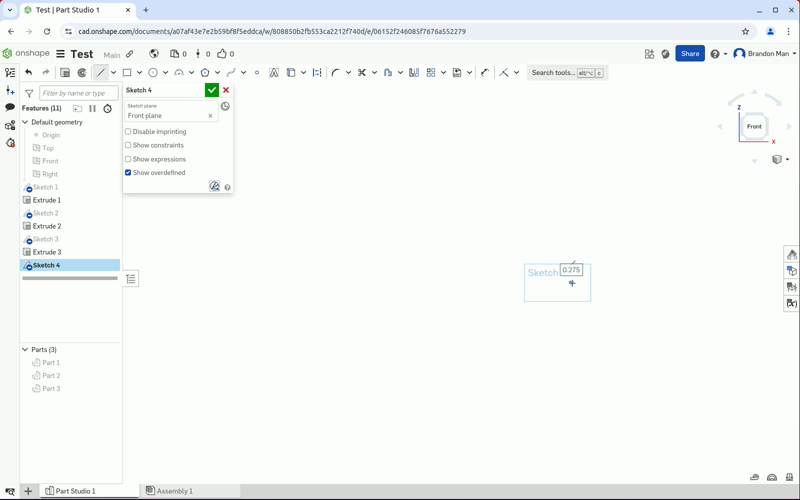
key_up(shift)
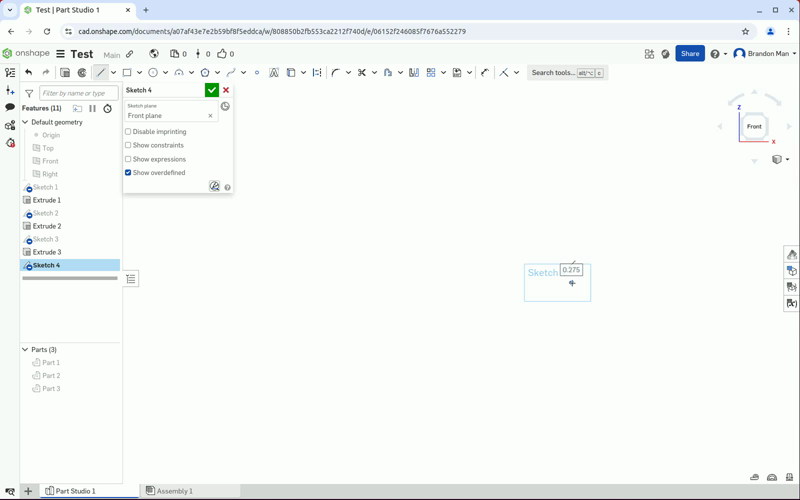
key_down(shift)
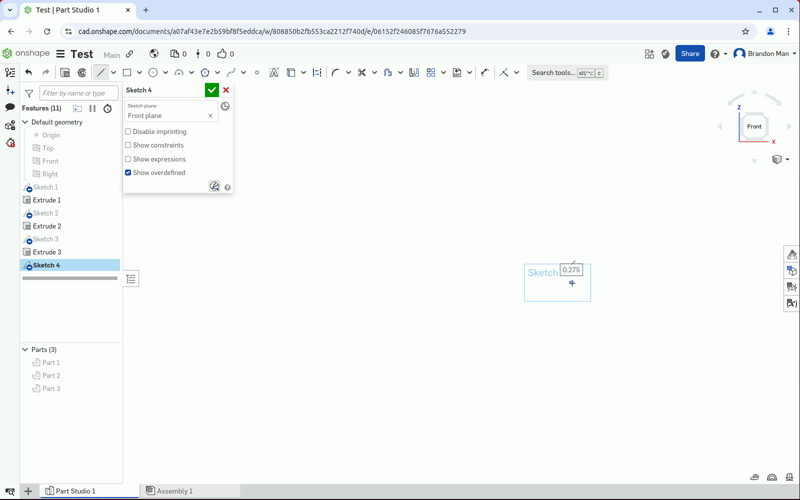
mouse_move(572, 171)
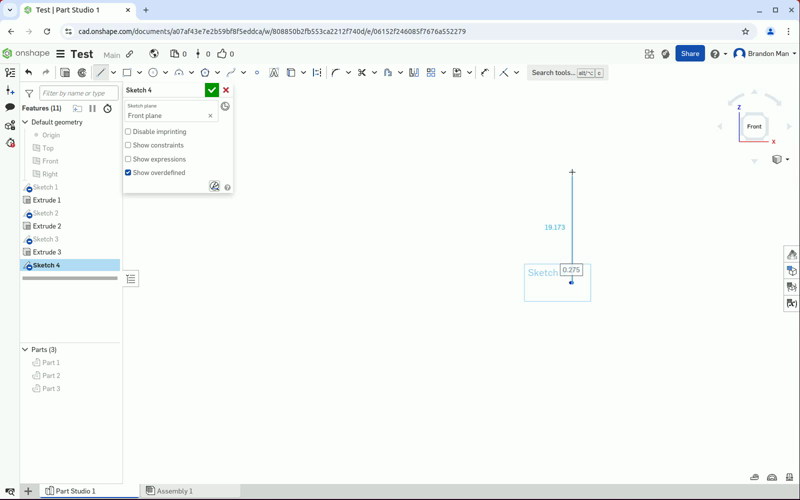
click(572, 171)
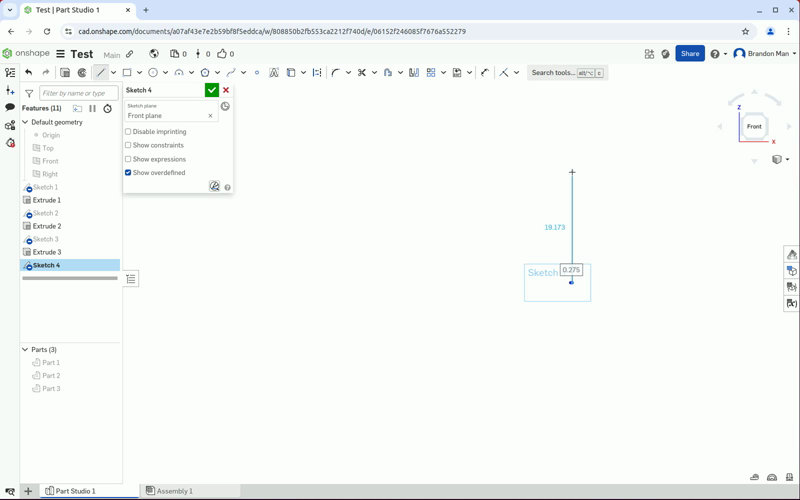
key_up(shift)
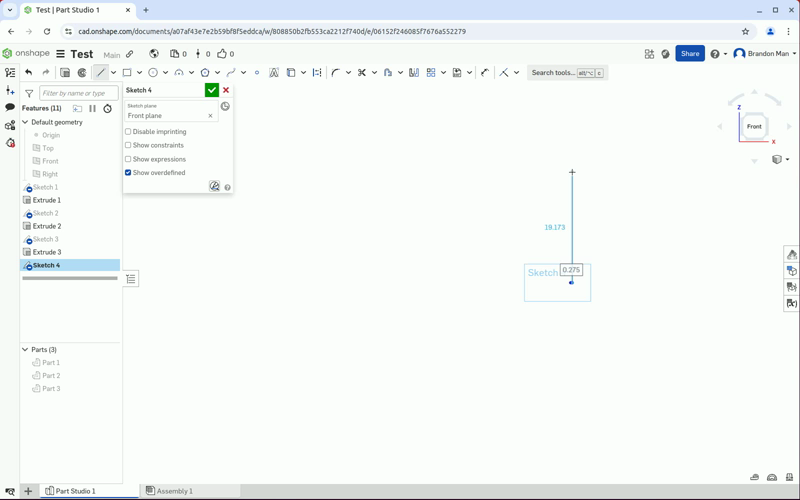
key_down(shift)
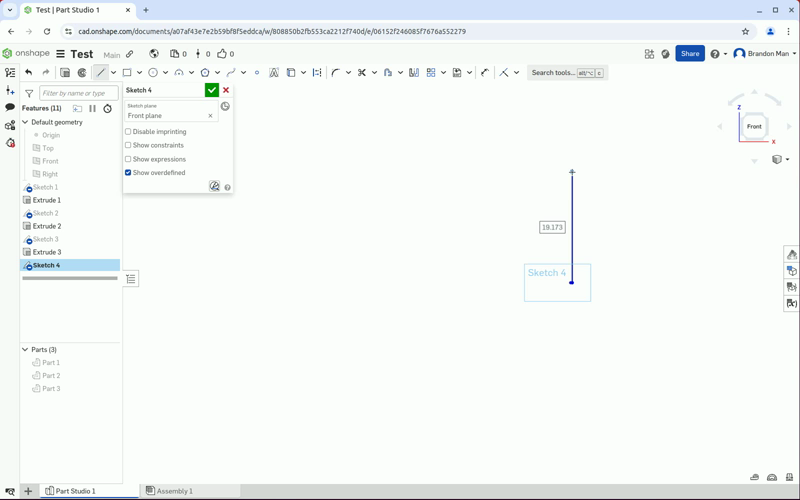
mouse_move(589, 171)
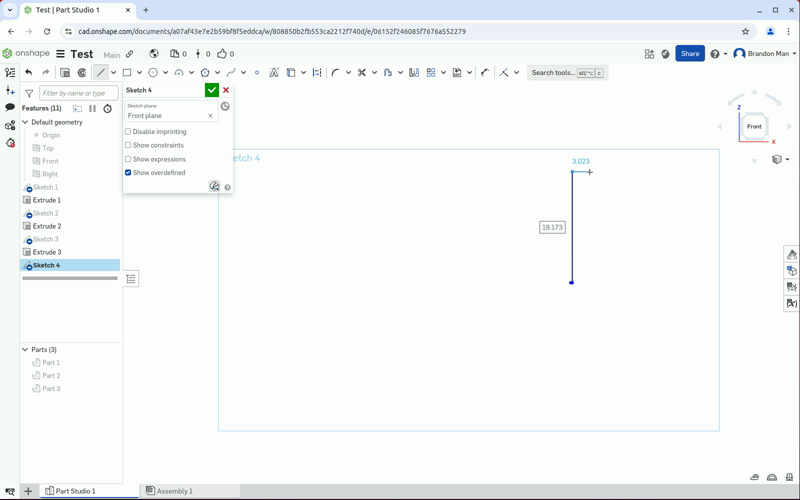
mouse_move(570, 171)
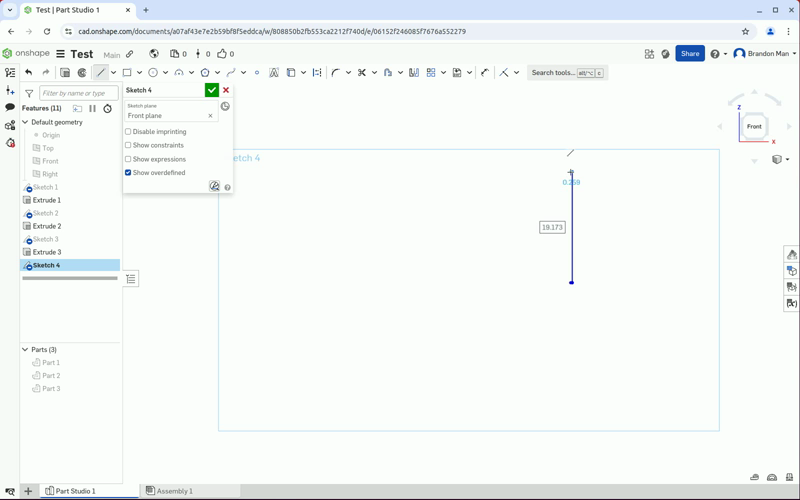
scroll(6)
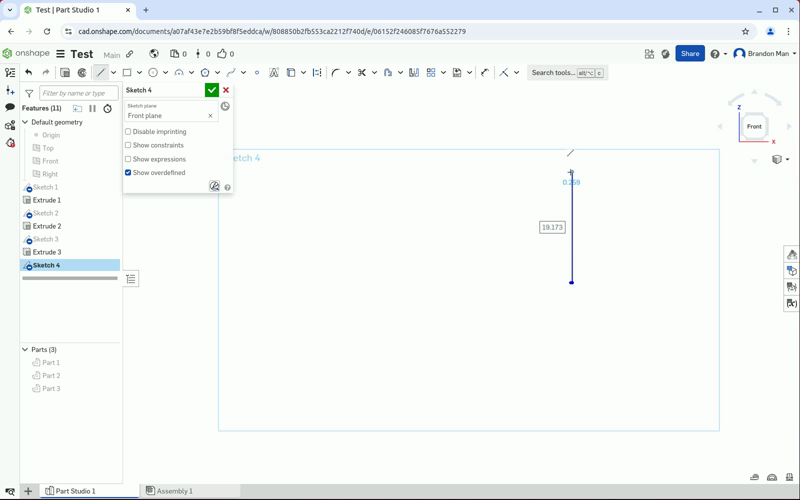
scroll(6)
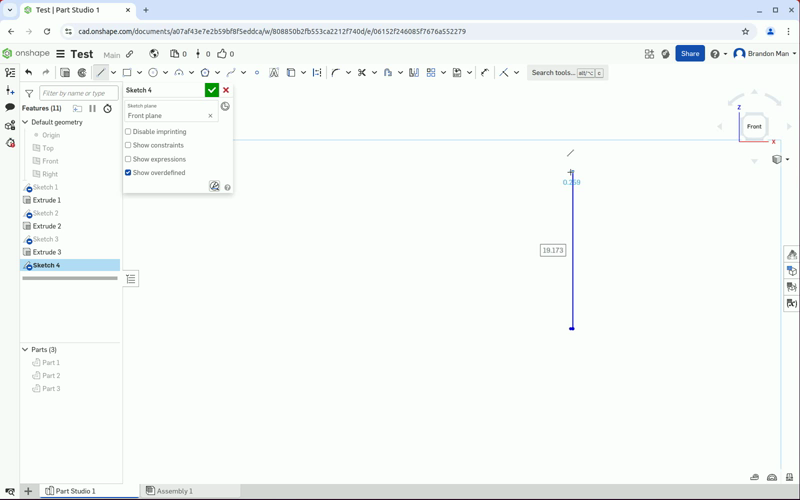
scroll(6)
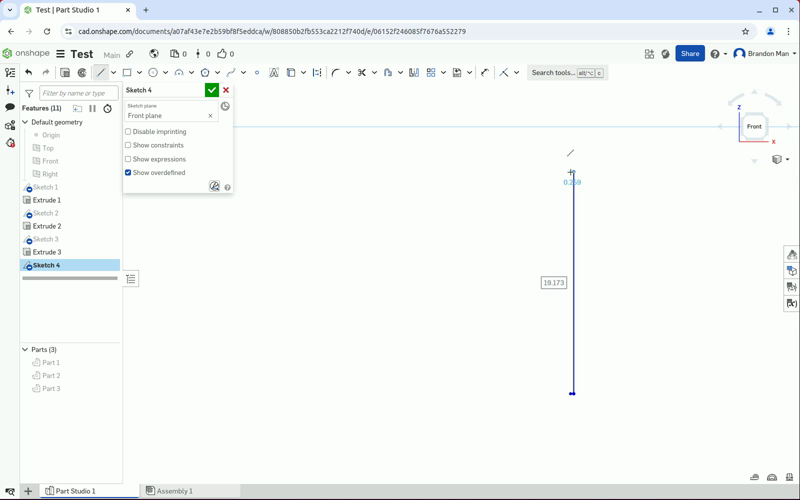
scroll(6)
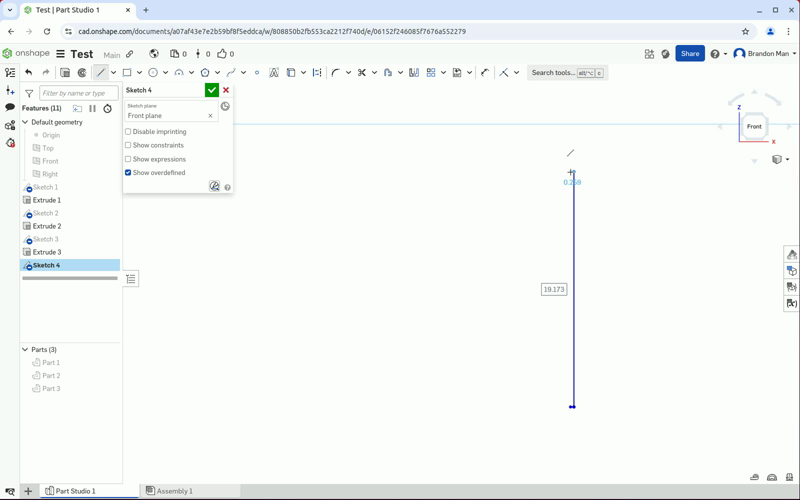
scroll(6)
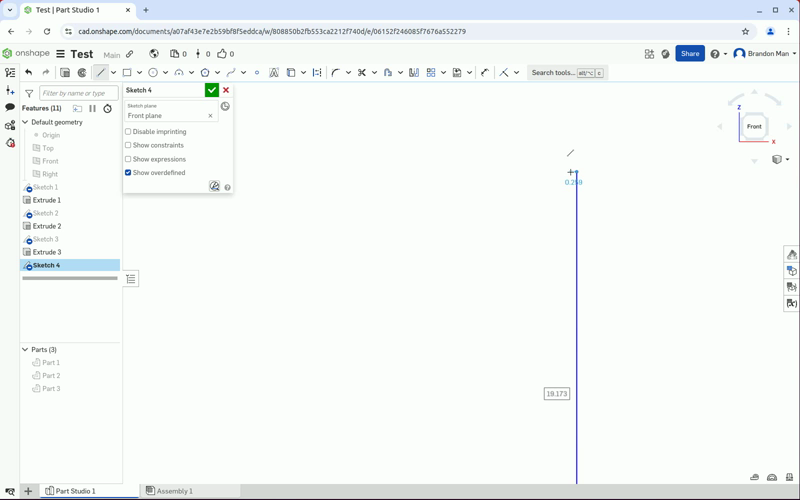
scroll(6)
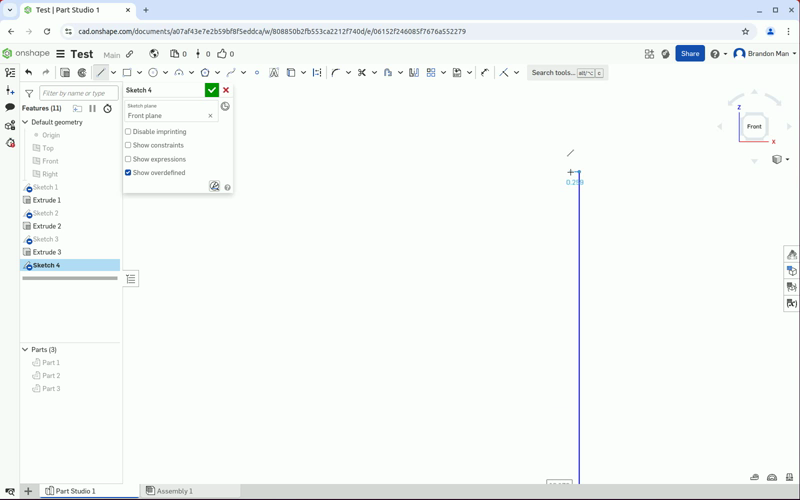
scroll(6)
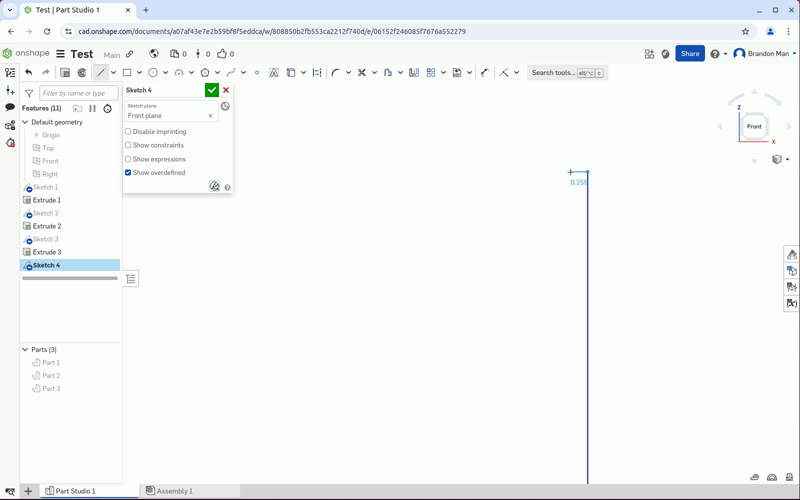
click(570, 171)
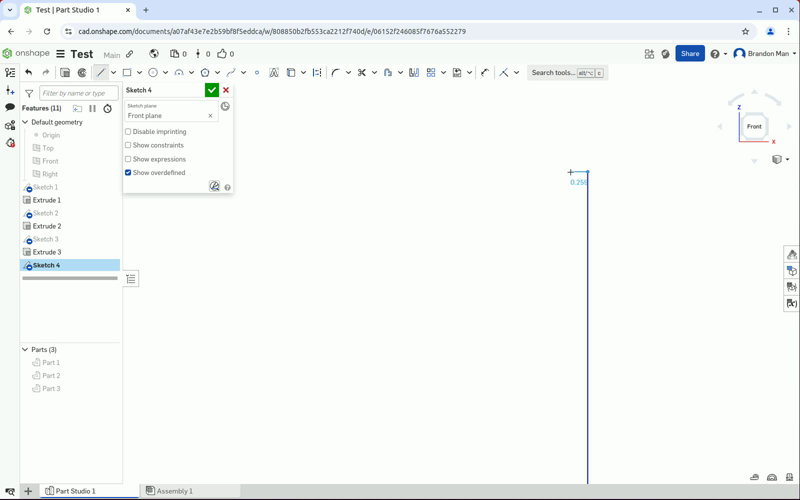
scroll(-6)
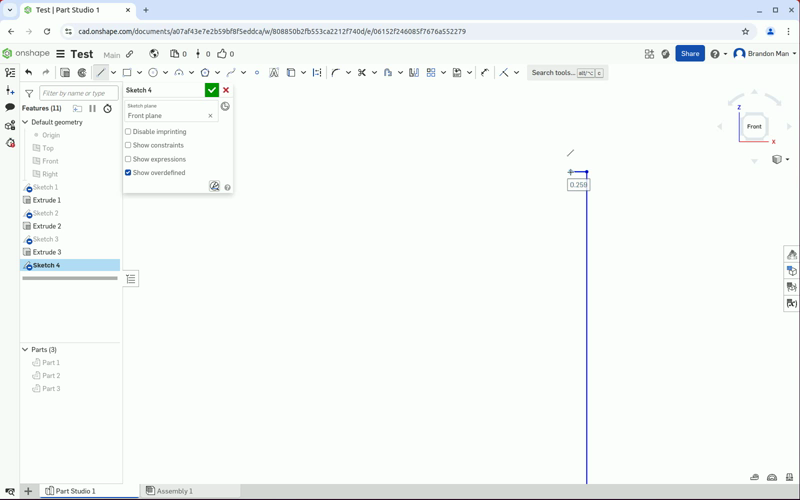
scroll(-6)
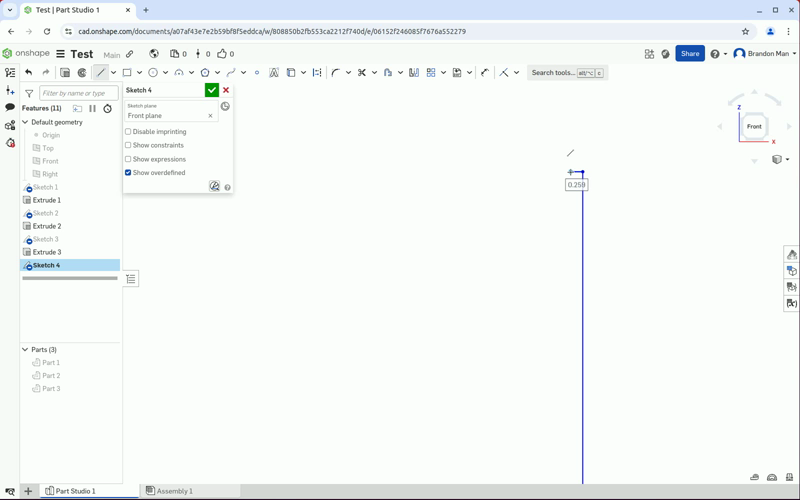
scroll(-6)
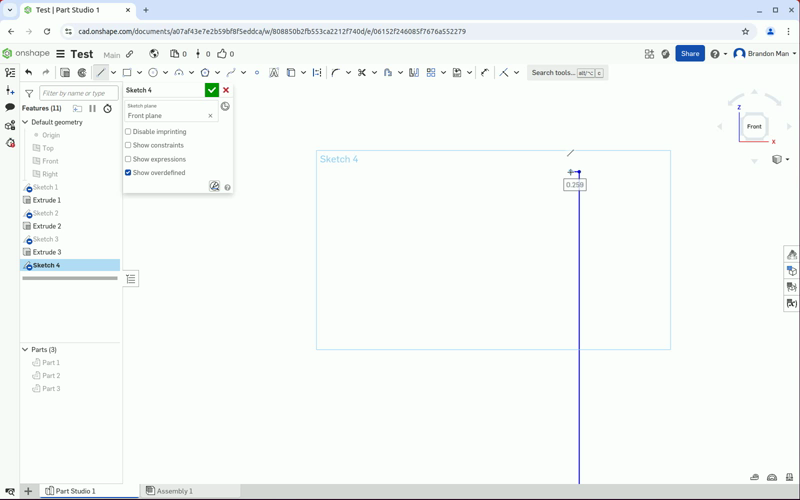
scroll(-6)
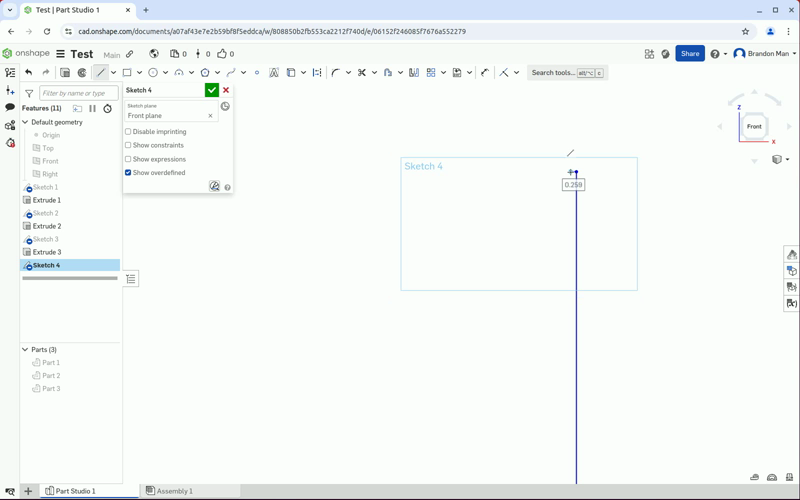
scroll(-6)
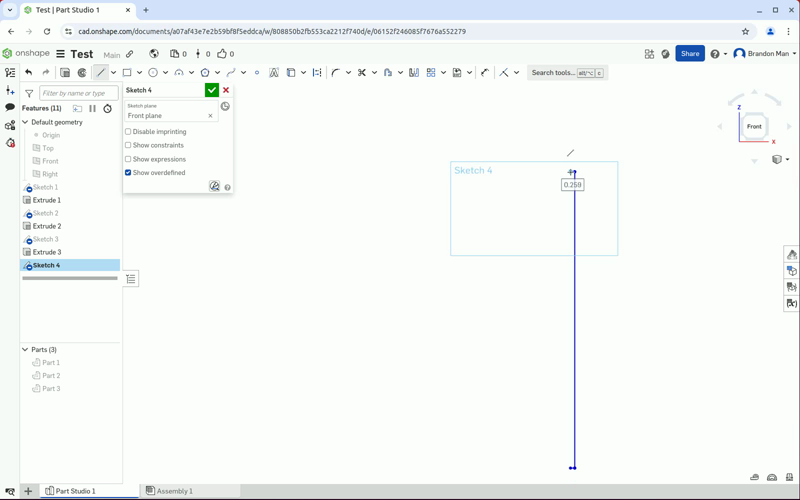
scroll(-6)
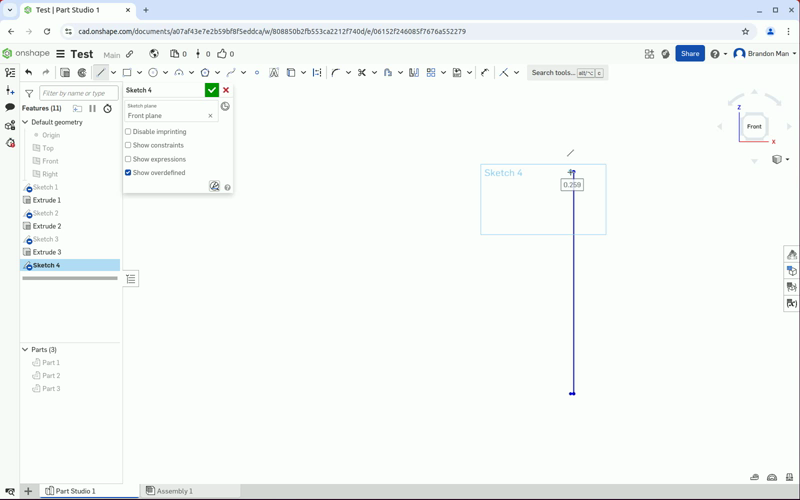
scroll(-6)
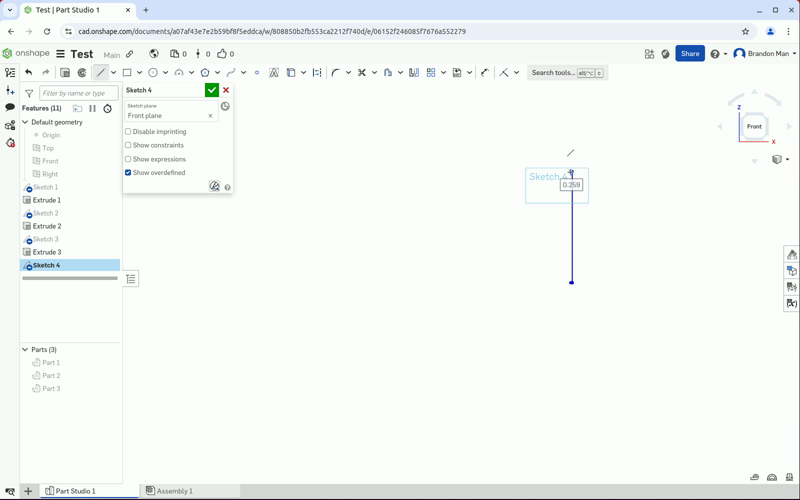
key_up(shift)
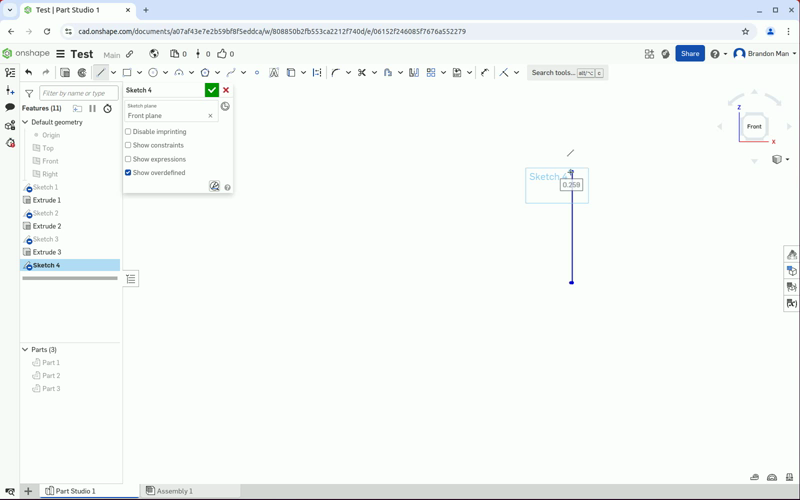
key_down(shift)
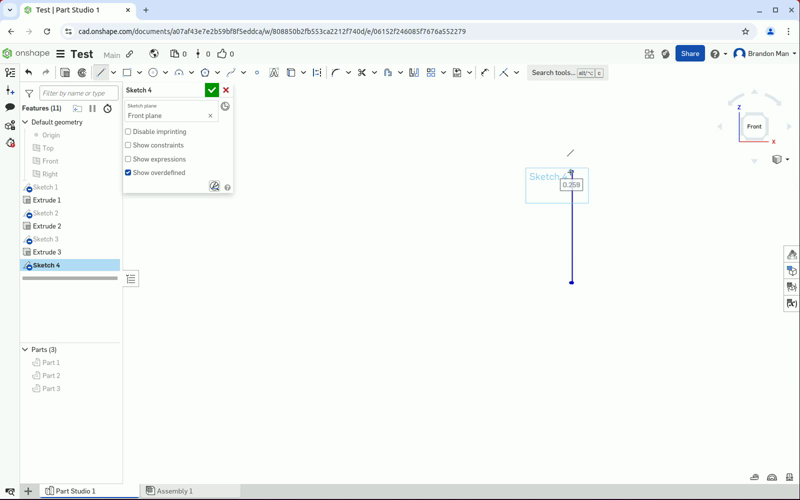
mouse_move(570, 282)
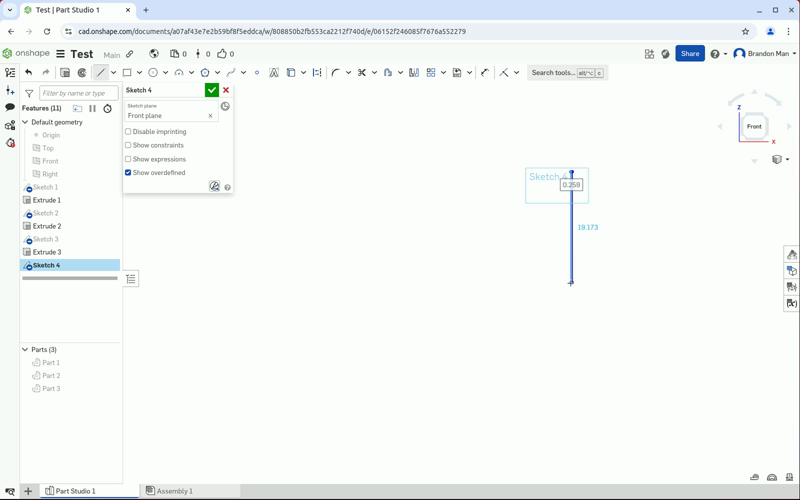
scroll(6)
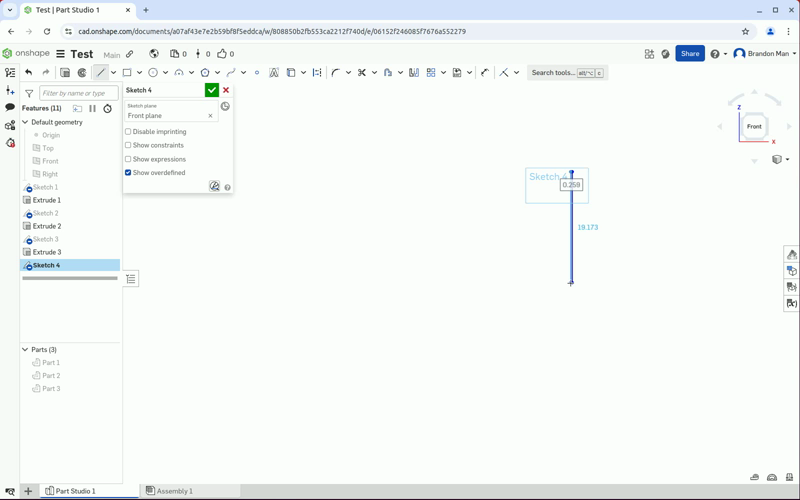
scroll(6)
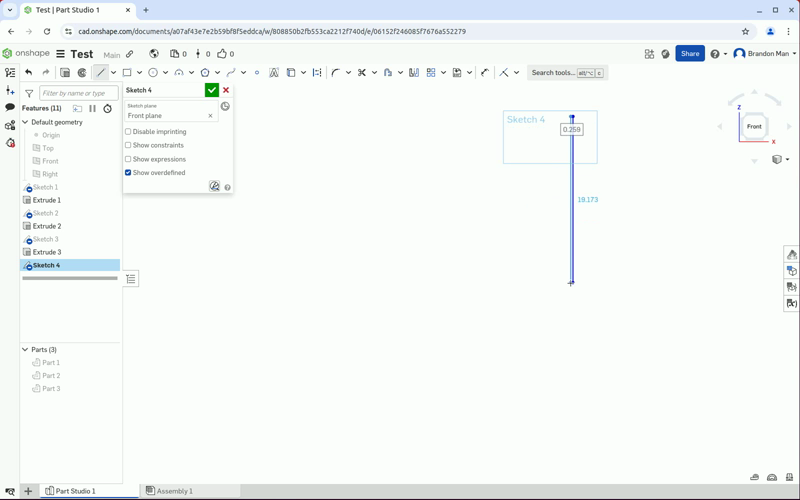
scroll(6)
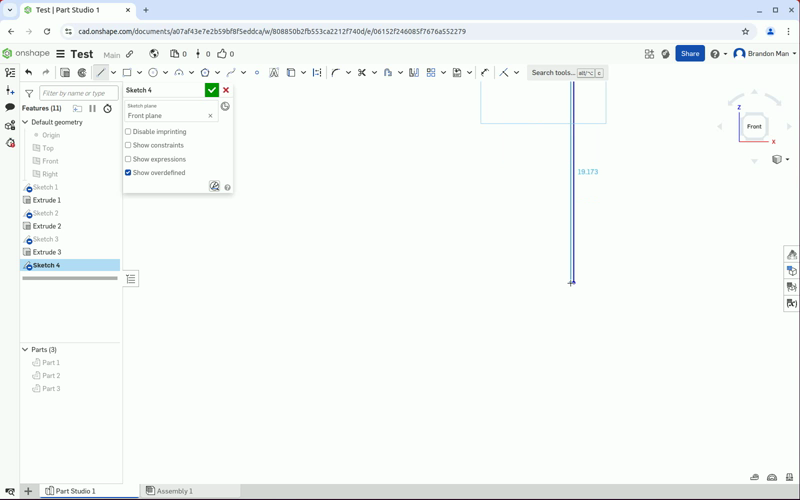
scroll(6)
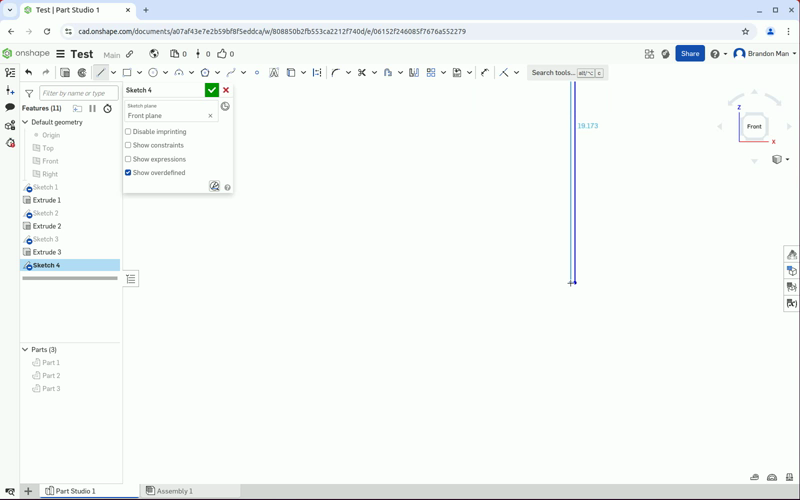
scroll(6)
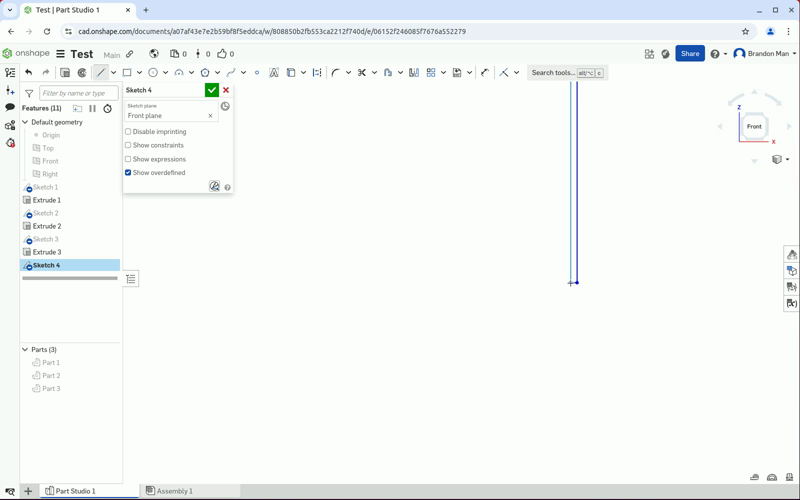
scroll(6)
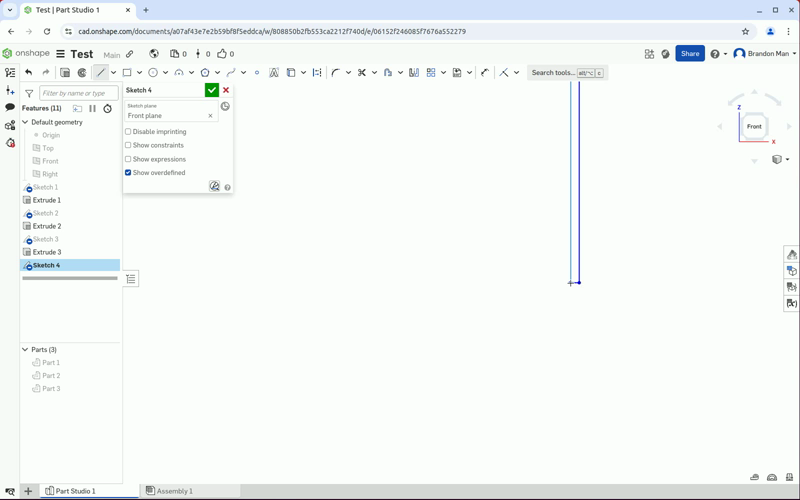
scroll(6)
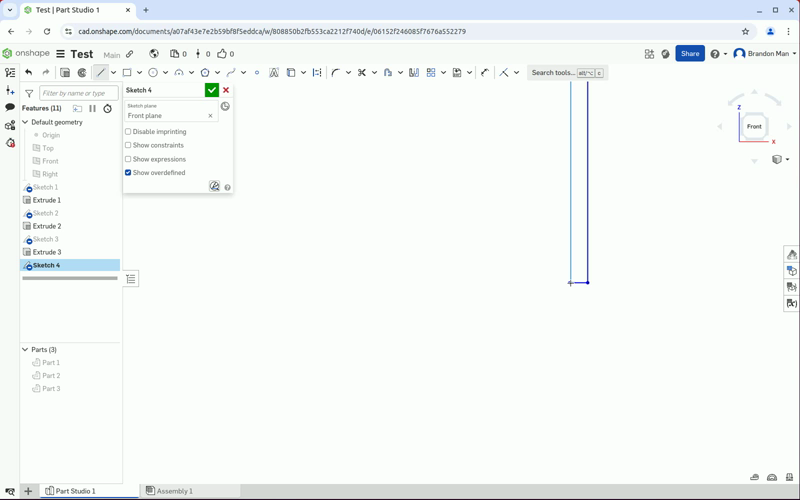
key_up(shift)
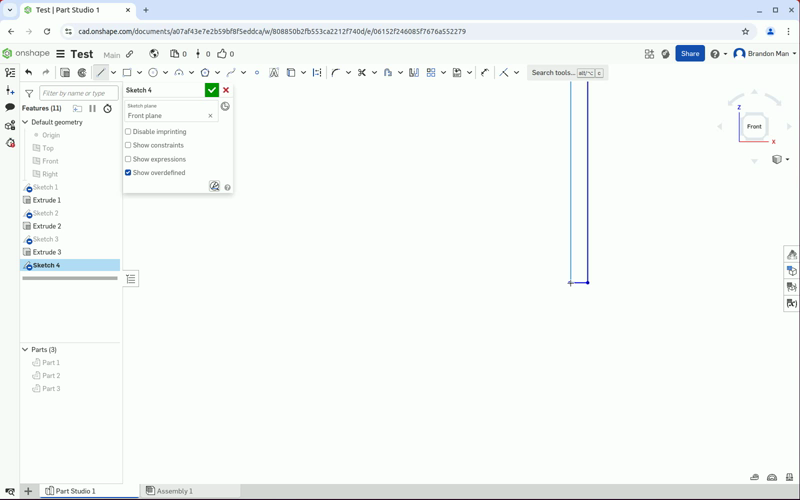
click(570, 282)
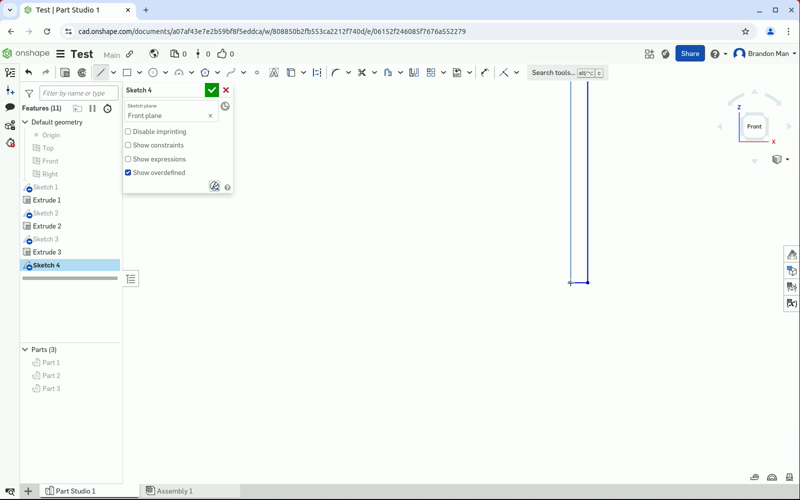
scroll(-6)
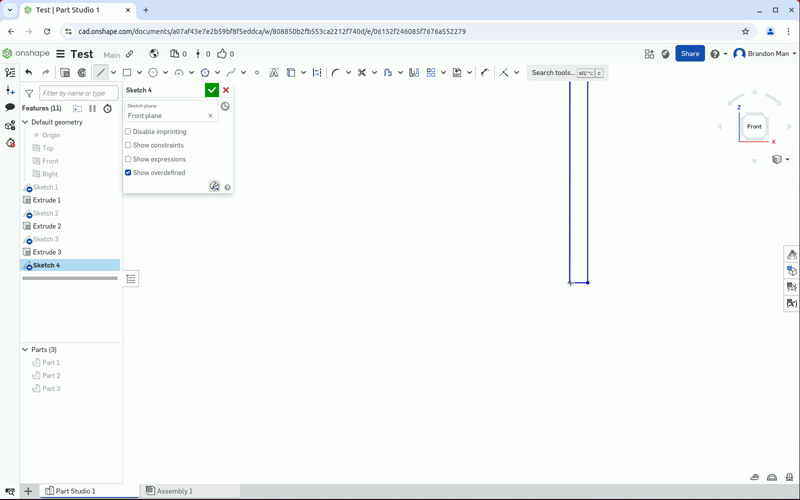
scroll(-6)
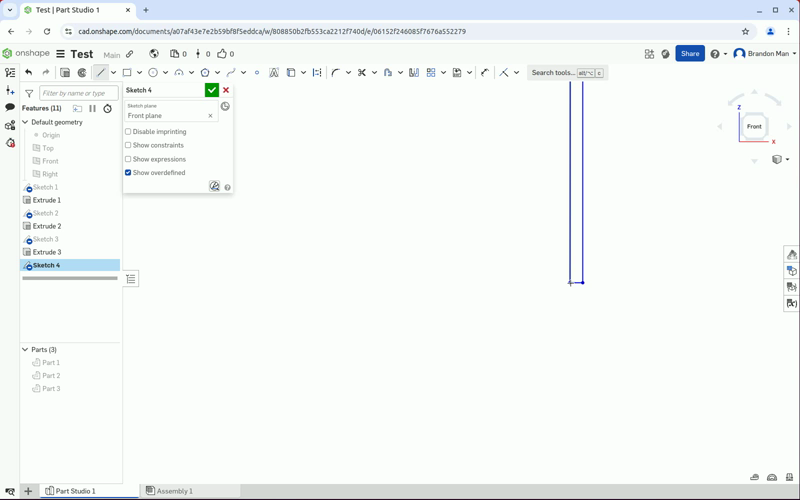
scroll(-6)
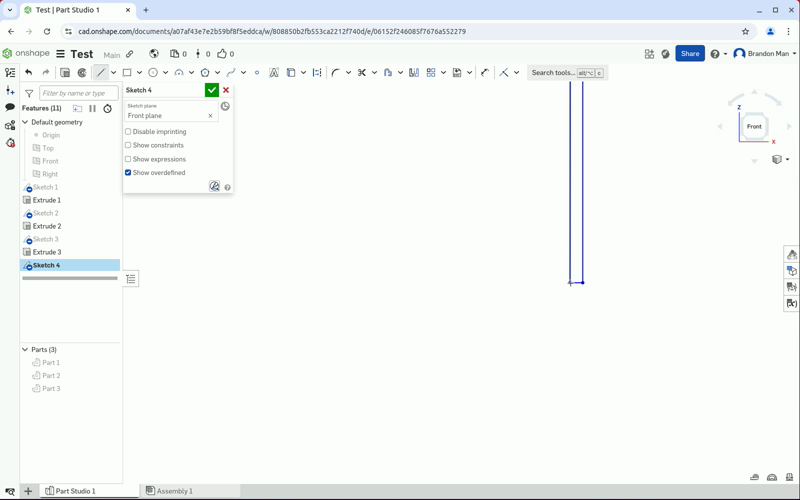
scroll(-6)
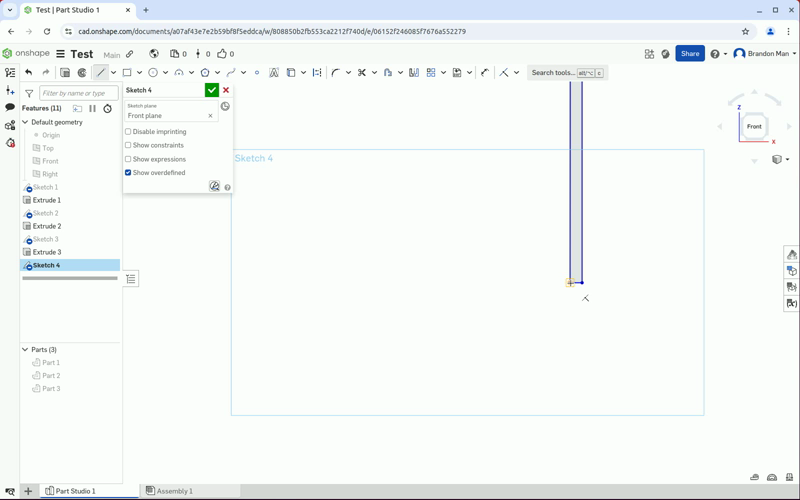
scroll(-6)
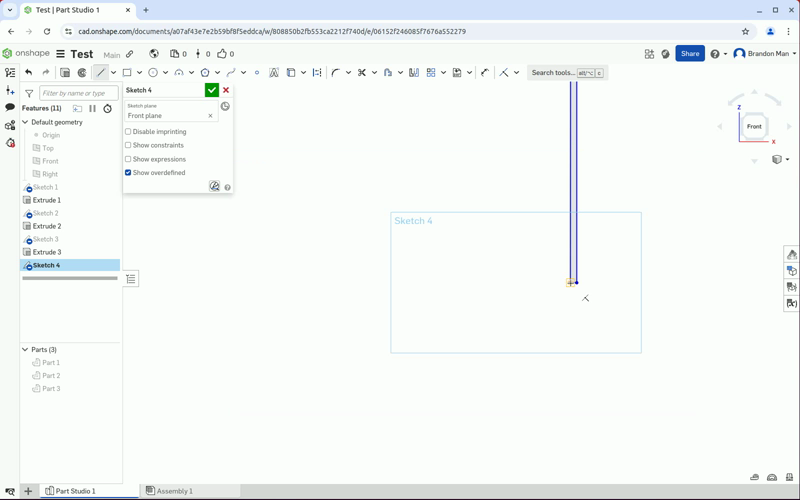
scroll(-6)
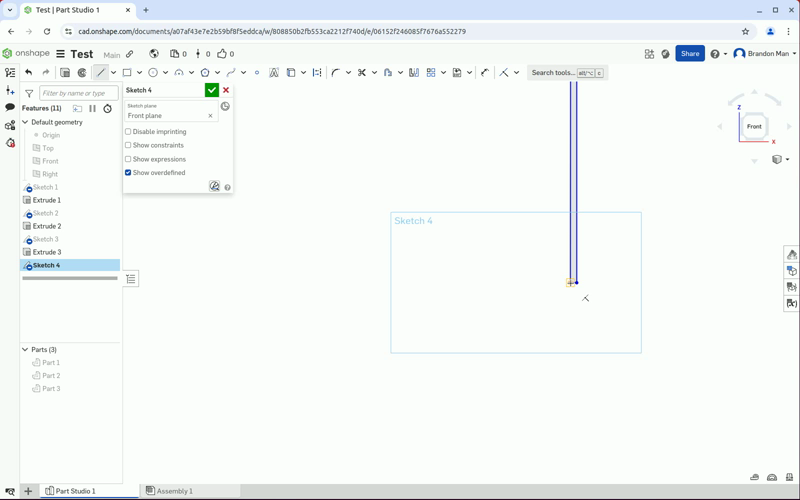
scroll(-6)
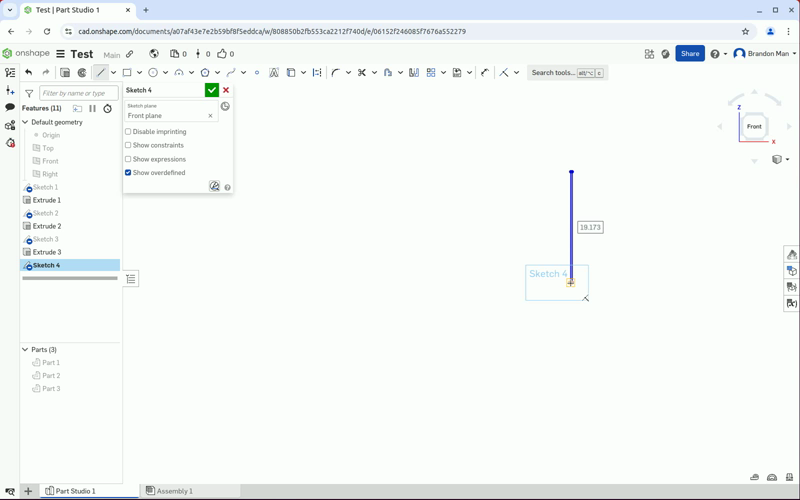
key(esc)
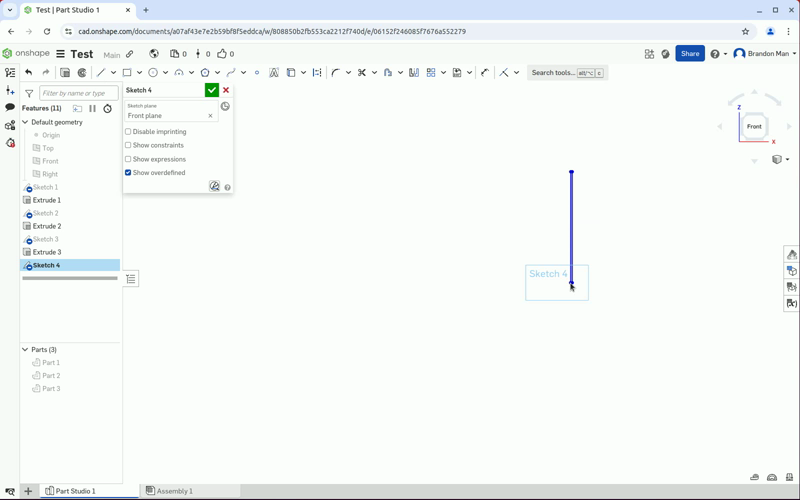
mouse_move(571, 245)
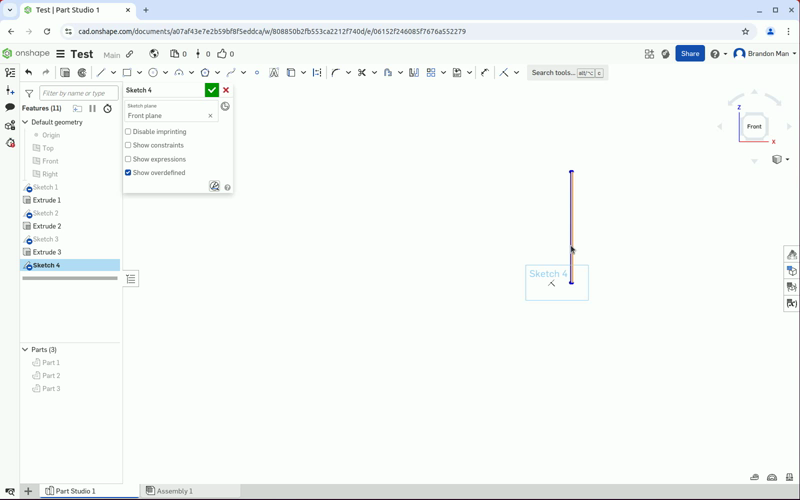
scroll(6)
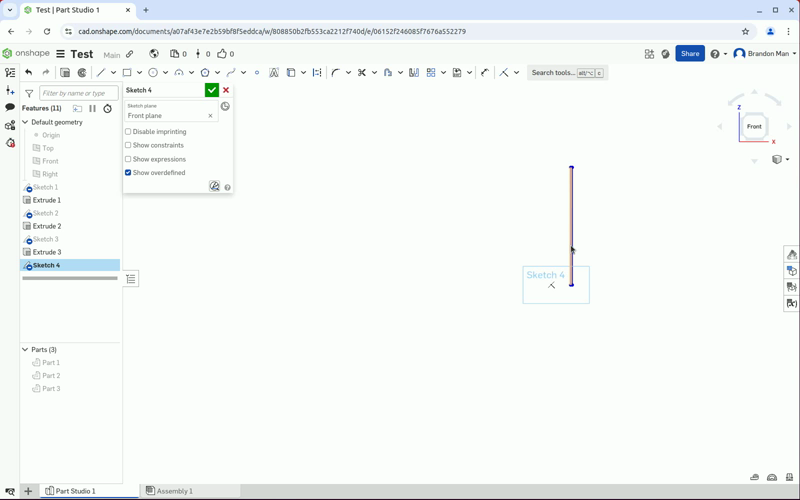
scroll(6)
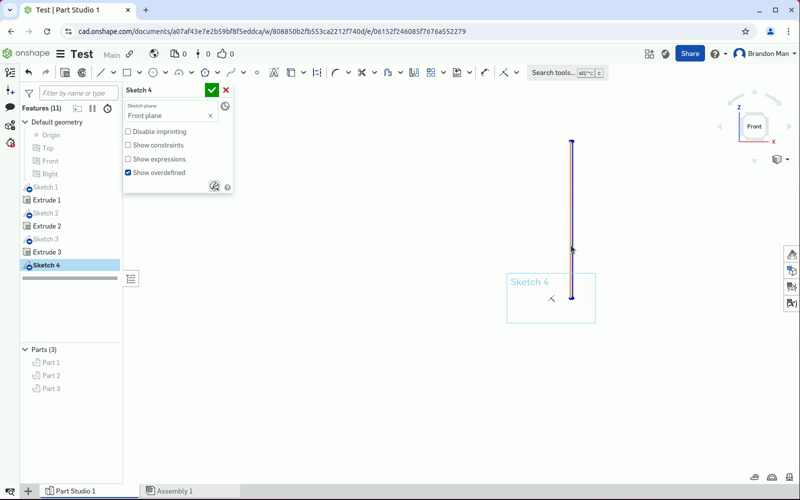
scroll(6)
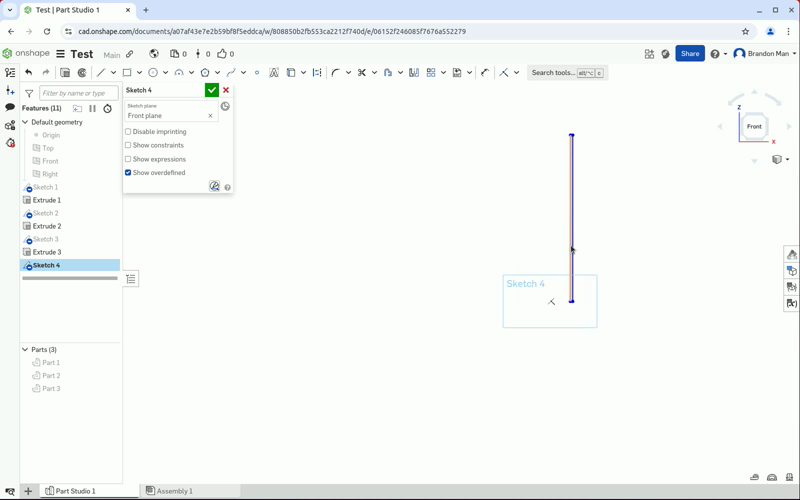
scroll(6)
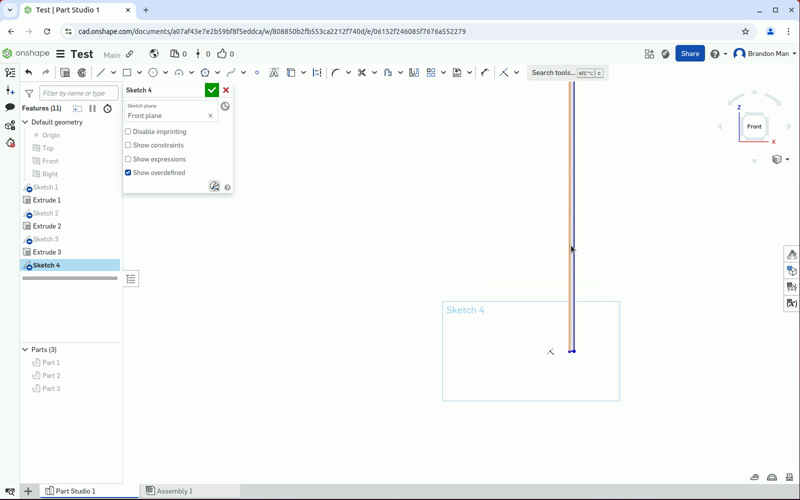
scroll(6)
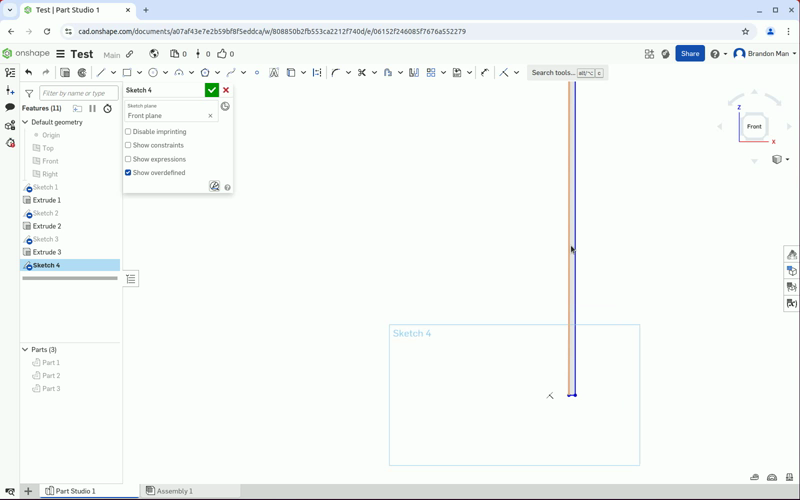
scroll(6)
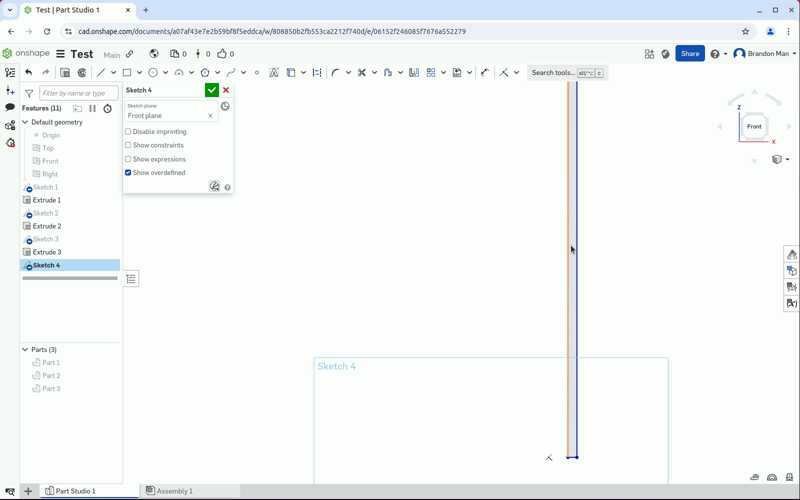
scroll(6)
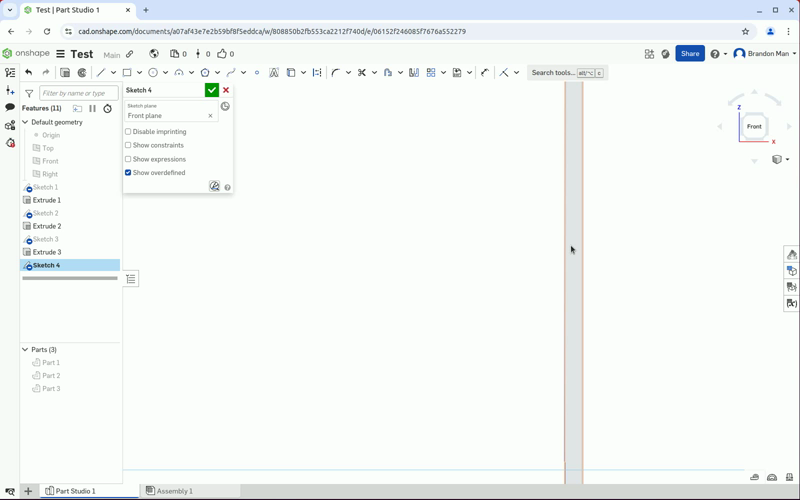
click(571, 245)
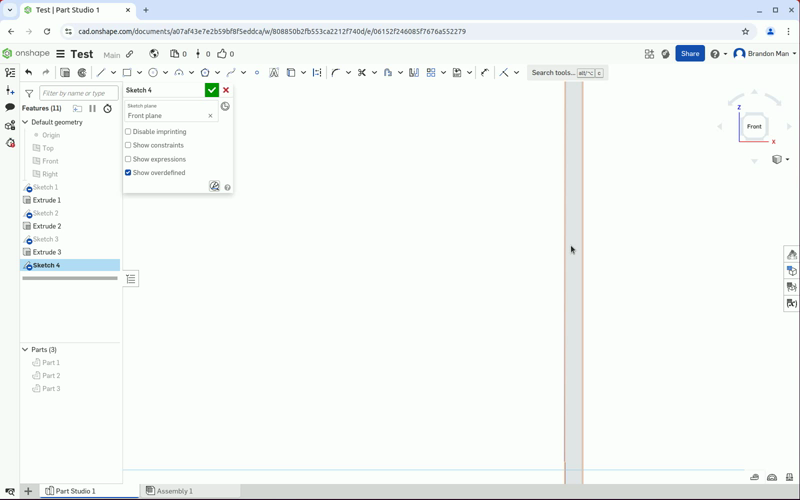
scroll(-6)
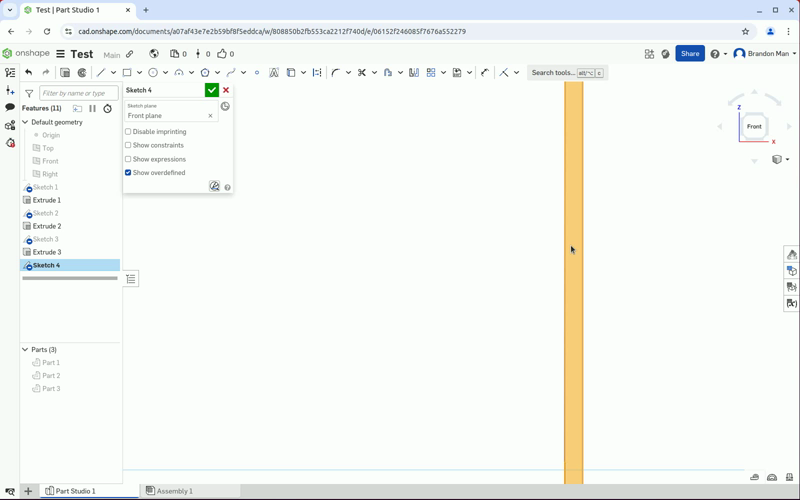
scroll(-6)
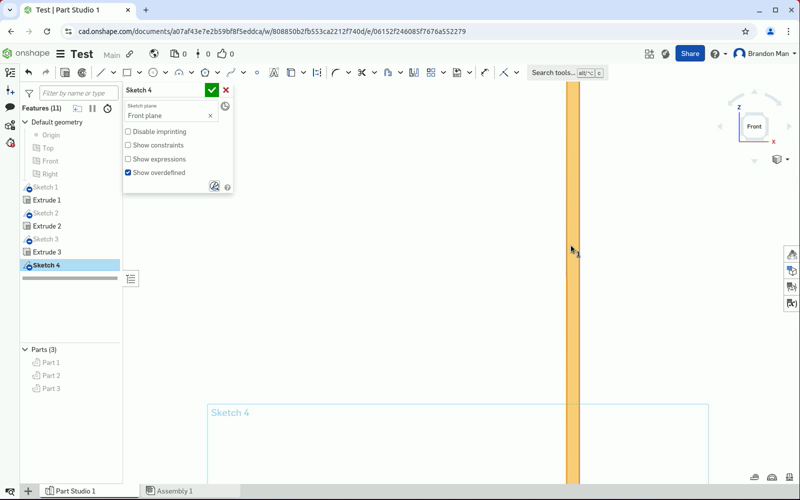
scroll(-6)
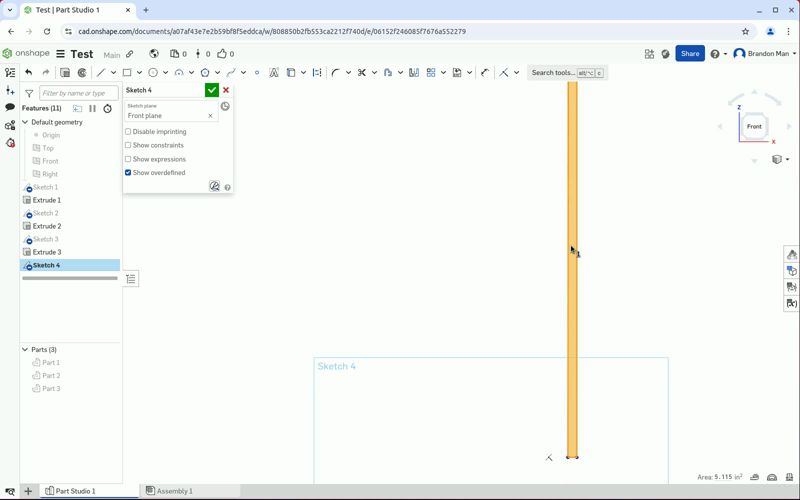
scroll(-6)
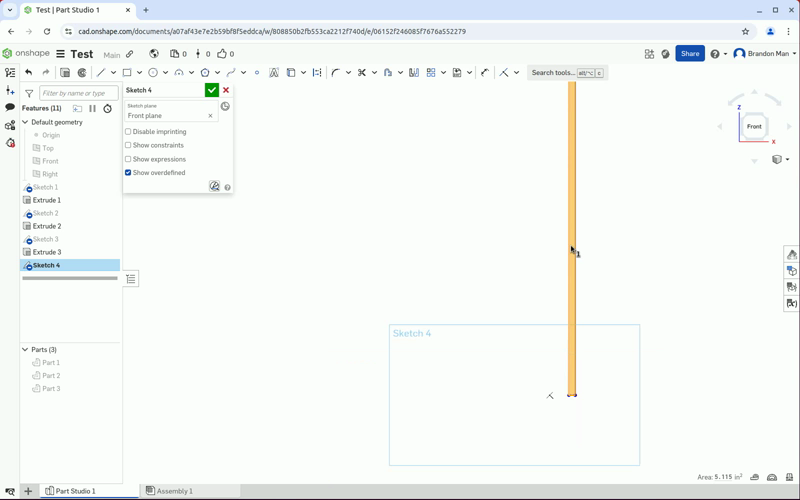
scroll(-6)
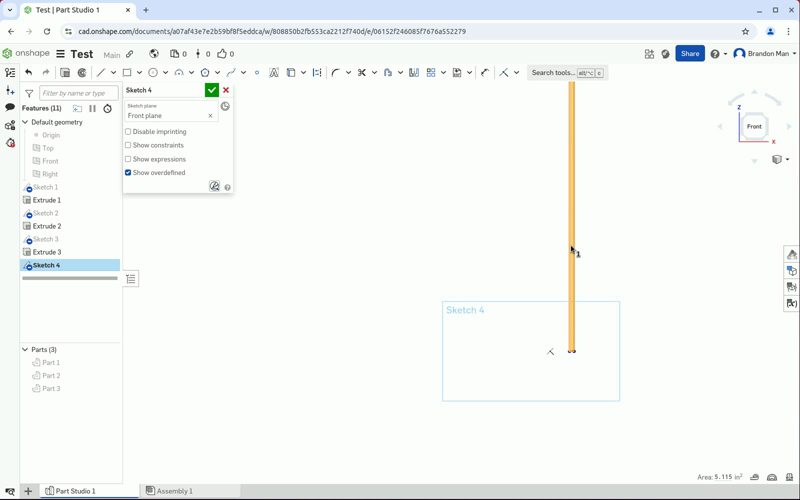
scroll(-6)
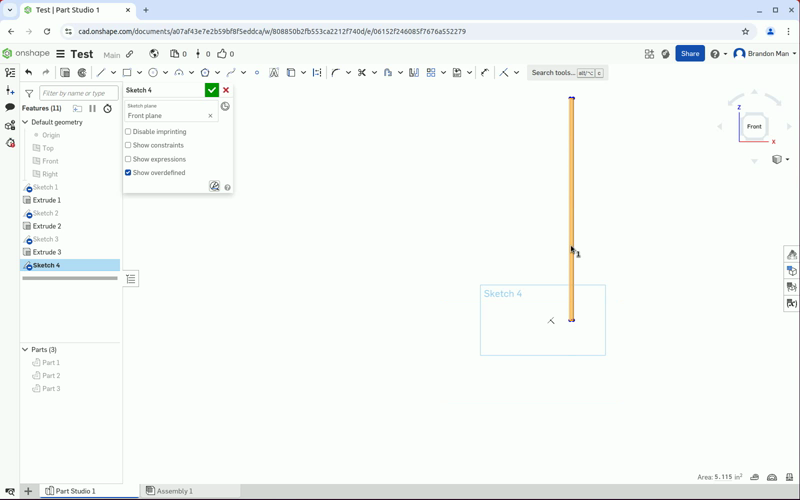
scroll(-6)
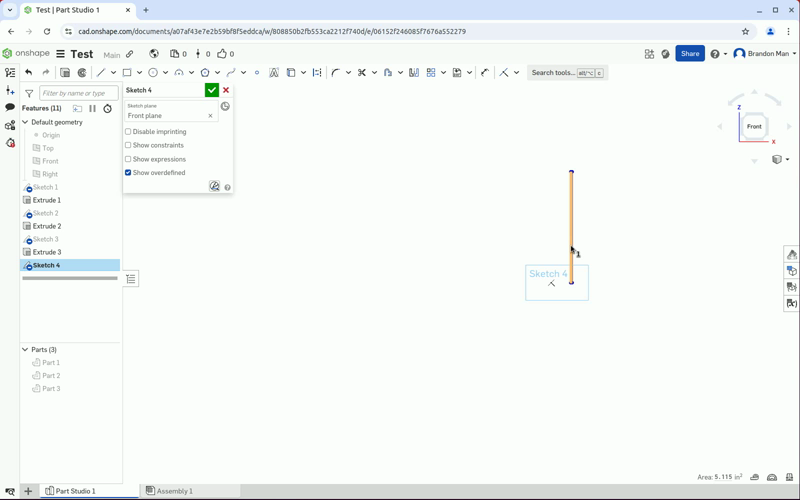
mouse_move(73, 352)
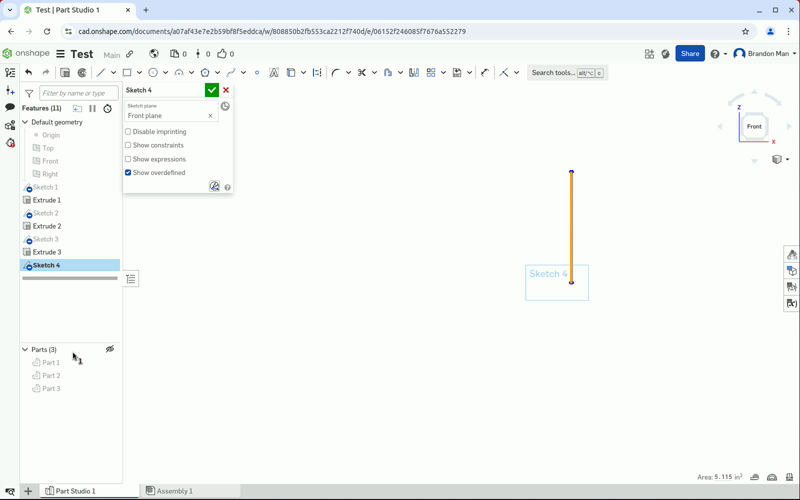
key(shift+y)
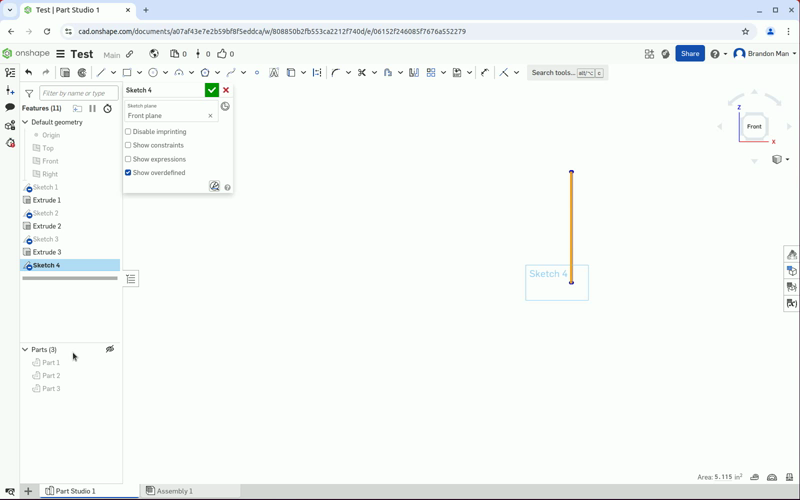
key(shift+e)
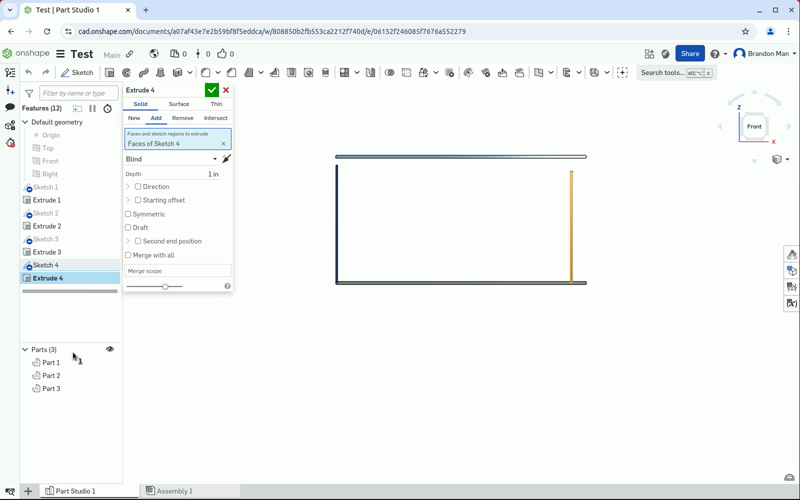
mouse_move(143, 106)
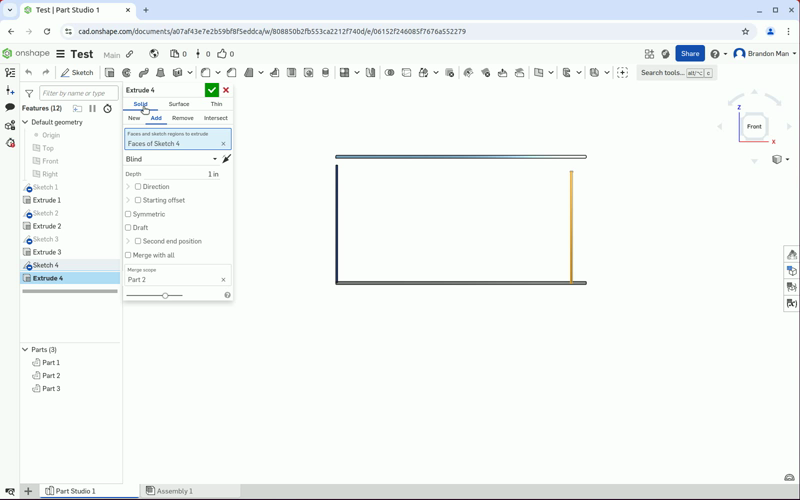
click(143, 106)
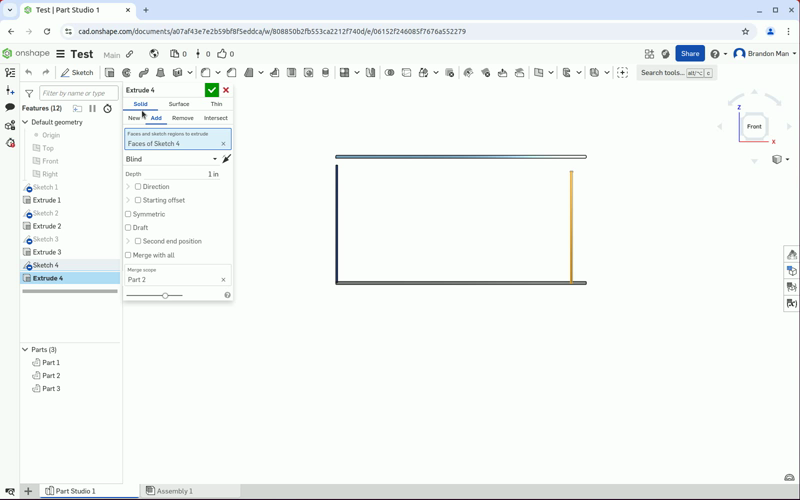
mouse_move(137, 120)
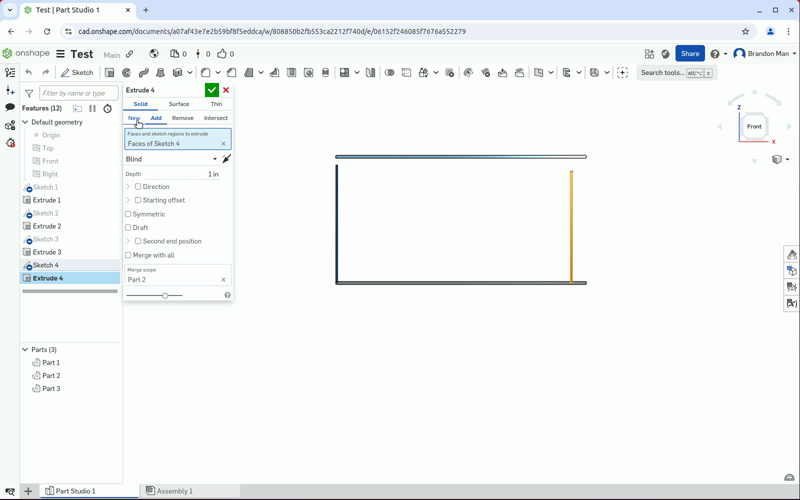
click(137, 120)
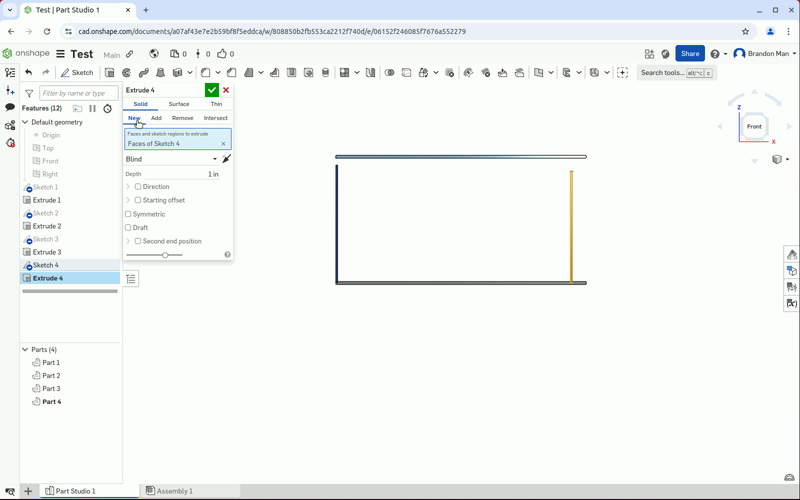
key(tab, 4)
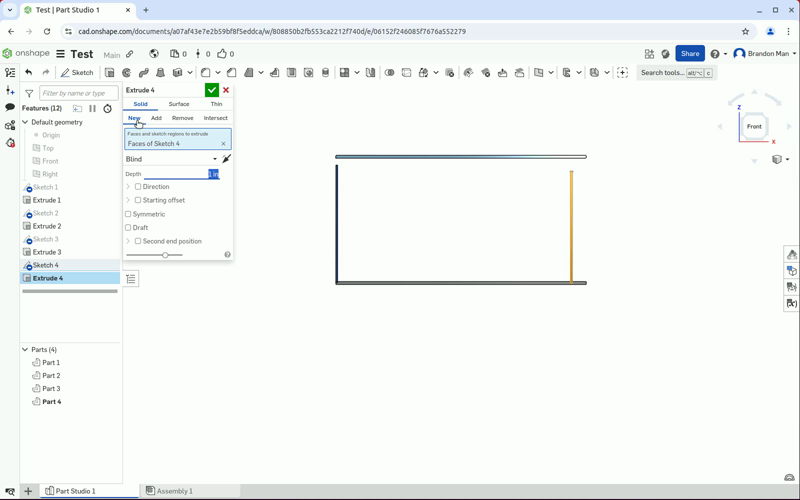
text(0.722)
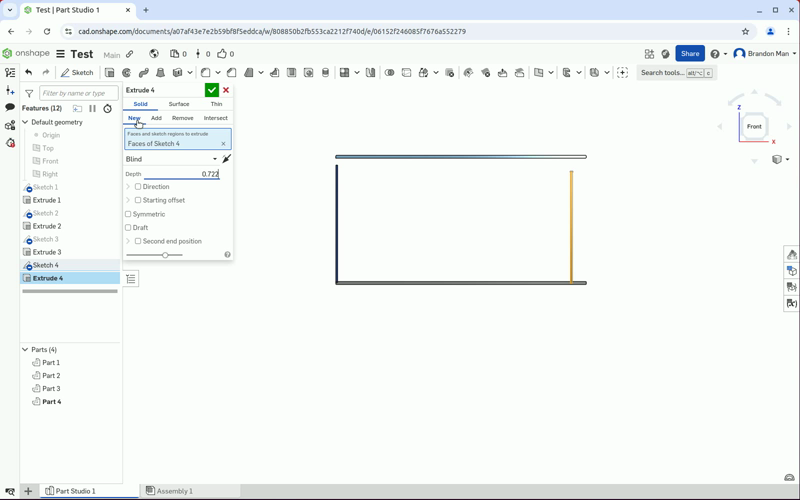
key(enter)
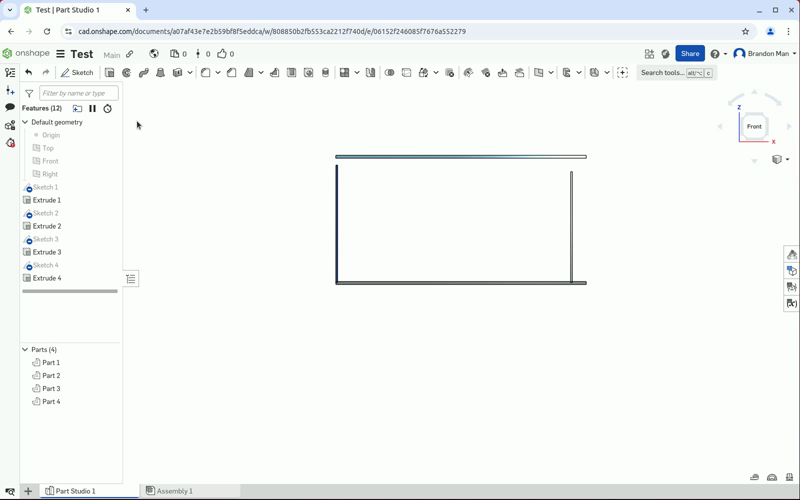
key(shift+h)
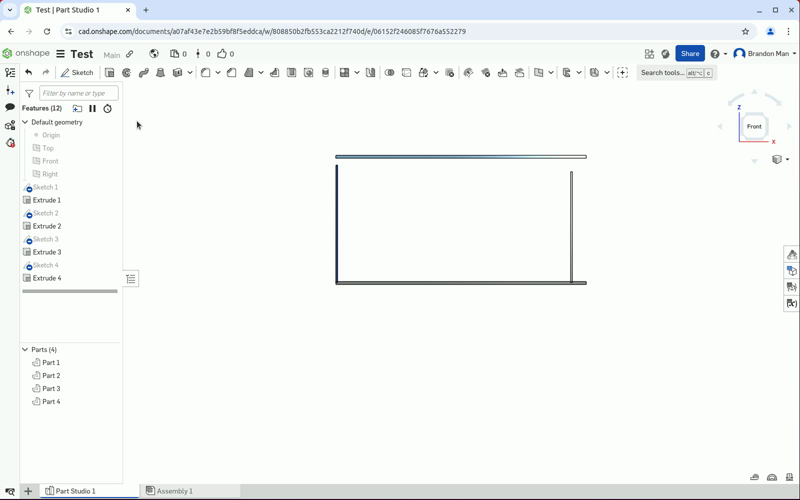
key(shift+h)
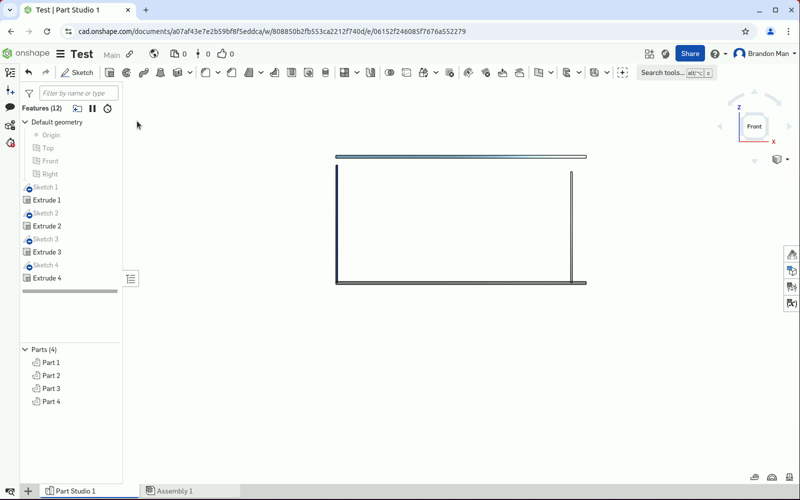
mouse_move(73, 189)
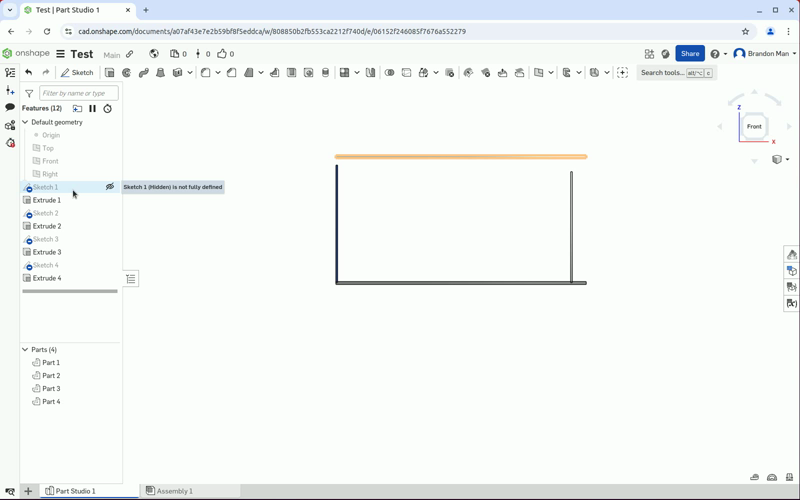
click(73, 189)
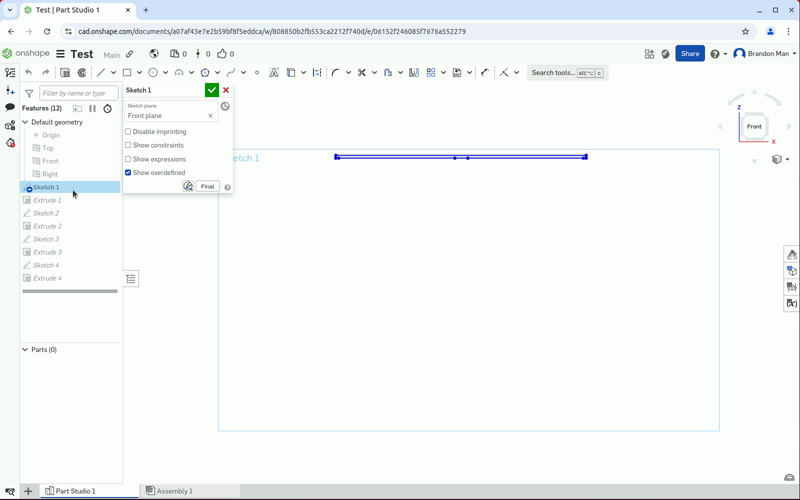
mouse_move(229, 92)
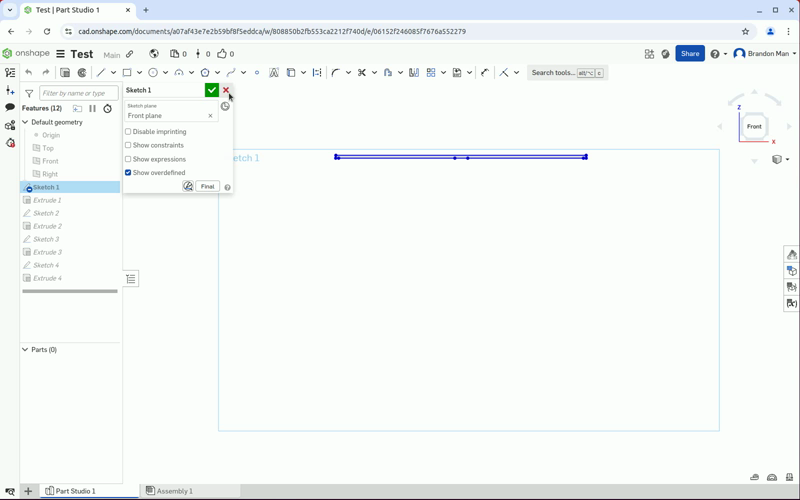
click(229, 92)
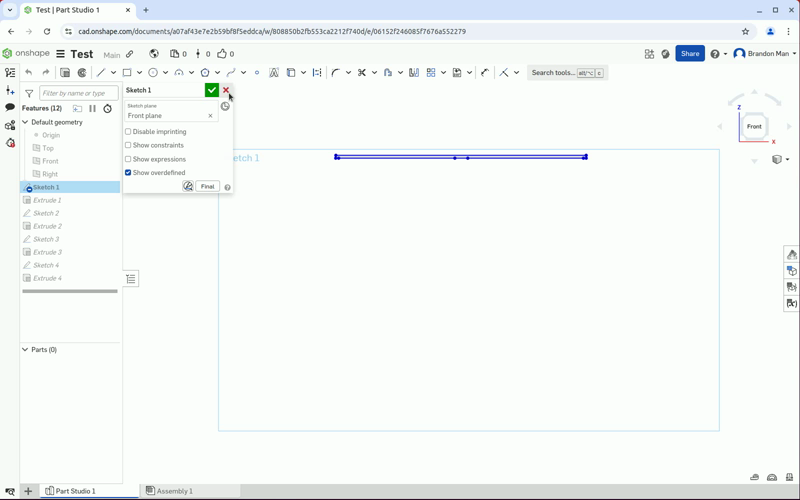
key(shift+s)
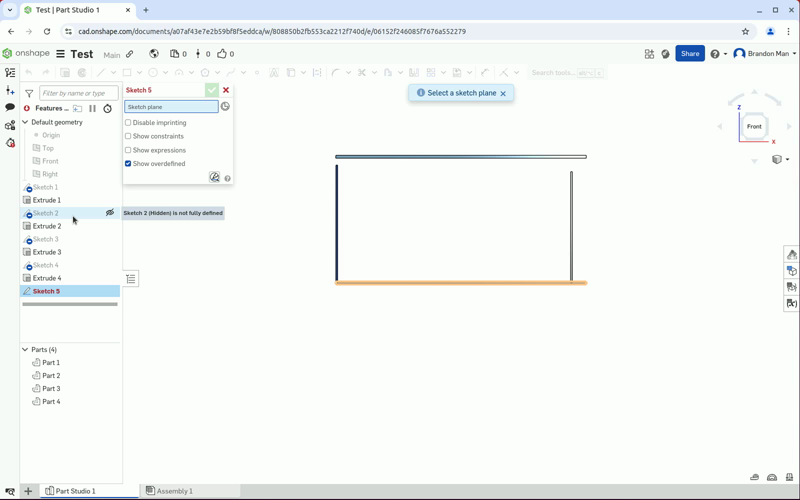
scroll(3)
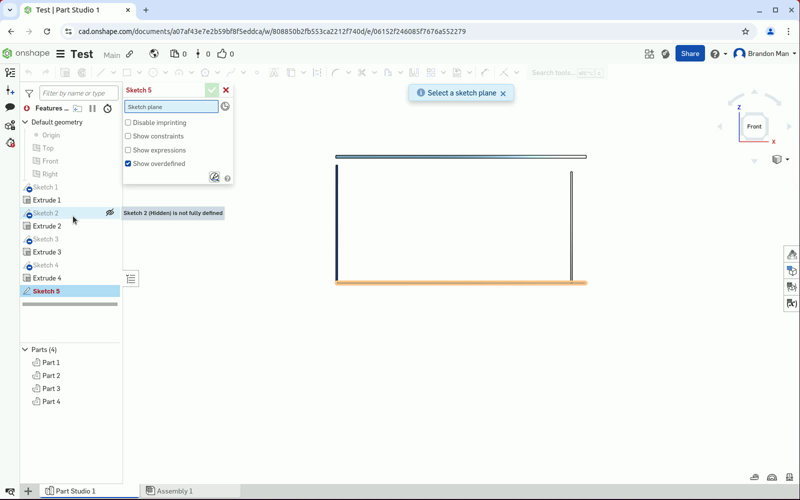
mouse_move(73, 163)
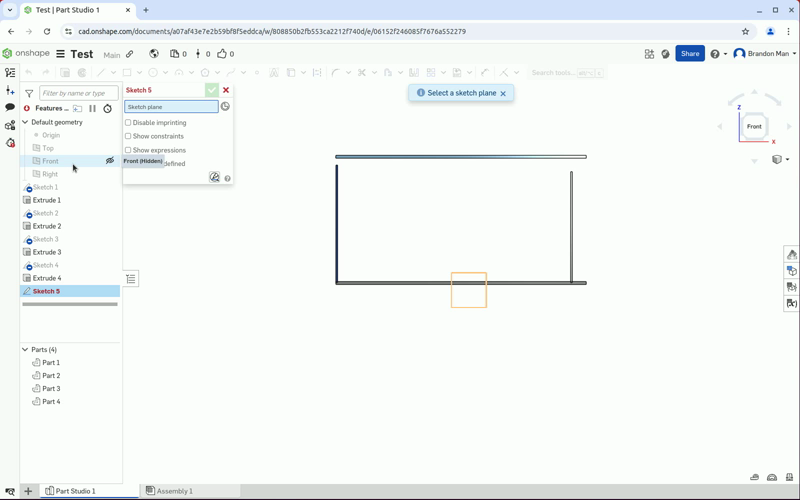
click(73, 163)
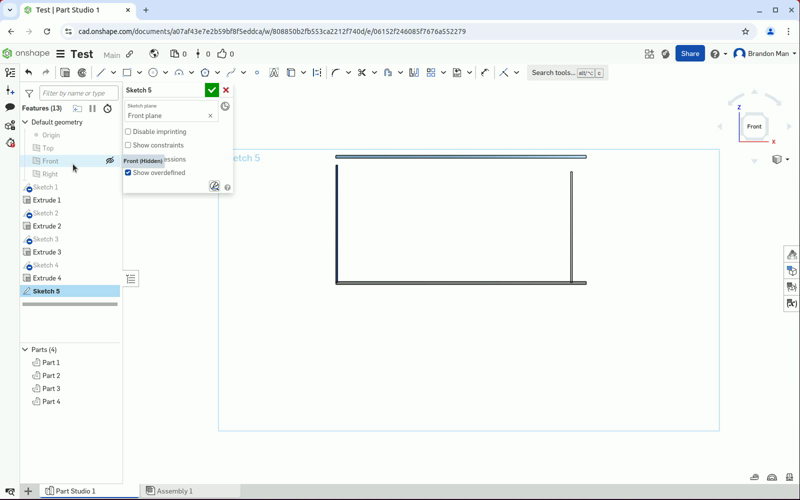
mouse_move(73, 352)
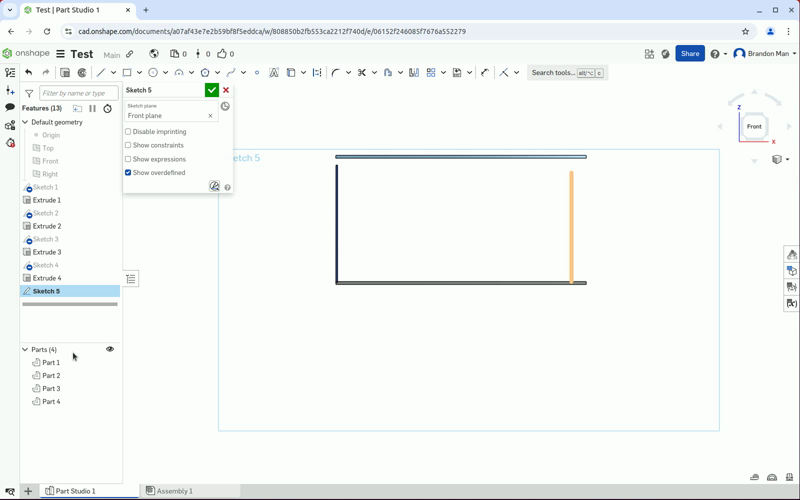
key(y)
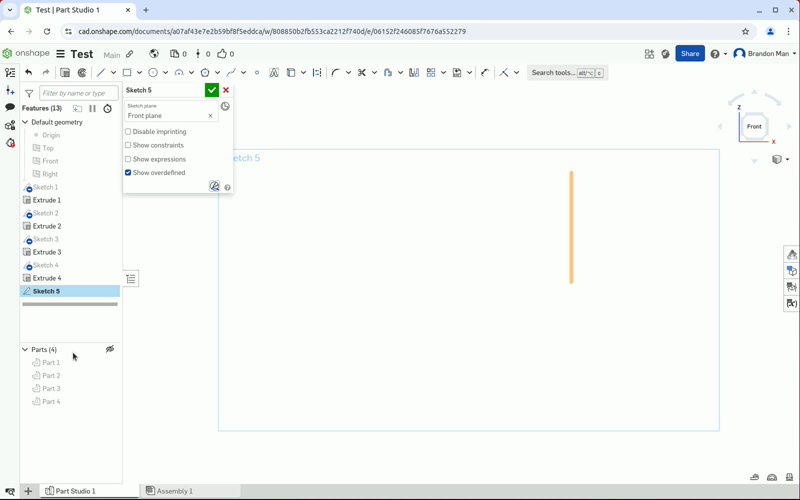
key(l)
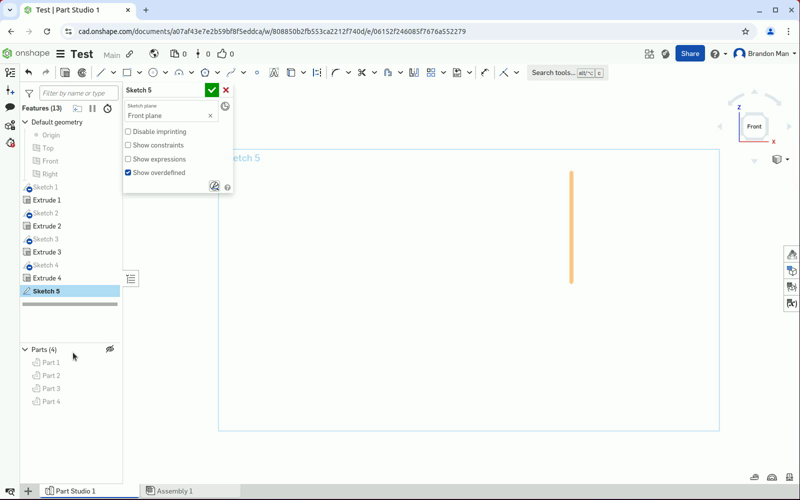
key_down(shift)
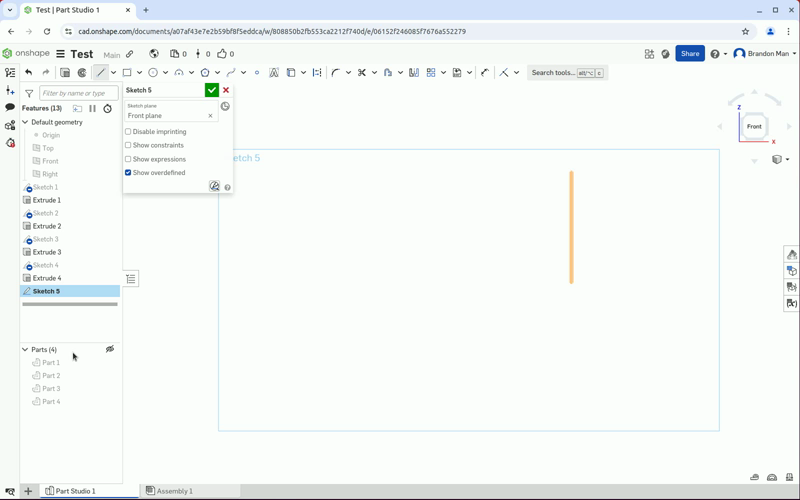
mouse_move(454, 282)
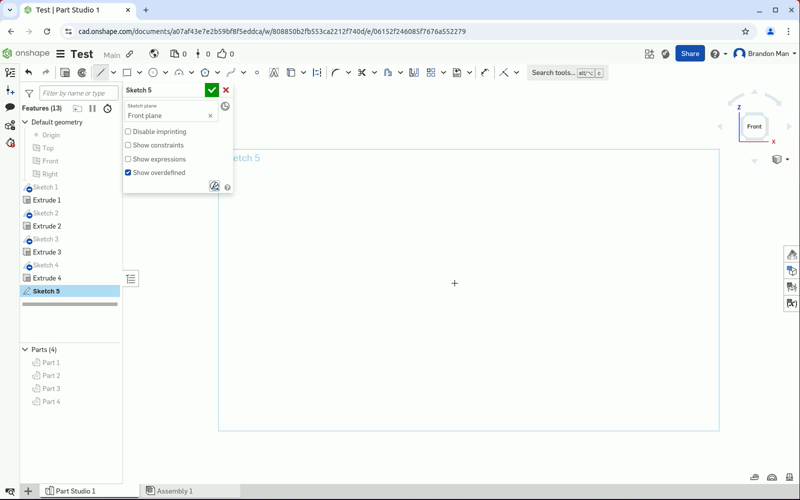
click(454, 282)
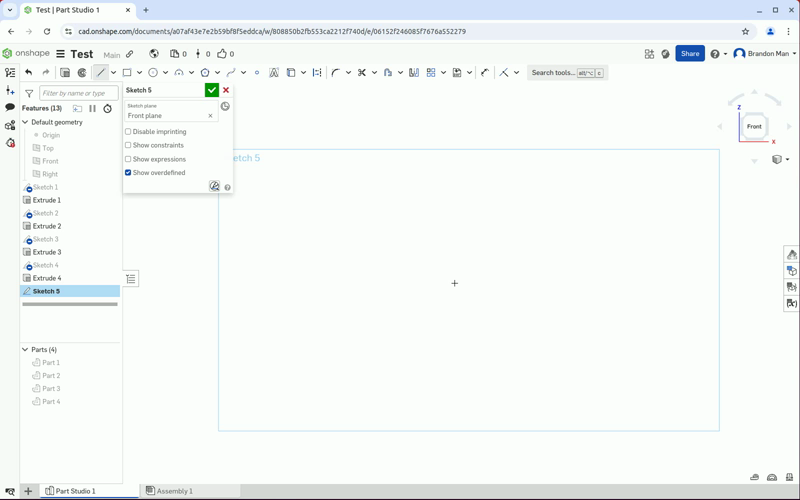
key_up(shift)
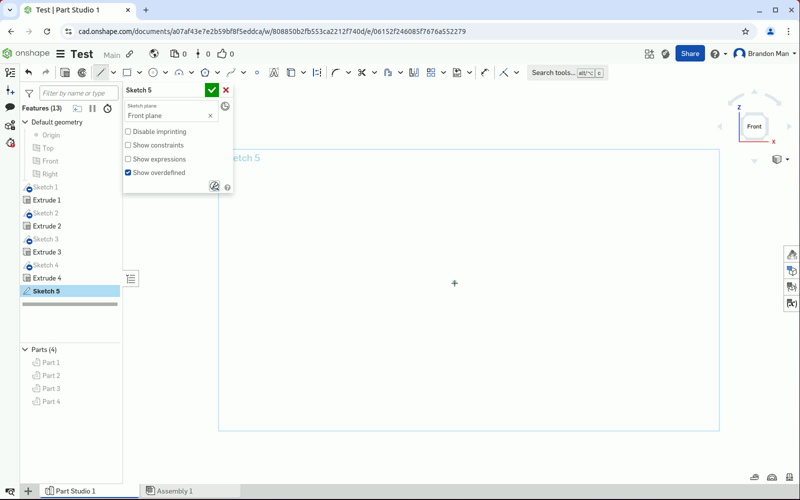
key_down(shift)
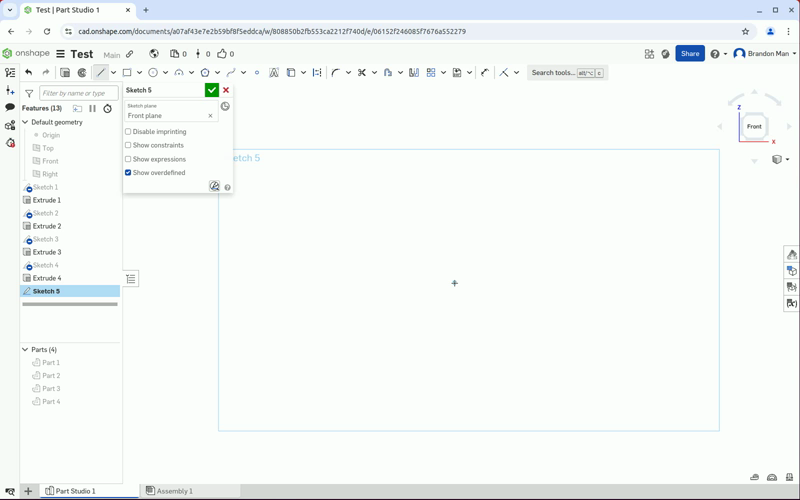
mouse_move(484, 282)
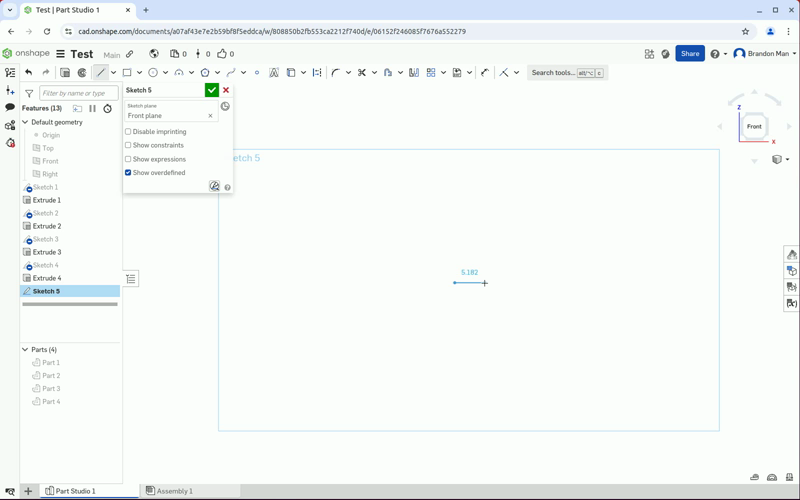
mouse_move(466, 282)
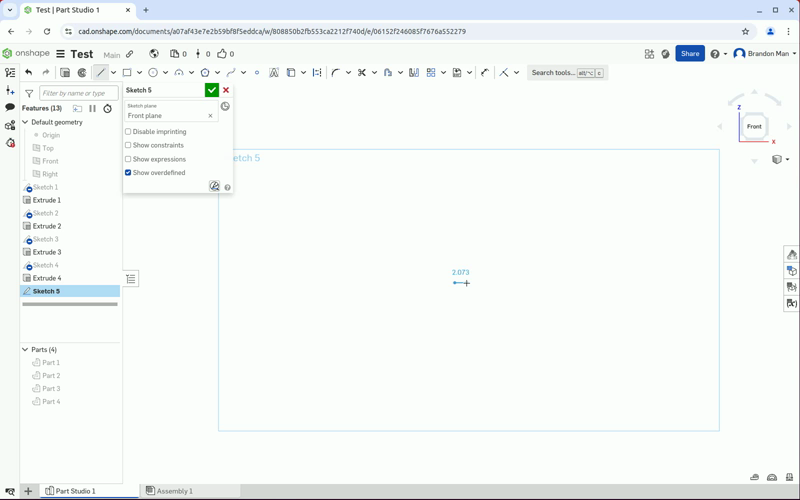
click(466, 282)
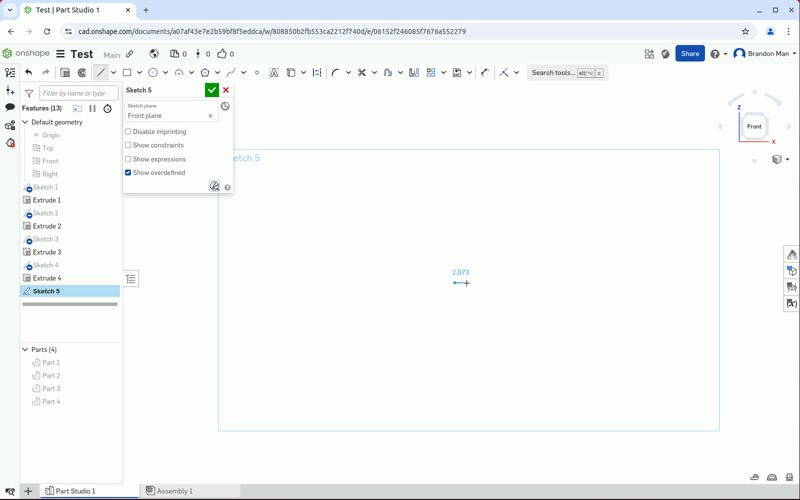
key_up(shift)
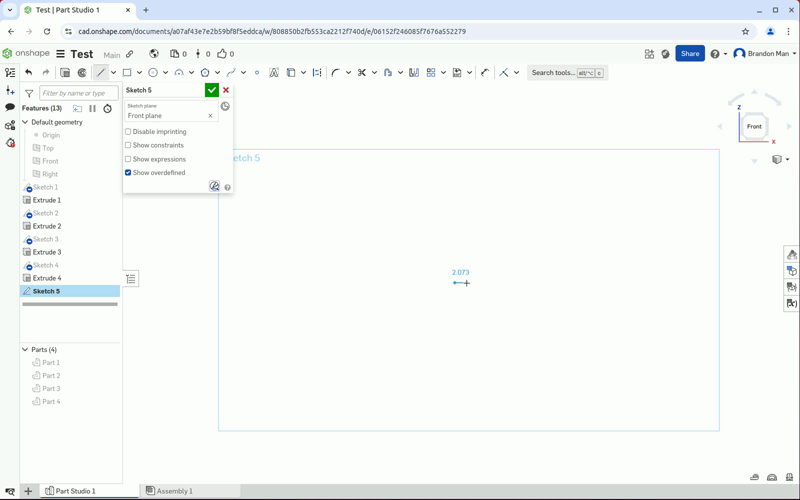
key_down(shift)
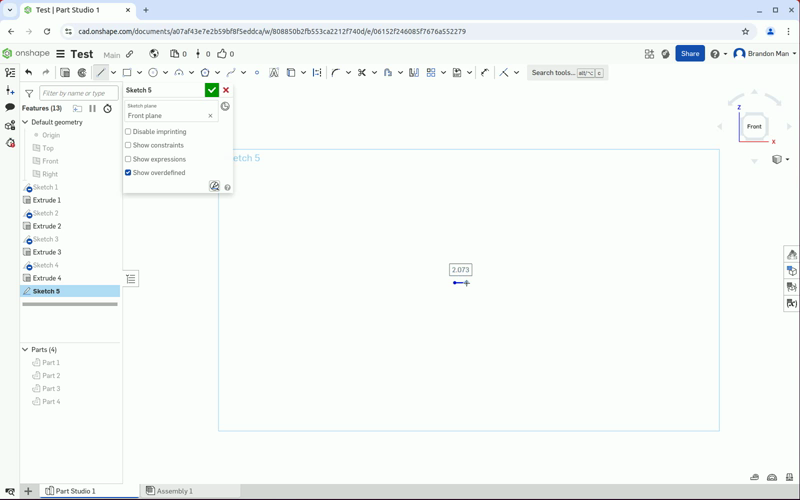
mouse_move(466, 171)
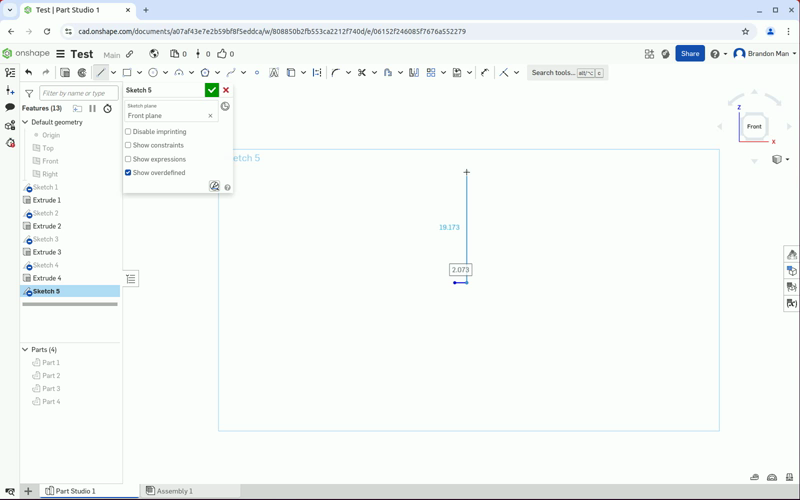
click(466, 171)
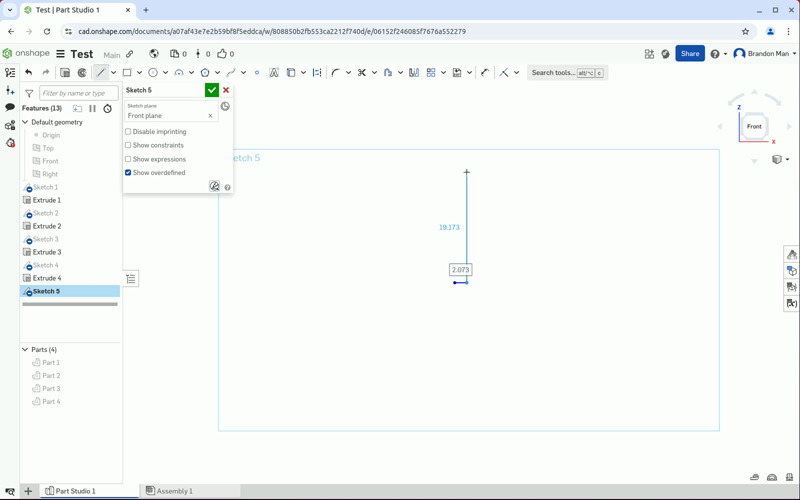
key_up(shift)
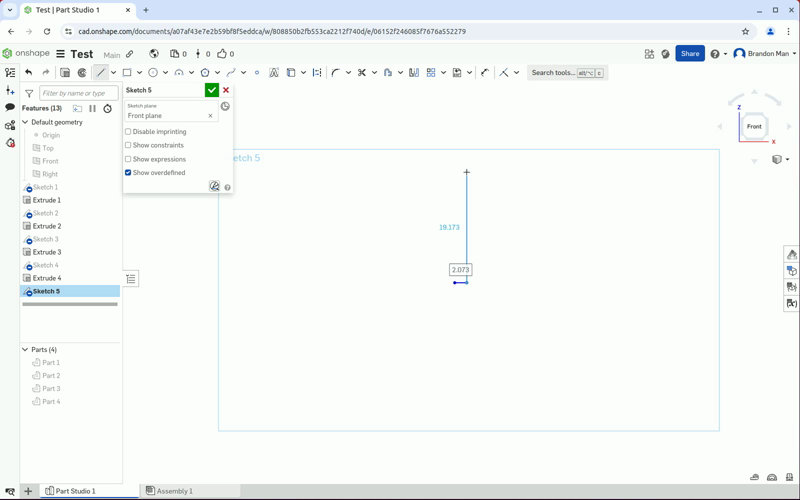
key_down(shift)
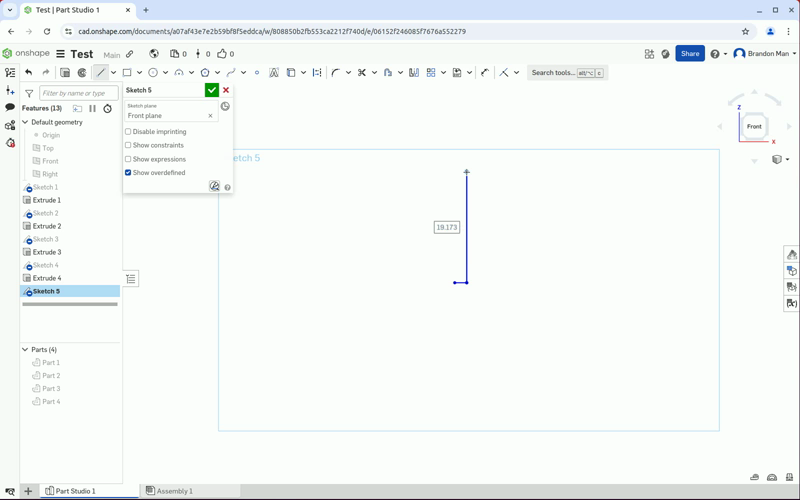
mouse_move(496, 171)
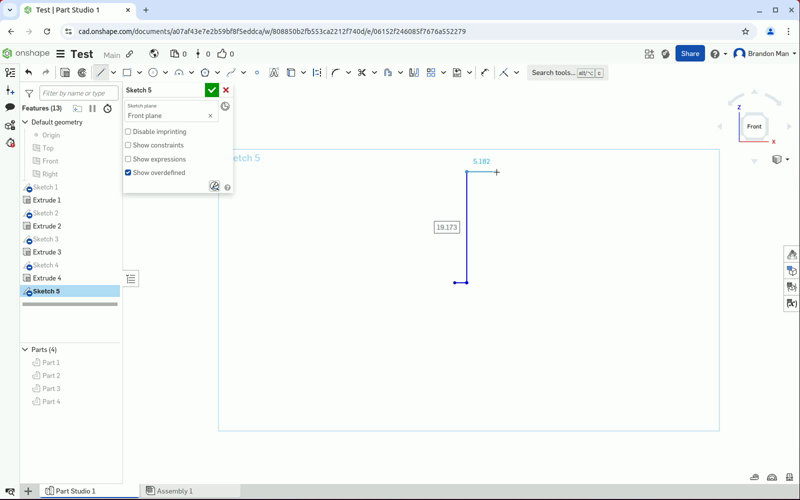
mouse_move(454, 171)
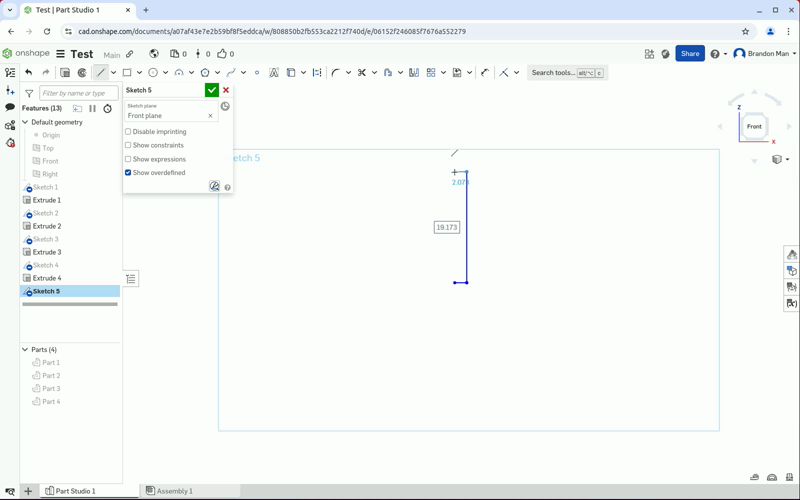
click(454, 171)
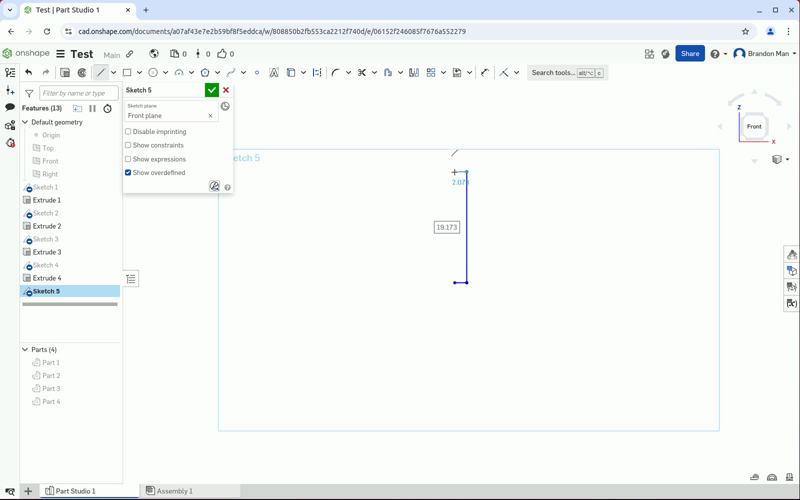
key_up(shift)
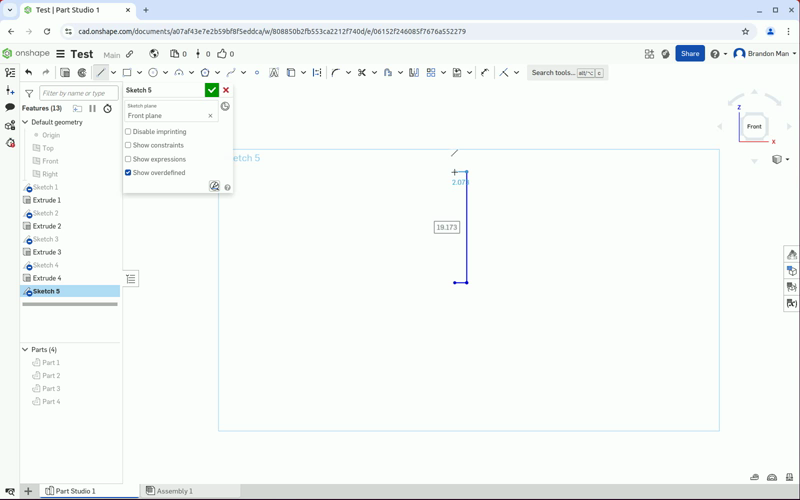
key_down(shift)
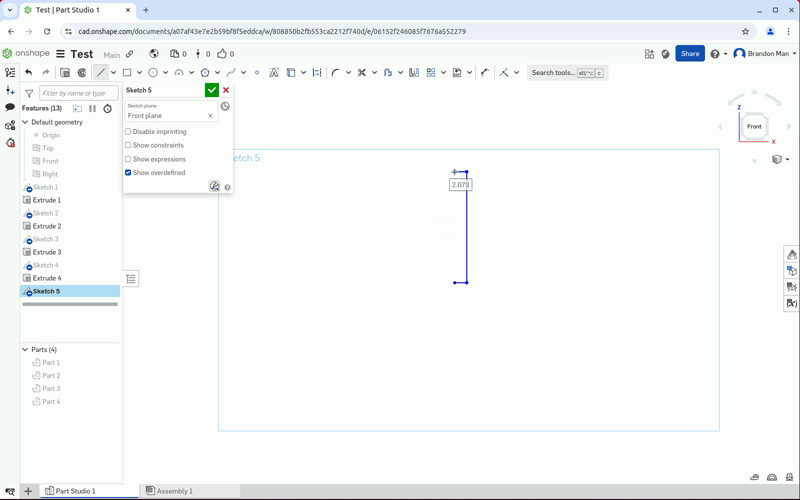
mouse_move(454, 282)
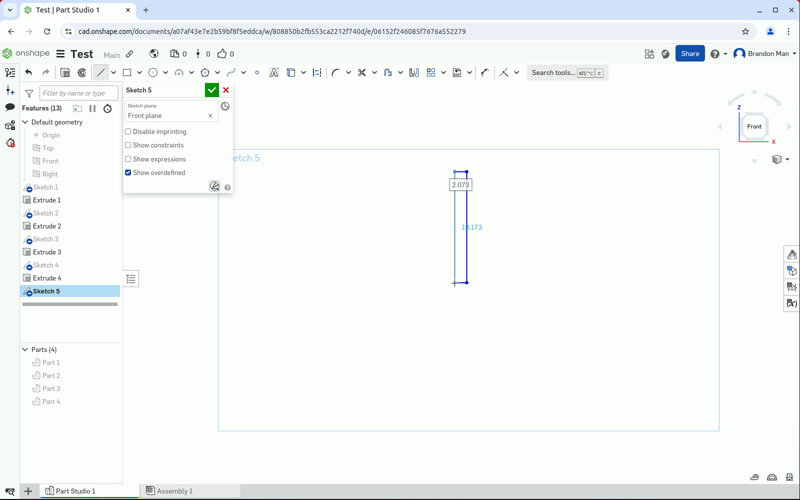
key_up(shift)
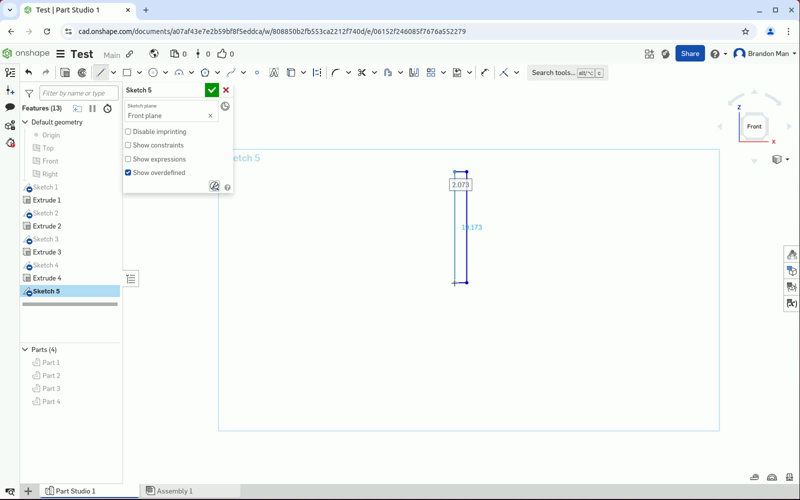
click(454, 282)
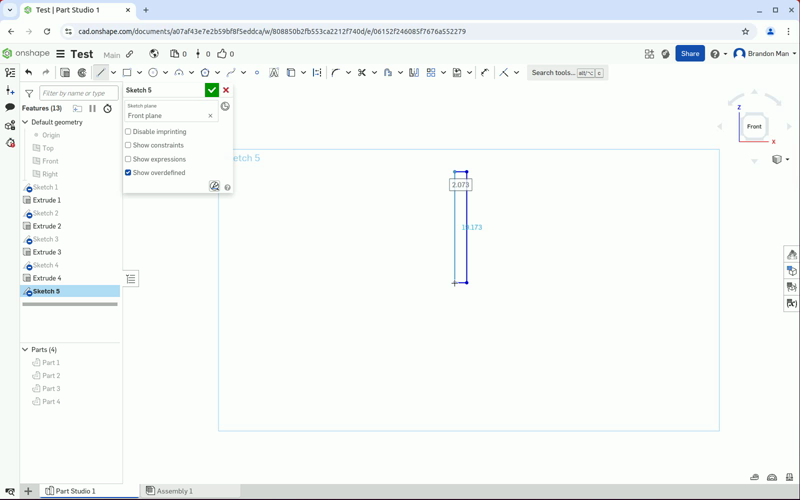
key(esc)
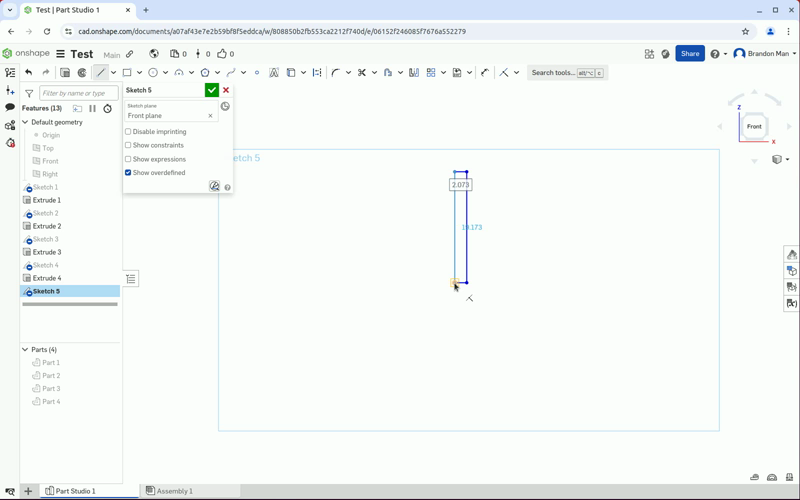
mouse_move(464, 270)
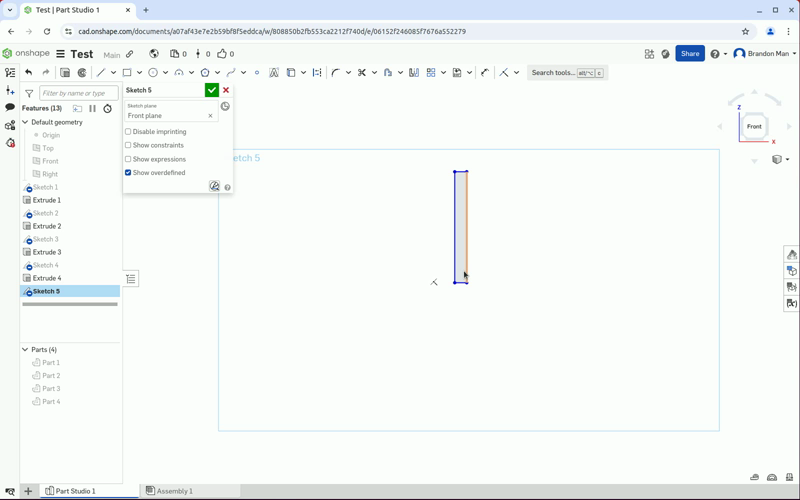
scroll(6)
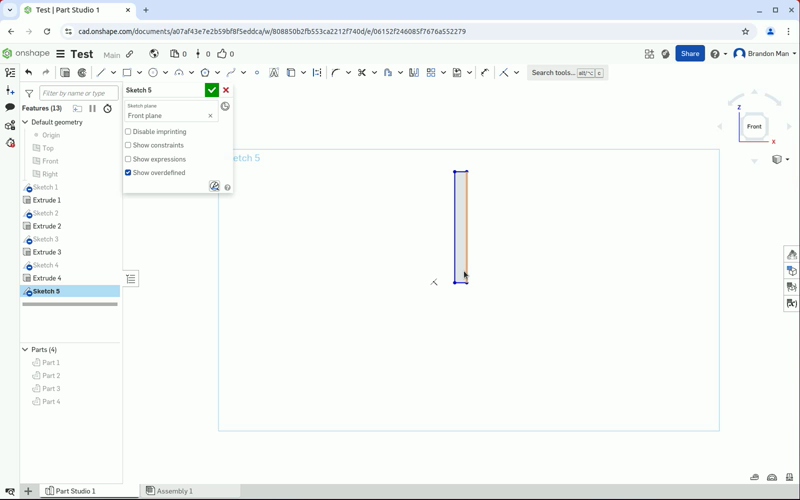
scroll(6)
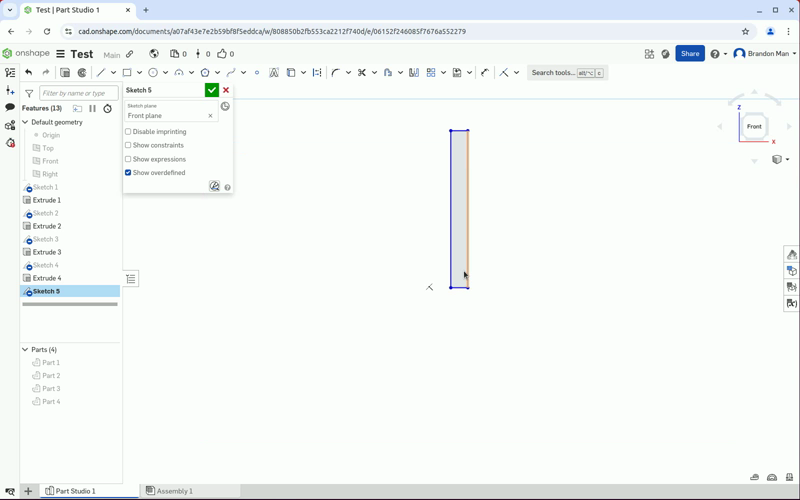
scroll(6)
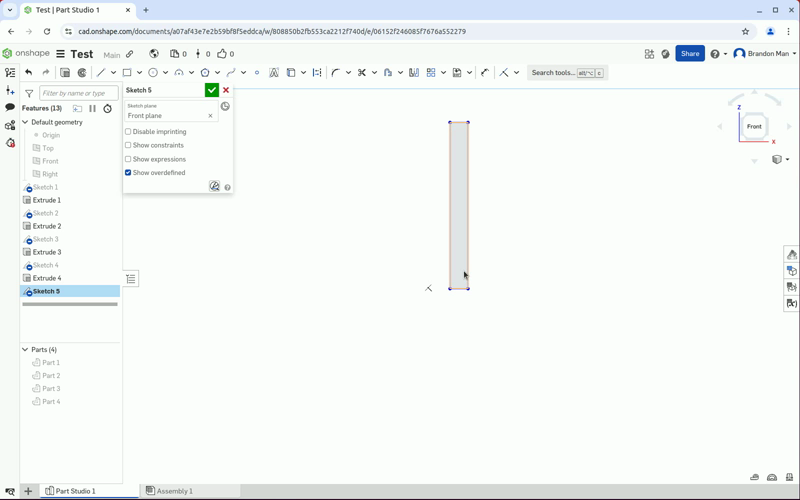
scroll(6)
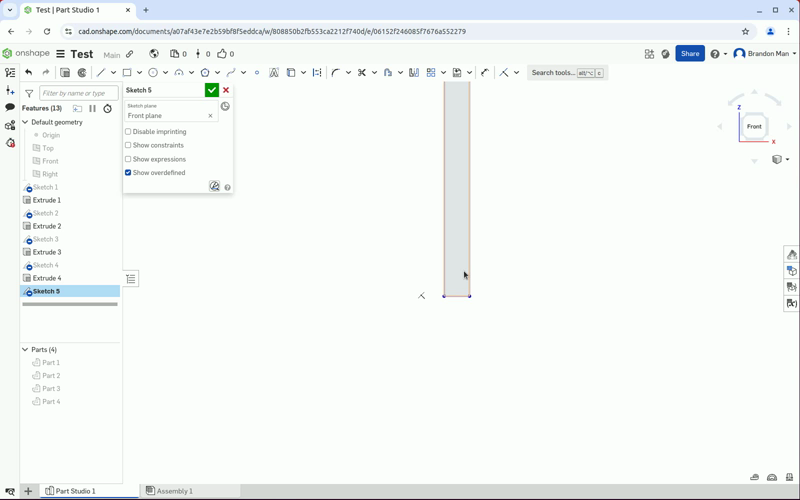
scroll(6)
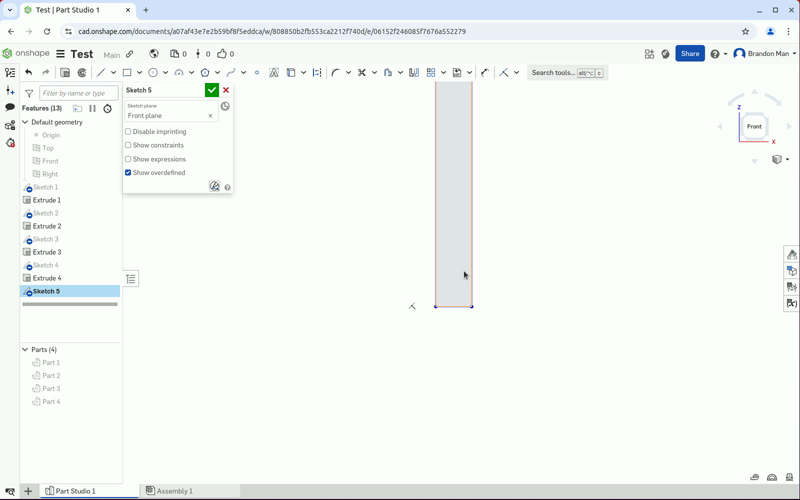
scroll(6)
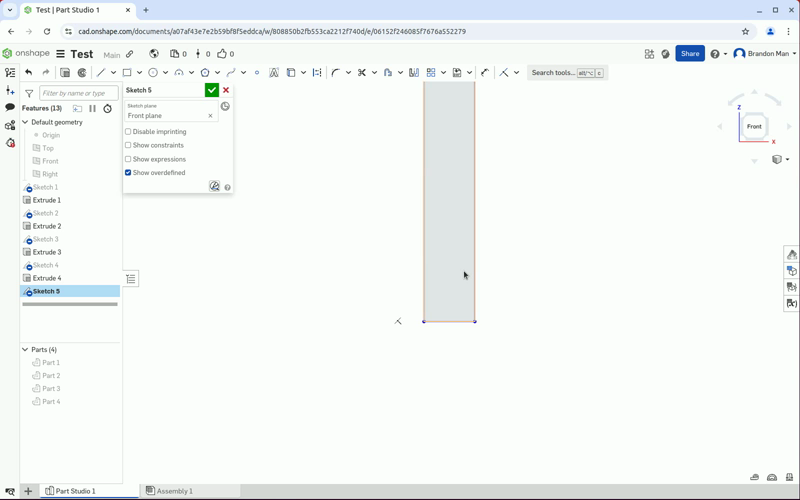
scroll(6)
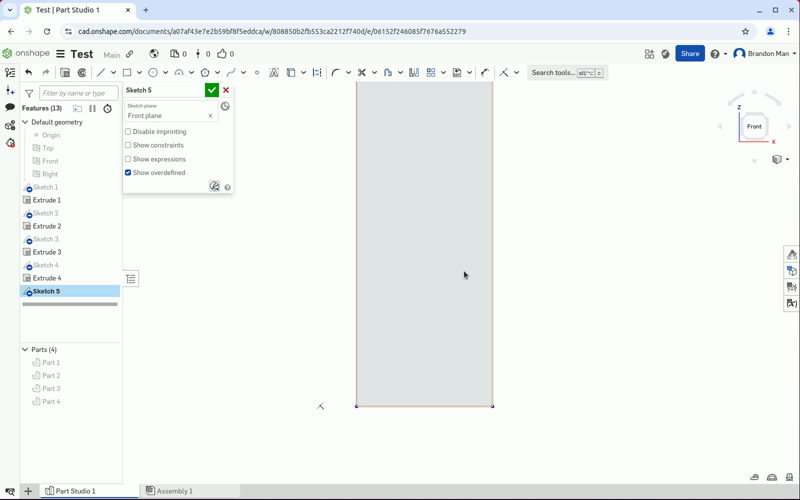
click(464, 270)
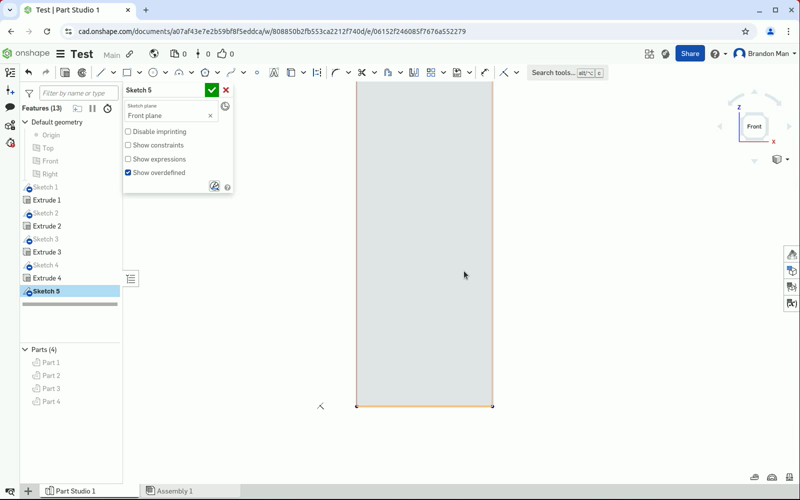
scroll(-6)
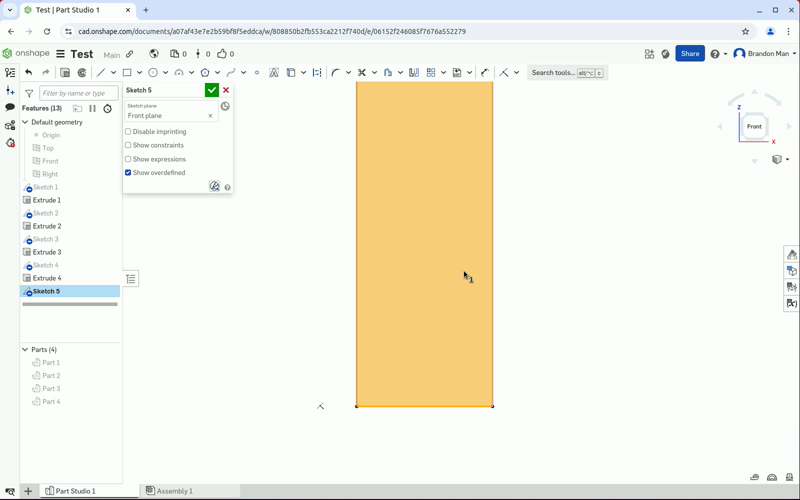
scroll(-6)
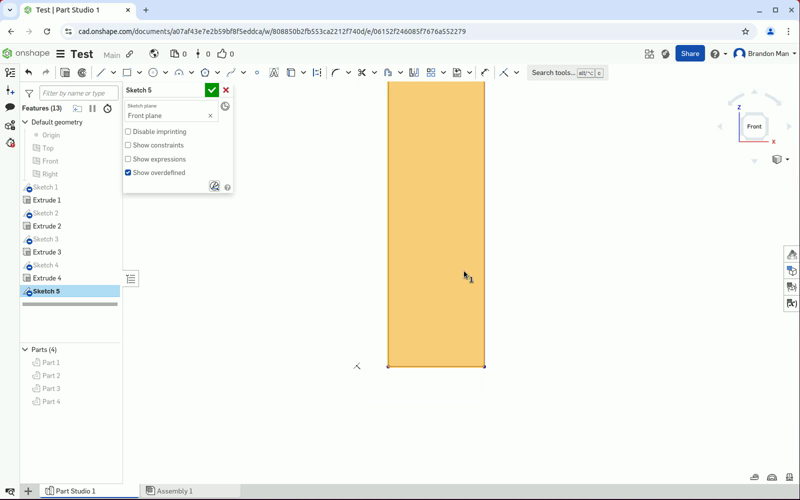
scroll(-6)
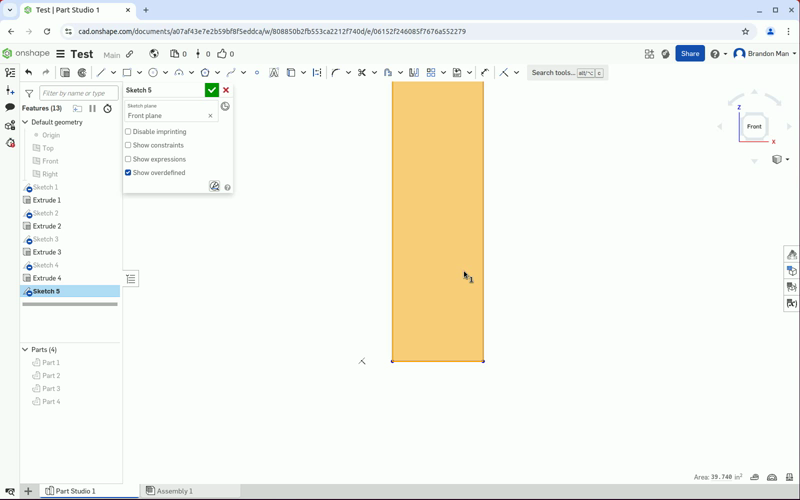
scroll(-6)
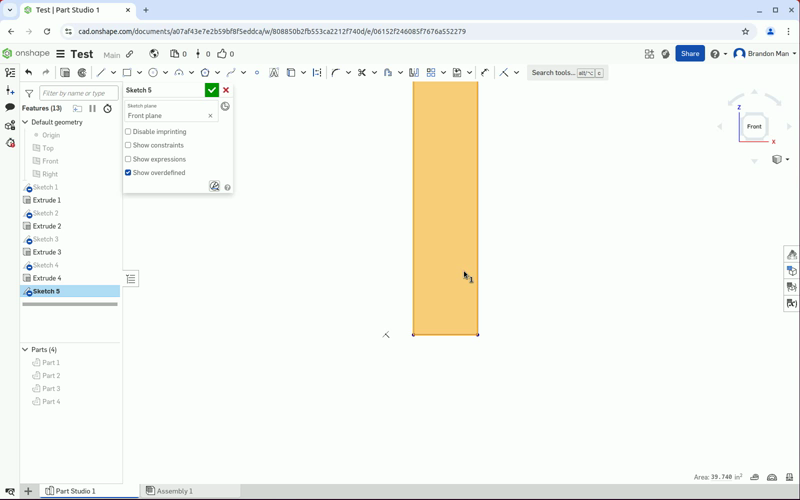
scroll(-6)
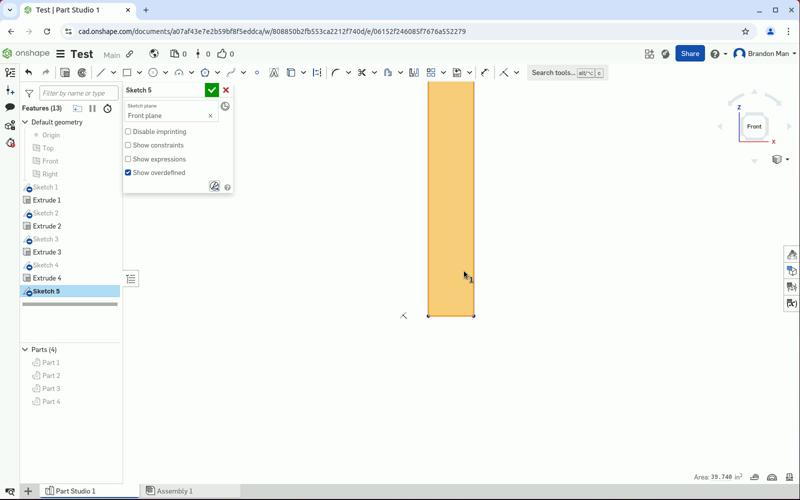
scroll(-6)
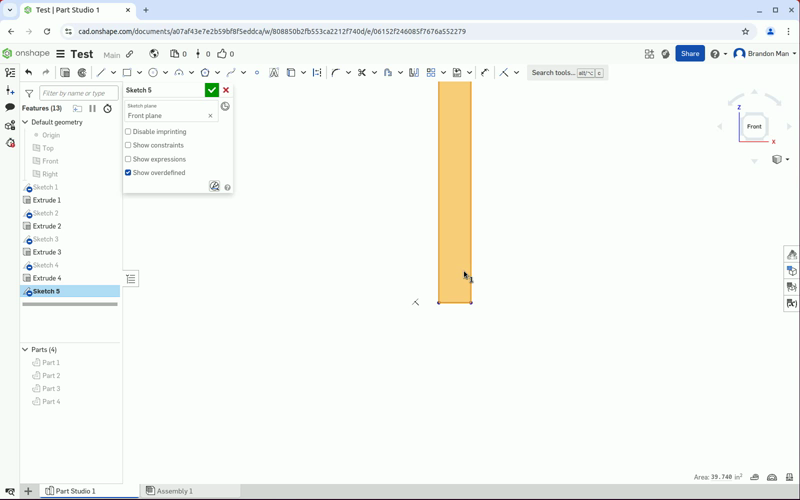
scroll(-6)
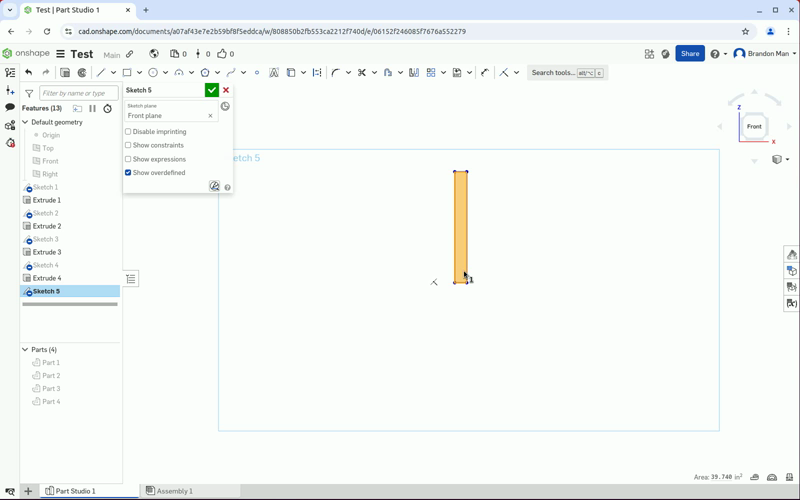
mouse_move(73, 352)
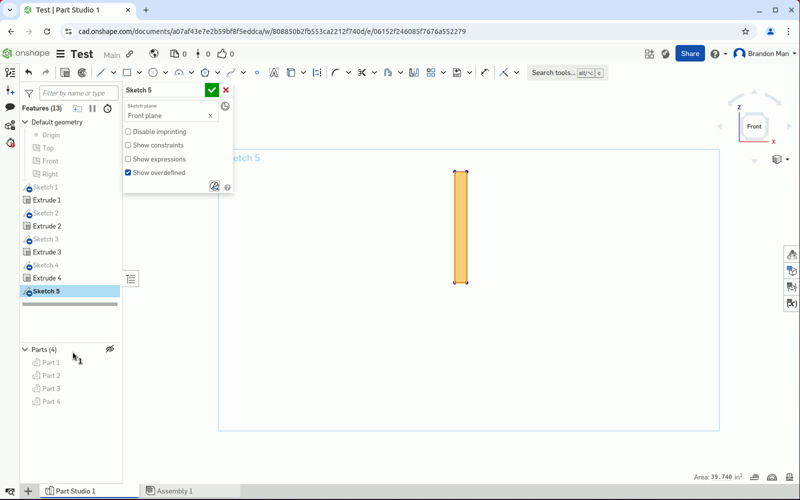
key(shift+y)
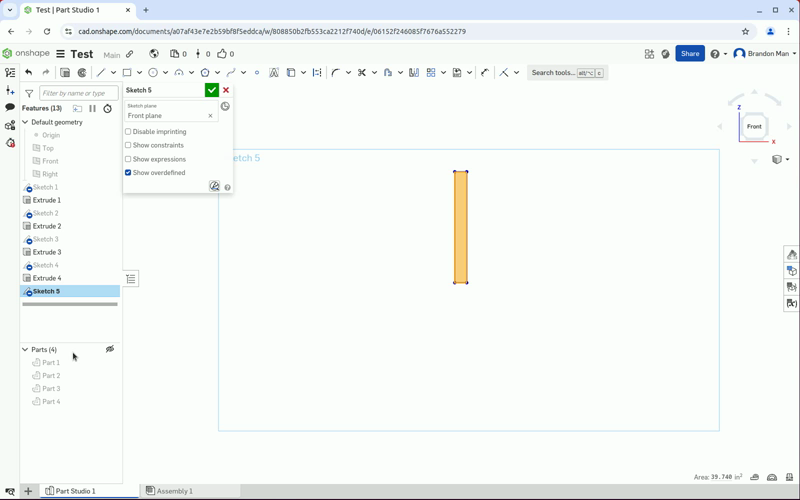
key(shift+e)
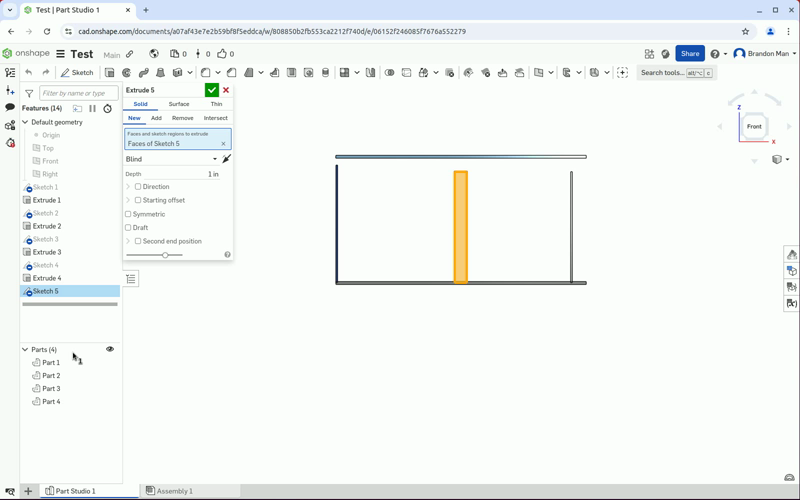
mouse_move(143, 106)
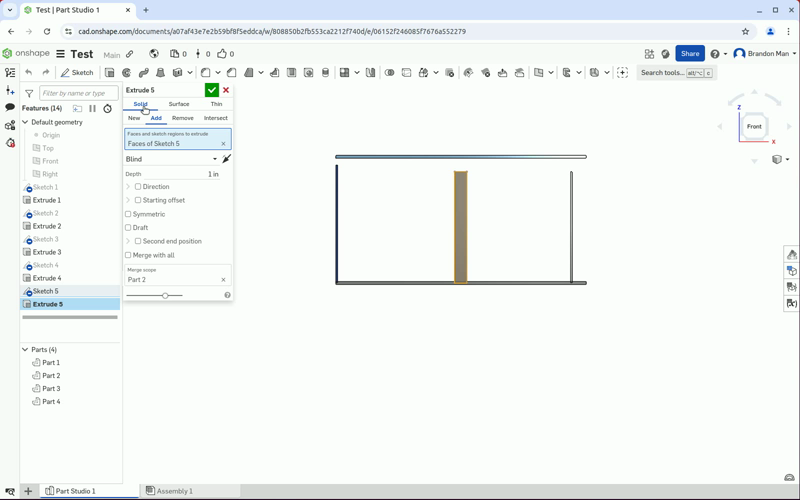
click(143, 106)
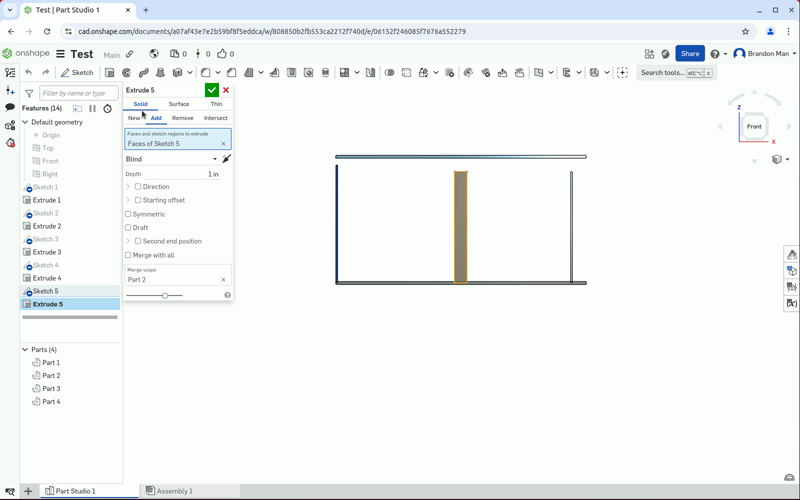
mouse_move(137, 120)
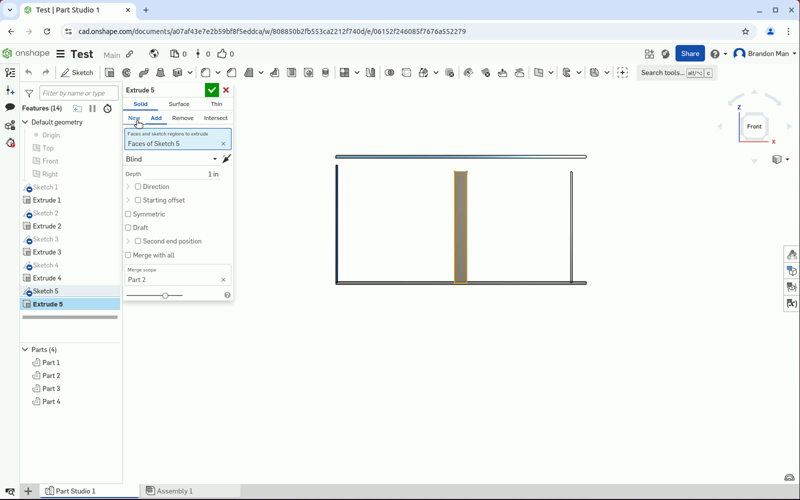
click(137, 120)
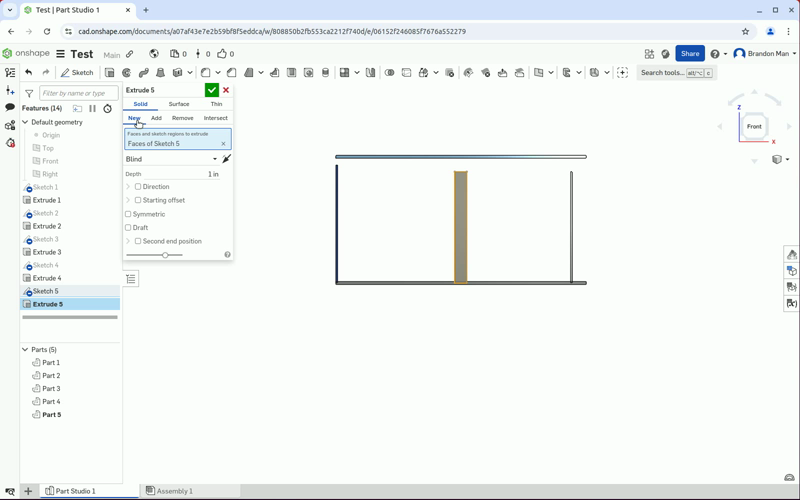
key(tab, 4)
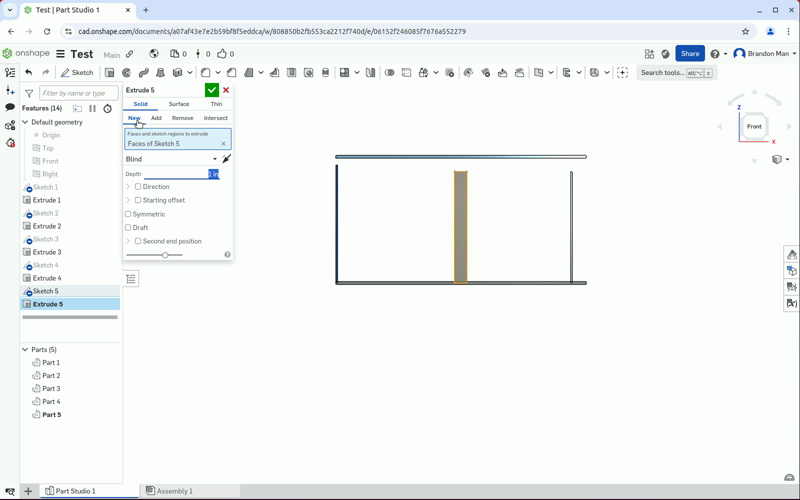
text(0.241)
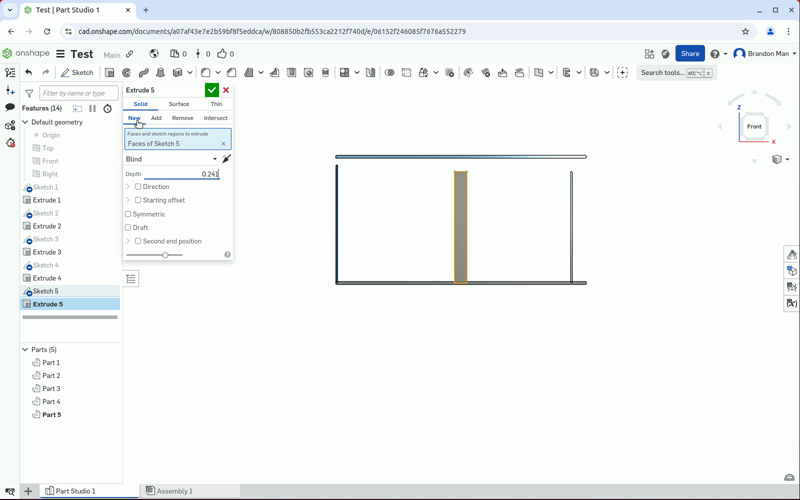
key(enter)
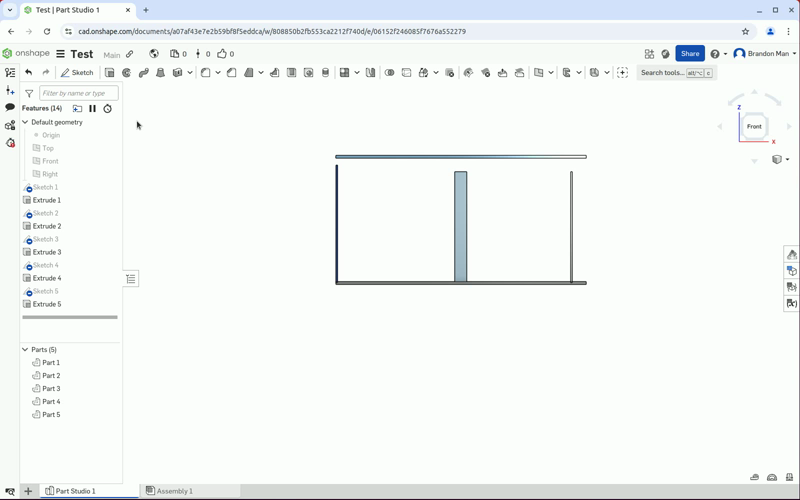
key(shift+h)
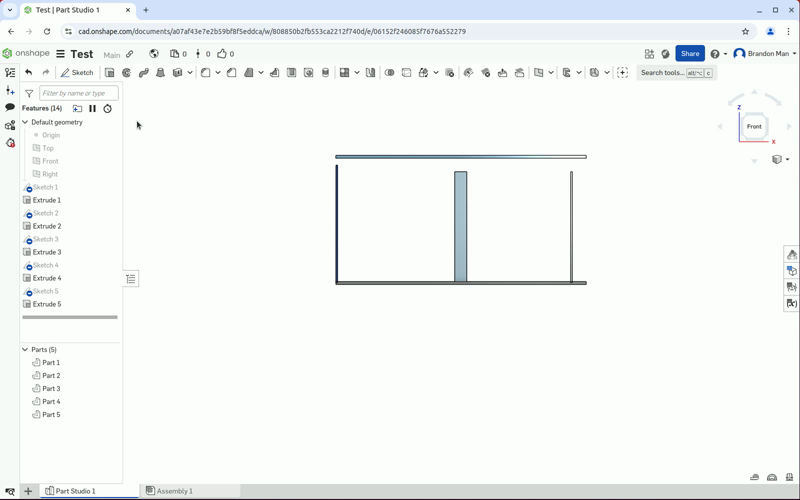
key(shift+h)
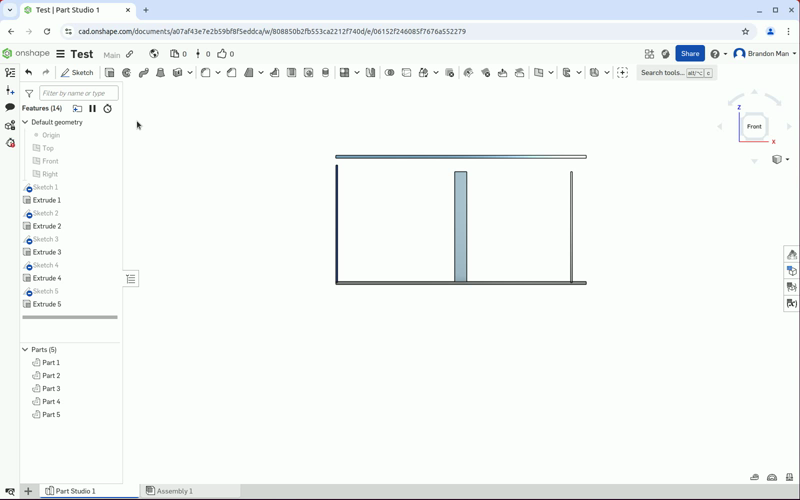
mouse_move(73, 189)
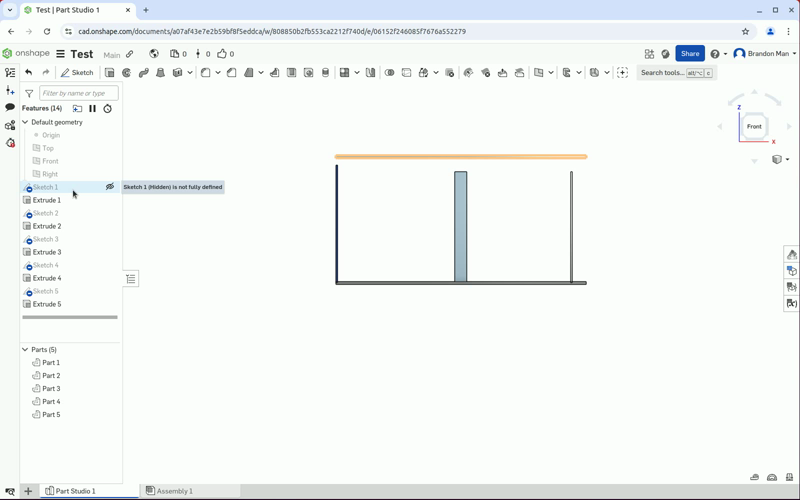
click(73, 189)
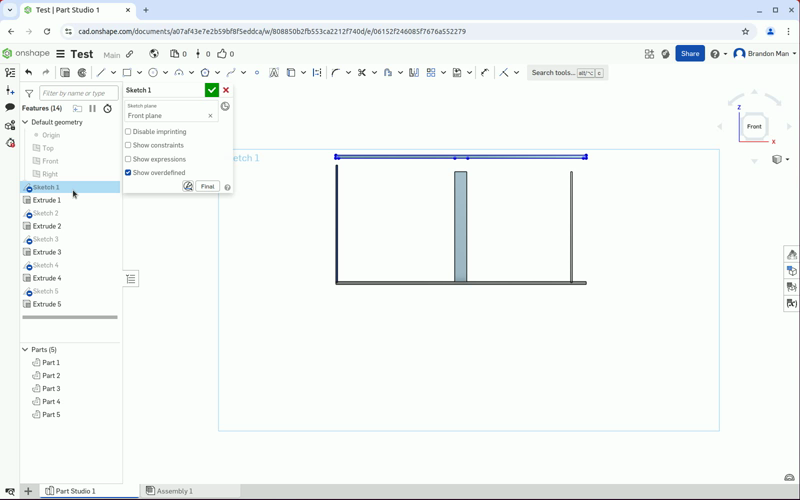
mouse_move(229, 92)
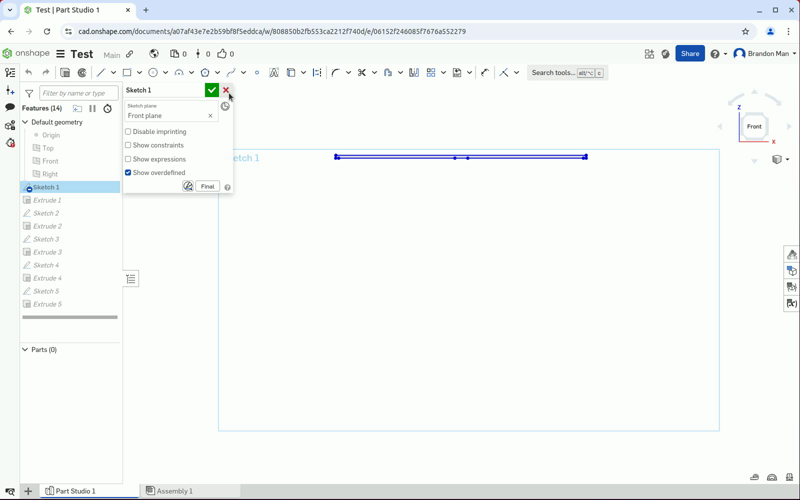
click(229, 92)
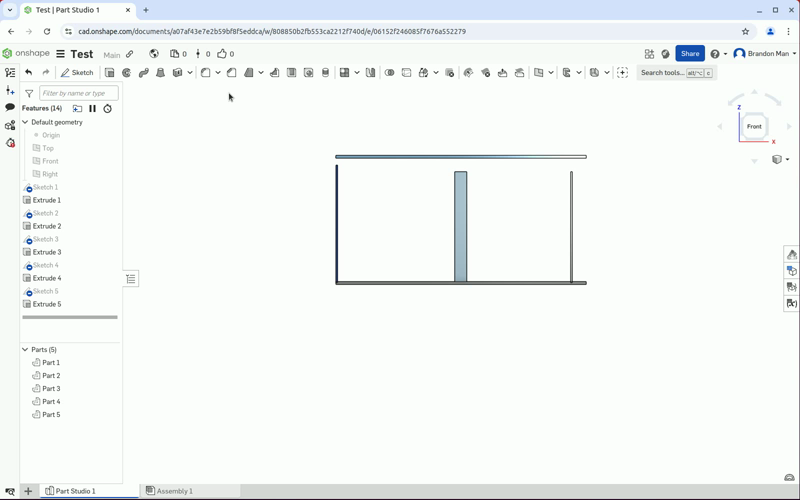
mouse_move(73, 352)
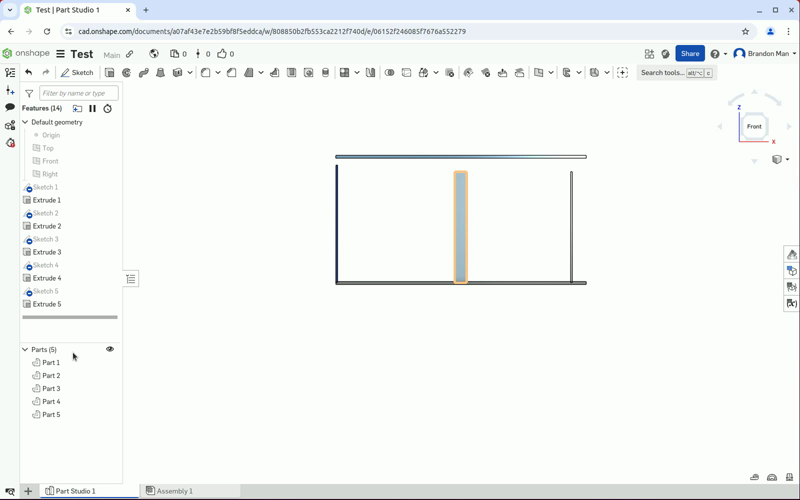
key(y)
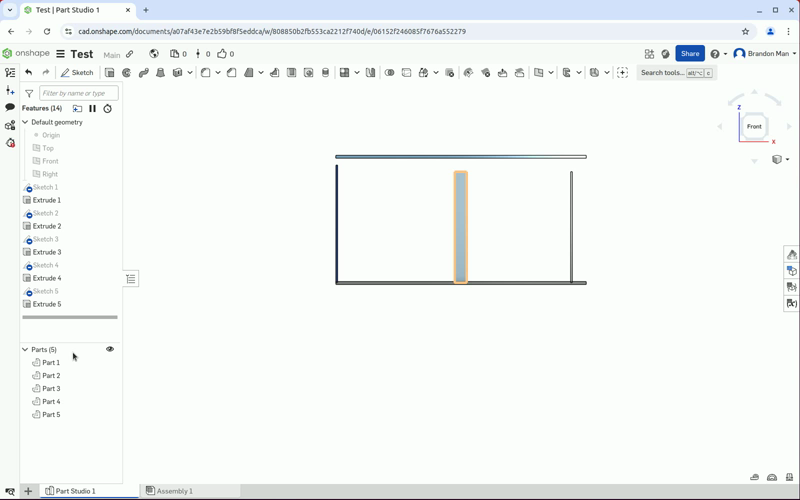
key(shift+p)
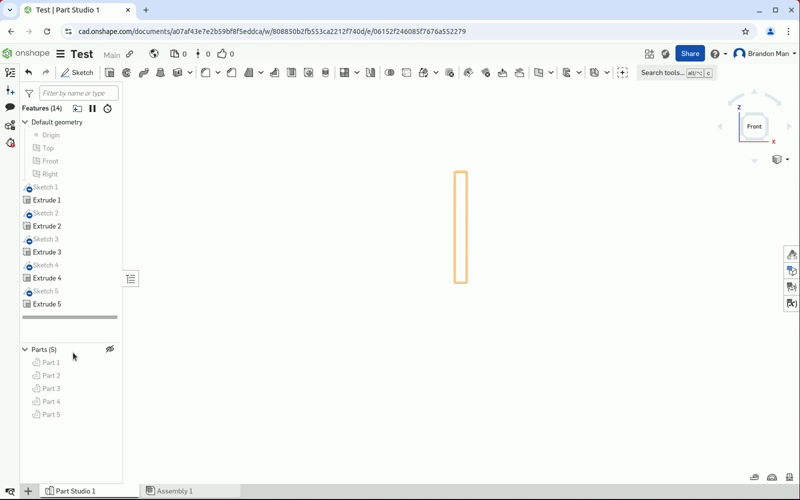
key(space)
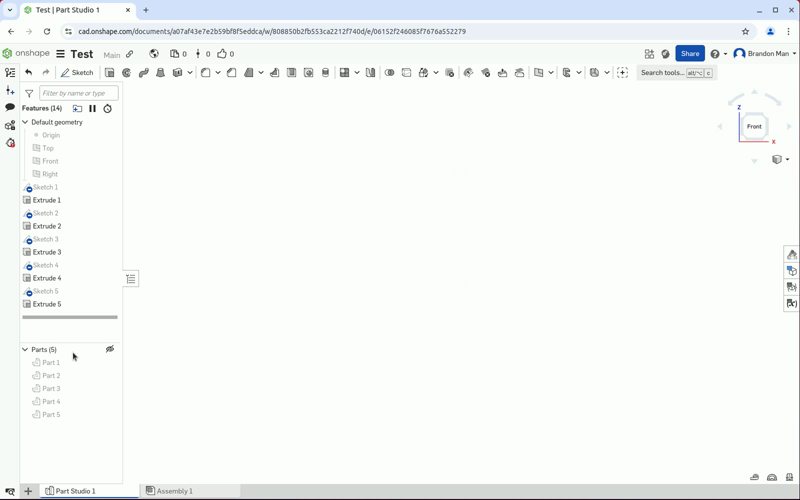
key_down(shift)
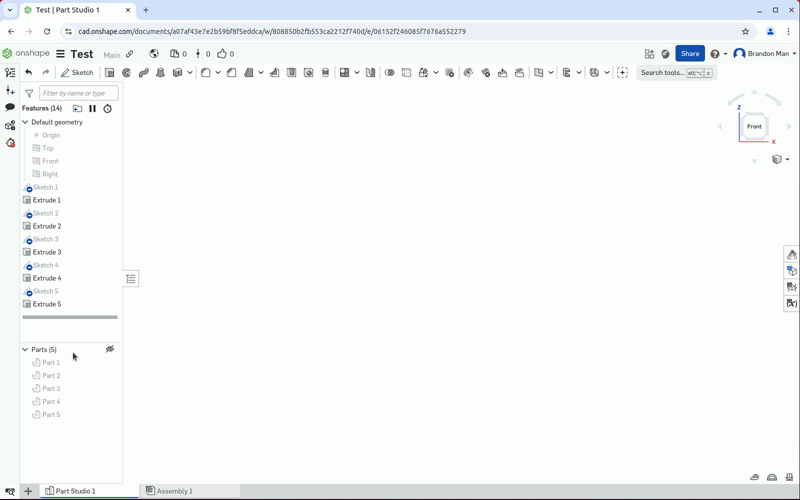
key(down)
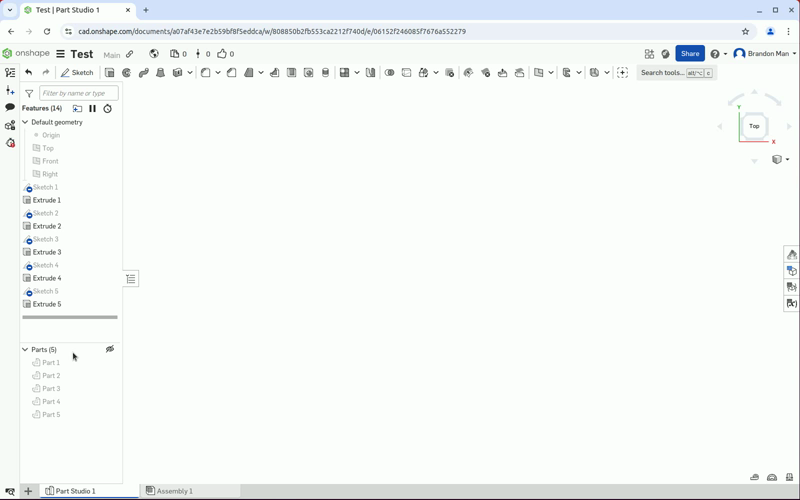
key_up(shift)
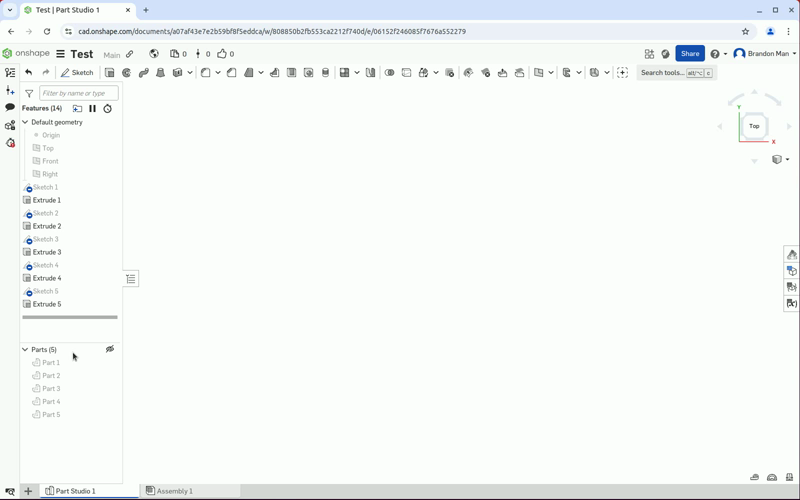
mouse_move(73, 352)
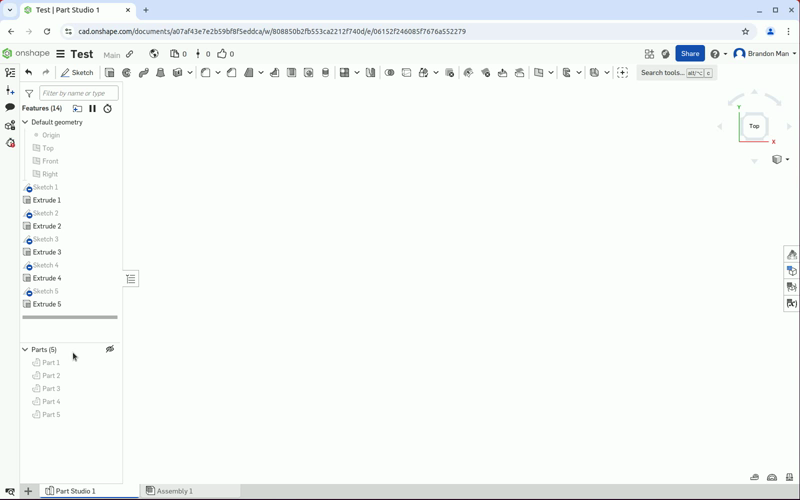
key(shift+y)
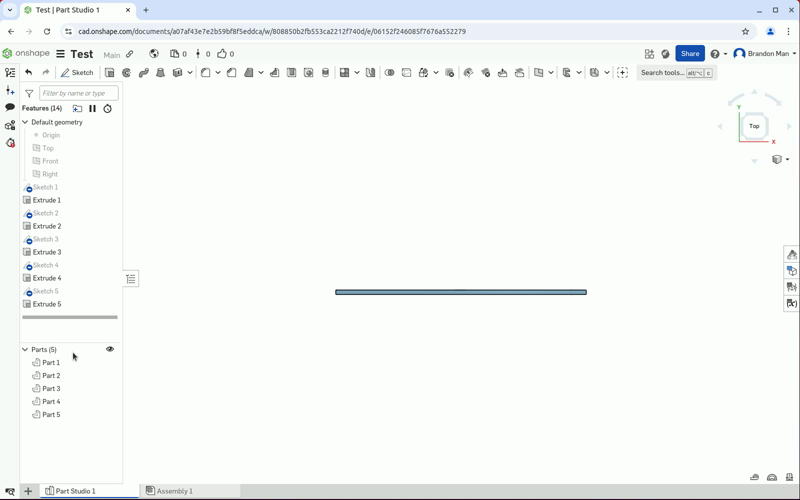
mouse_move(541, 75)
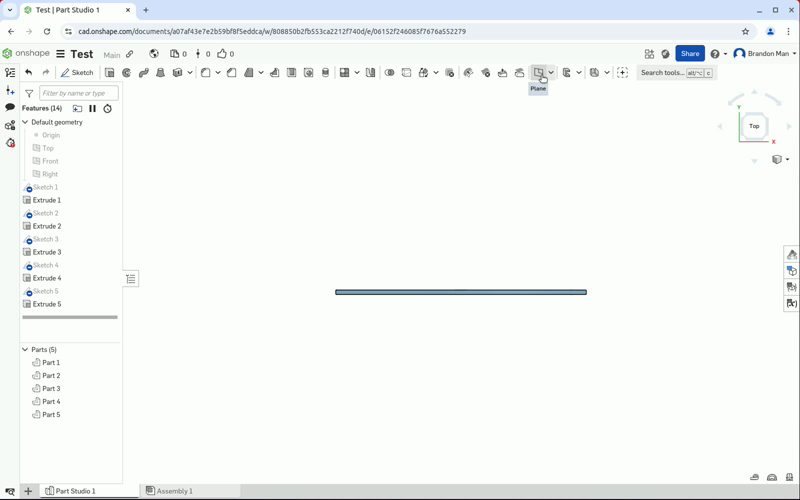
click(541, 75)
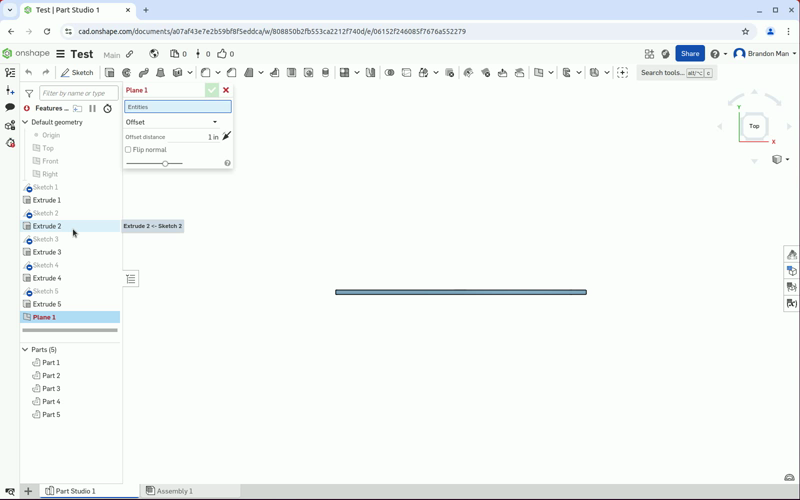
scroll(3)
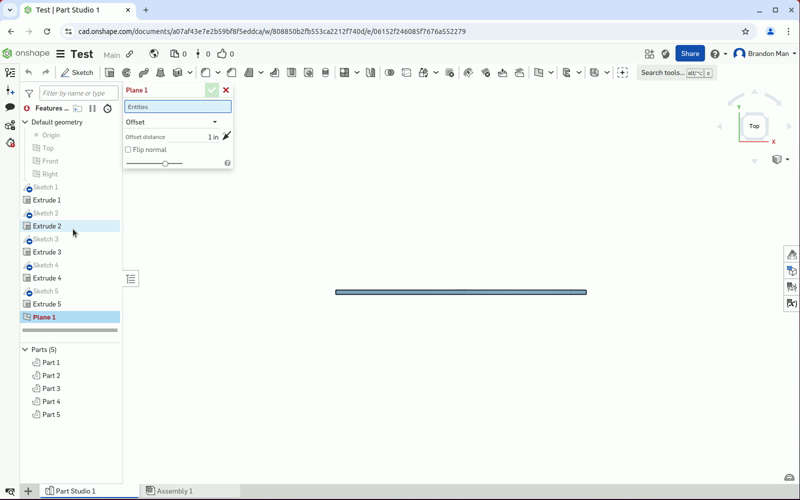
mouse_move(73, 150)
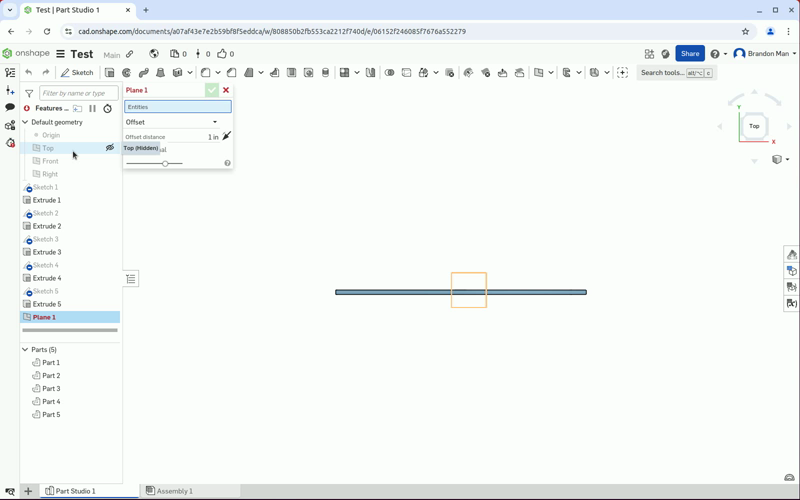
click(73, 150)
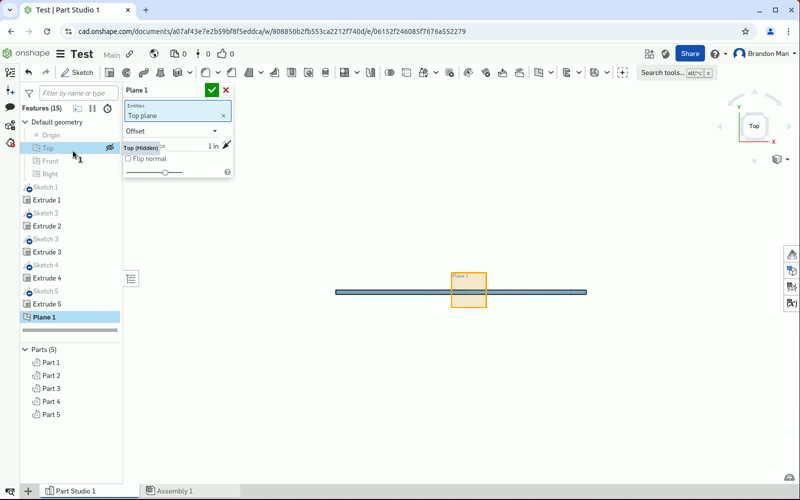
key(tab, 2)
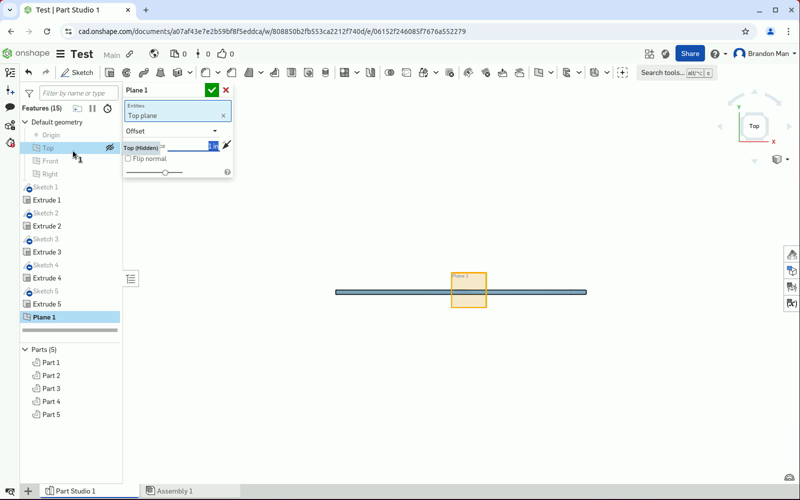
text(23.108)
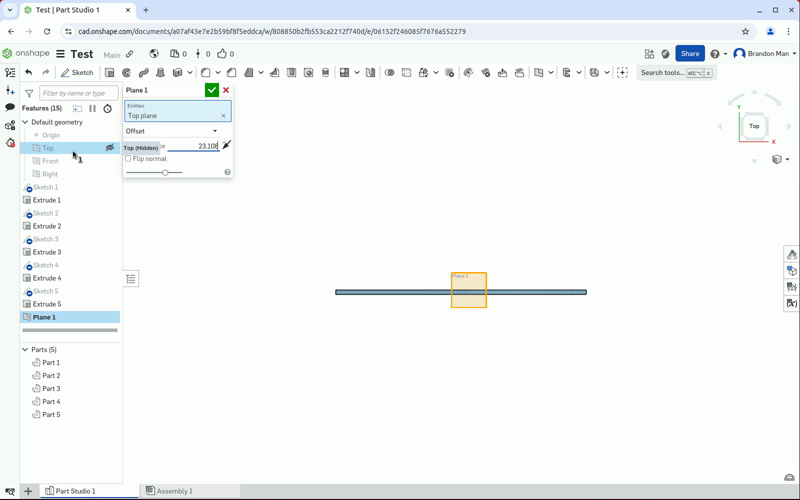
key(enter, 2)
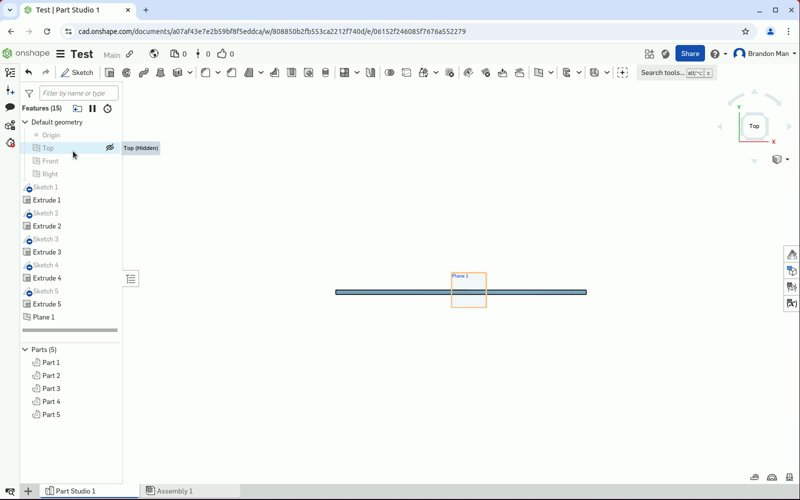
key(shift+s)
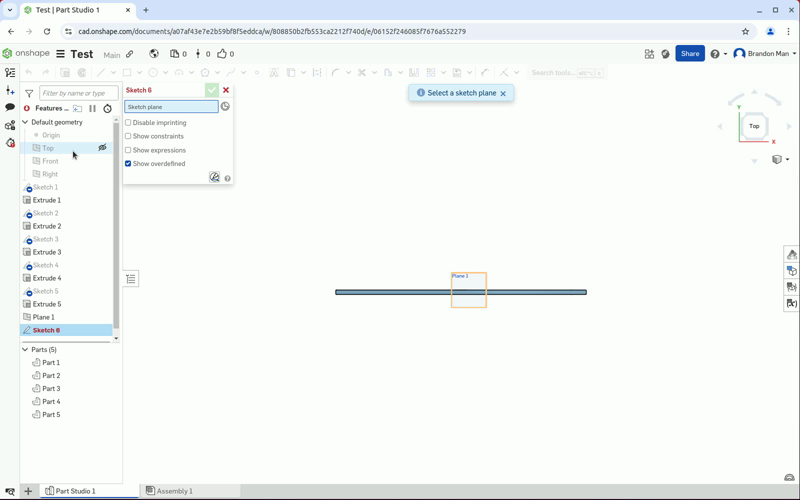
mouse_move(69, 319)
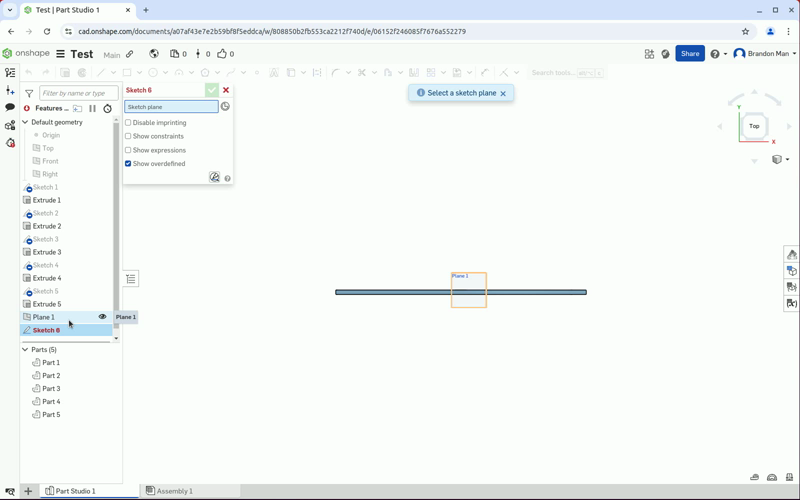
click(69, 319)
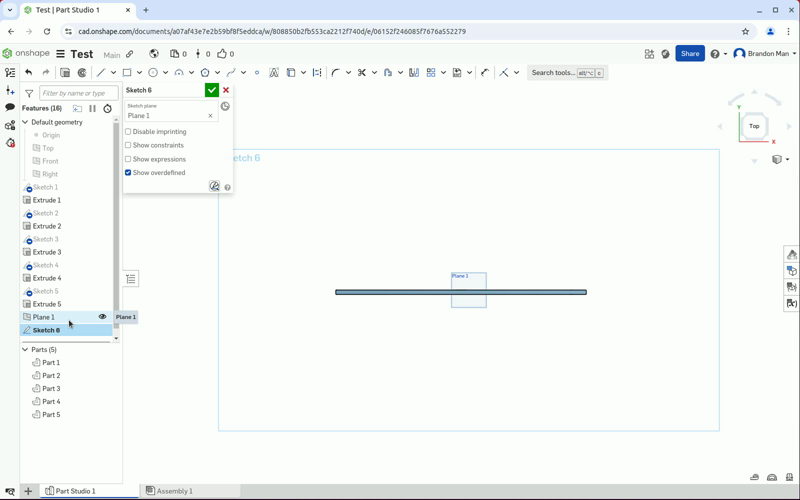
mouse_move(73, 352)
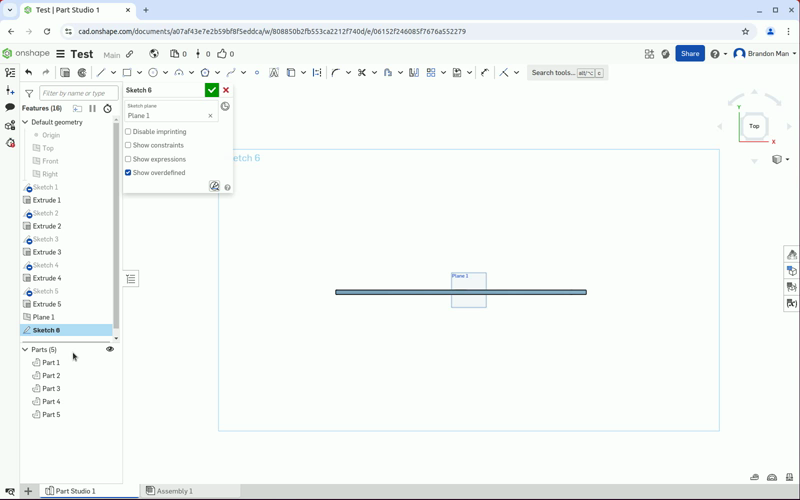
key(y)
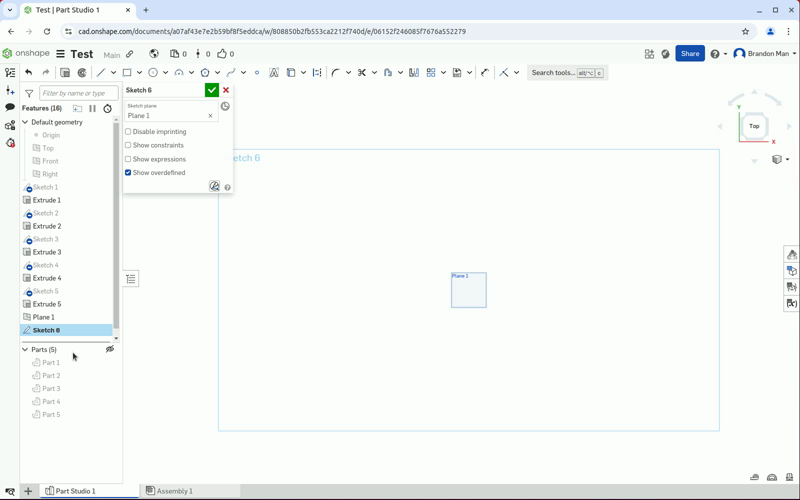
key(c)
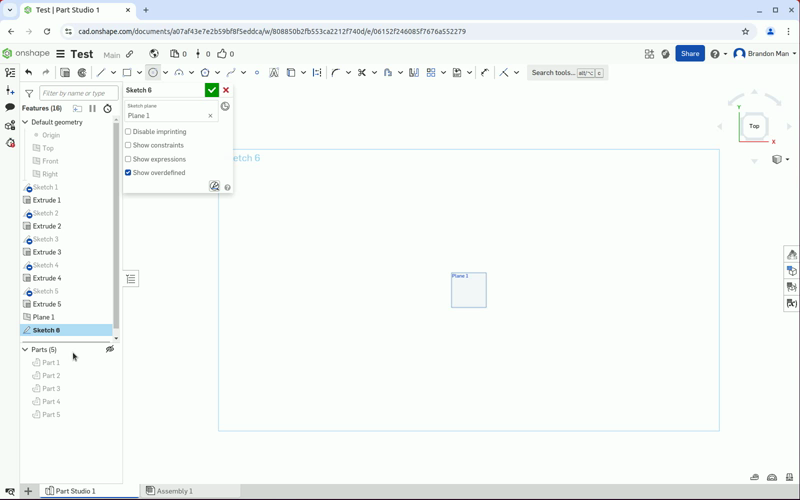
key_down(shift)
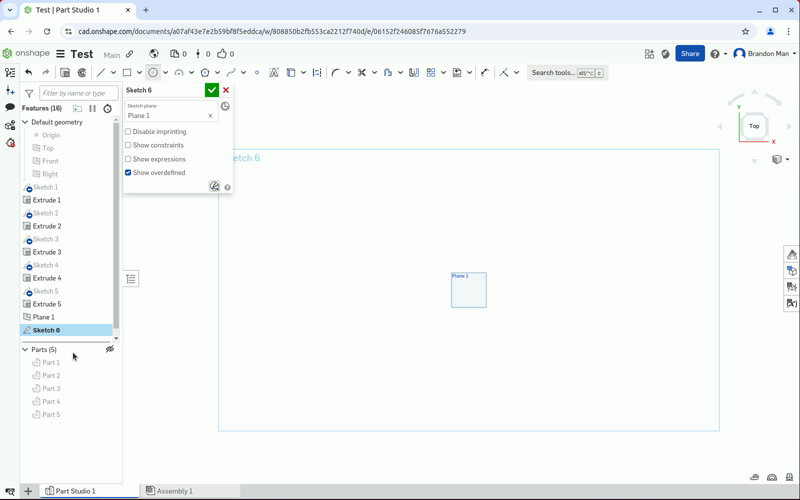
mouse_move(531, 284)
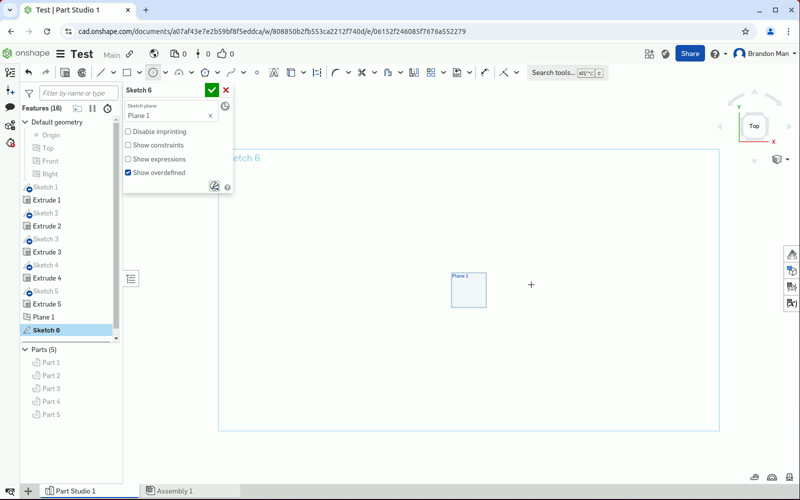
click(531, 284)
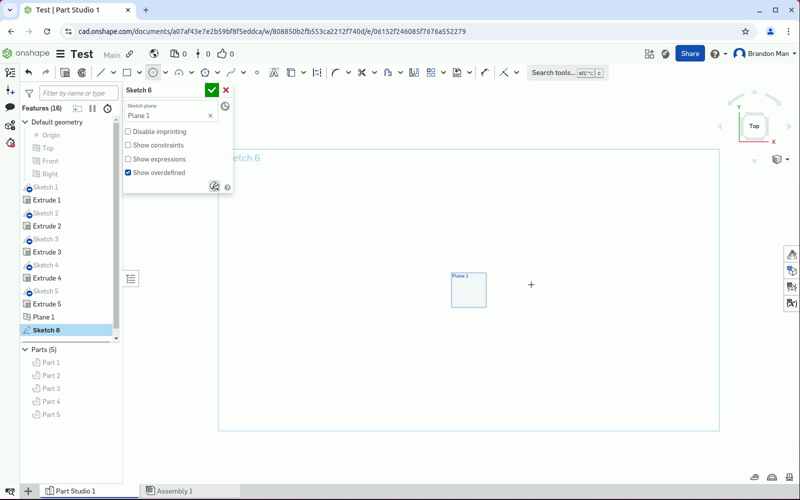
key_up(shift)
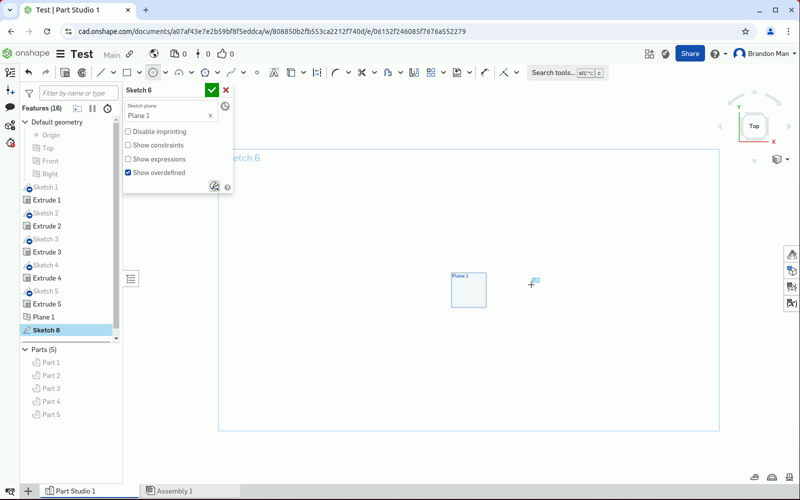
mouse_move(532, 284)
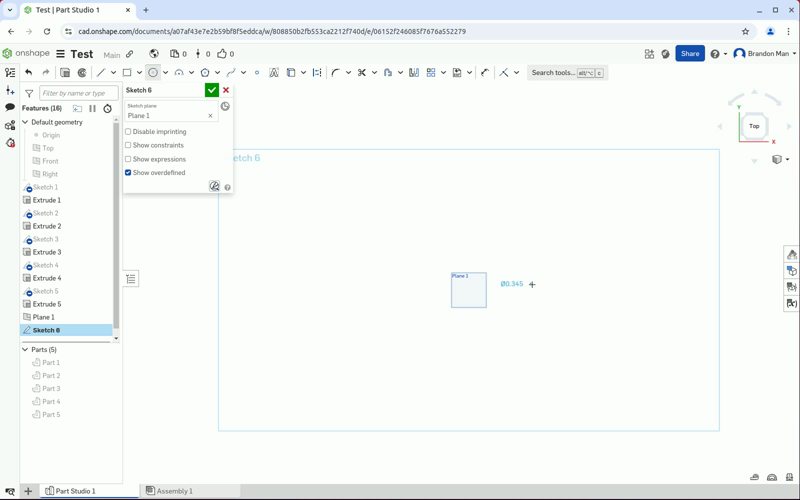
scroll(6)
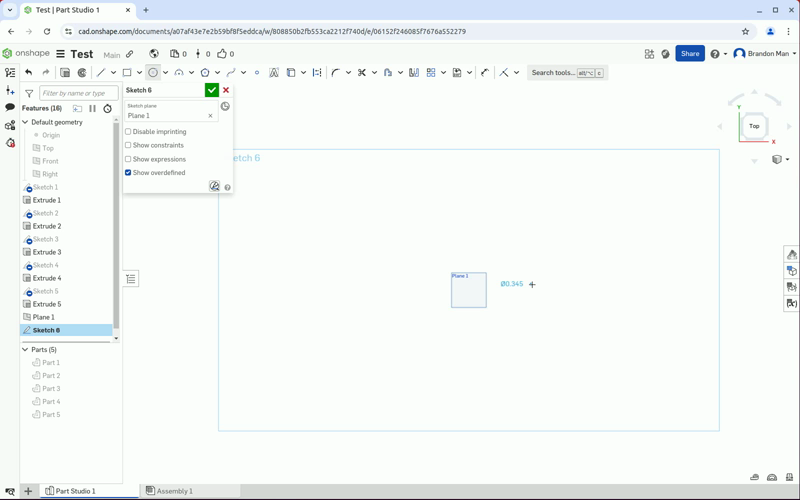
scroll(6)
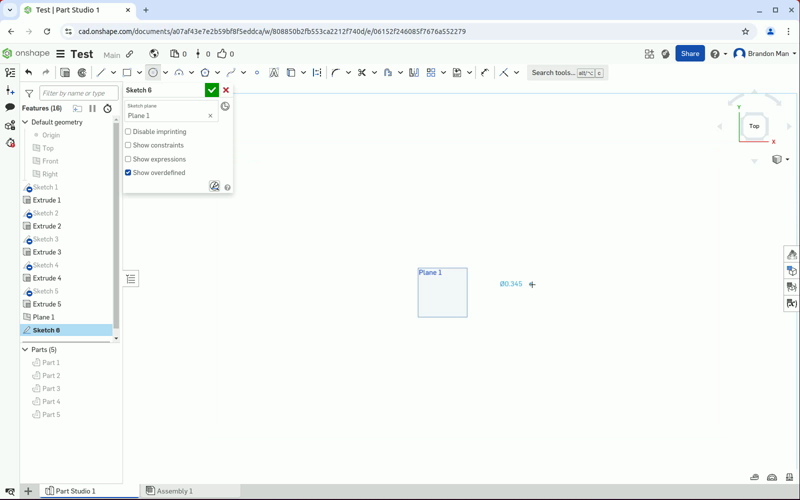
scroll(6)
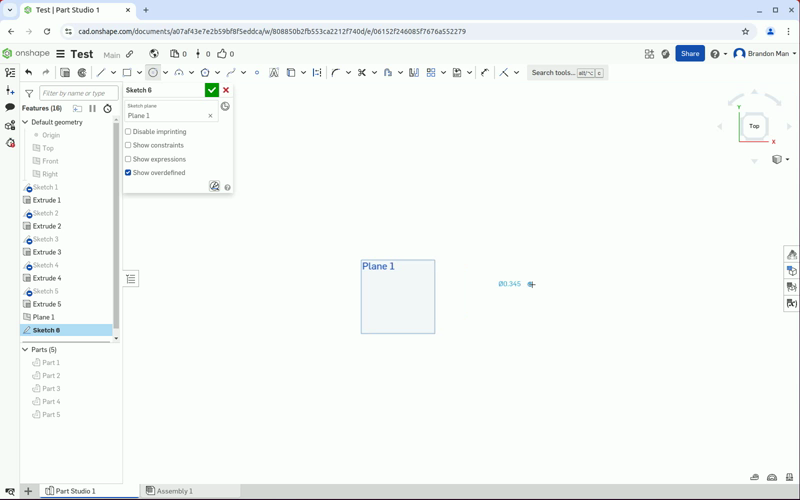
scroll(6)
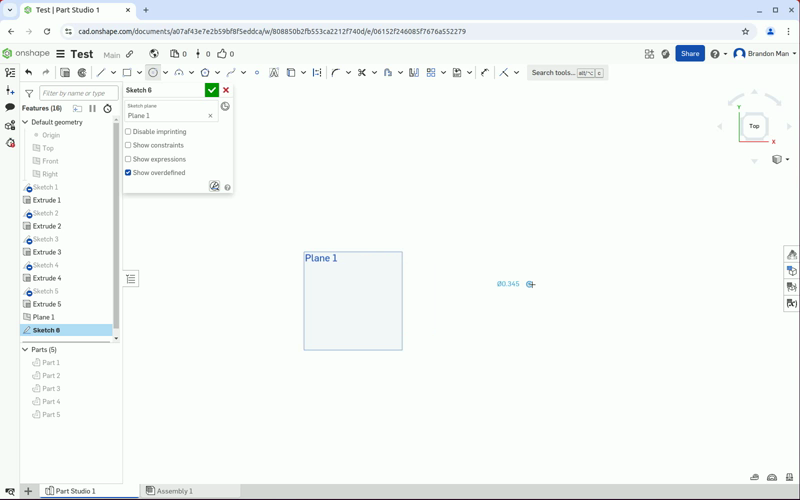
scroll(6)
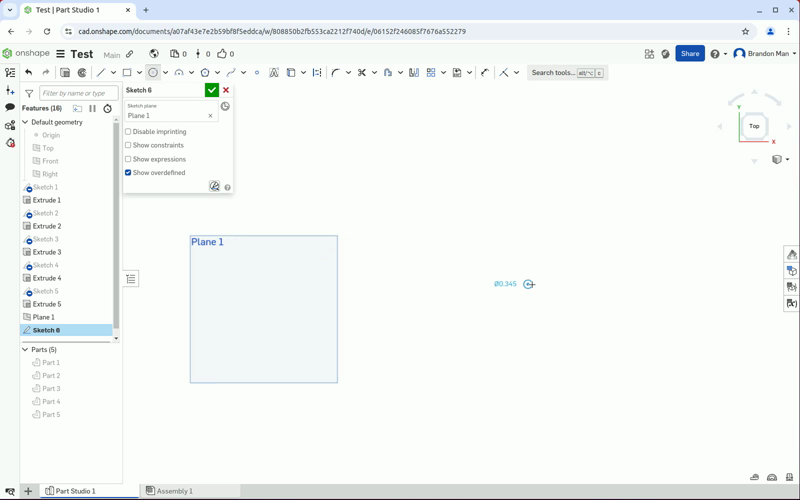
scroll(6)
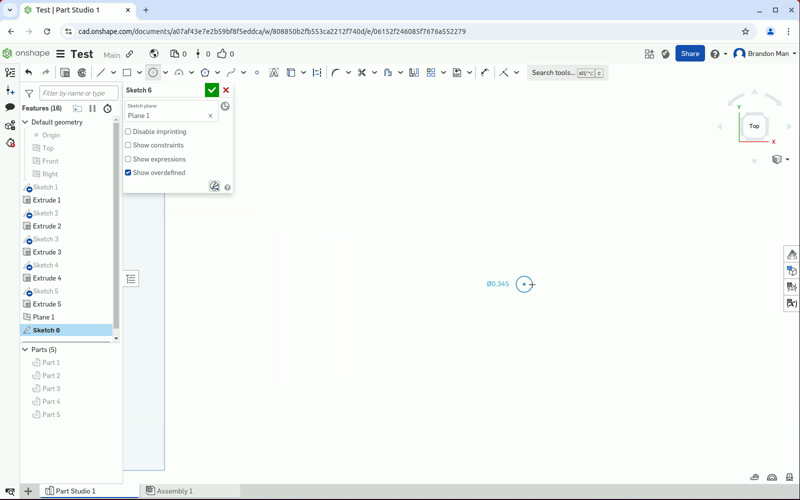
scroll(6)
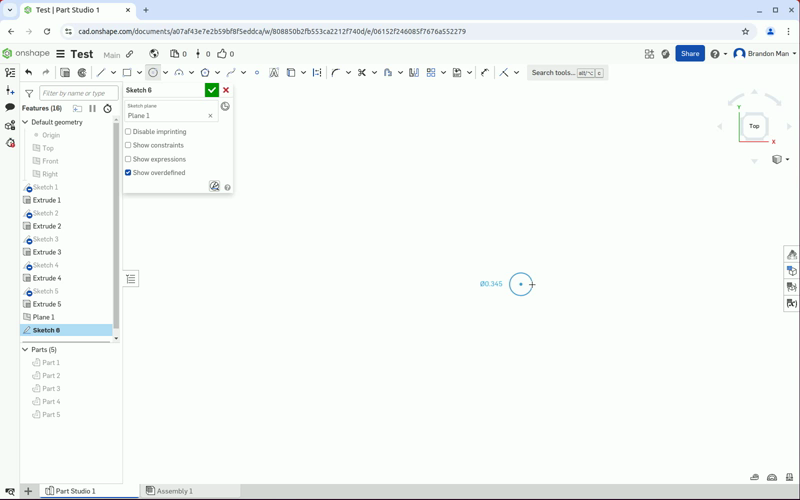
click(532, 284)
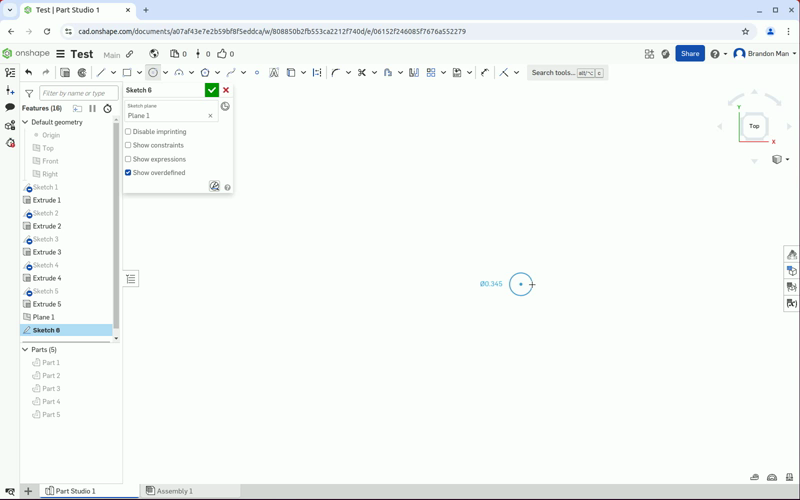
scroll(-6)
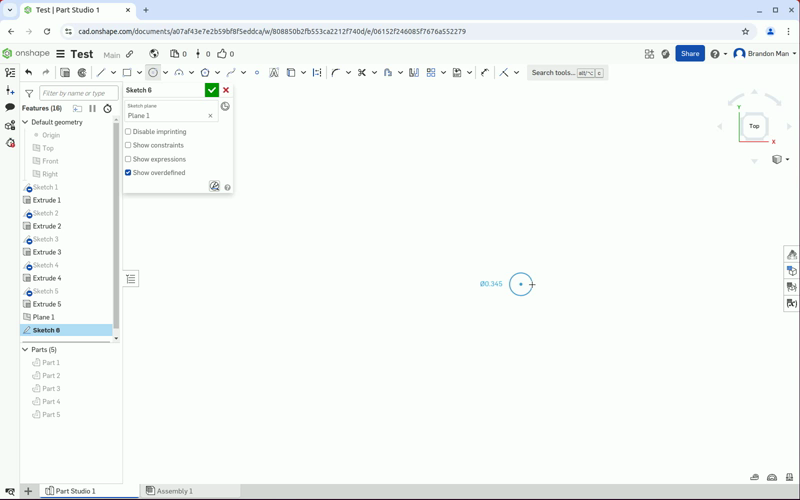
scroll(-6)
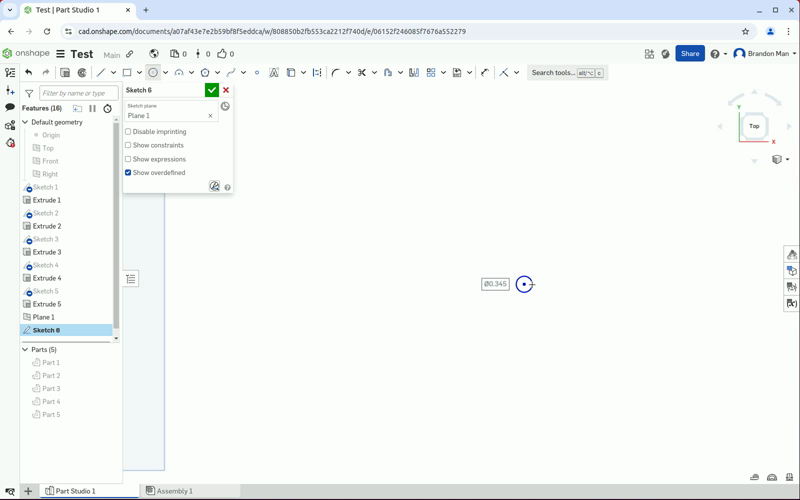
scroll(-6)
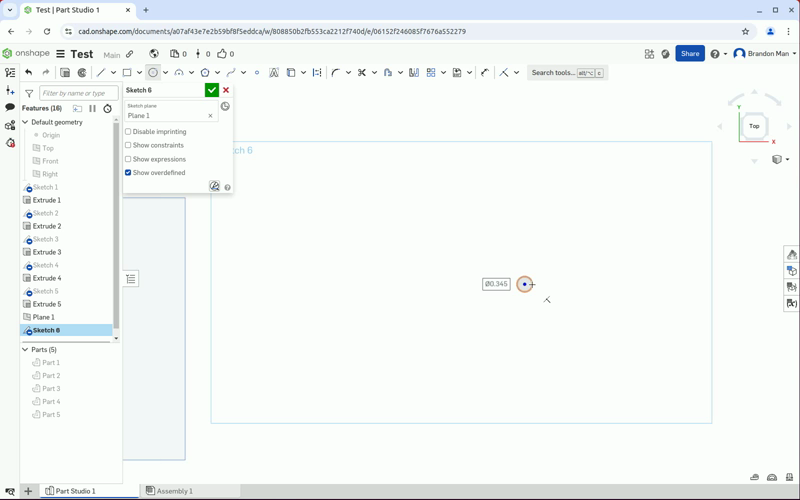
scroll(-6)
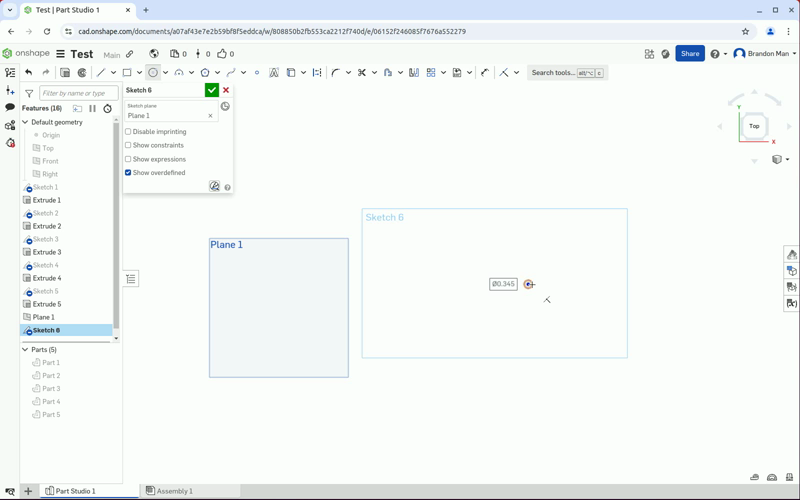
scroll(-6)
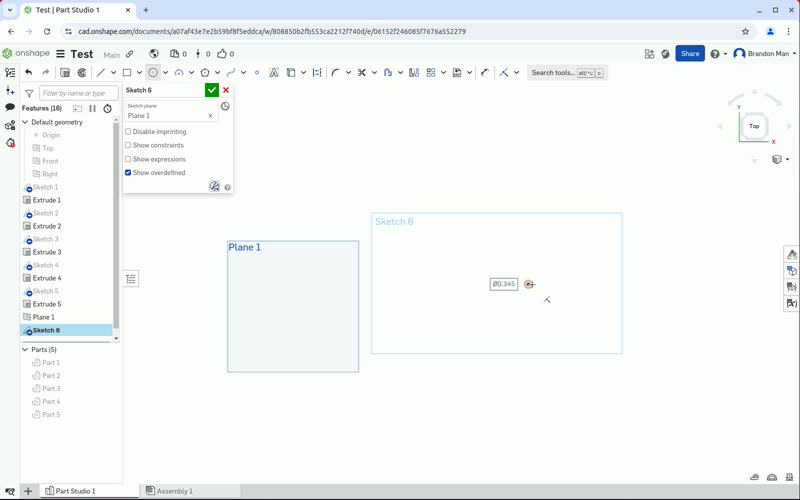
scroll(-6)
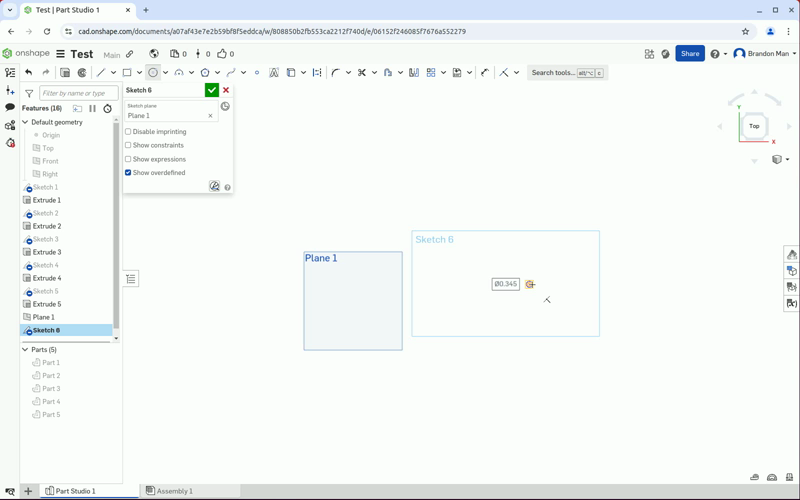
scroll(-6)
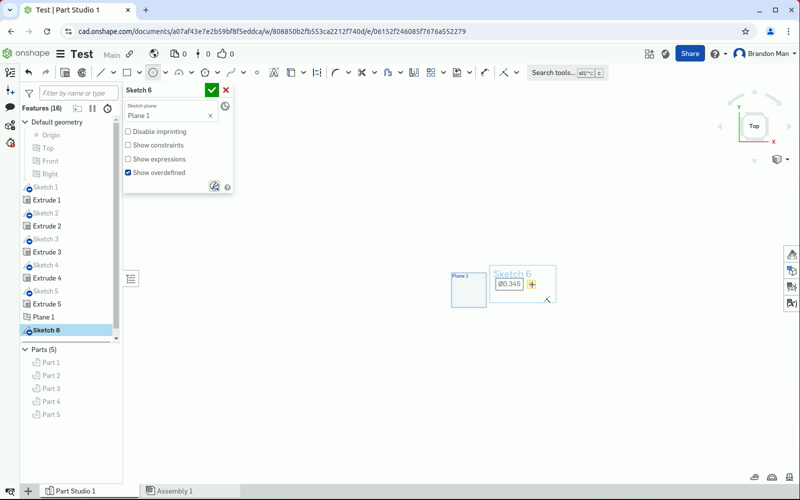
key(esc)
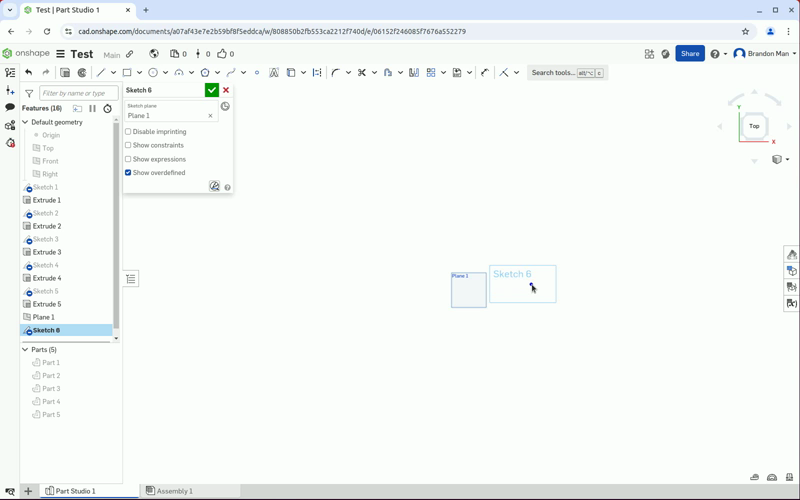
mouse_move(531, 284)
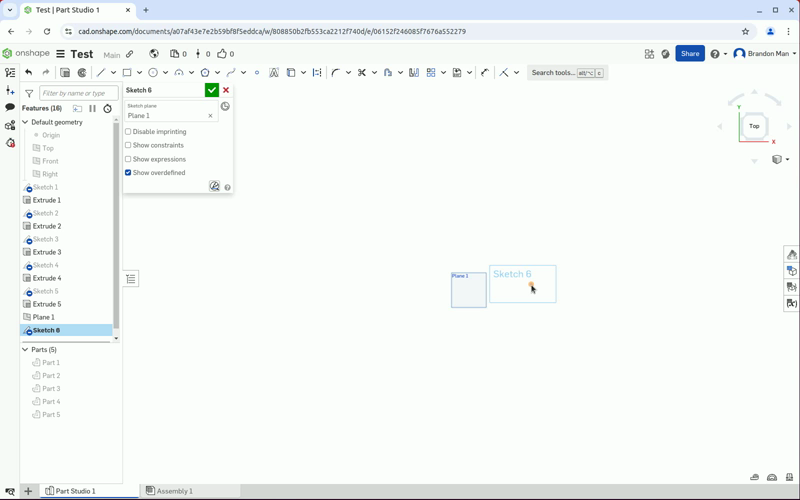
scroll(6)
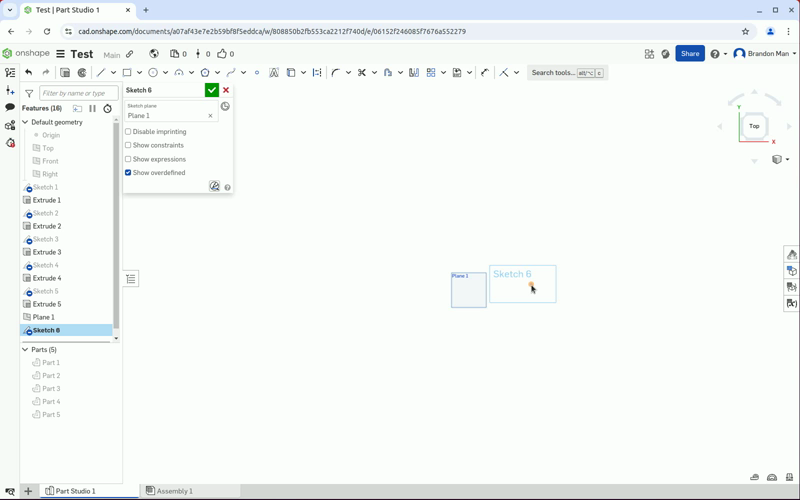
scroll(6)
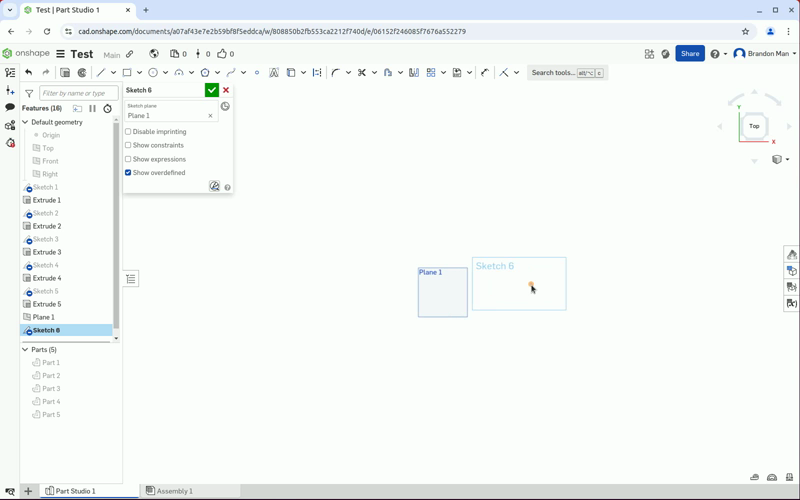
scroll(6)
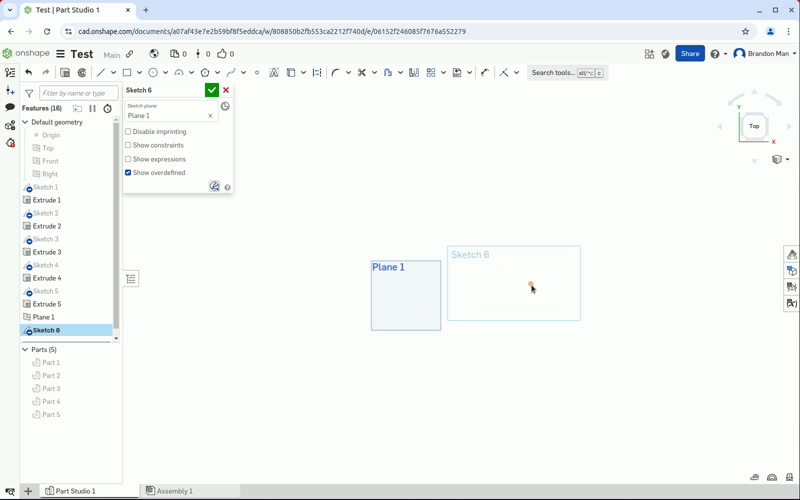
scroll(6)
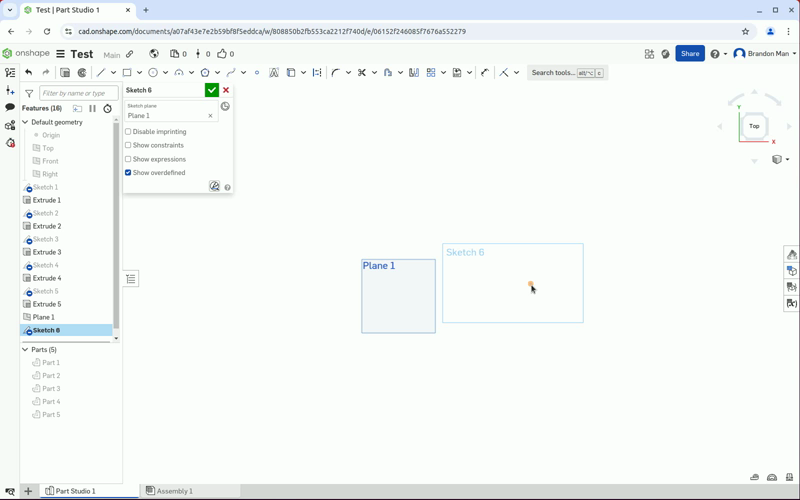
scroll(6)
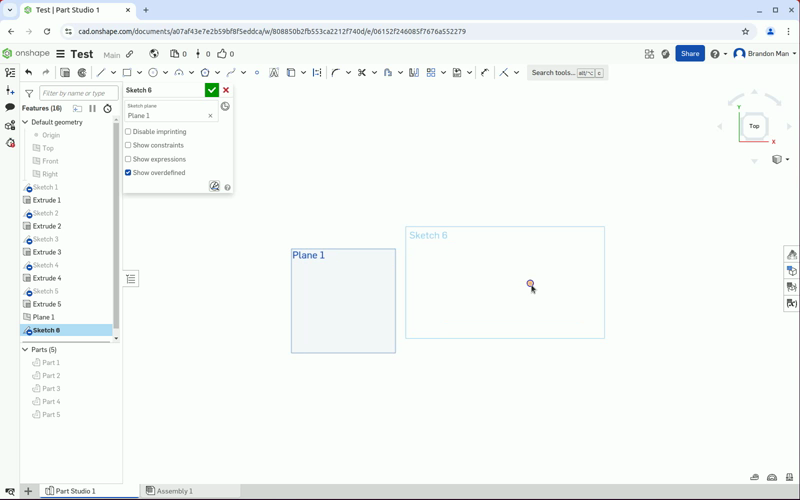
scroll(6)
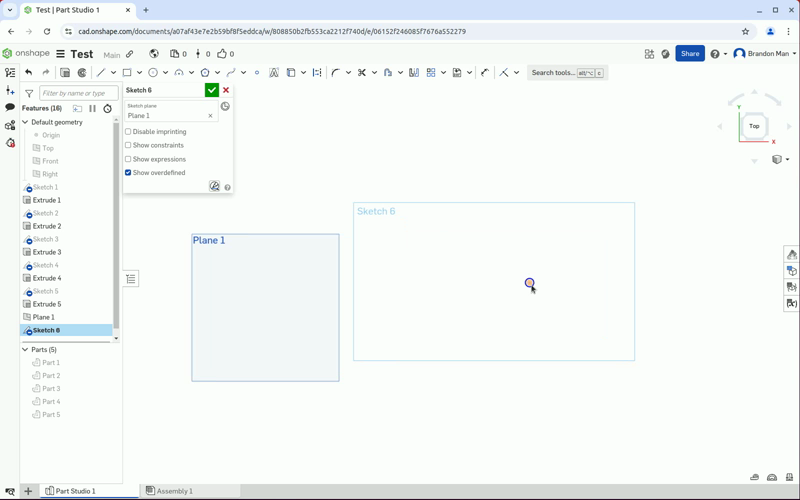
scroll(6)
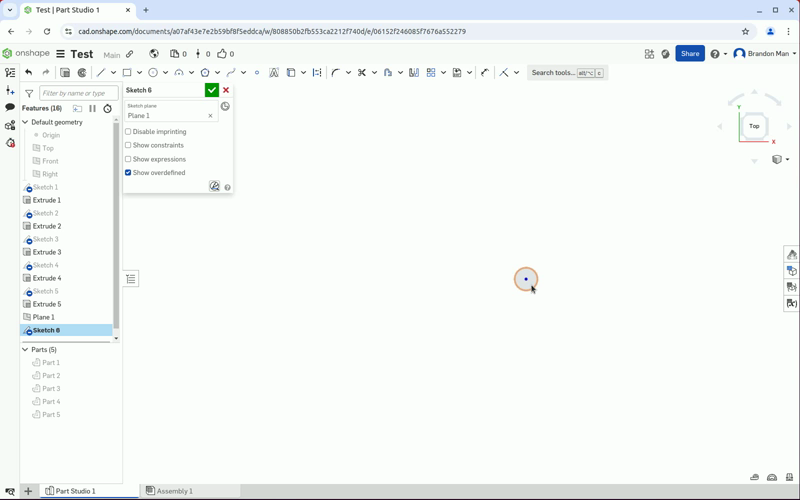
click(531, 284)
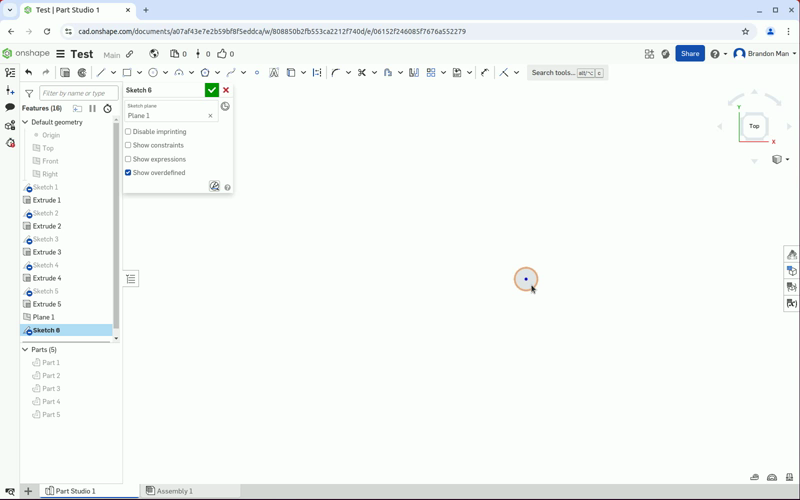
scroll(-6)
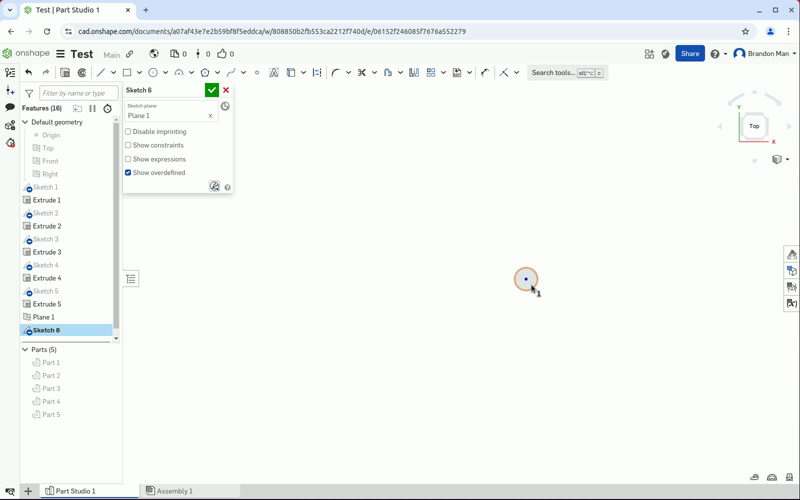
scroll(-6)
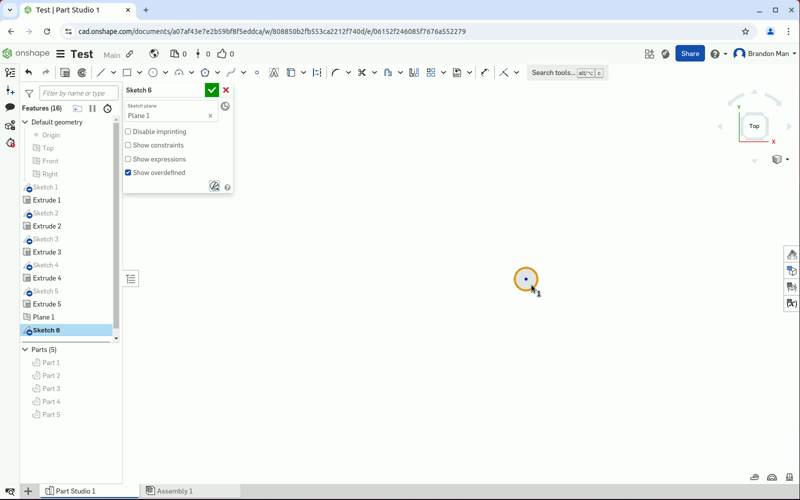
scroll(-6)
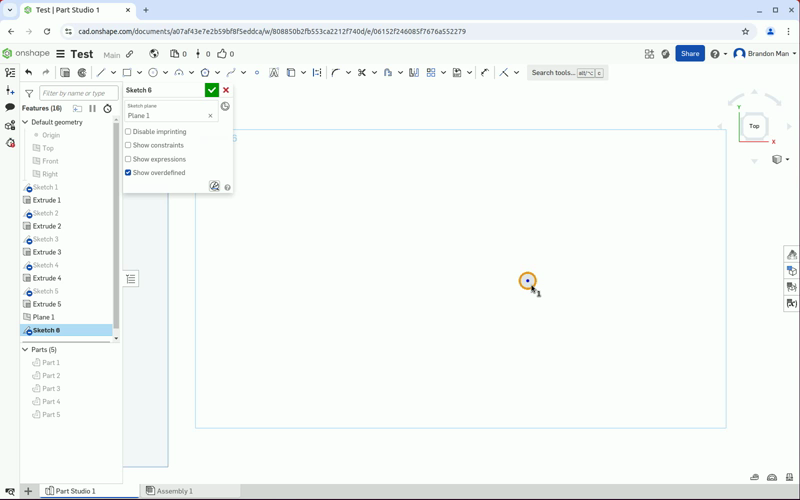
scroll(-6)
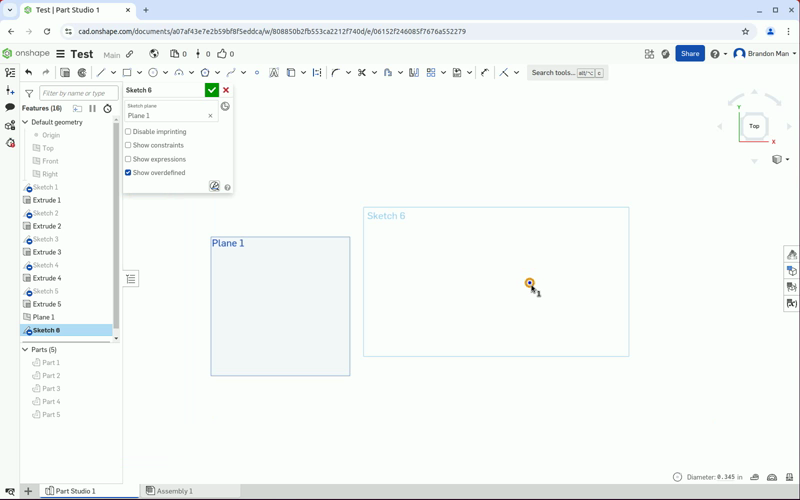
scroll(-6)
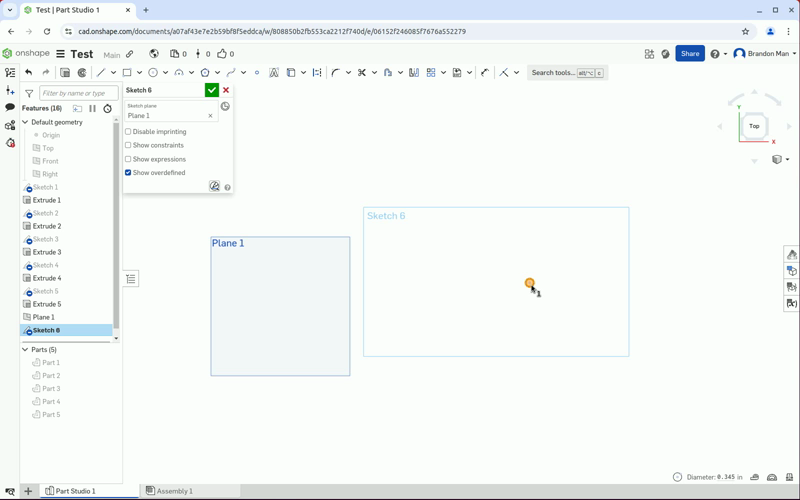
scroll(-6)
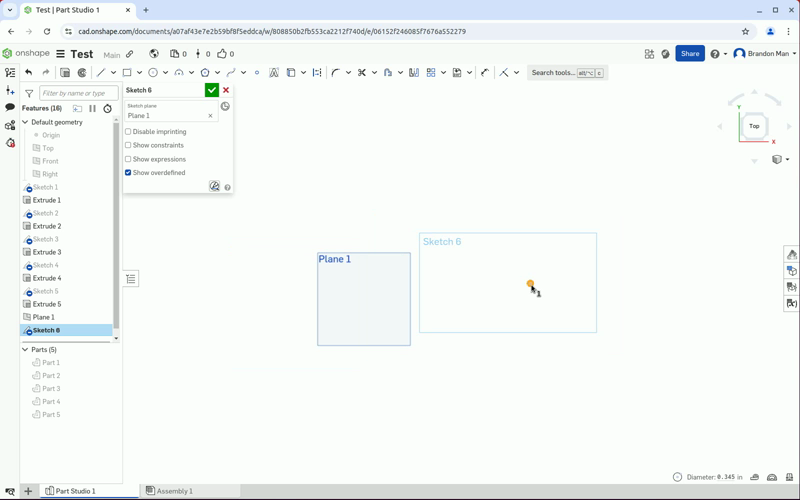
scroll(-6)
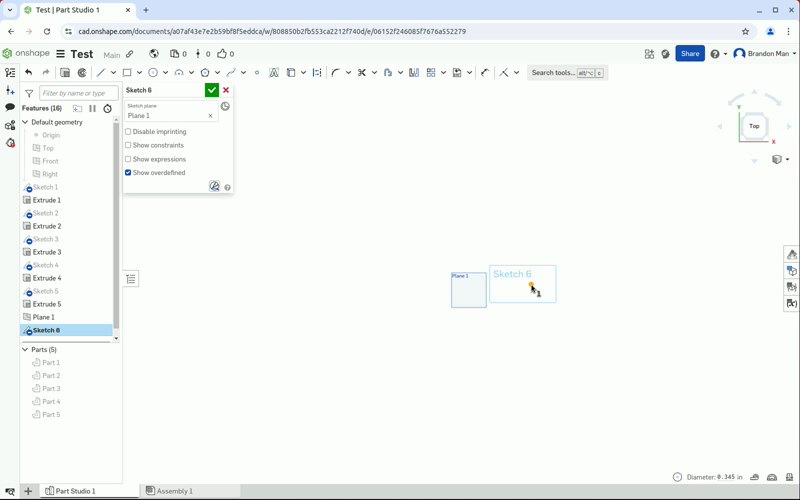
mouse_move(73, 352)
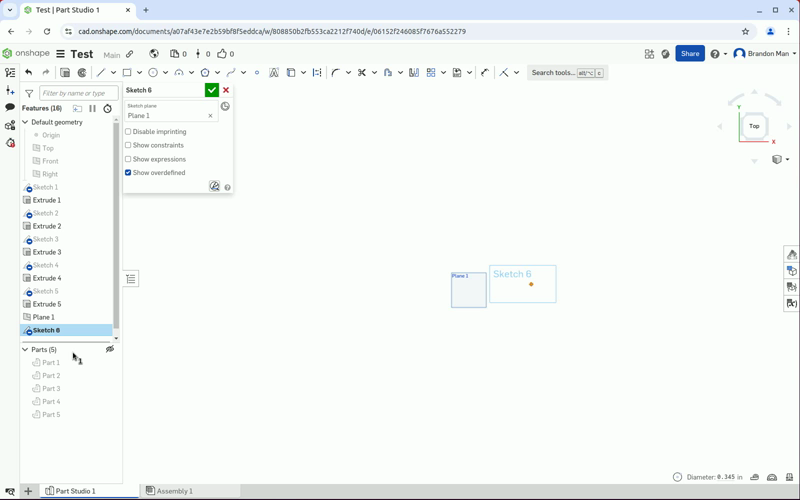
key(shift+y)
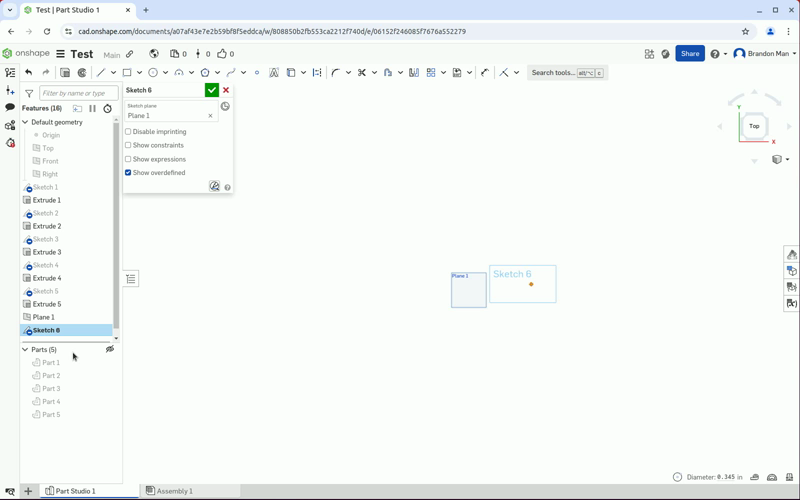
key(shift+e)
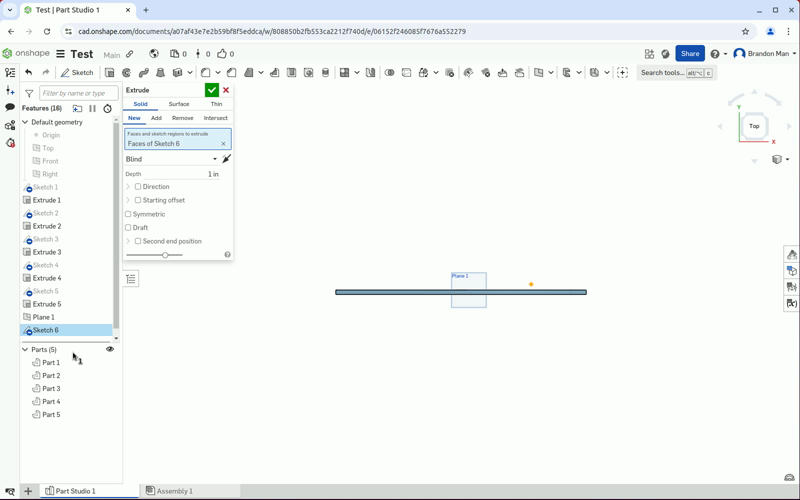
mouse_move(143, 106)
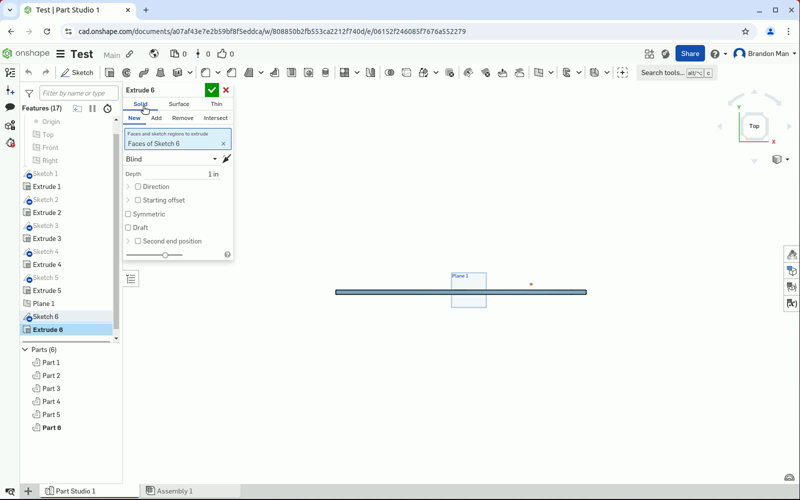
click(143, 106)
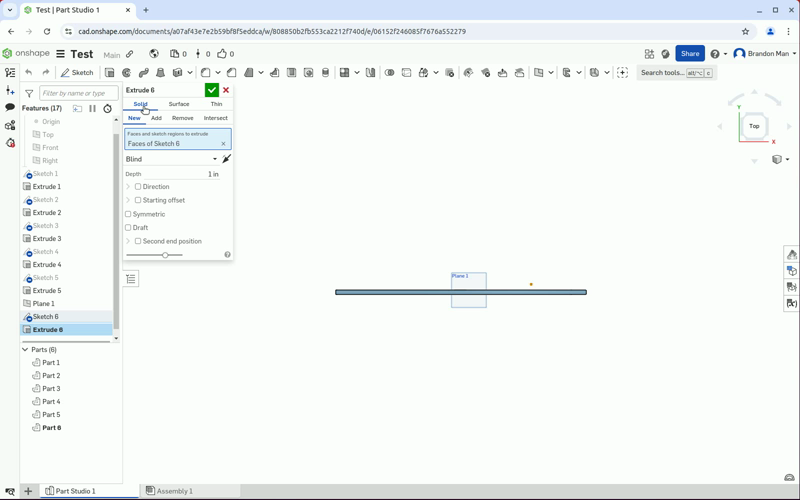
mouse_move(186, 120)
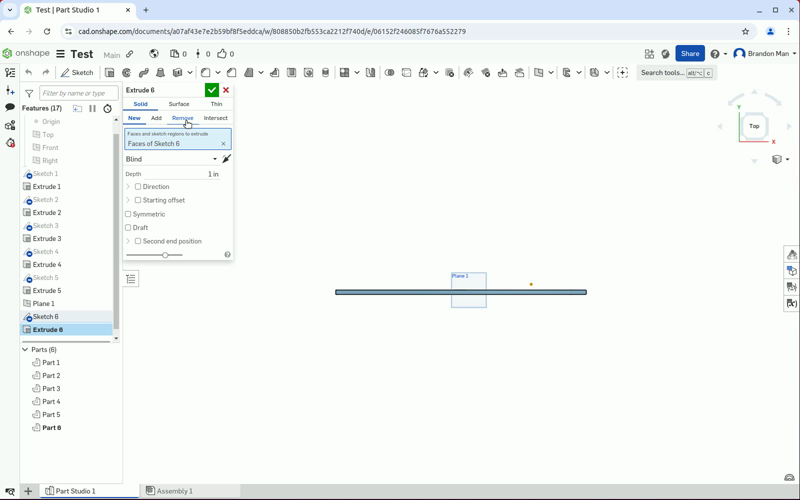
click(186, 120)
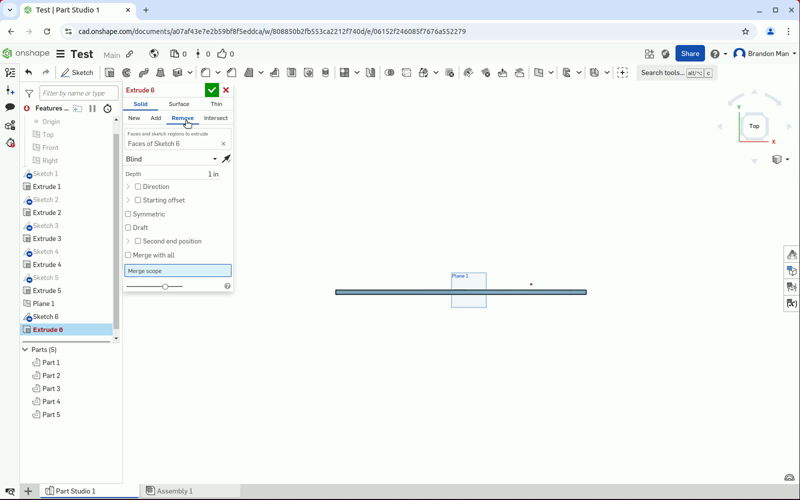
key(tab, 4)
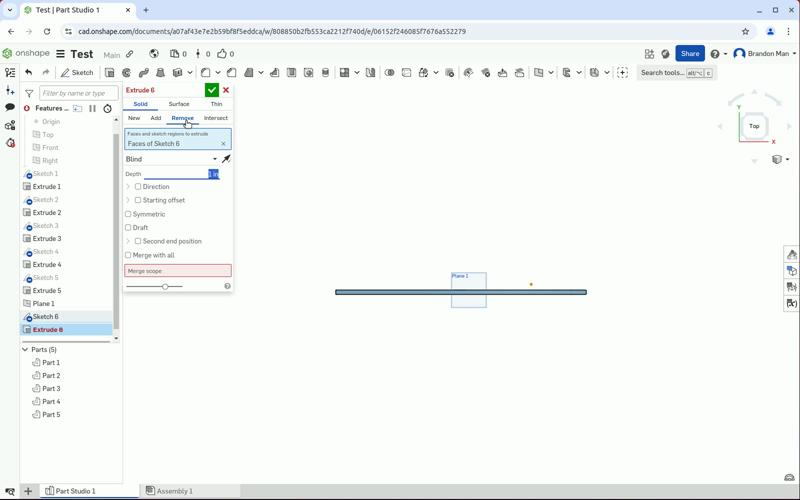
text(0.722)
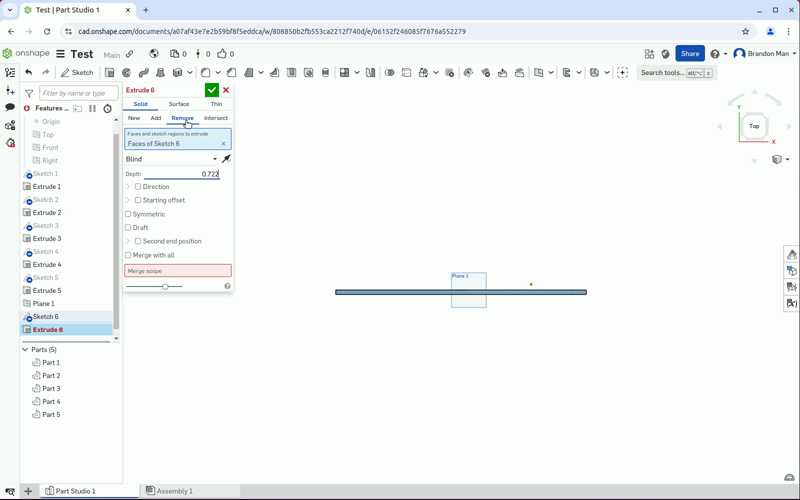
key(tab, 6)
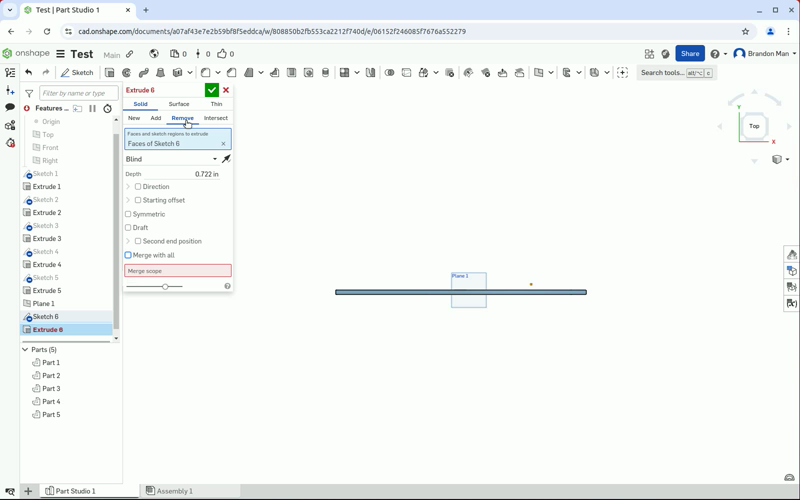
key(space)
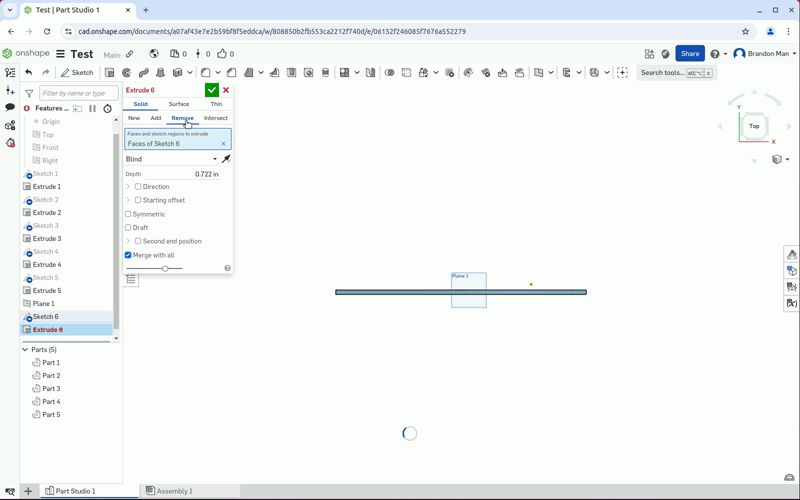
key(enter)
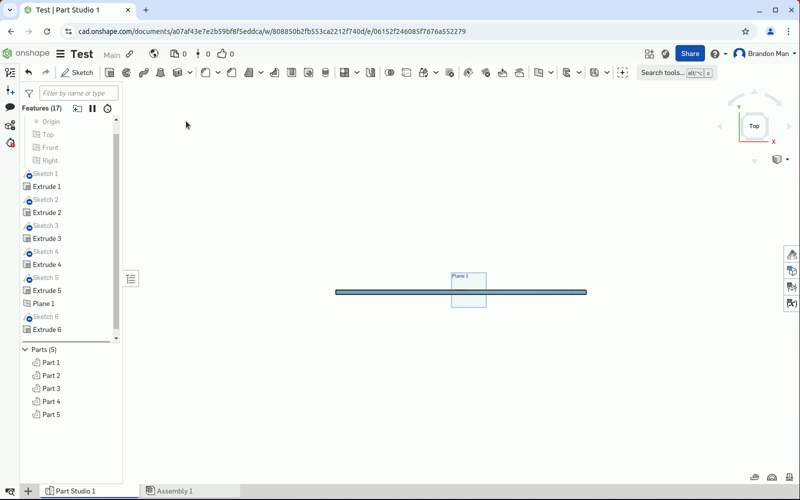
key(shift+h)
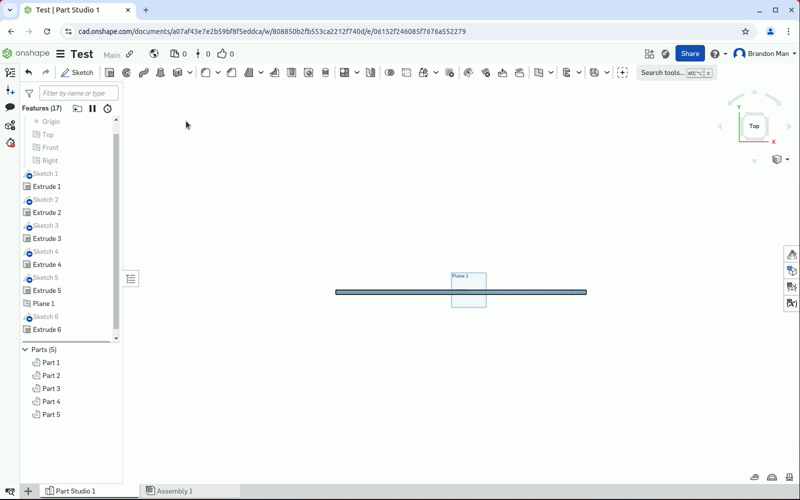
key(shift+h)
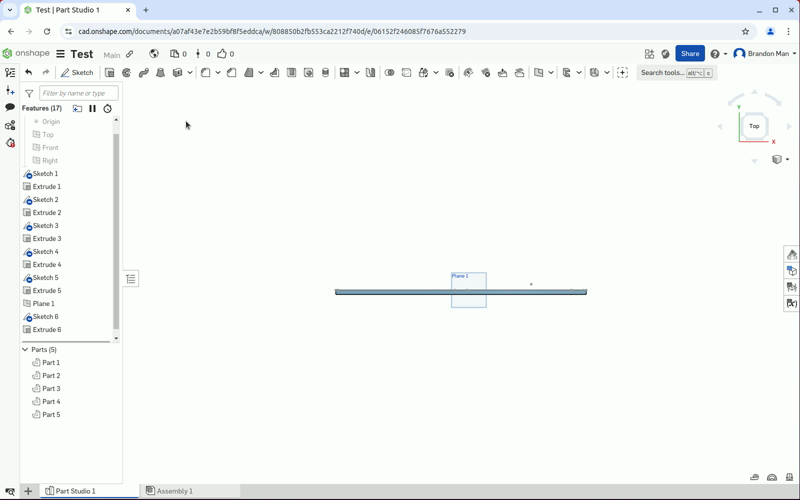
key(shift+7)
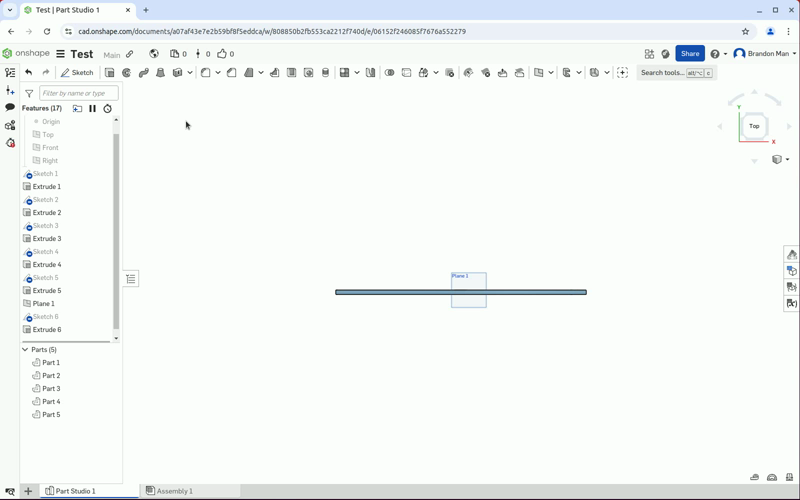
key(up, 3)
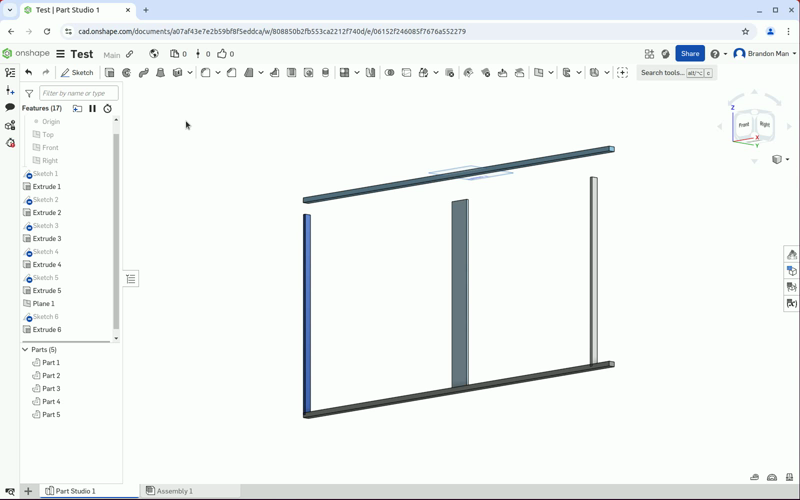
key(left, 3)
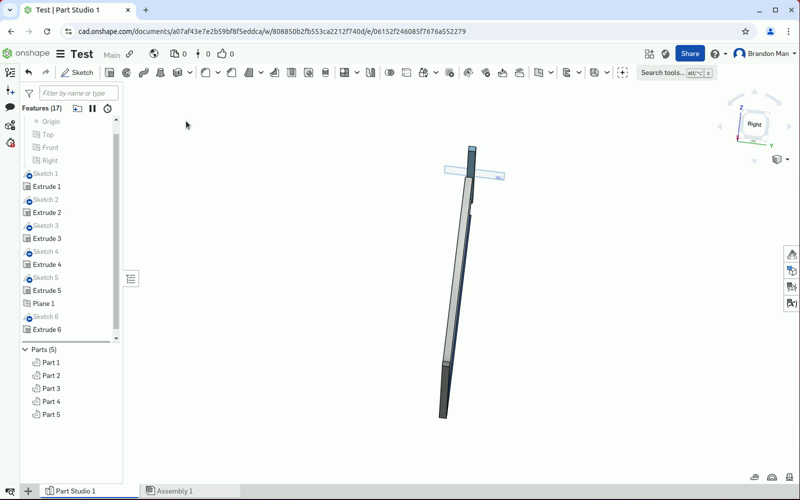
key(right, 3)
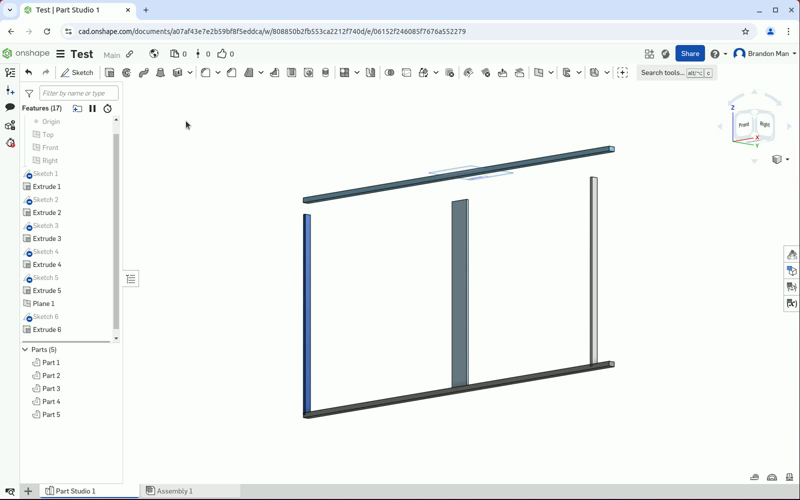
key(down, 3)
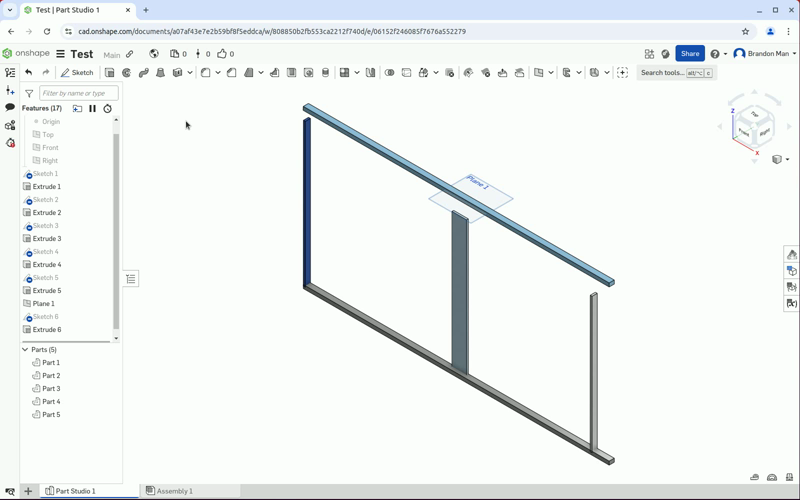
mouse_move(69, 176)
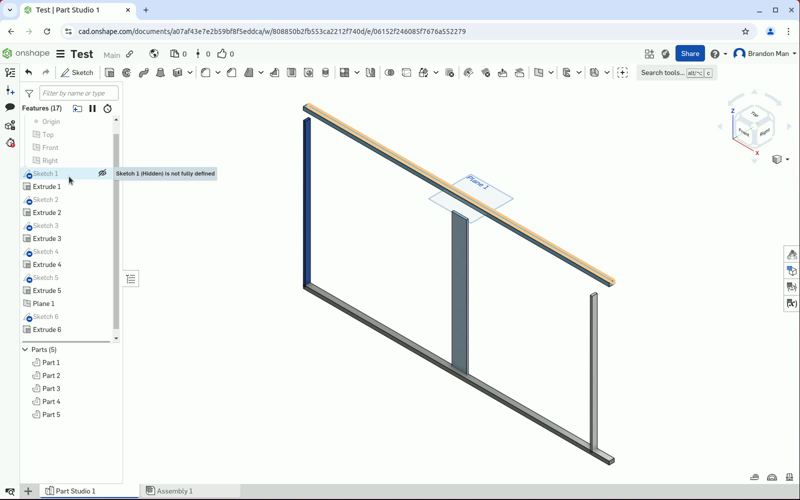
click(69, 176)